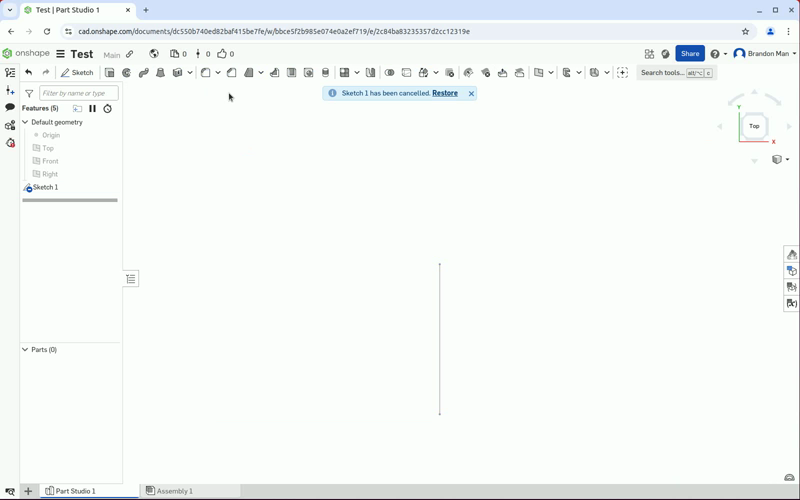
key(shift+h)
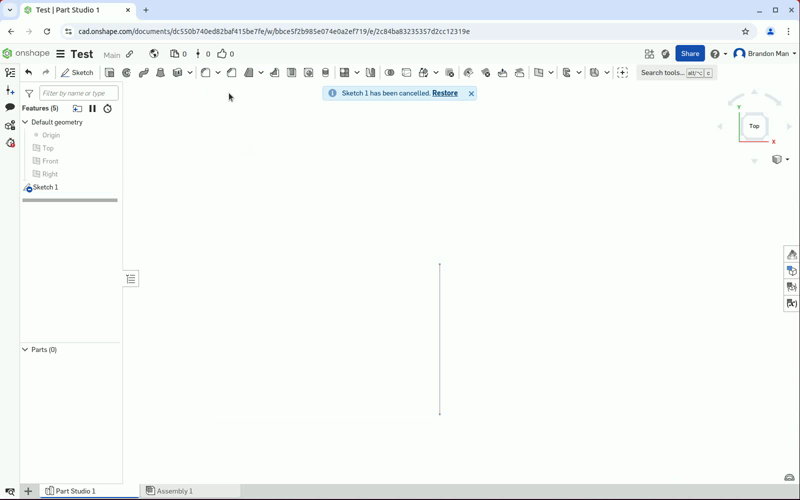
key(shift+s)
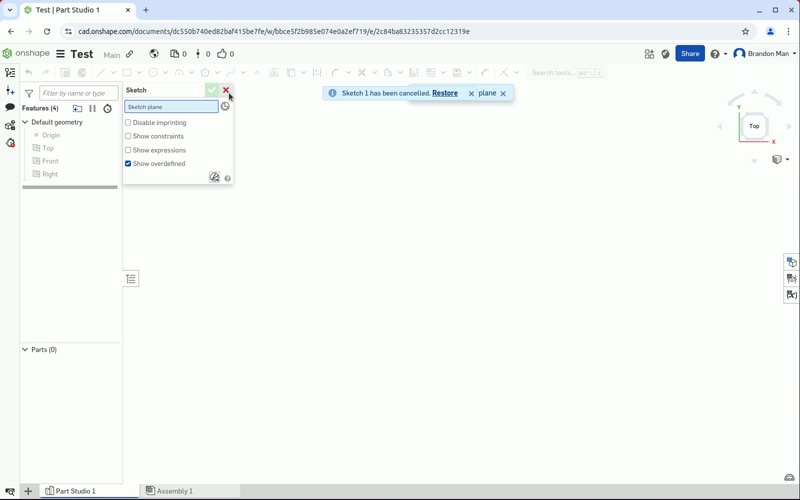
mouse_move(73, 150)
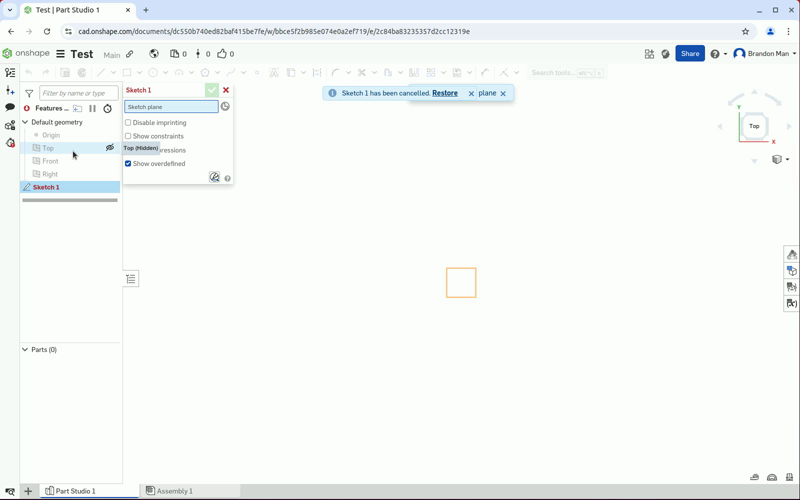
click(73, 150)
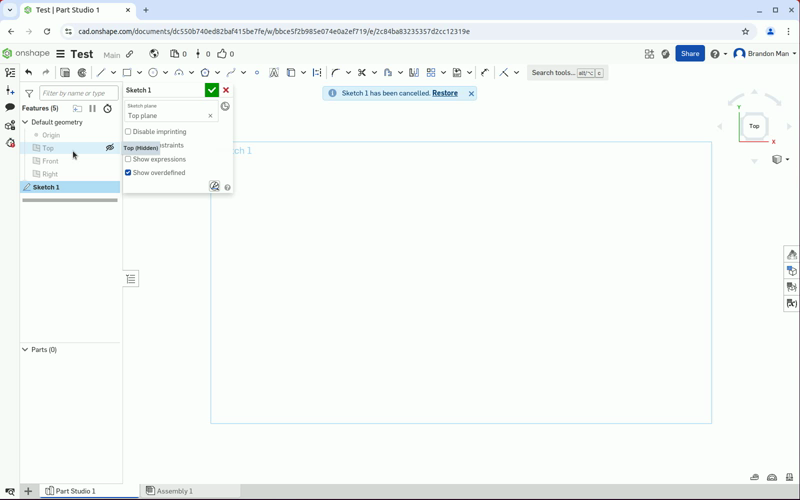
mouse_move(73, 352)
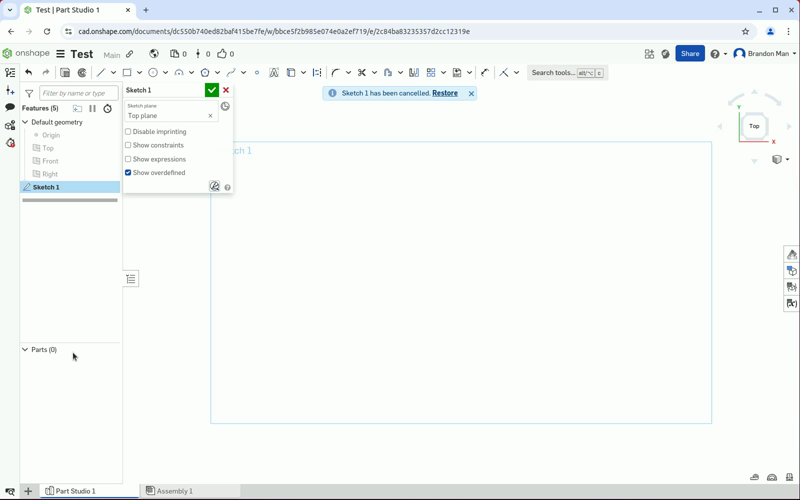
key(y)
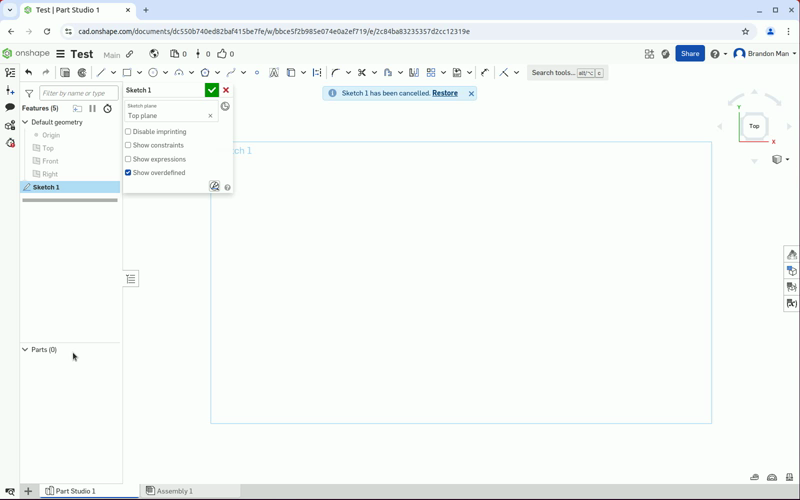
key(l)
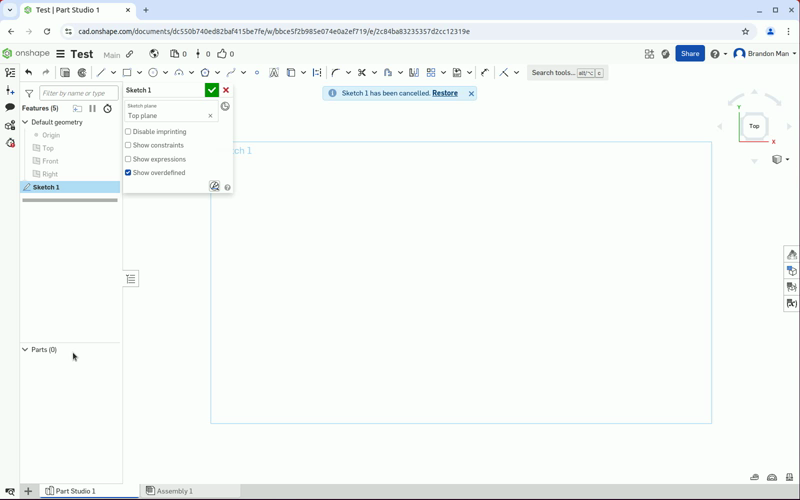
key_down(shift)
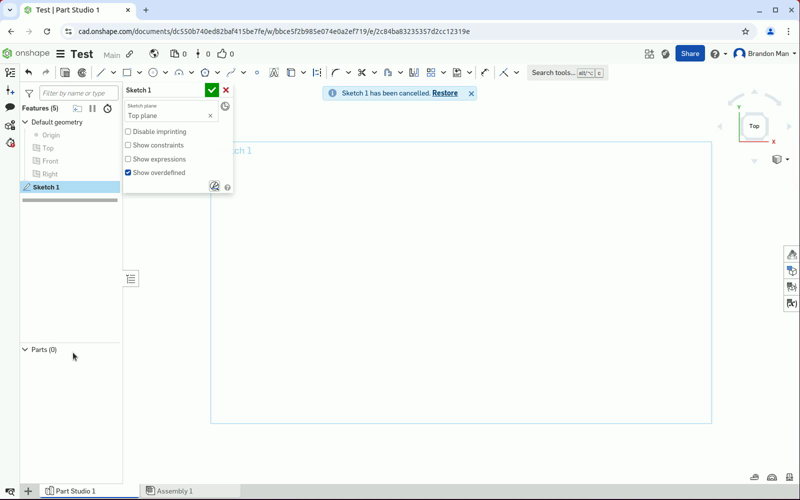
mouse_move(459, 271)
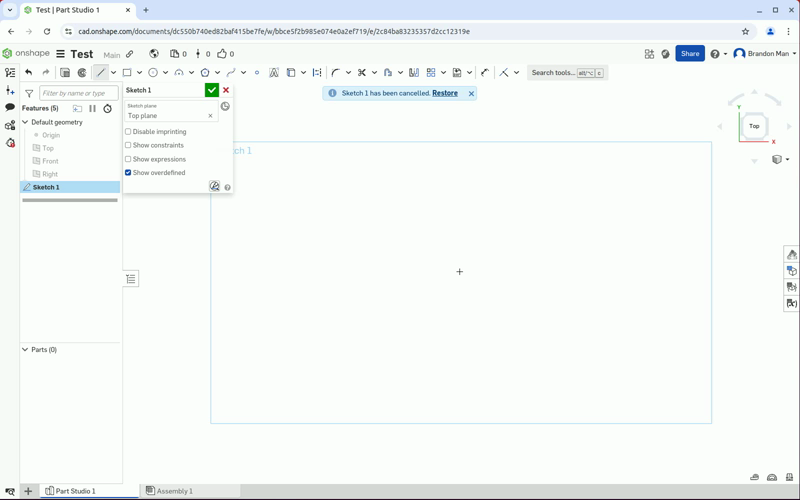
click(459, 271)
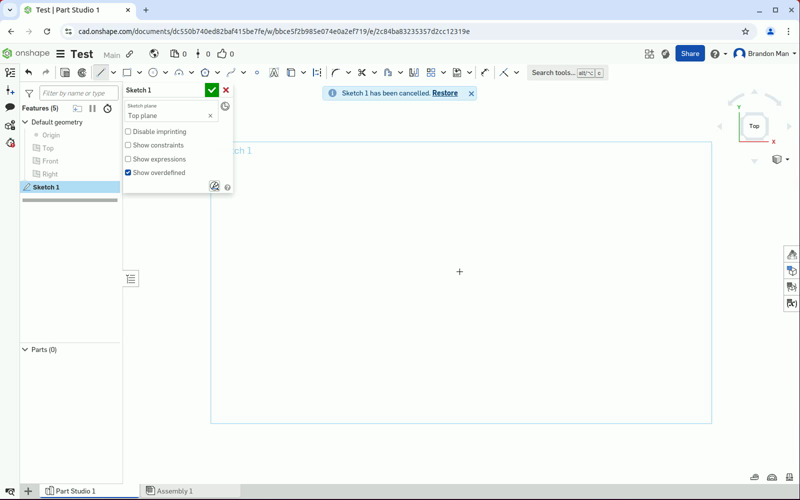
key_up(shift)
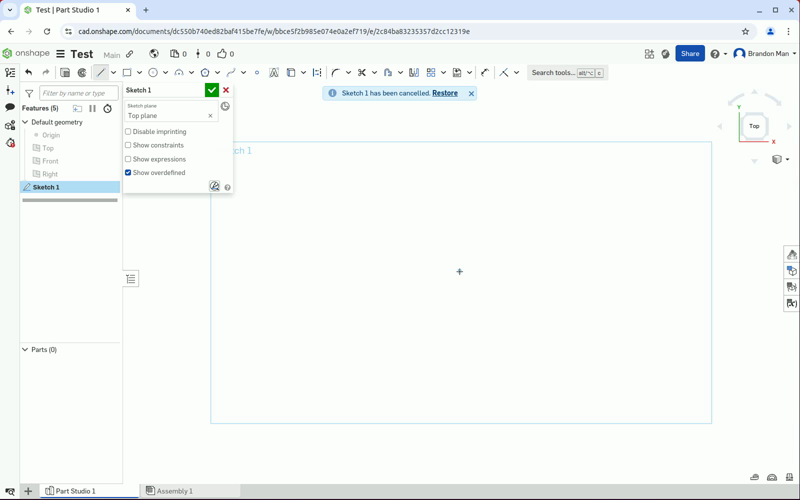
key_down(shift)
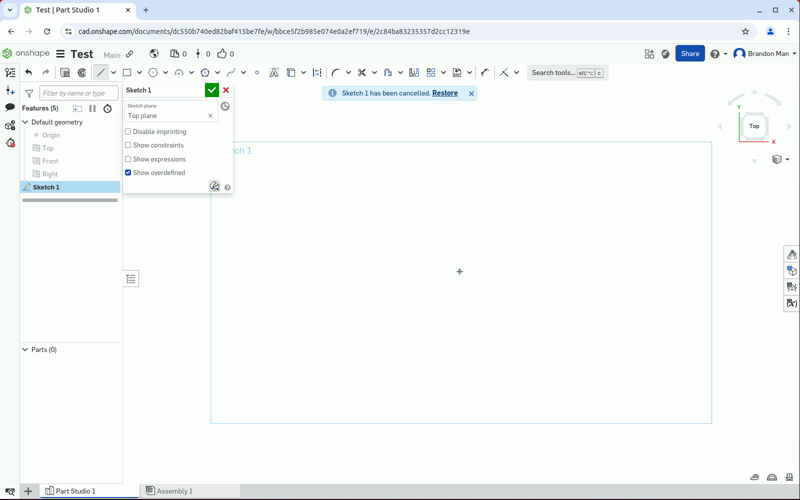
mouse_move(489, 271)
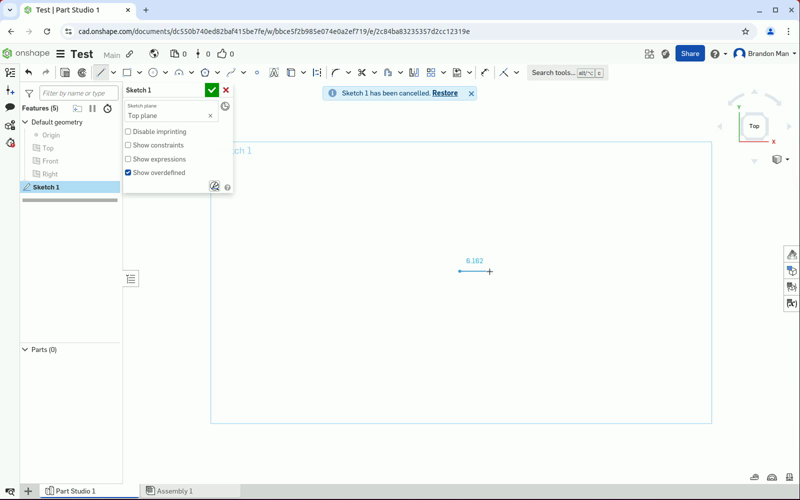
mouse_move(472, 283)
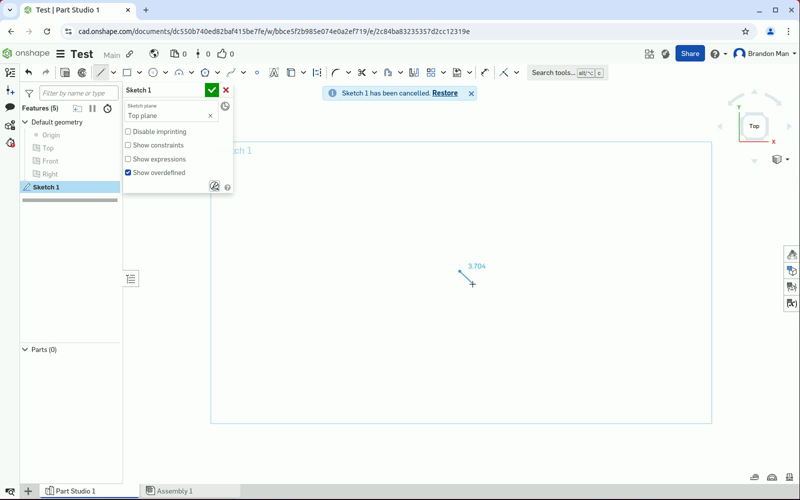
click(472, 283)
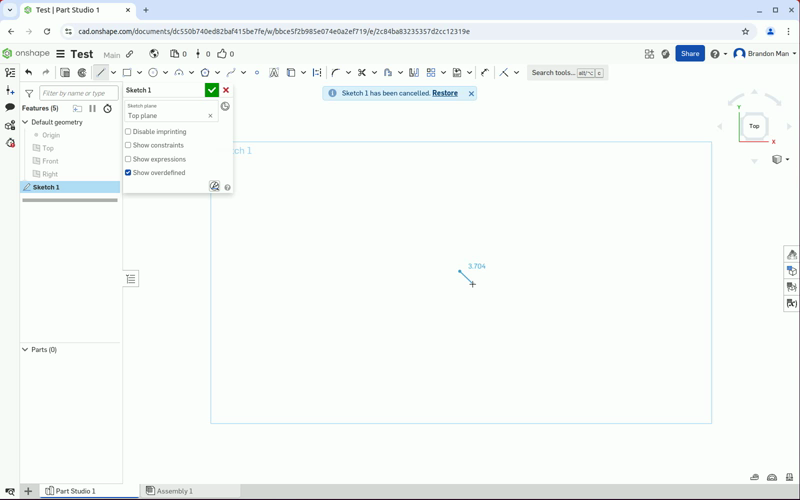
key_up(shift)
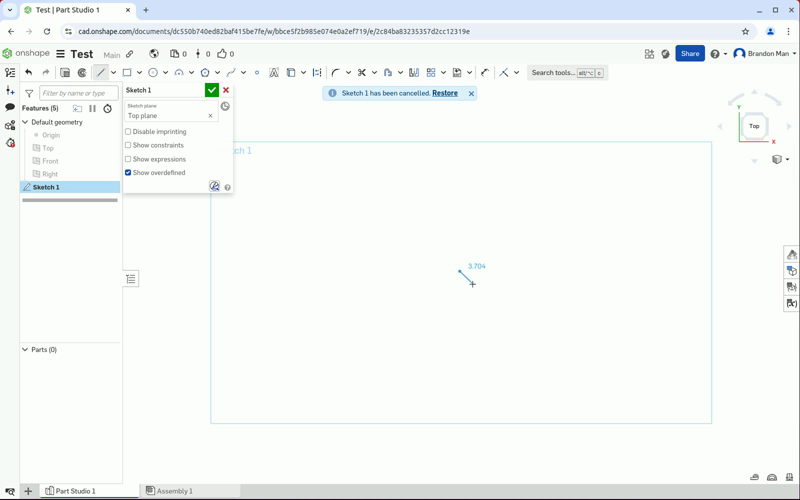
key_down(shift)
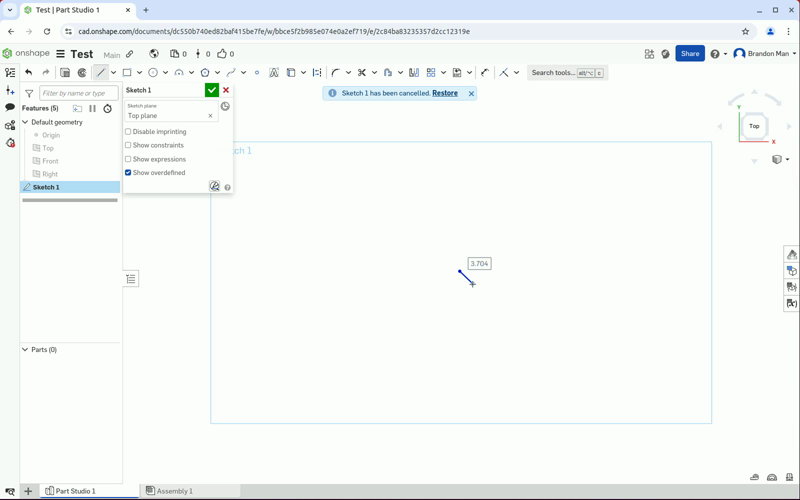
mouse_move(543, 283)
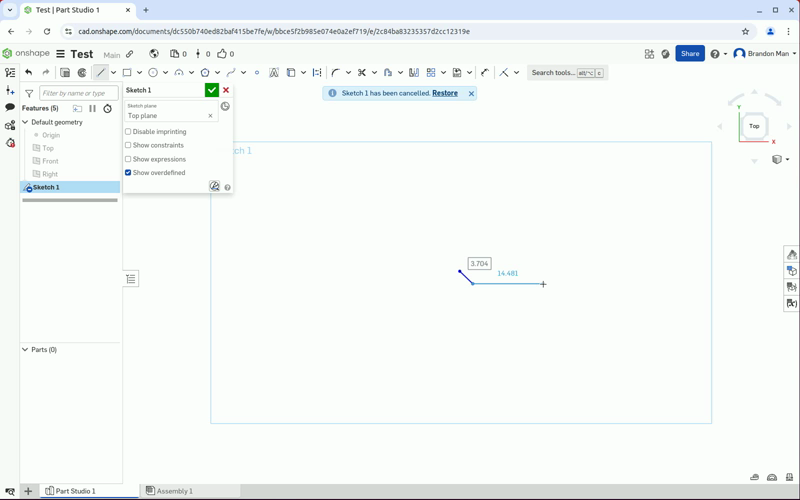
click(543, 283)
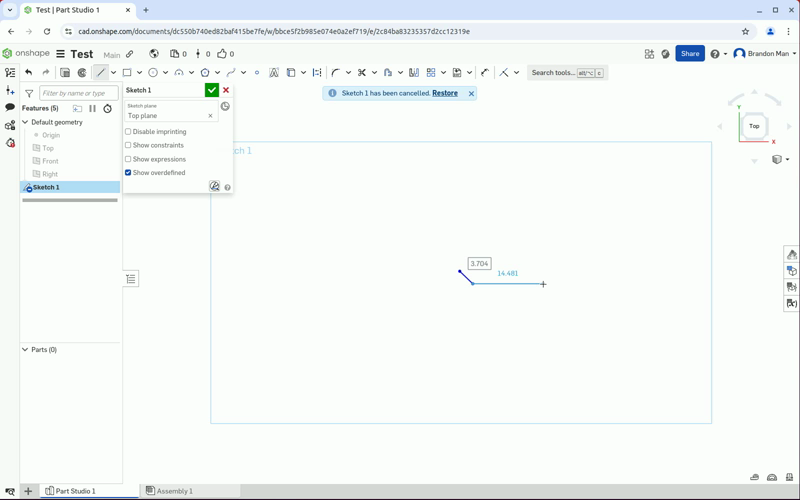
key_up(shift)
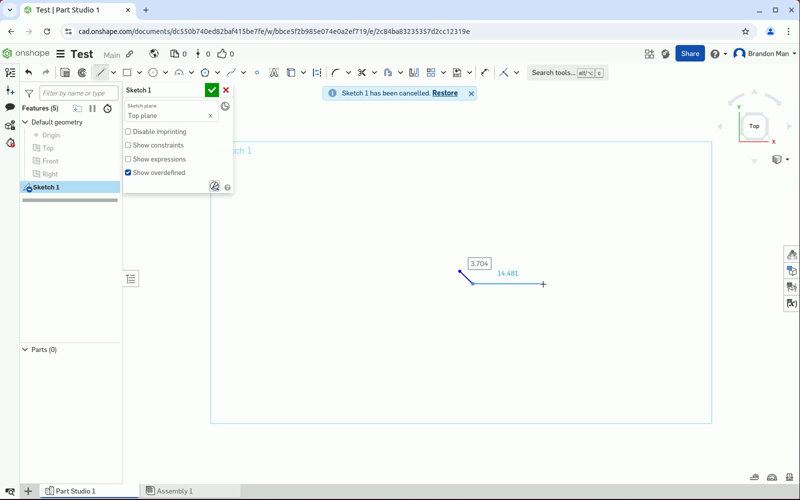
key_down(shift)
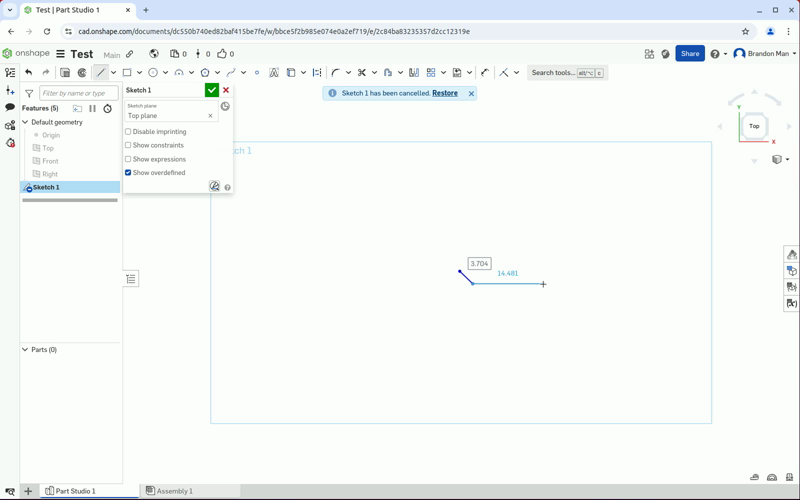
mouse_move(573, 283)
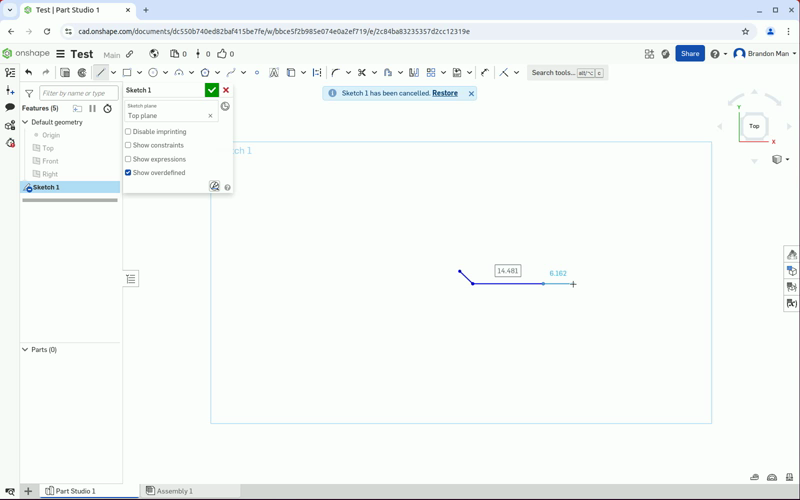
mouse_move(543, 242)
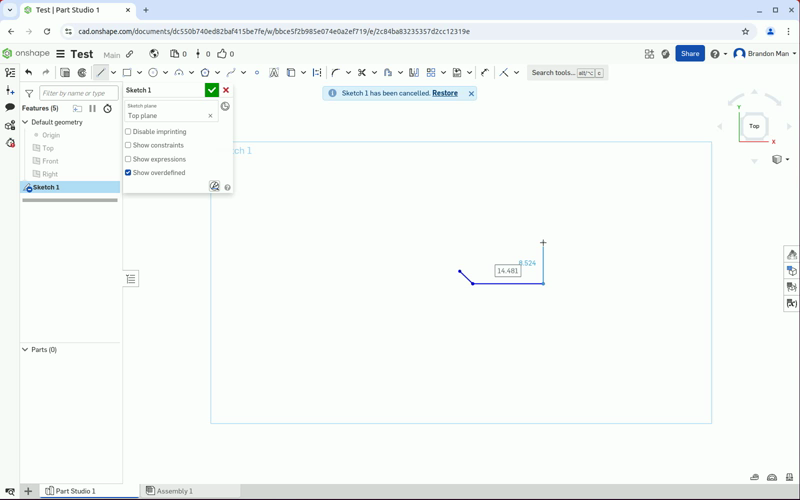
click(543, 242)
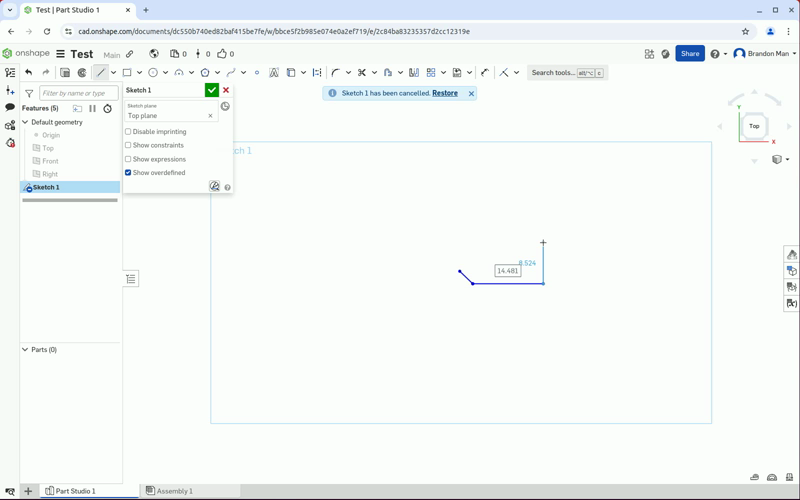
key_up(shift)
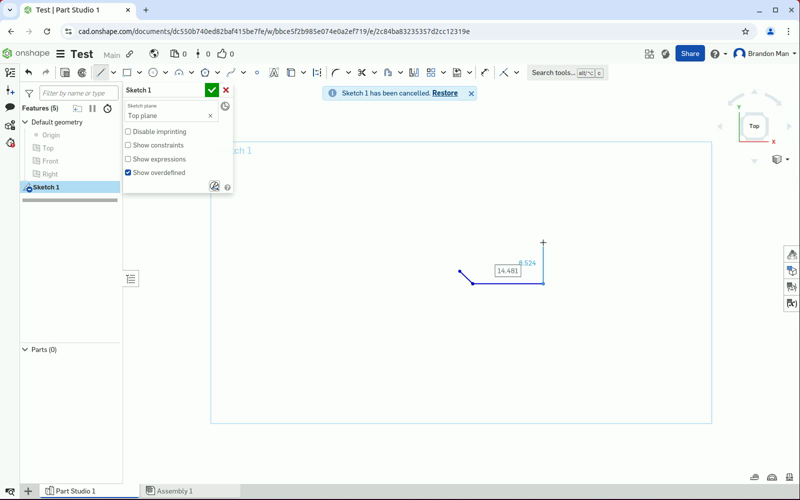
key_down(shift)
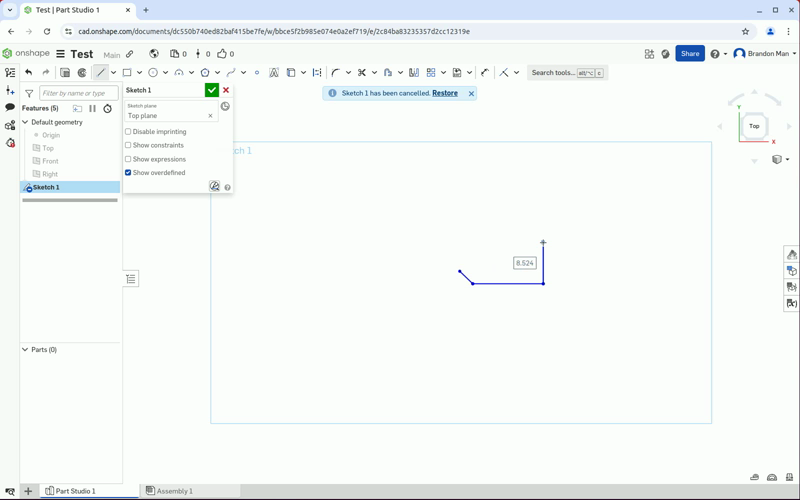
mouse_move(573, 242)
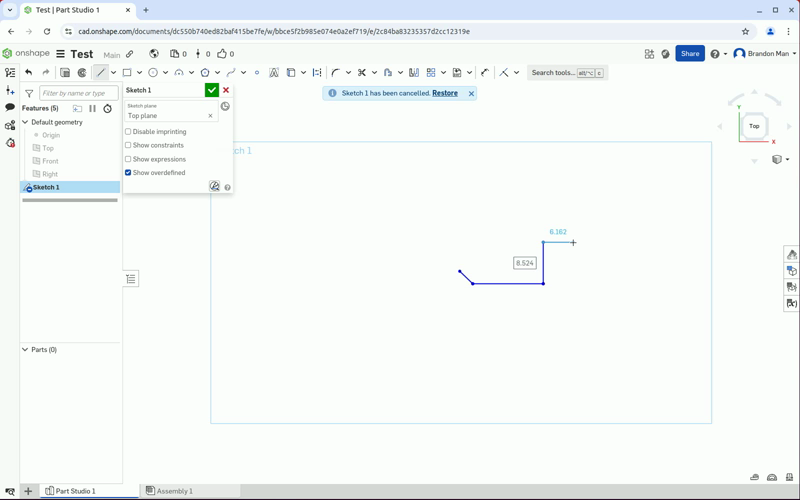
mouse_move(542, 242)
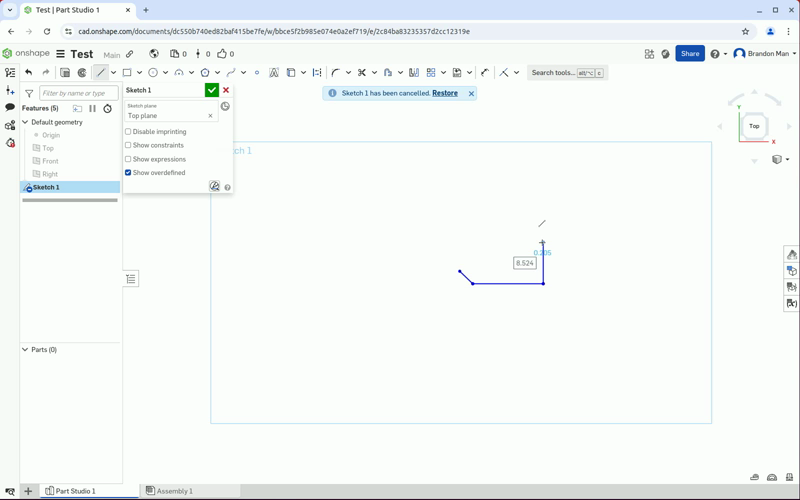
scroll(6)
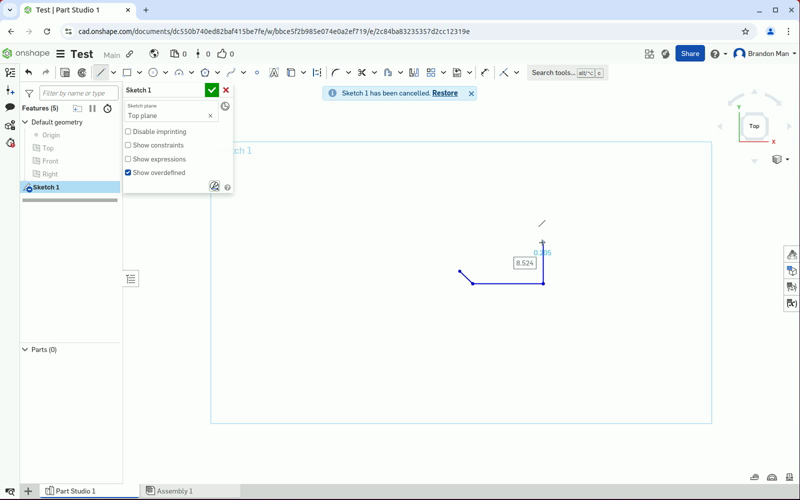
scroll(6)
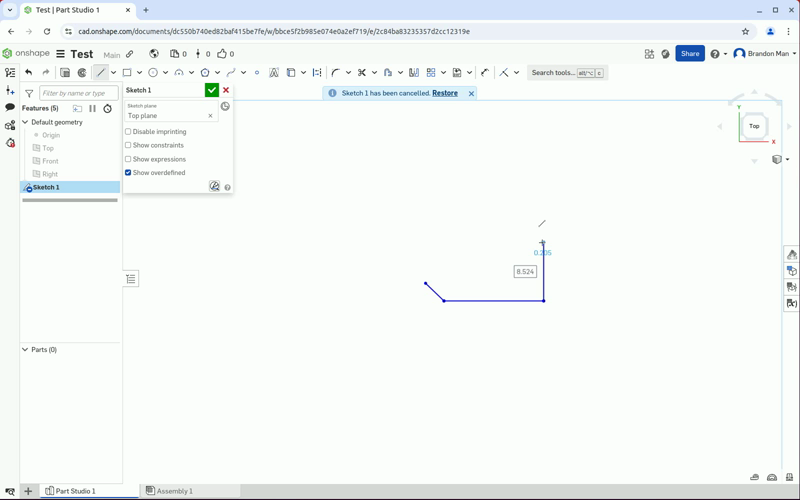
scroll(6)
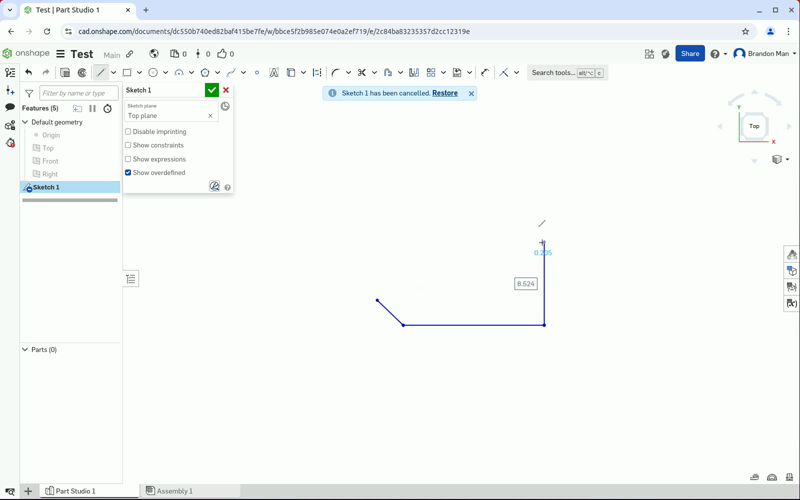
scroll(6)
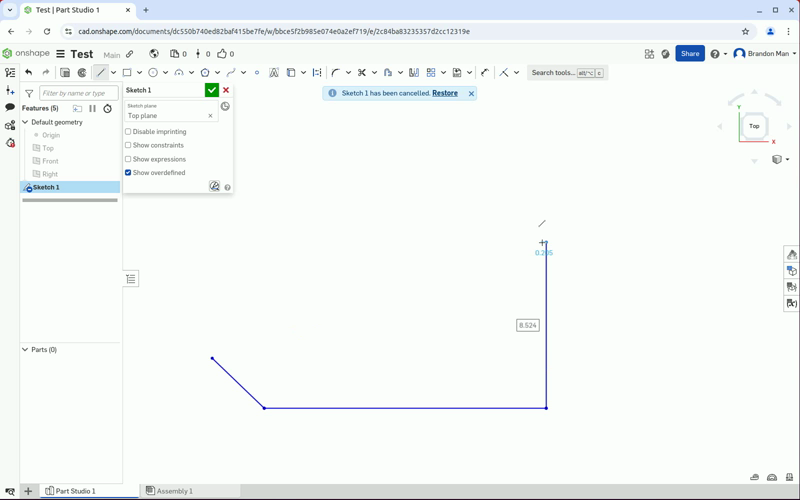
scroll(6)
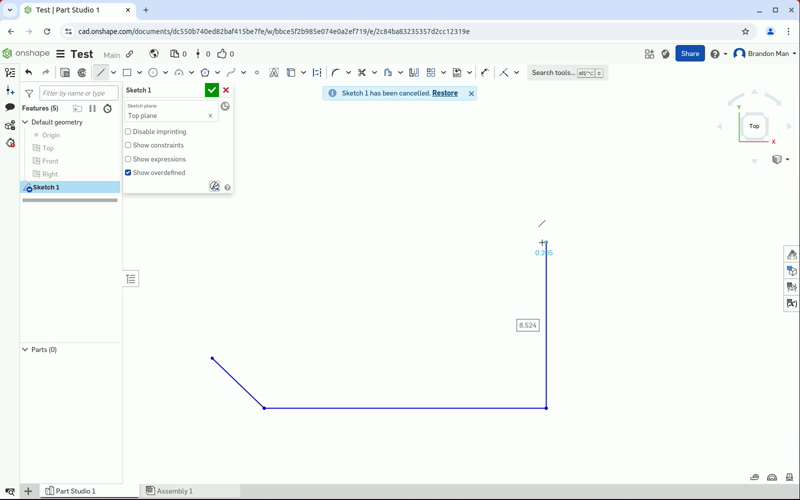
scroll(6)
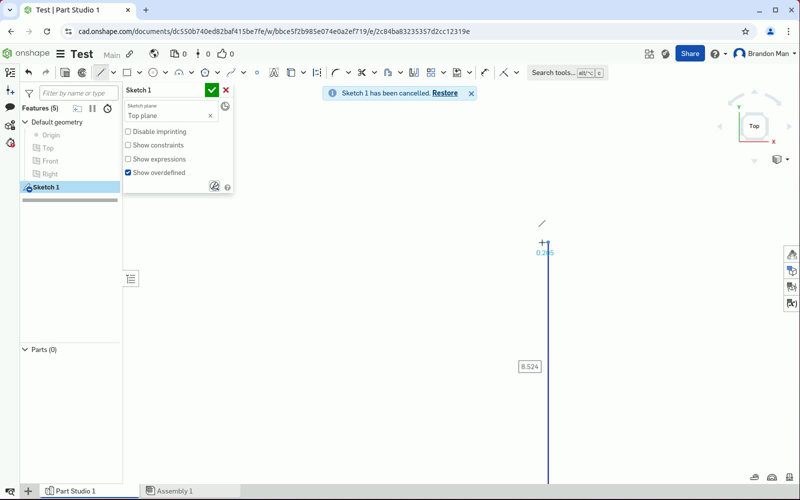
scroll(6)
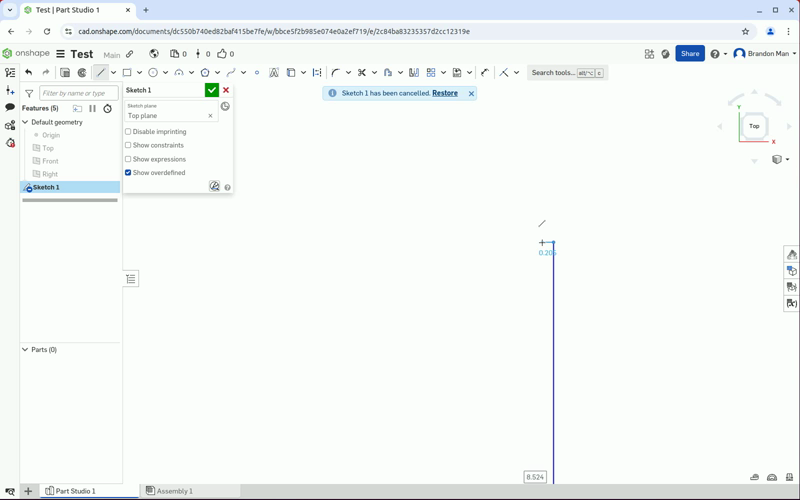
click(542, 242)
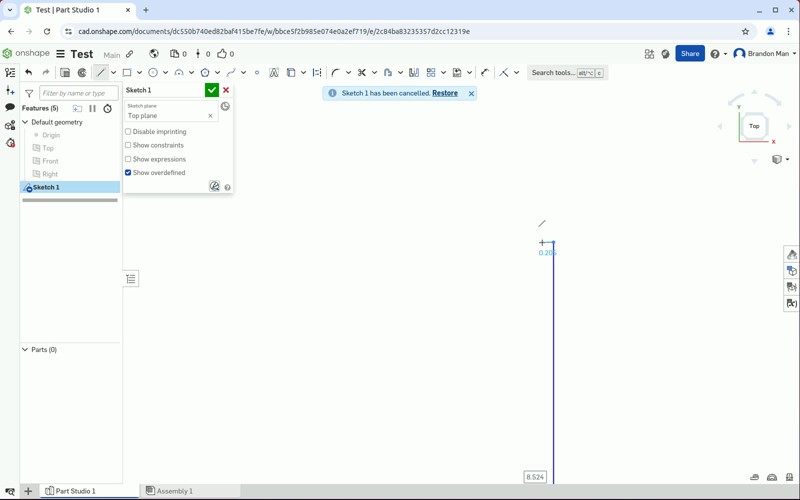
scroll(-6)
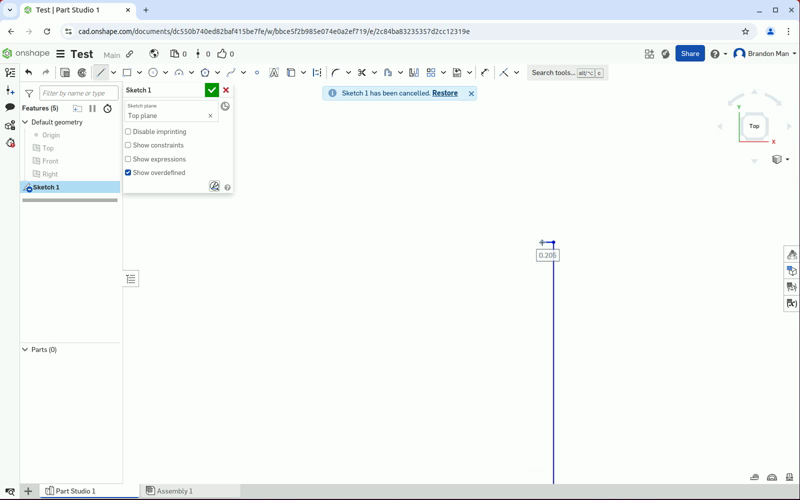
scroll(-6)
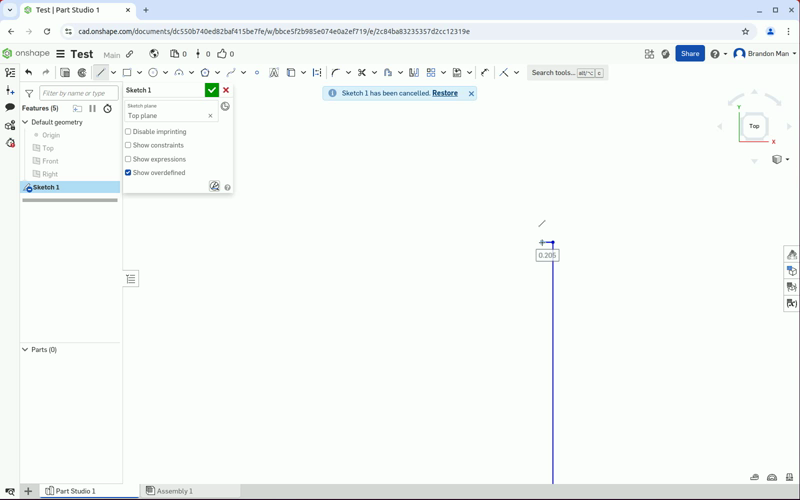
scroll(-6)
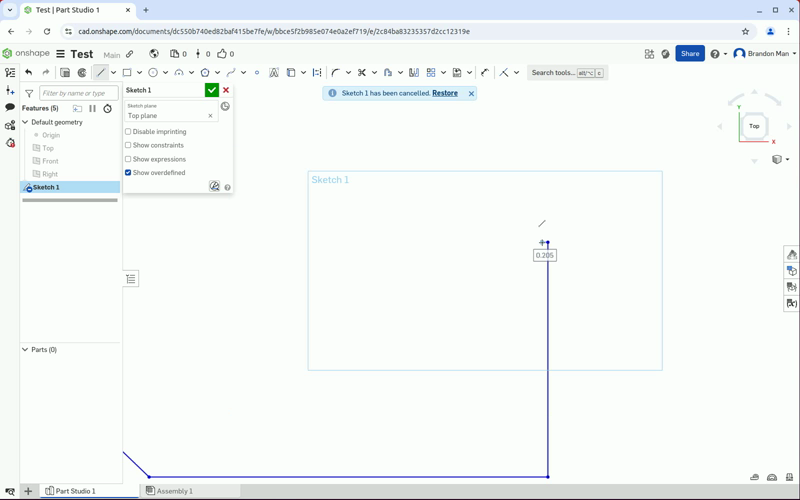
scroll(-6)
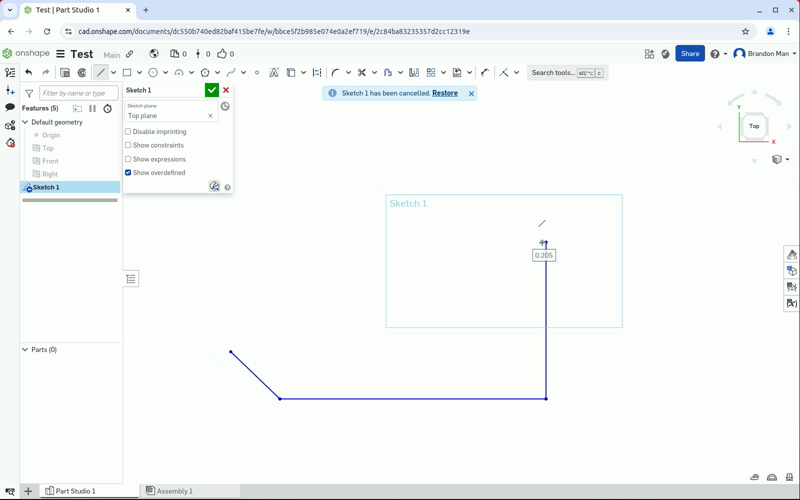
scroll(-6)
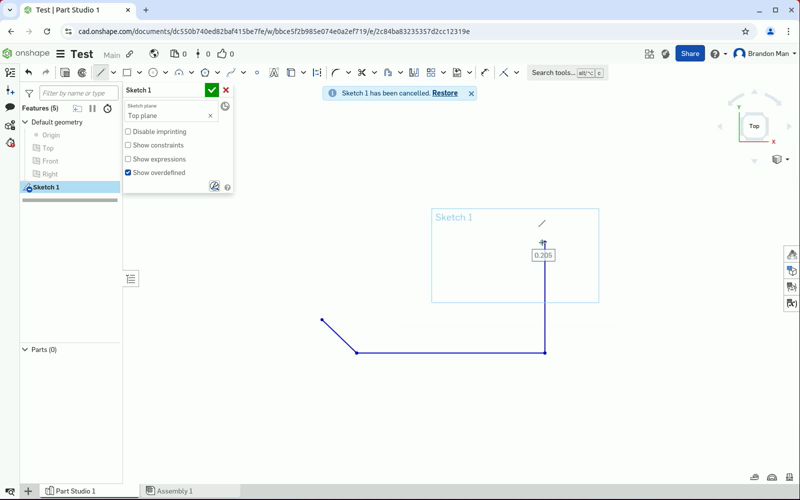
scroll(-6)
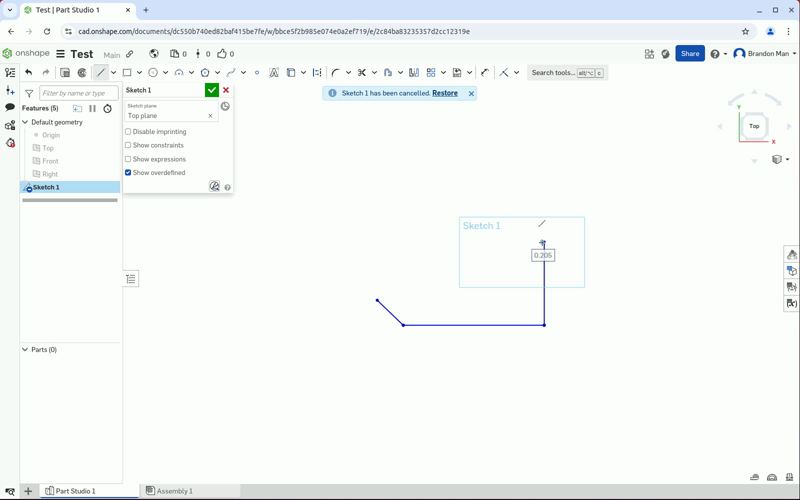
scroll(-6)
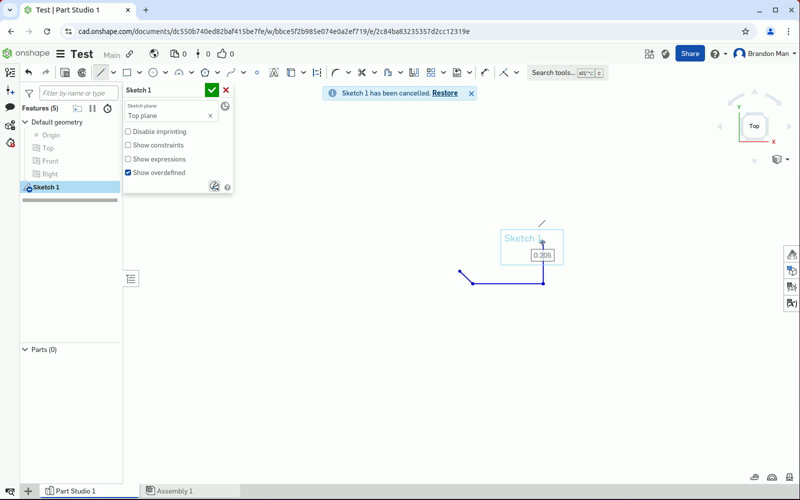
key_up(shift)
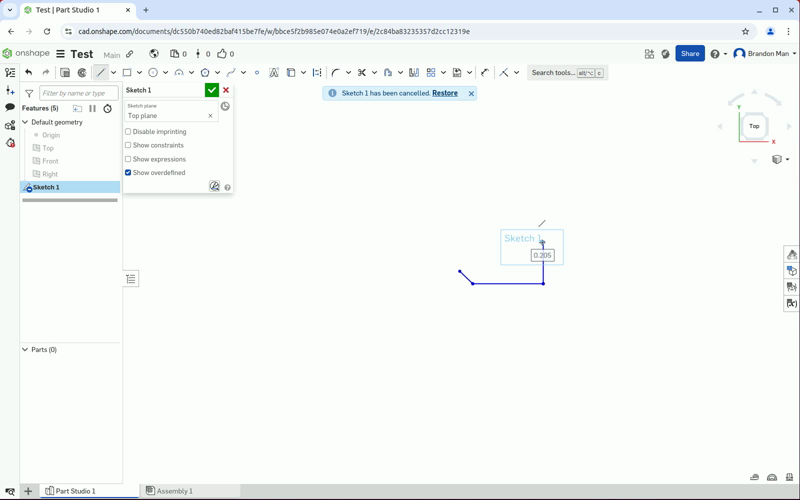
key_down(shift)
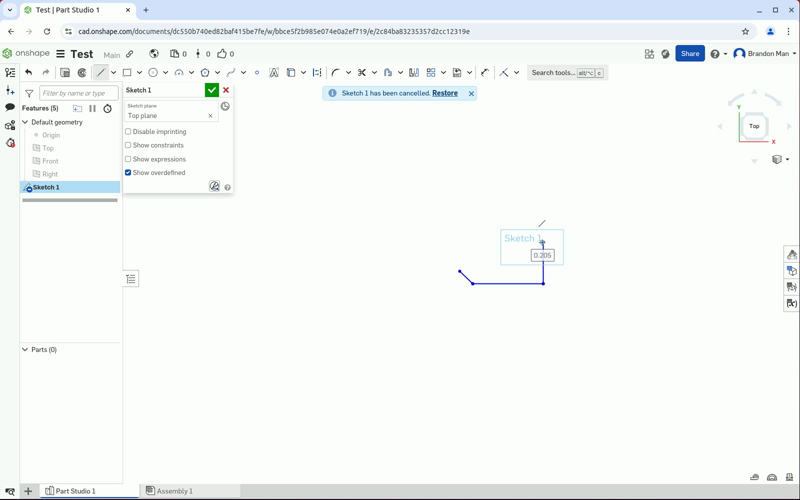
mouse_move(572, 242)
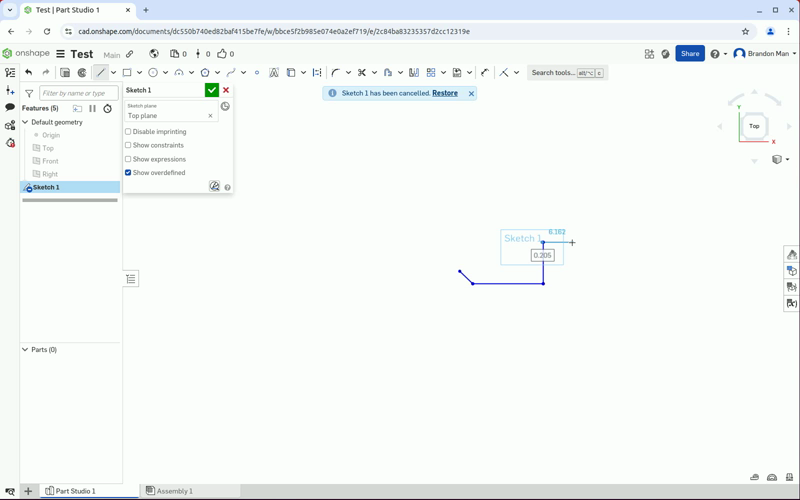
mouse_move(542, 282)
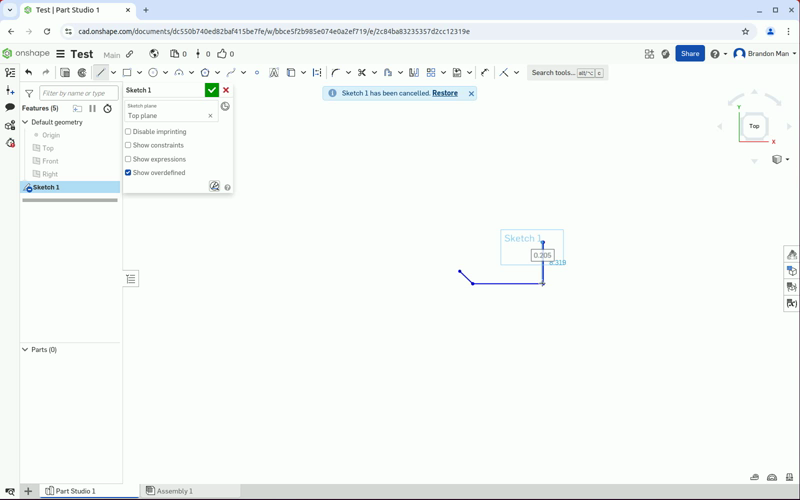
scroll(6)
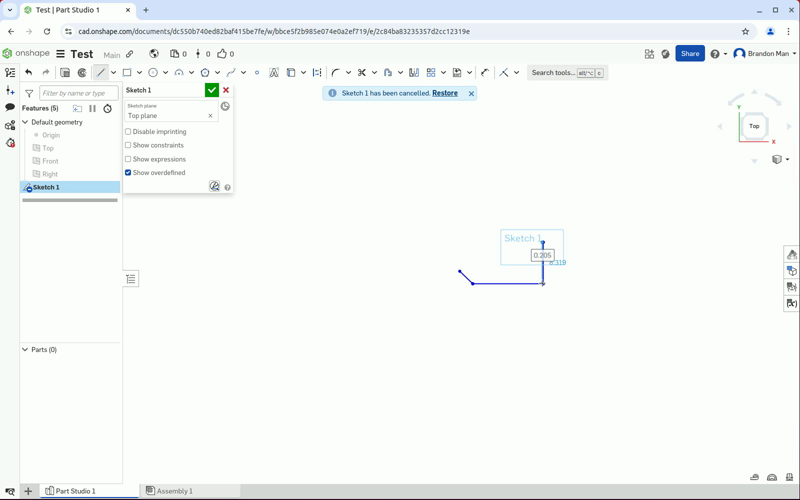
scroll(6)
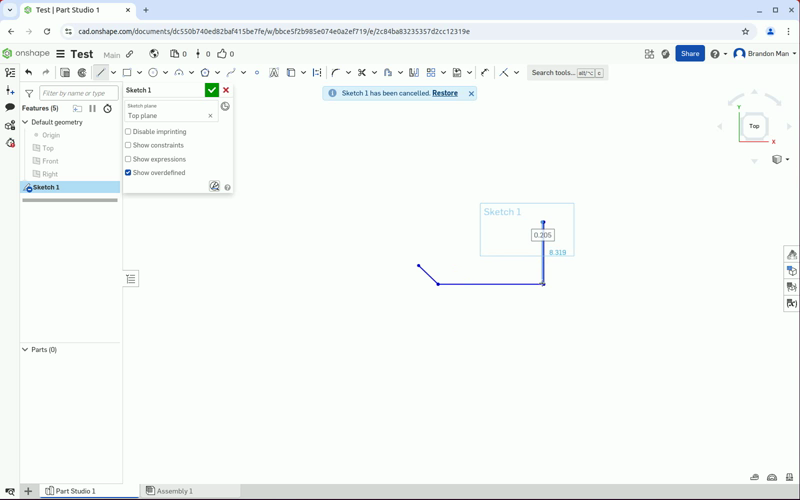
scroll(6)
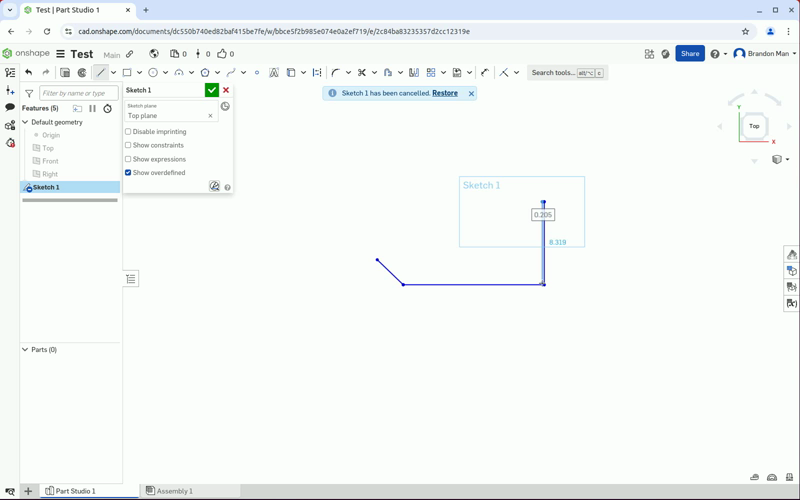
scroll(6)
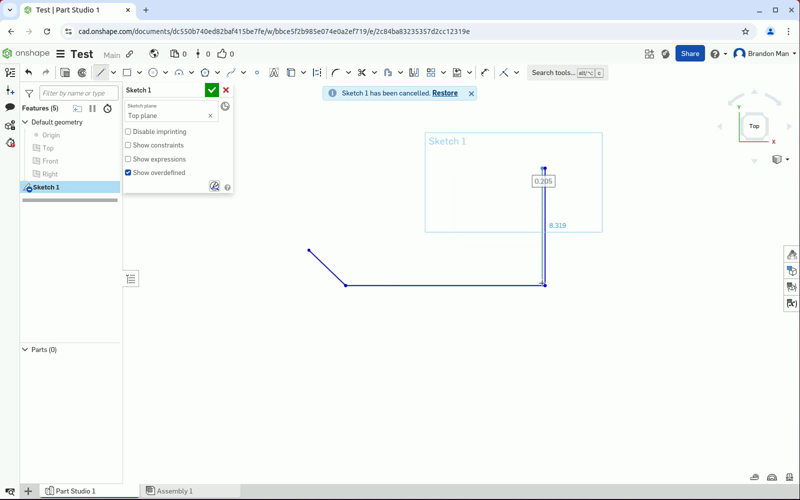
scroll(6)
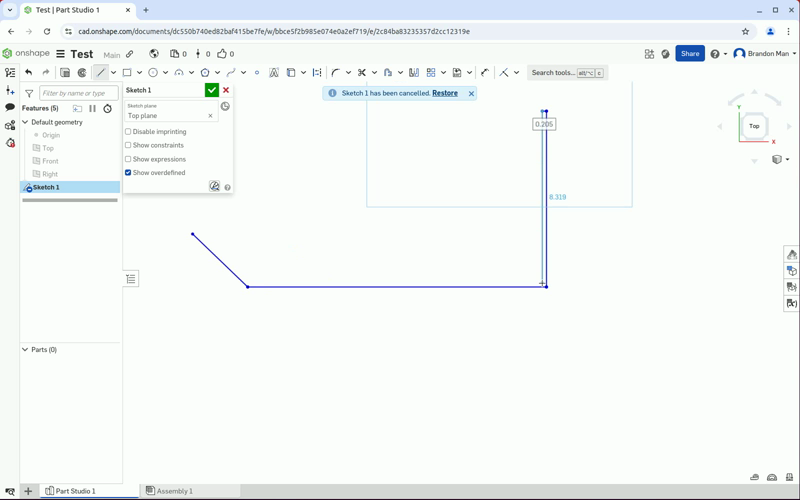
scroll(6)
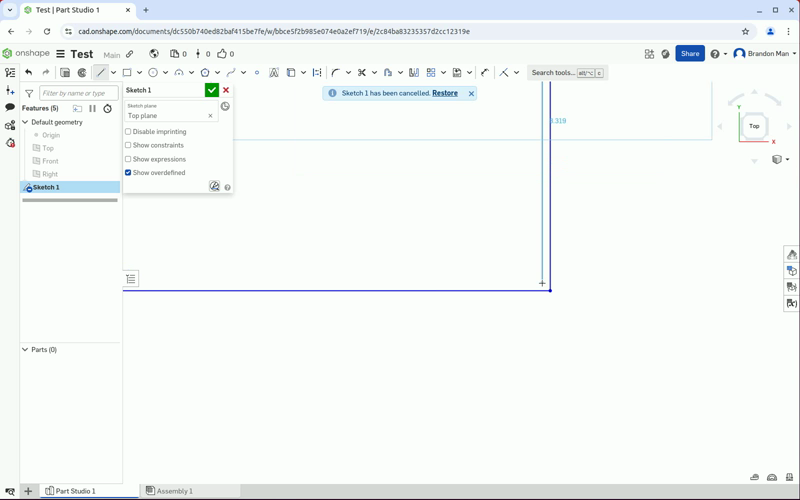
scroll(6)
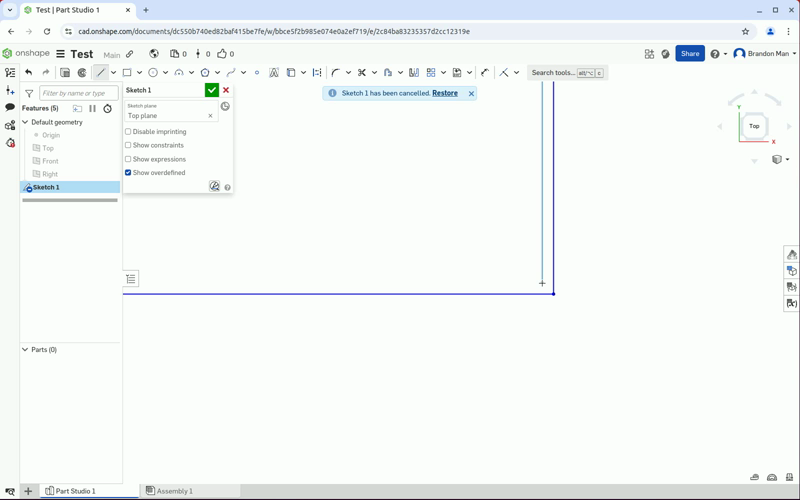
click(542, 282)
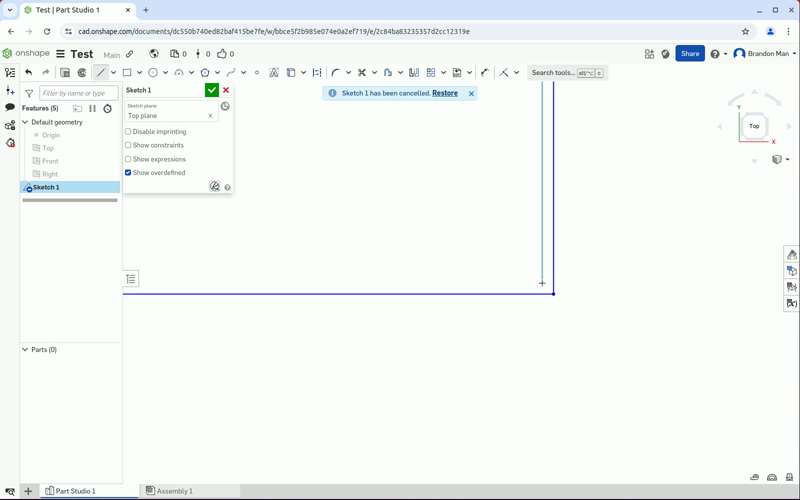
scroll(-6)
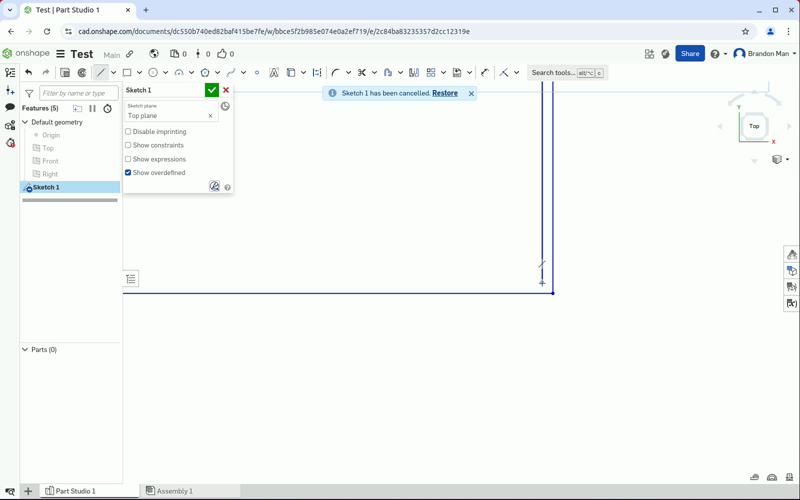
scroll(-6)
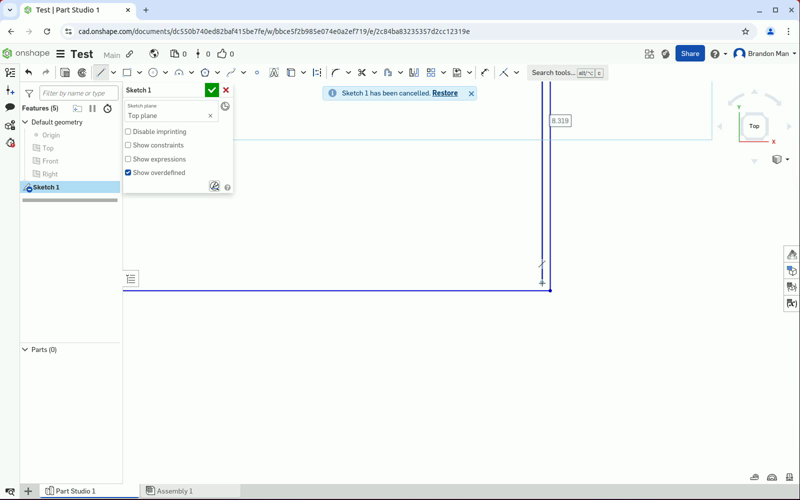
scroll(-6)
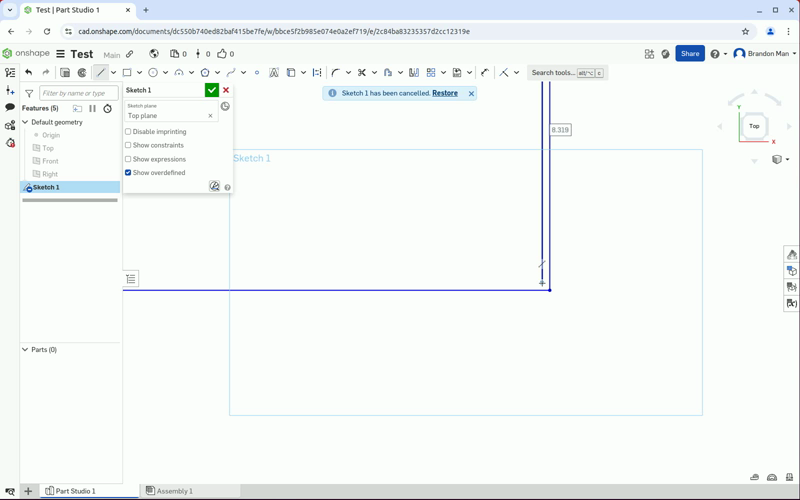
scroll(-6)
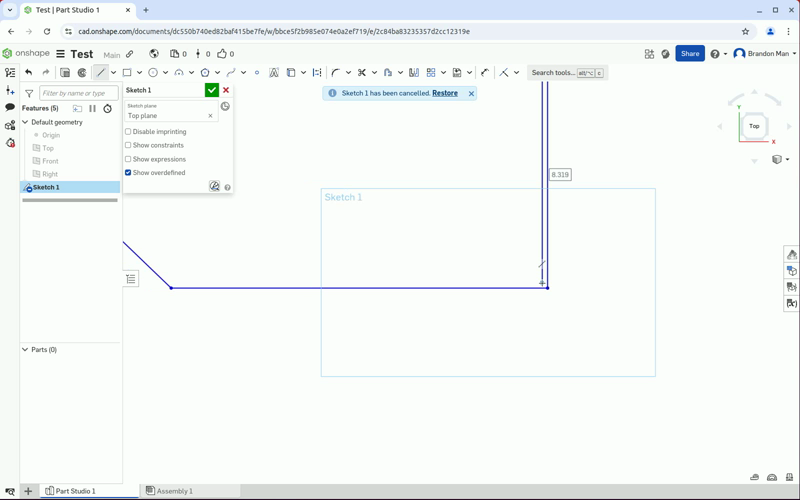
scroll(-6)
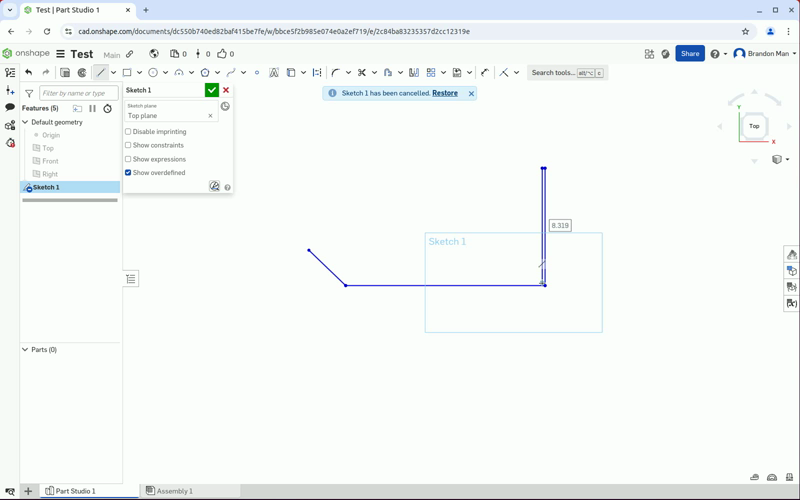
scroll(-6)
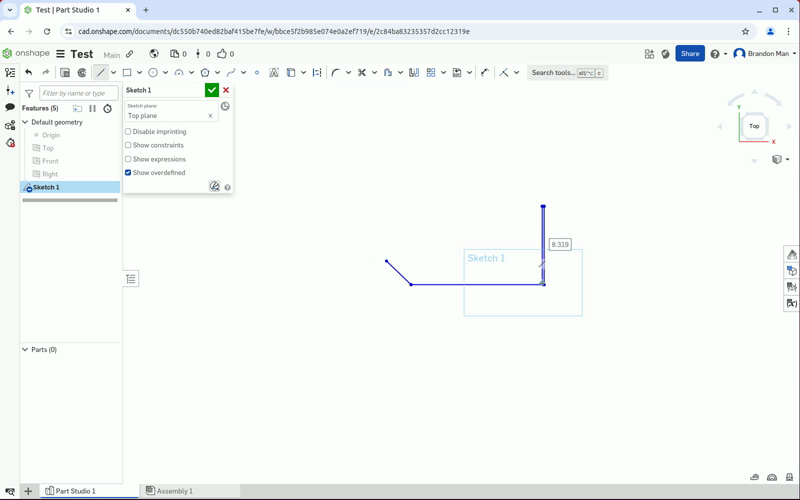
scroll(-6)
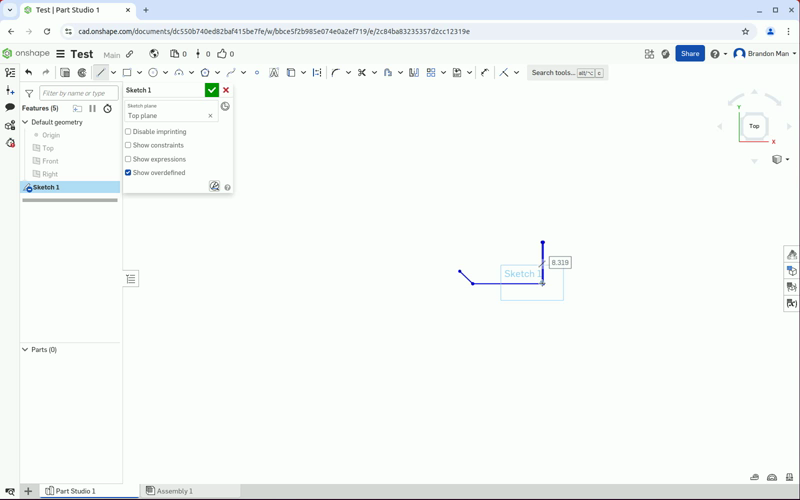
key_up(shift)
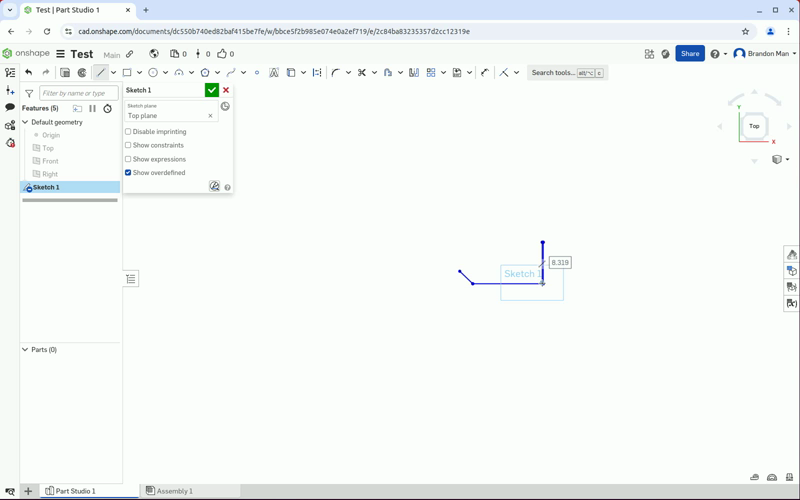
key_down(shift)
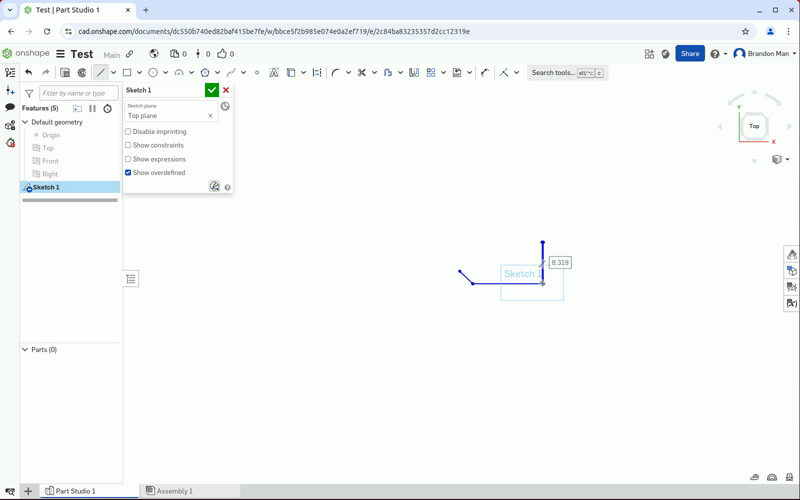
mouse_move(472, 282)
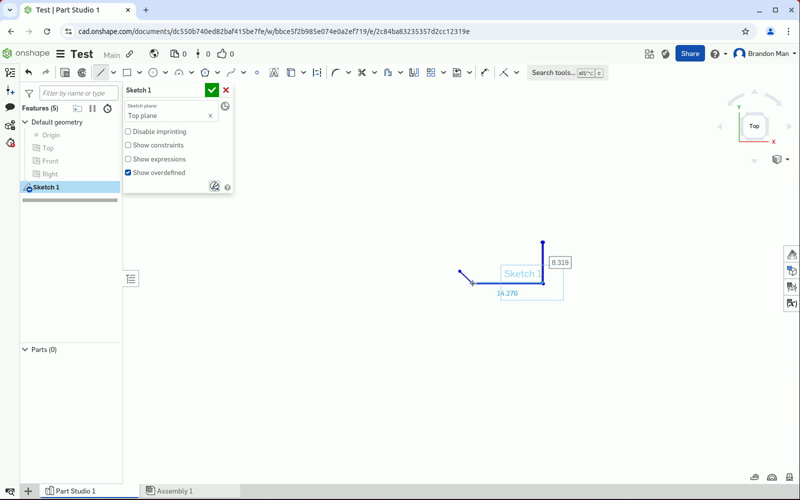
scroll(6)
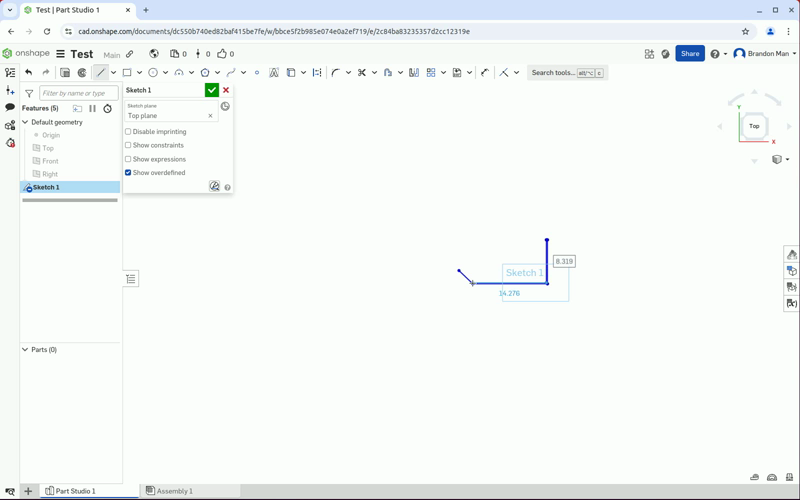
scroll(6)
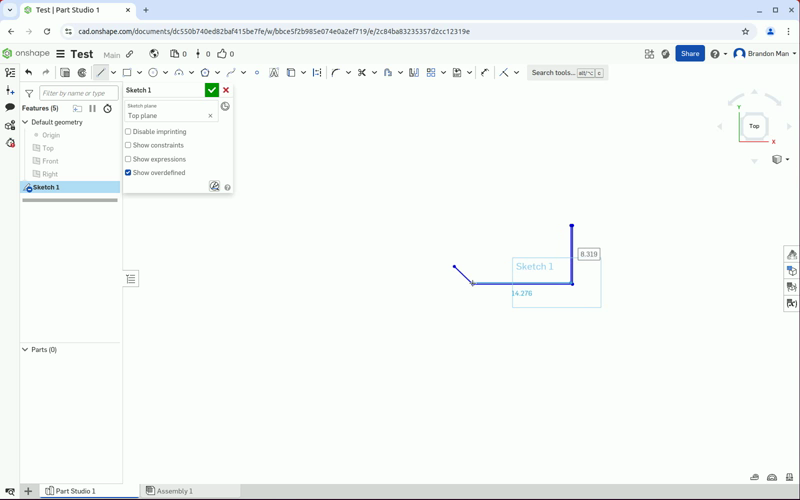
scroll(6)
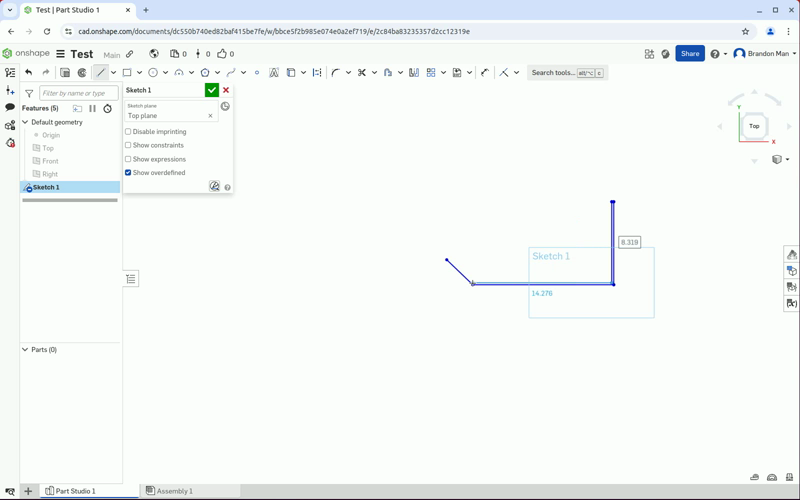
scroll(6)
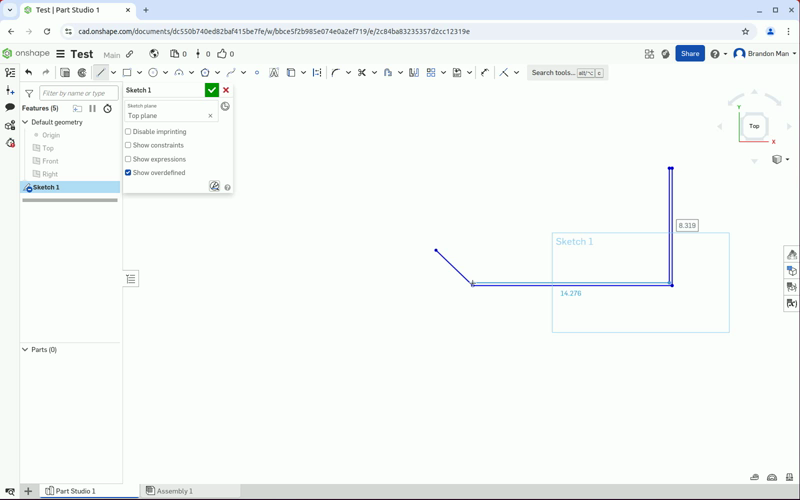
scroll(6)
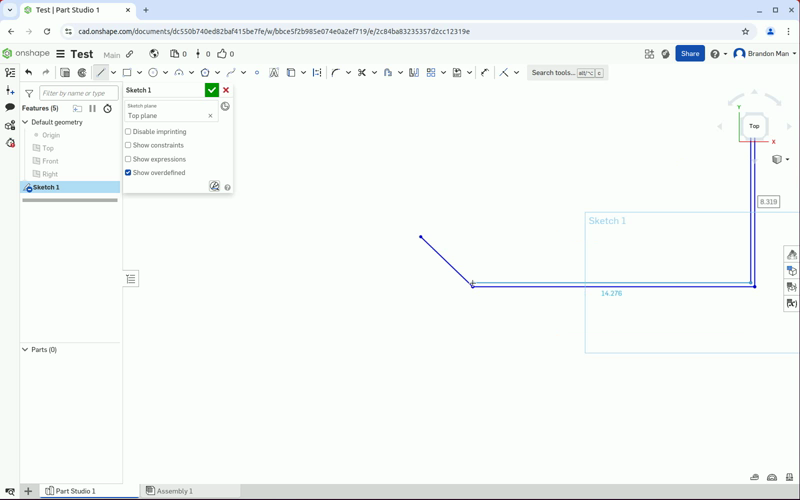
scroll(6)
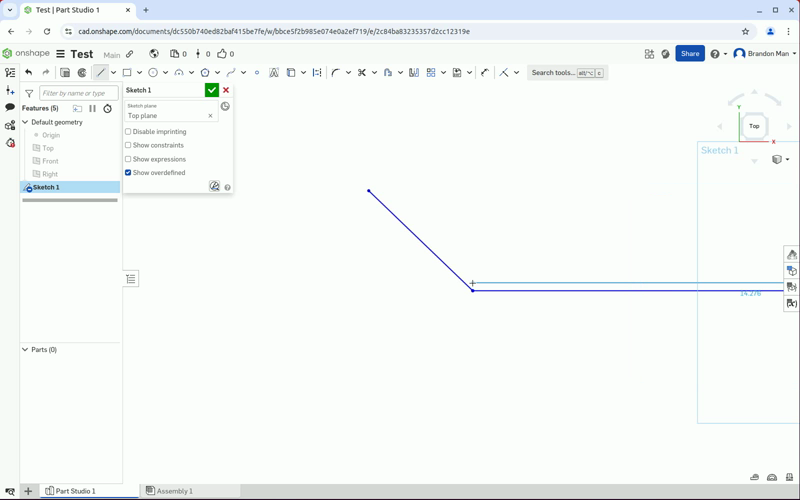
scroll(6)
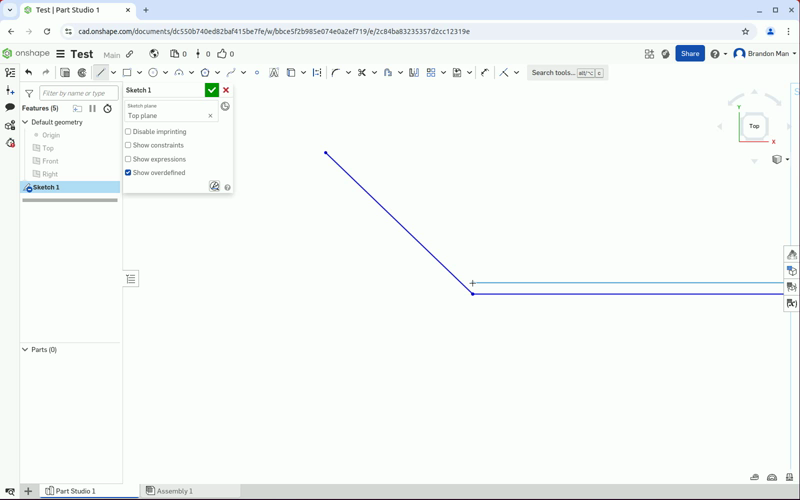
click(472, 282)
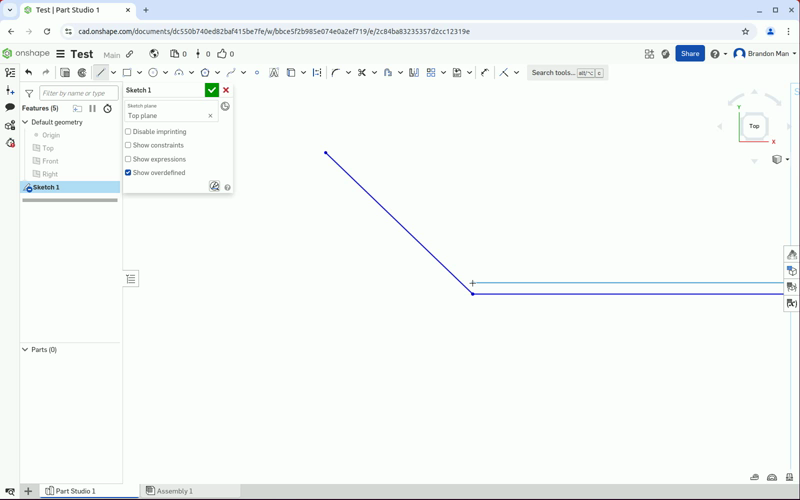
scroll(-6)
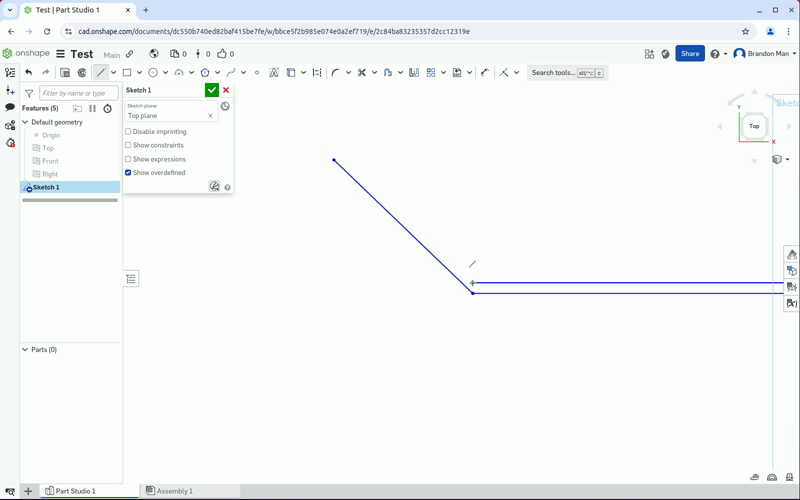
scroll(-6)
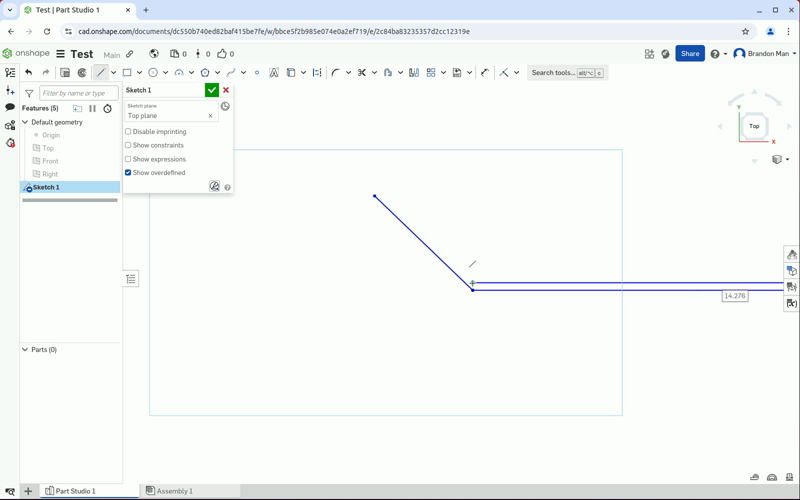
scroll(-6)
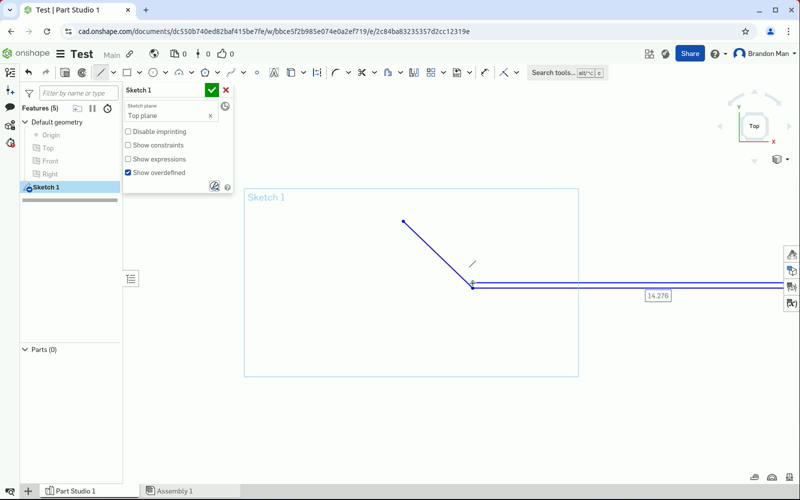
scroll(-6)
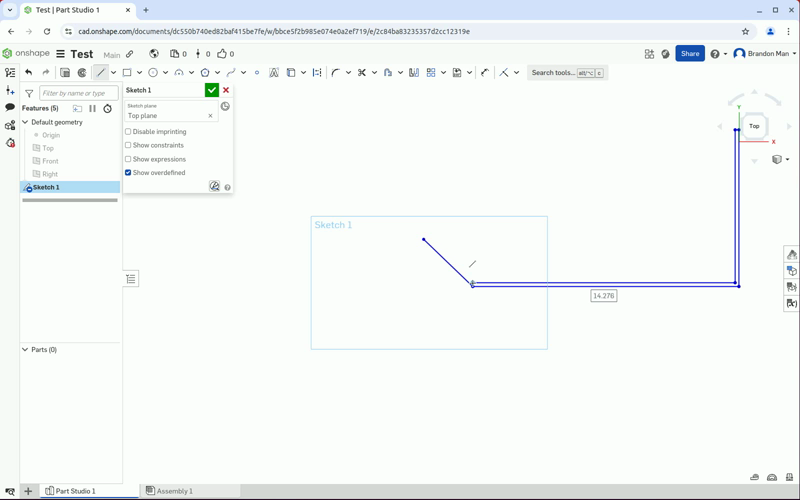
scroll(-6)
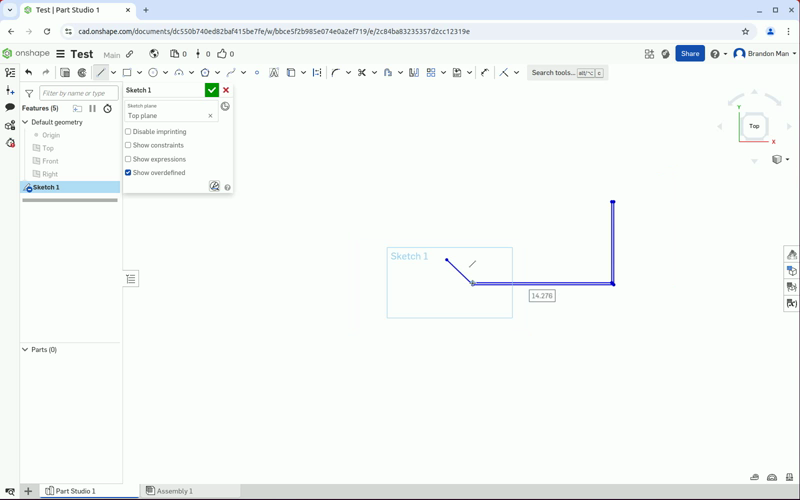
scroll(-6)
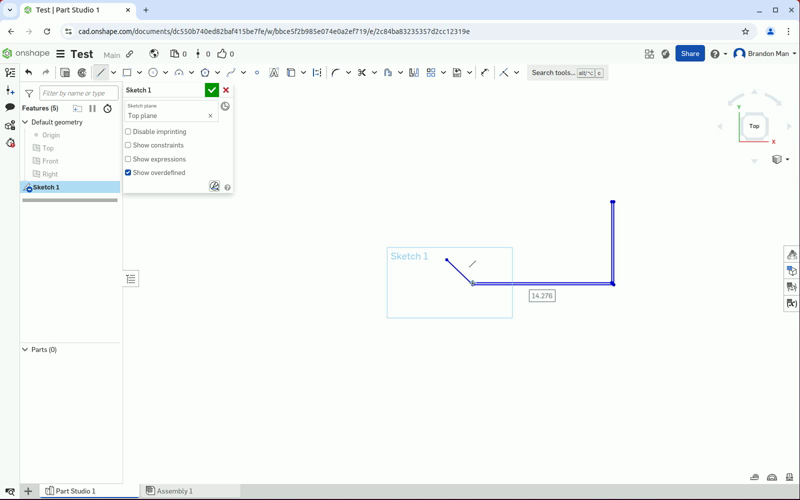
scroll(-6)
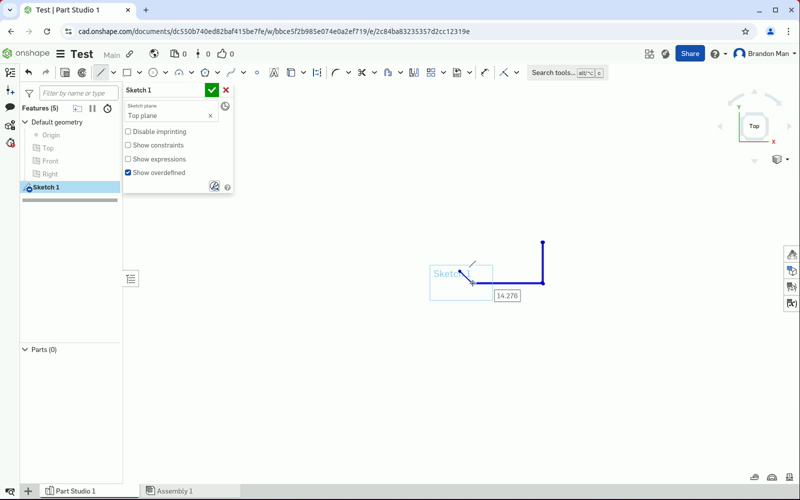
key_up(shift)
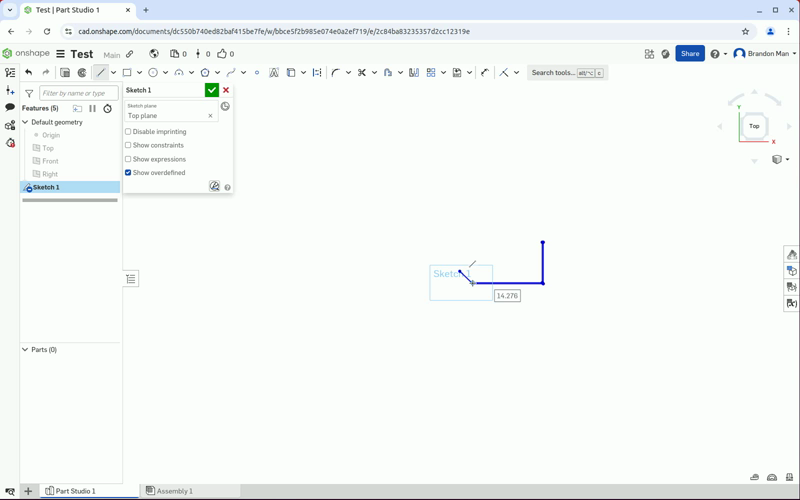
key_down(shift)
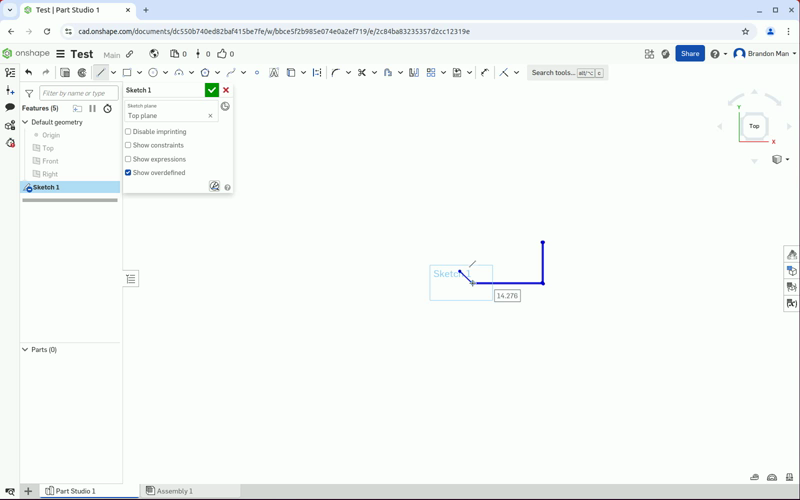
mouse_move(502, 282)
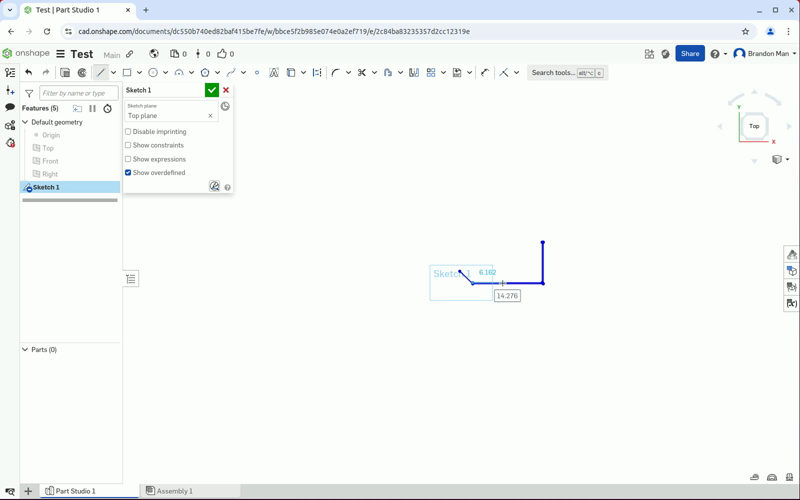
mouse_move(460, 270)
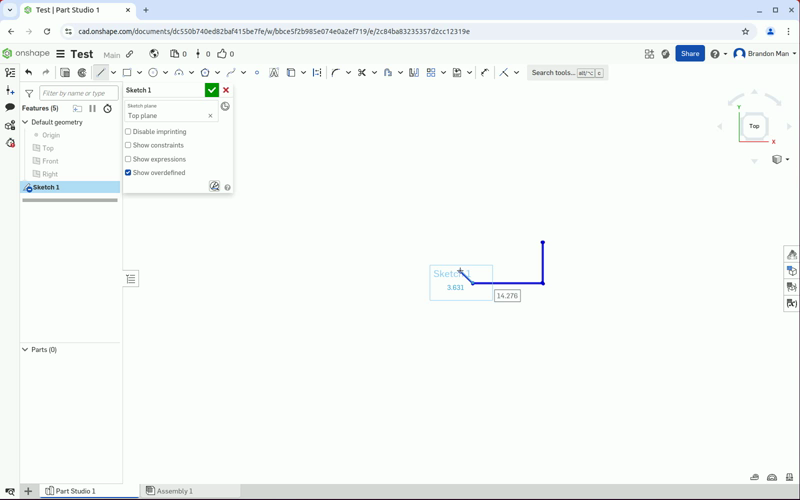
scroll(6)
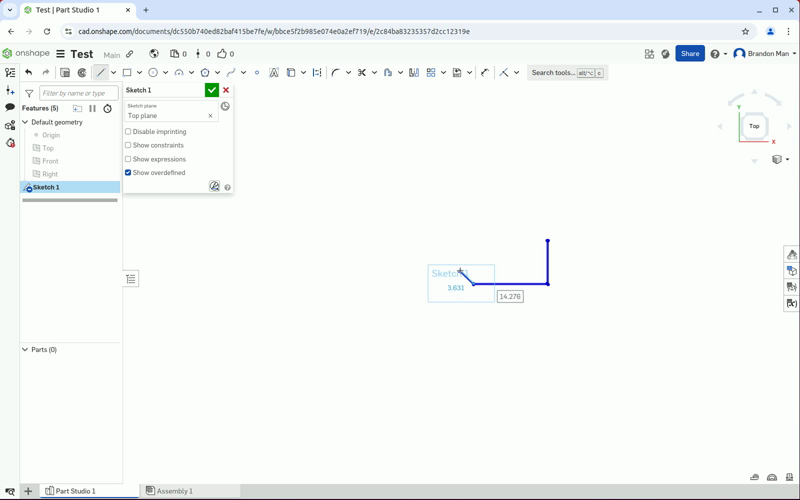
scroll(6)
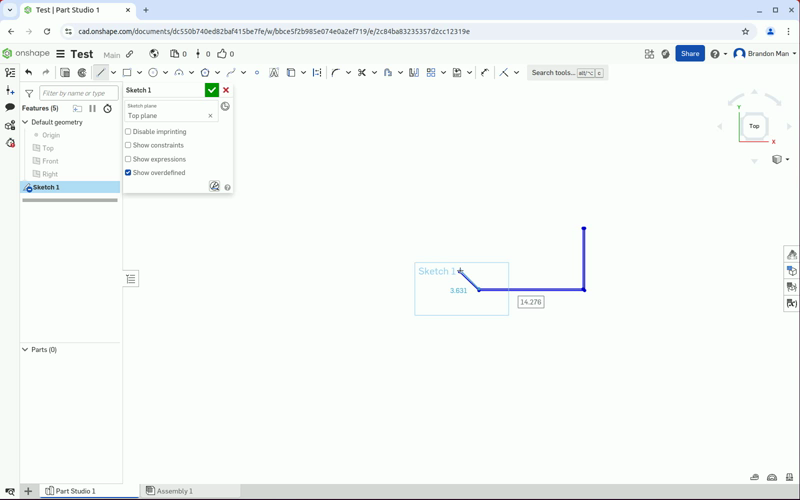
scroll(6)
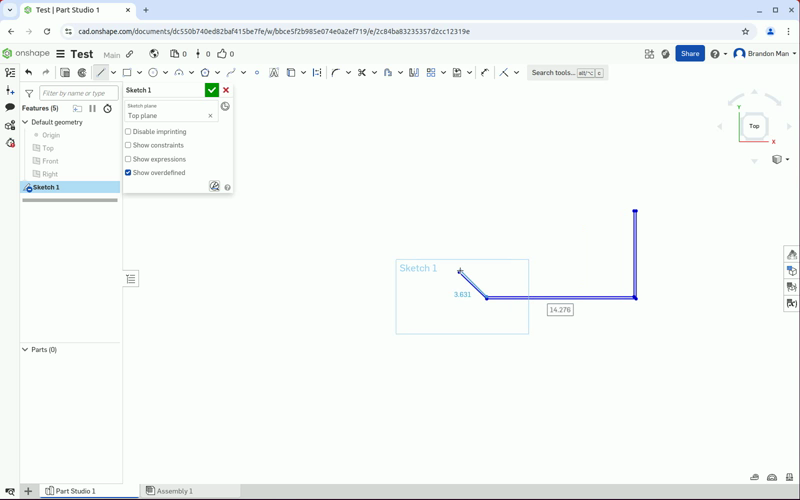
scroll(6)
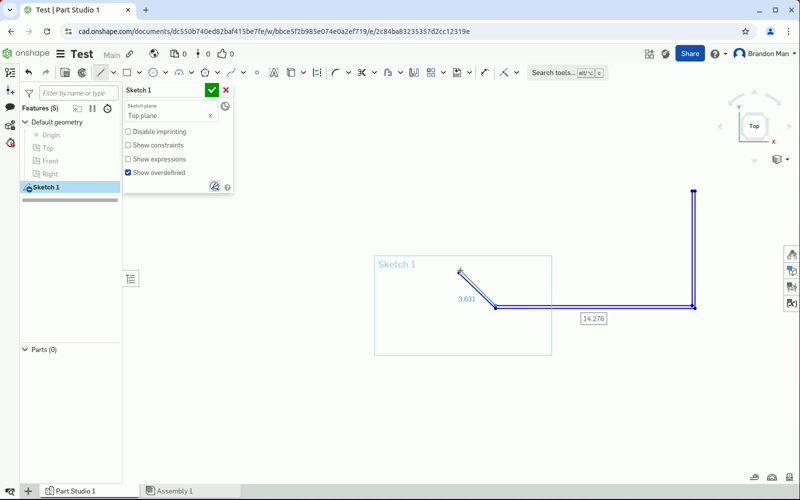
scroll(6)
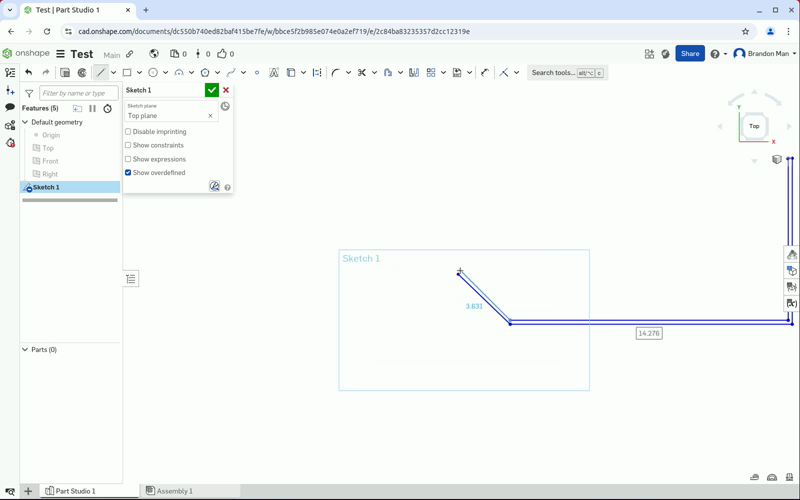
scroll(6)
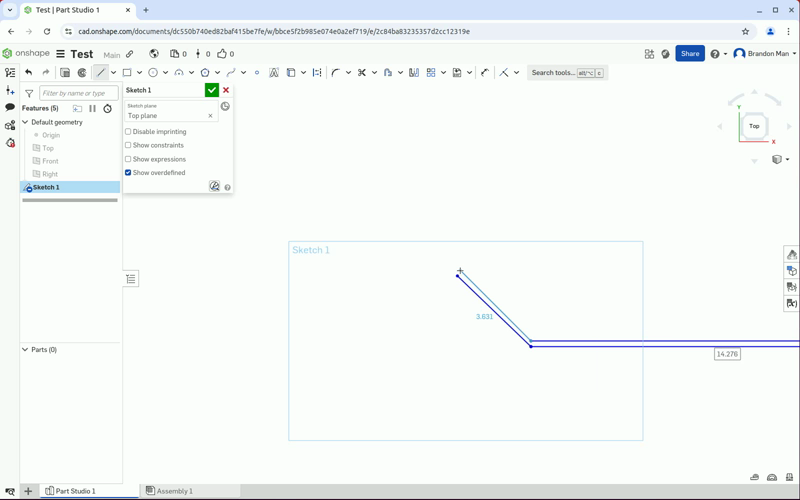
scroll(6)
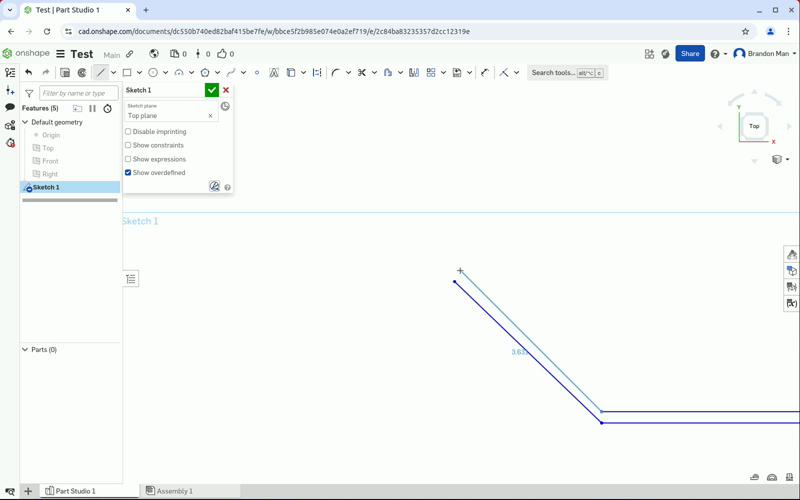
click(460, 270)
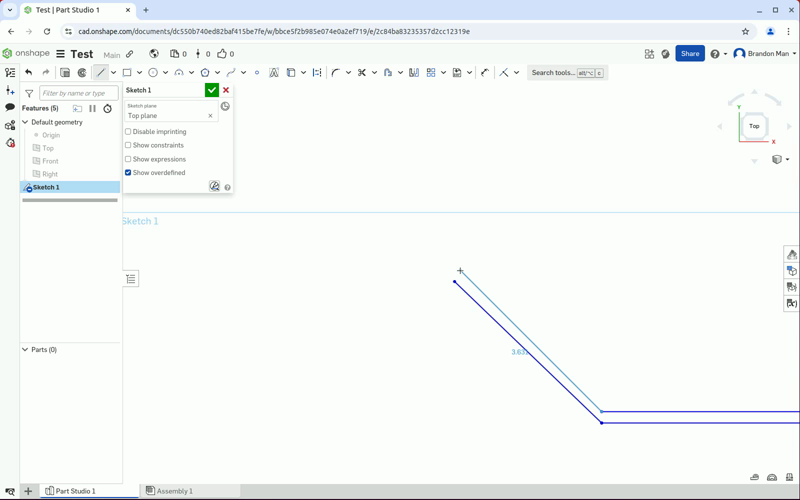
scroll(-6)
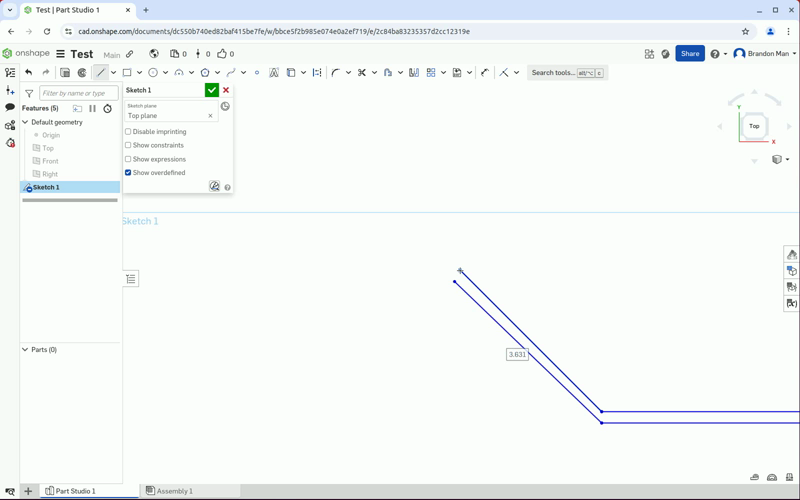
scroll(-6)
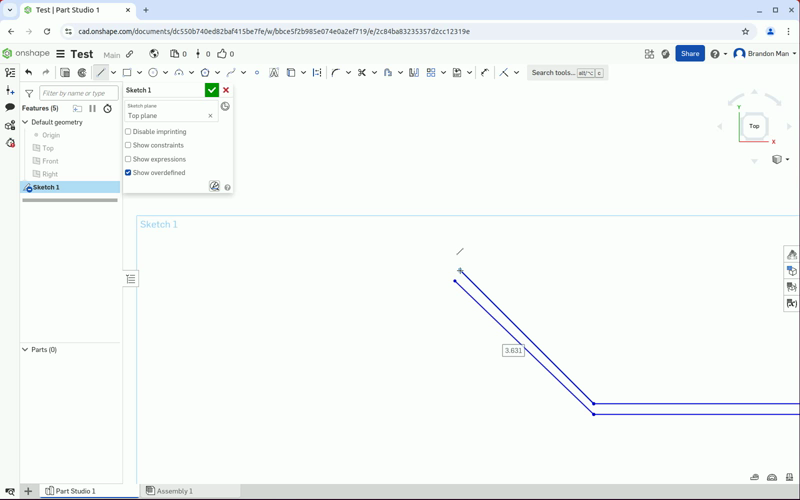
scroll(-6)
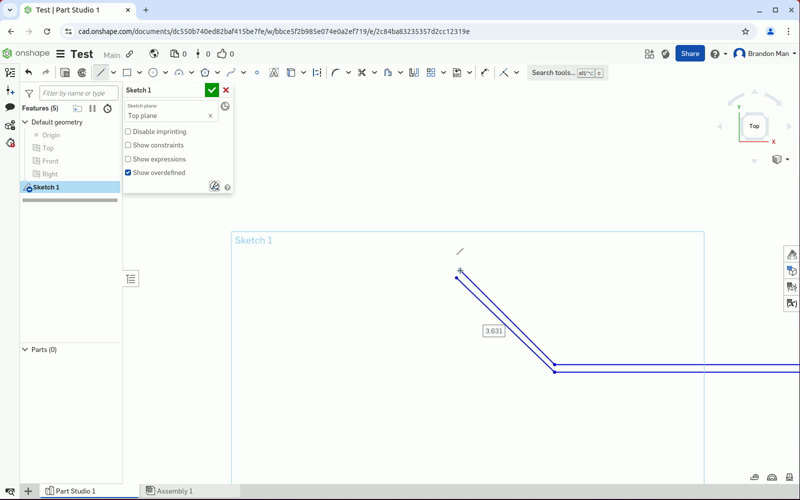
scroll(-6)
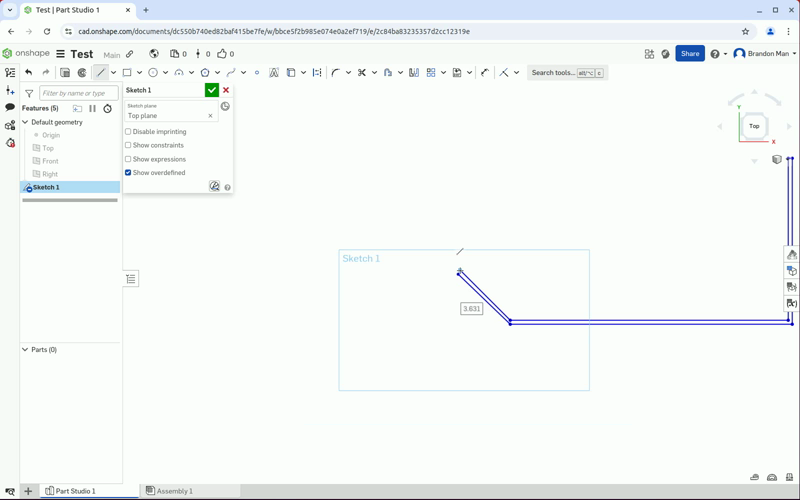
scroll(-6)
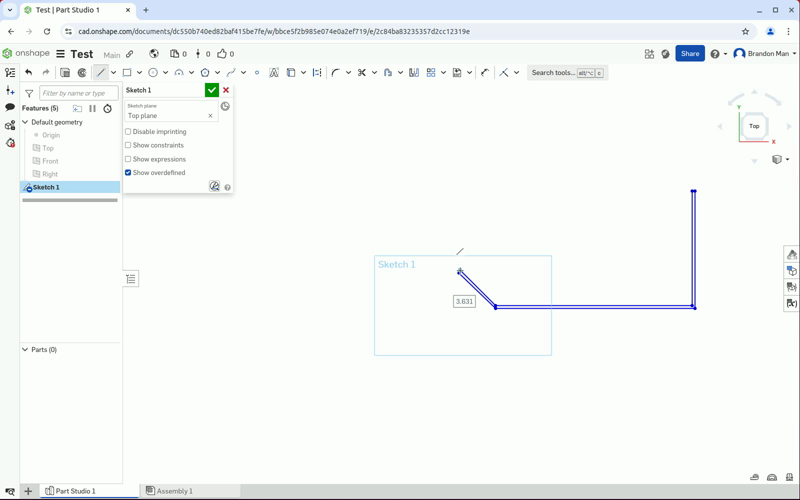
scroll(-6)
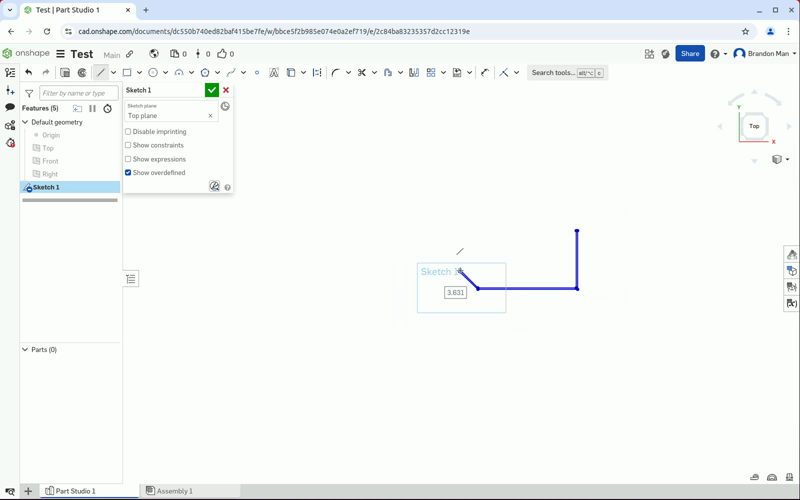
scroll(-6)
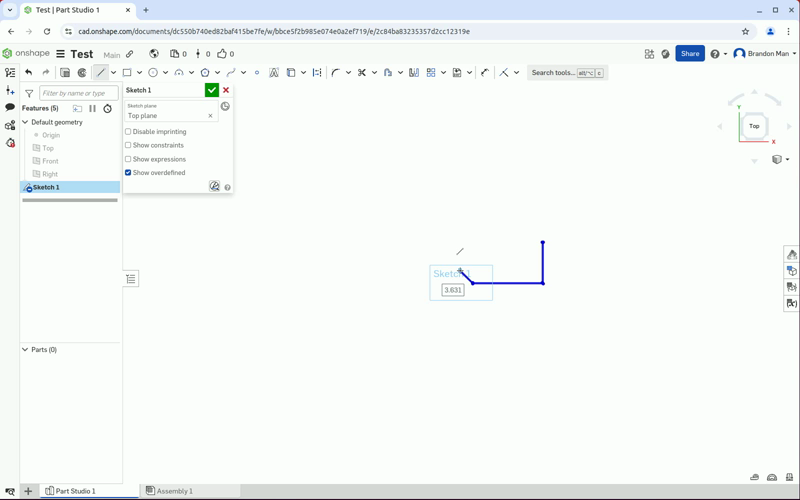
key_up(shift)
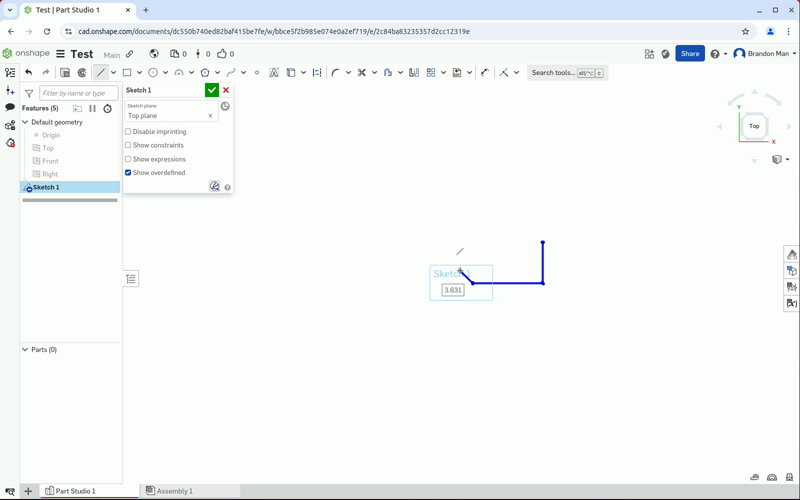
key_down(shift)
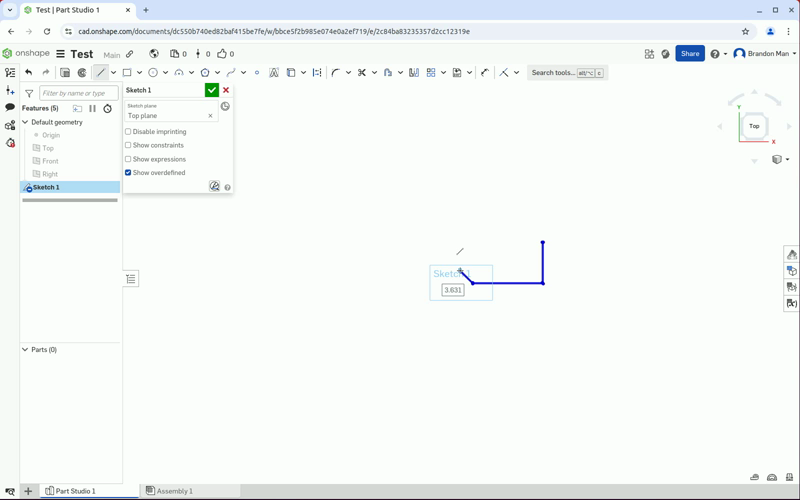
mouse_move(490, 270)
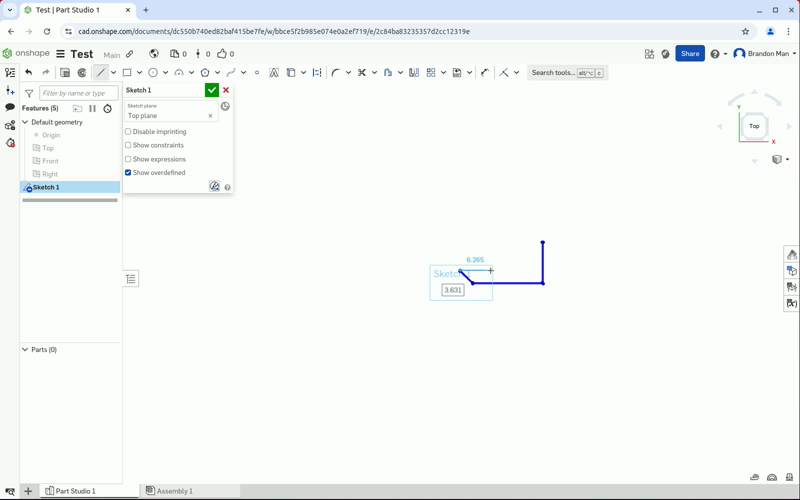
mouse_move(460, 242)
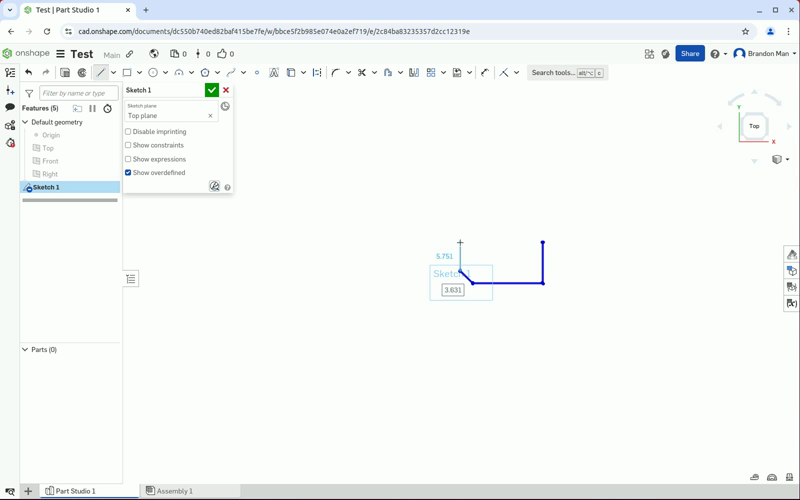
click(460, 242)
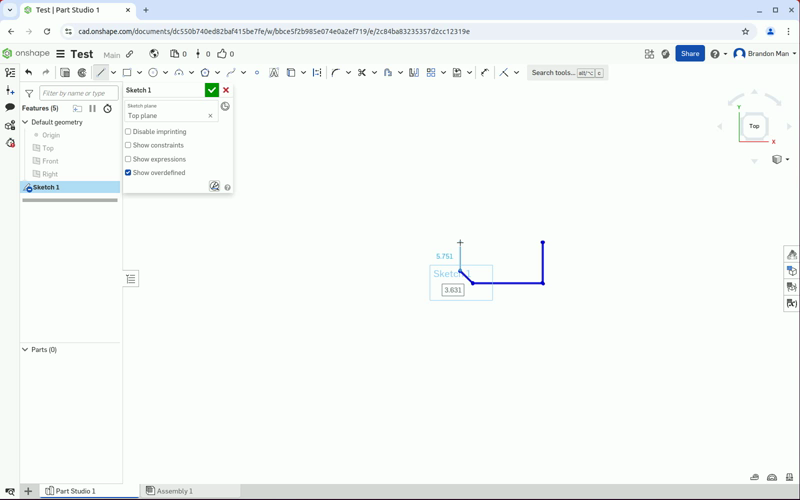
key_up(shift)
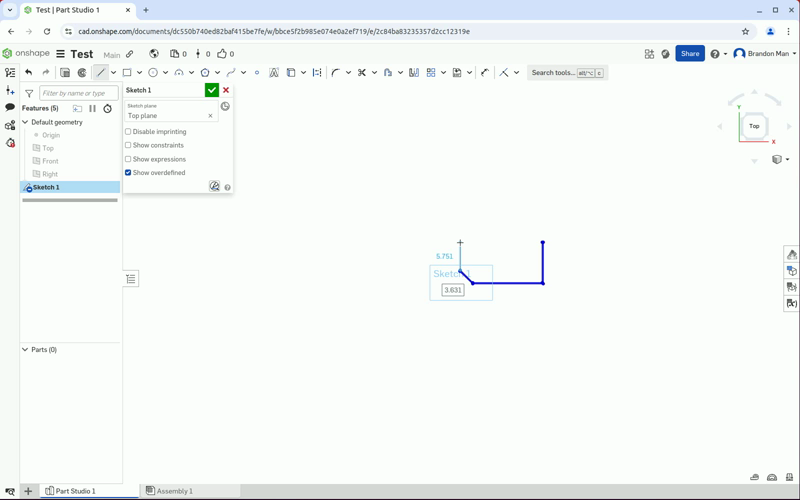
key_down(shift)
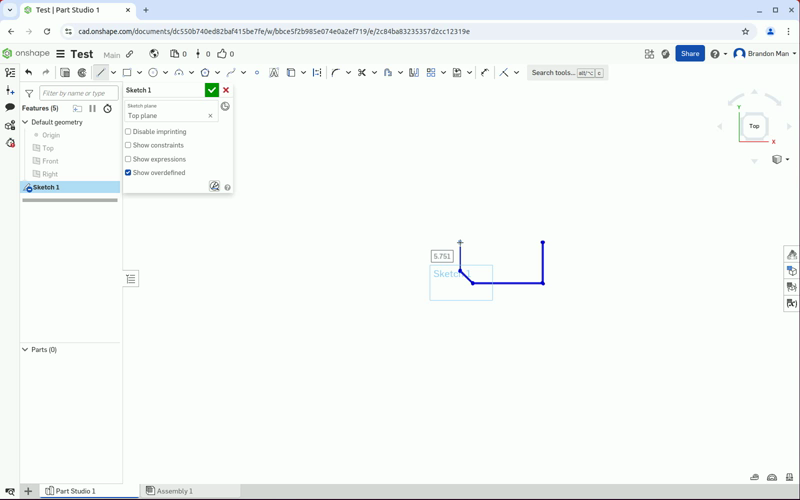
mouse_move(490, 242)
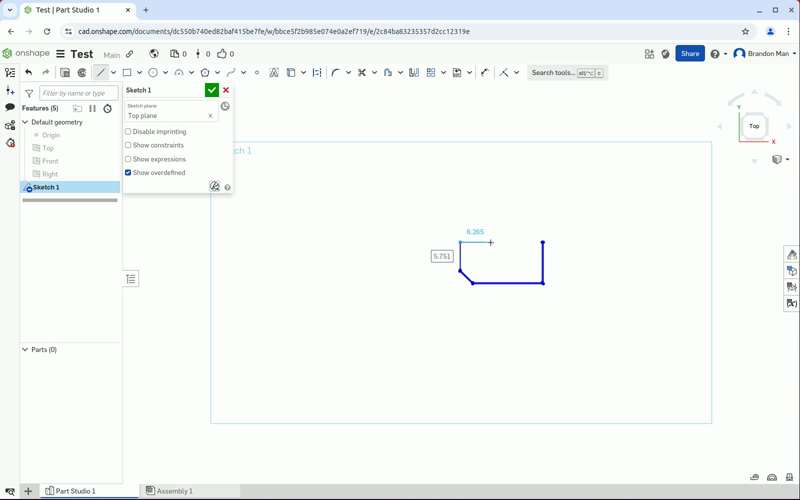
mouse_move(459, 242)
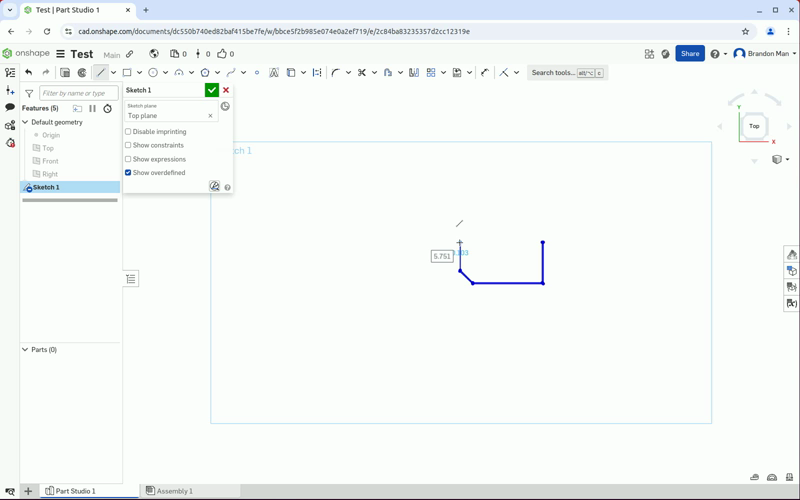
scroll(6)
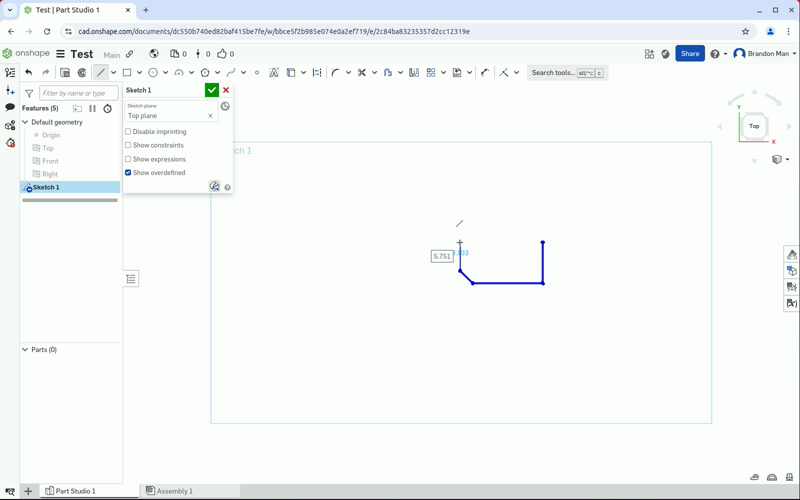
scroll(6)
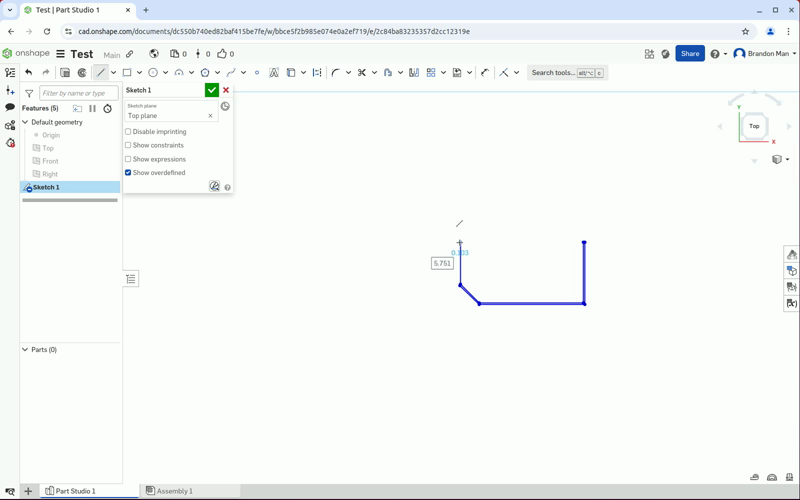
scroll(6)
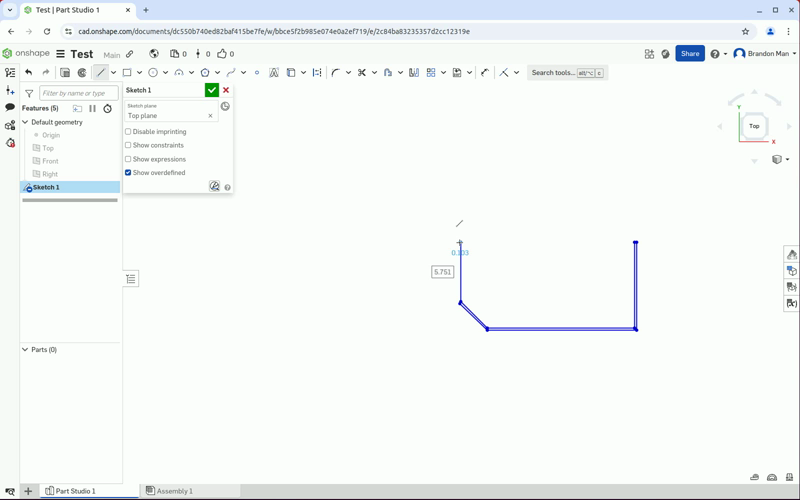
scroll(6)
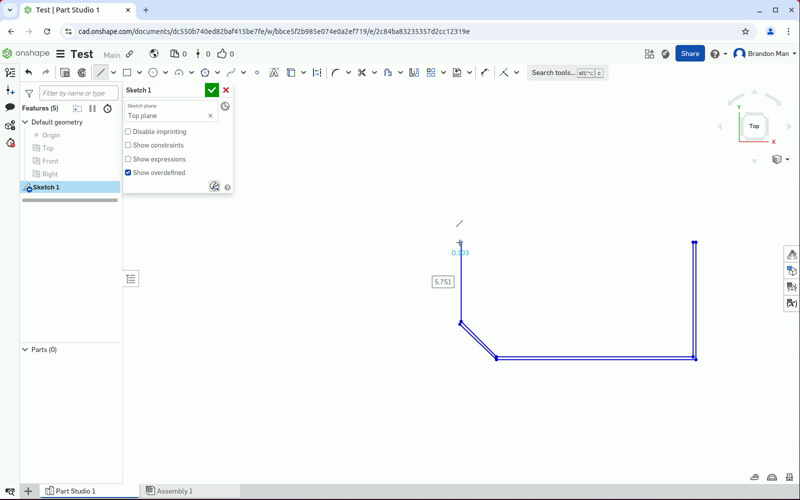
scroll(6)
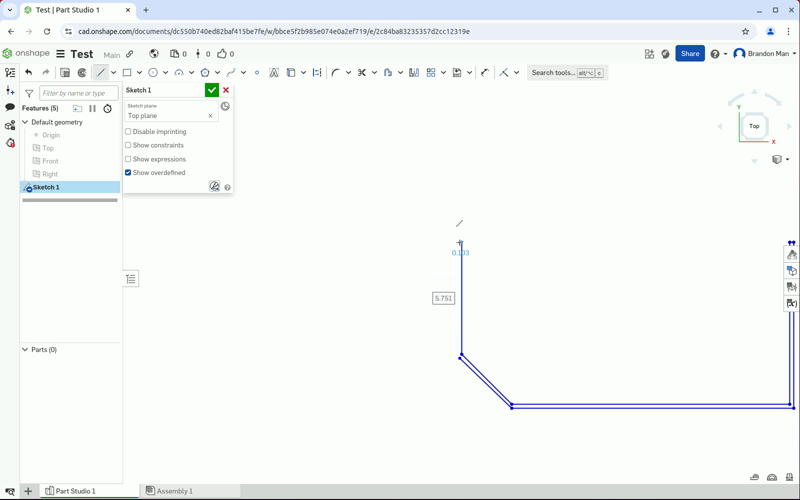
scroll(6)
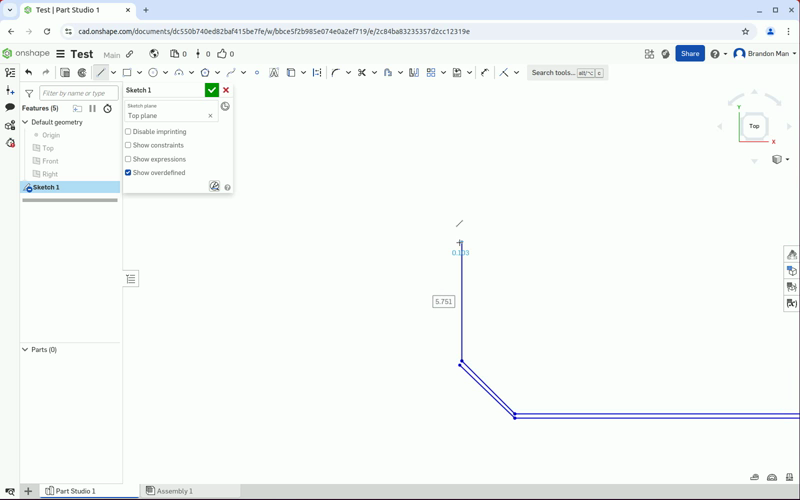
scroll(6)
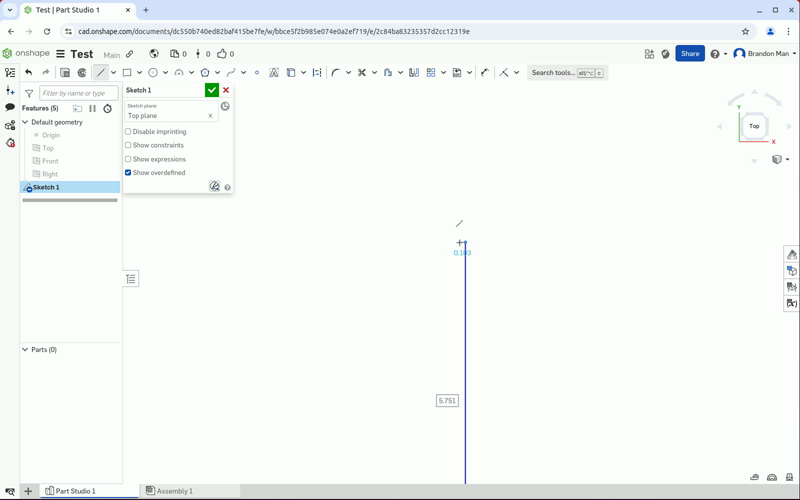
click(459, 242)
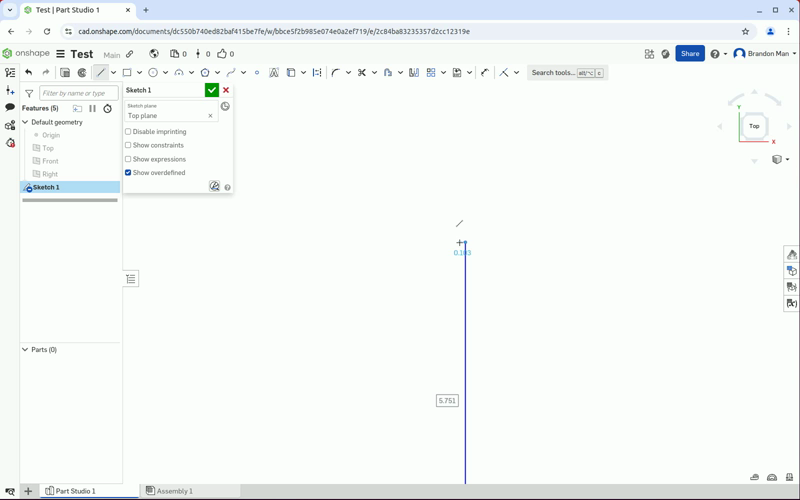
scroll(-6)
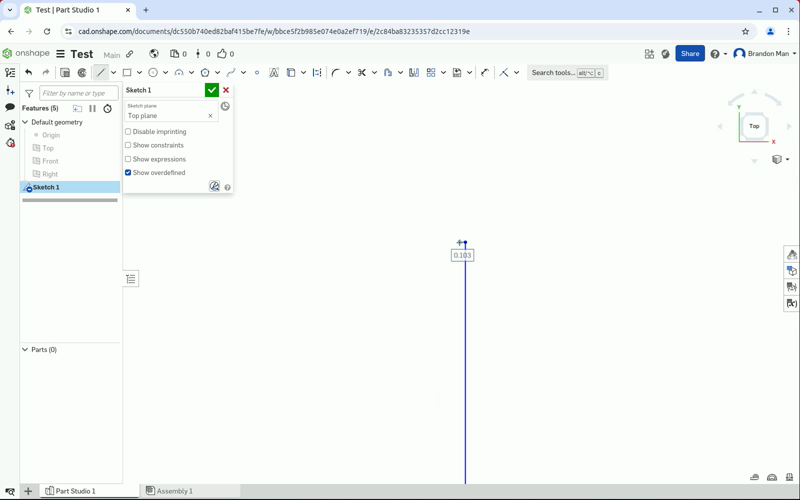
scroll(-6)
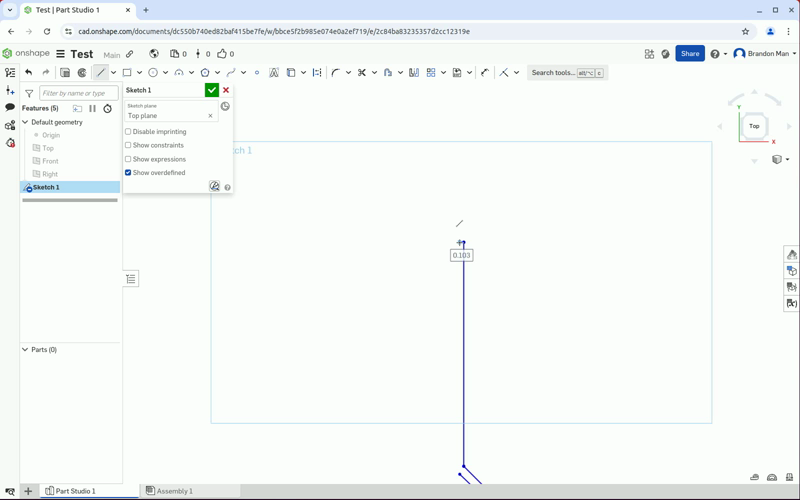
scroll(-6)
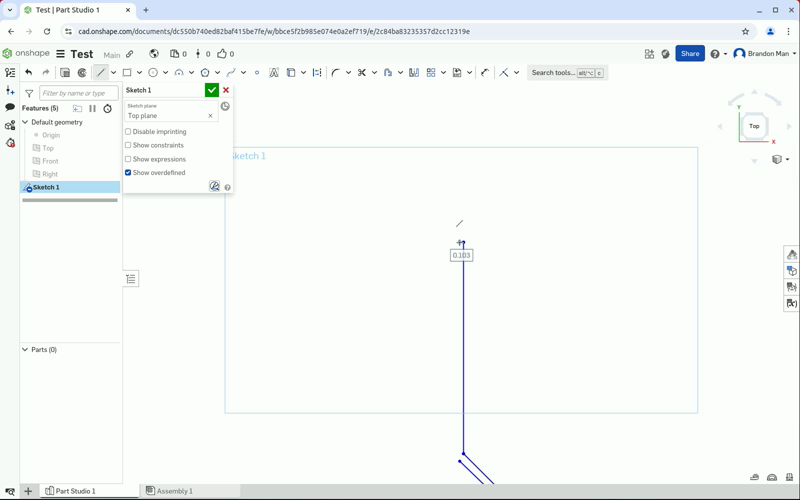
scroll(-6)
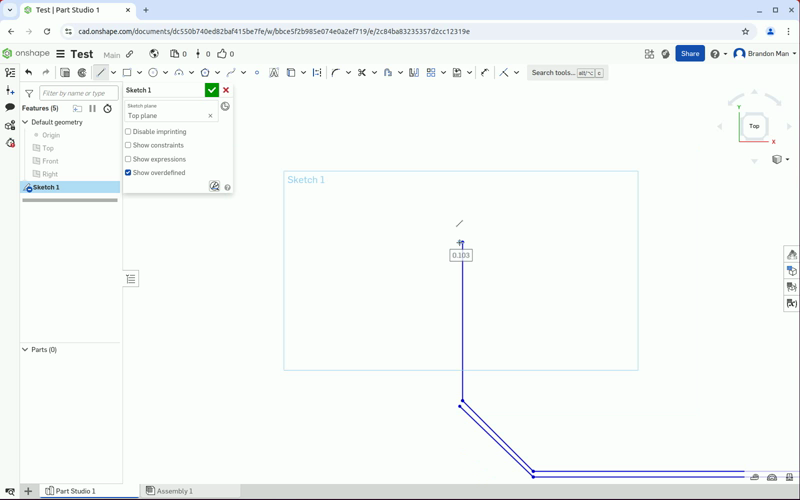
scroll(-6)
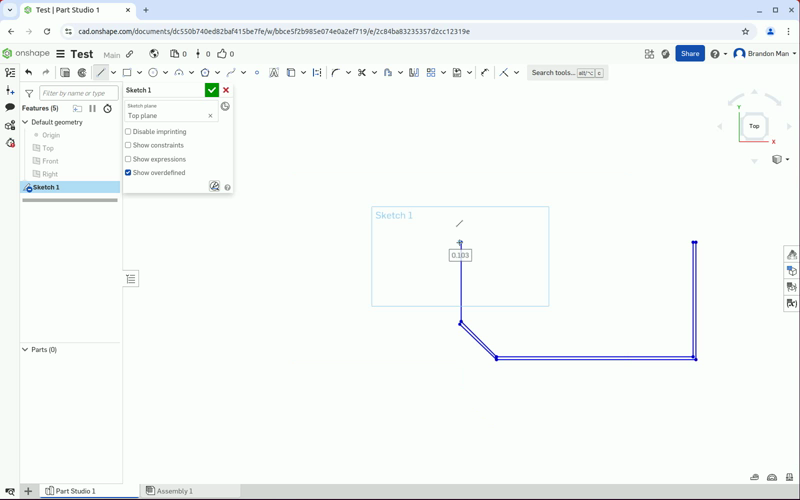
scroll(-6)
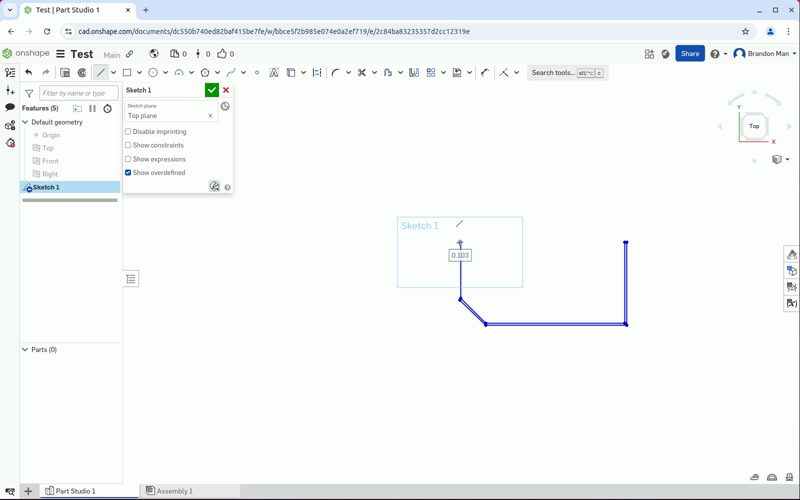
scroll(-6)
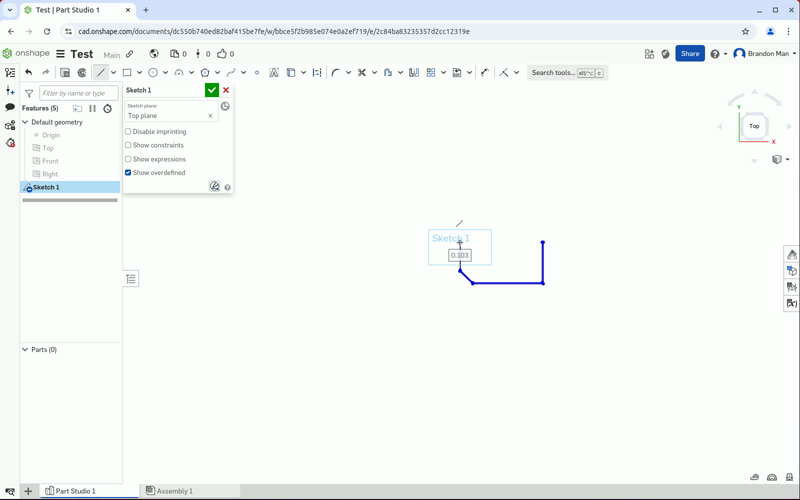
key_up(shift)
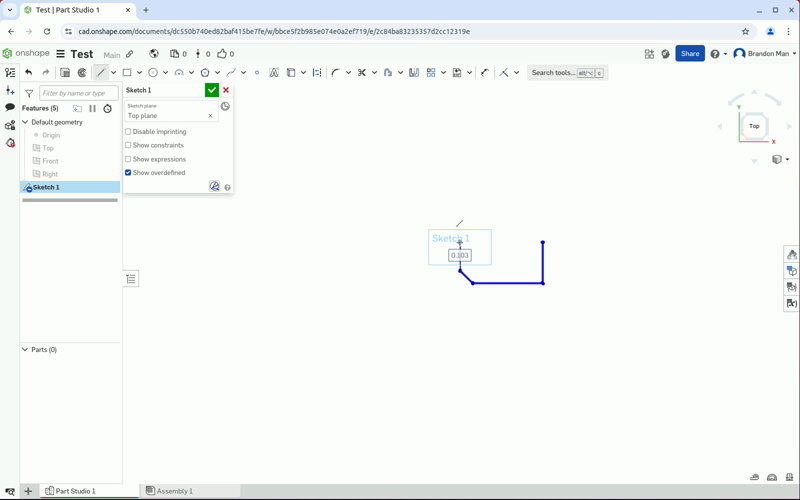
mouse_move(489, 242)
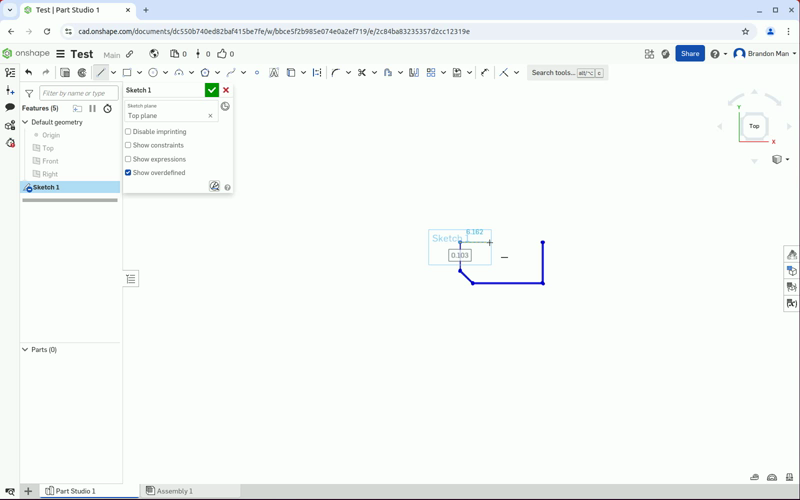
key_down(shift)
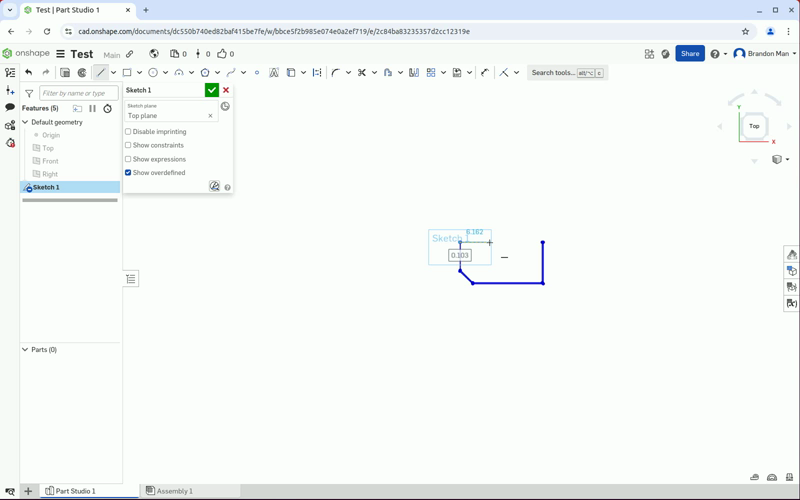
mouse_move(459, 271)
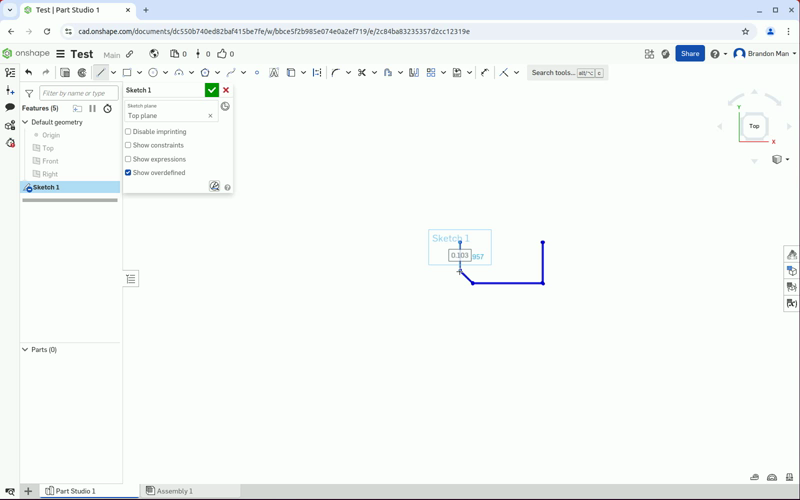
scroll(6)
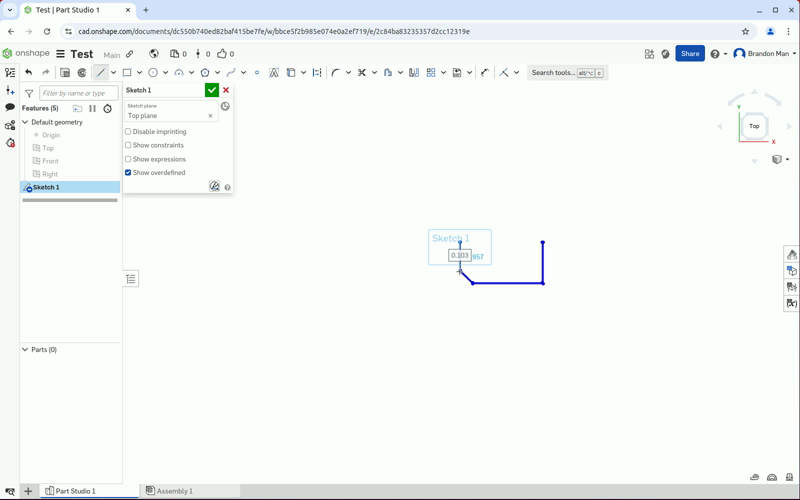
scroll(6)
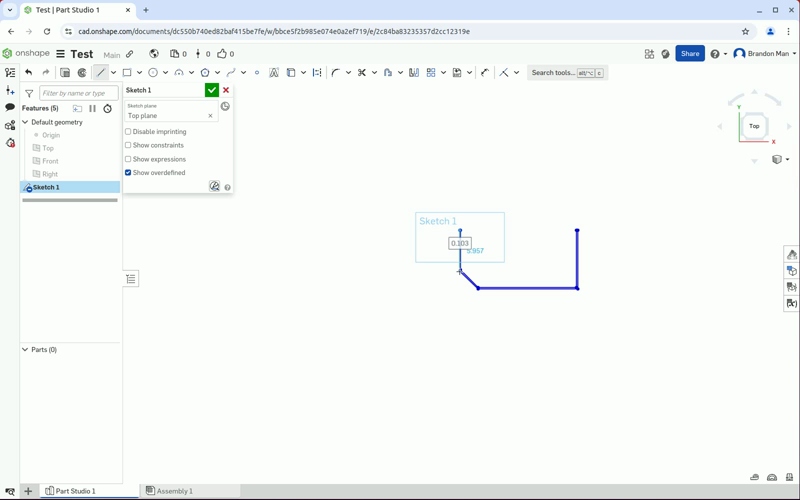
scroll(6)
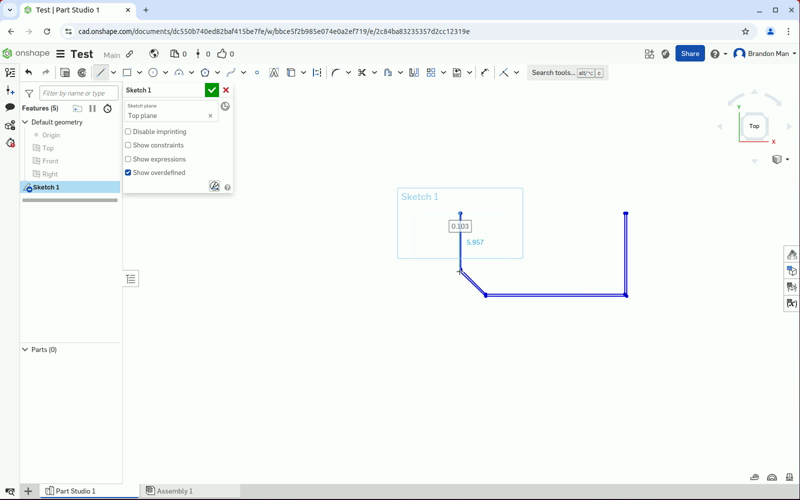
scroll(6)
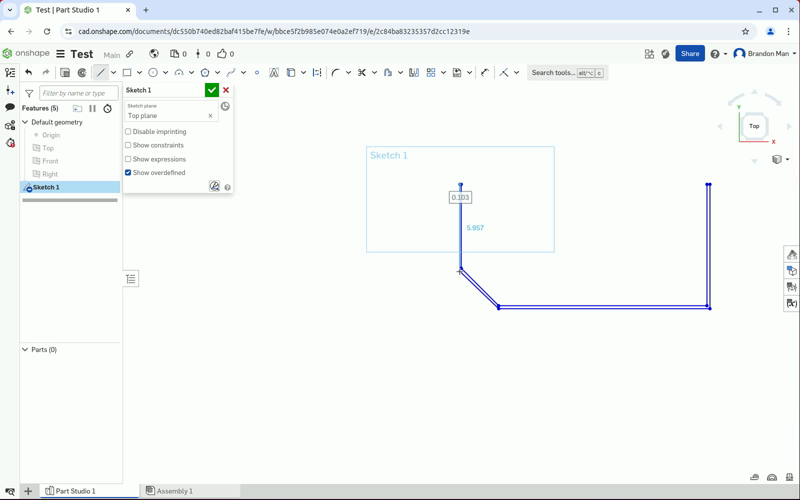
scroll(6)
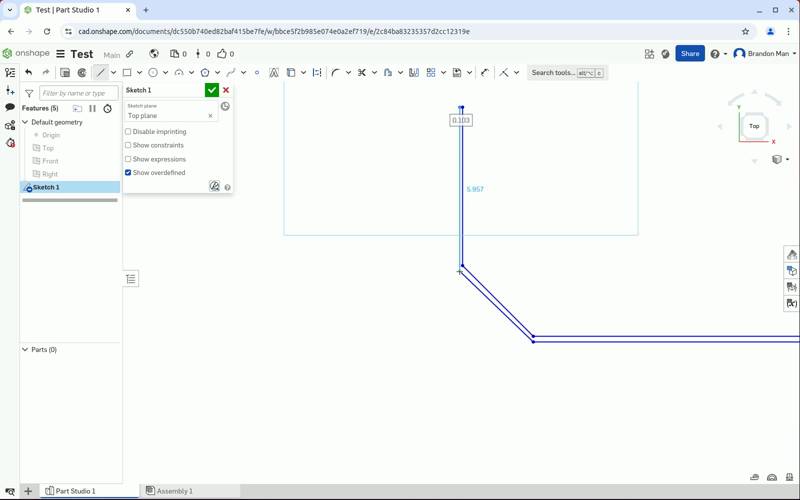
scroll(6)
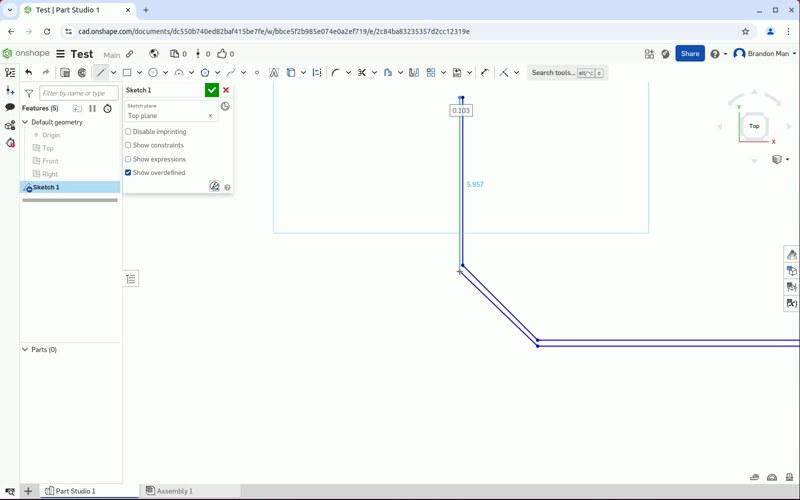
scroll(6)
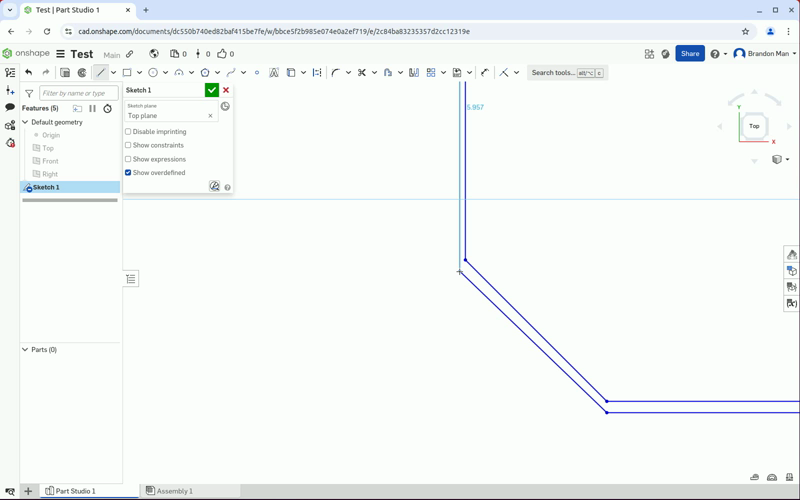
key_up(shift)
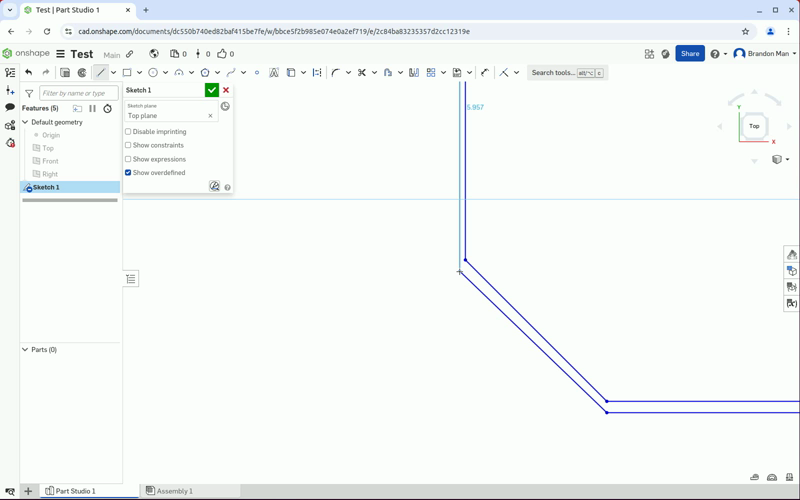
click(459, 271)
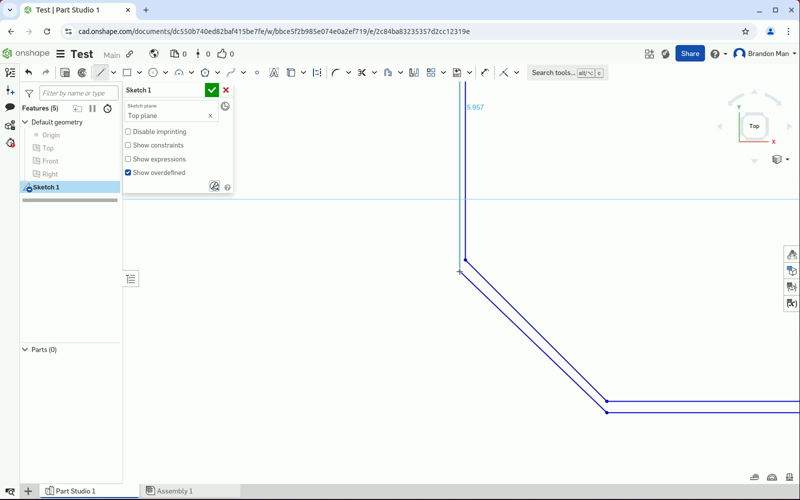
scroll(-6)
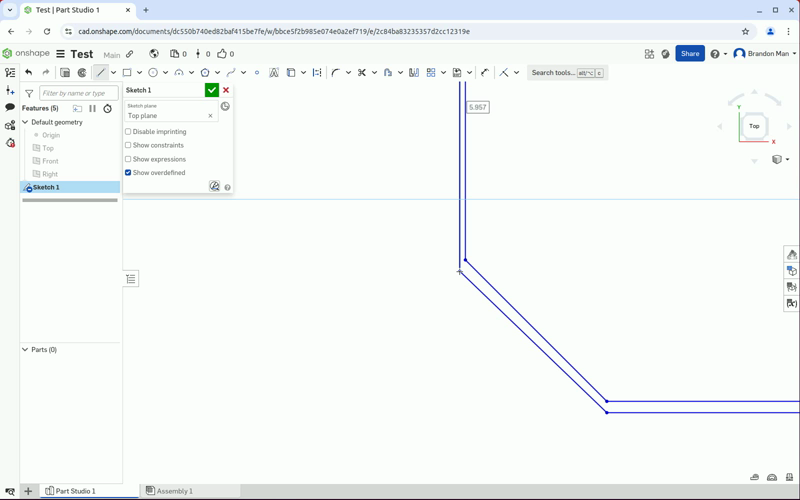
scroll(-6)
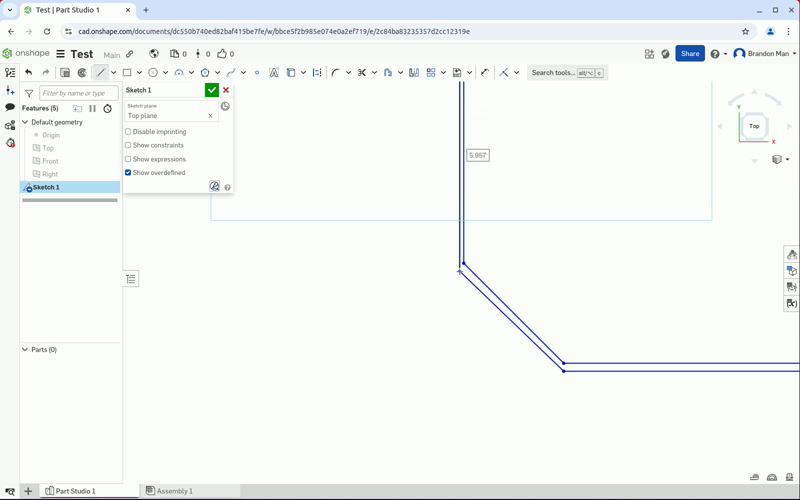
scroll(-6)
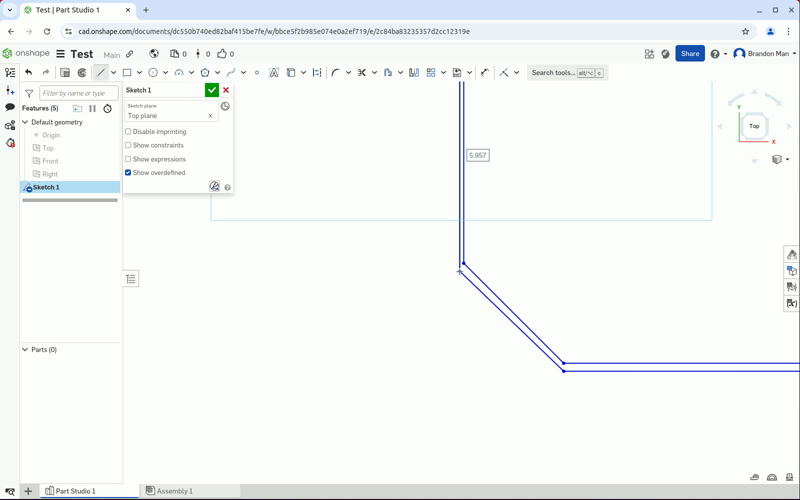
scroll(-6)
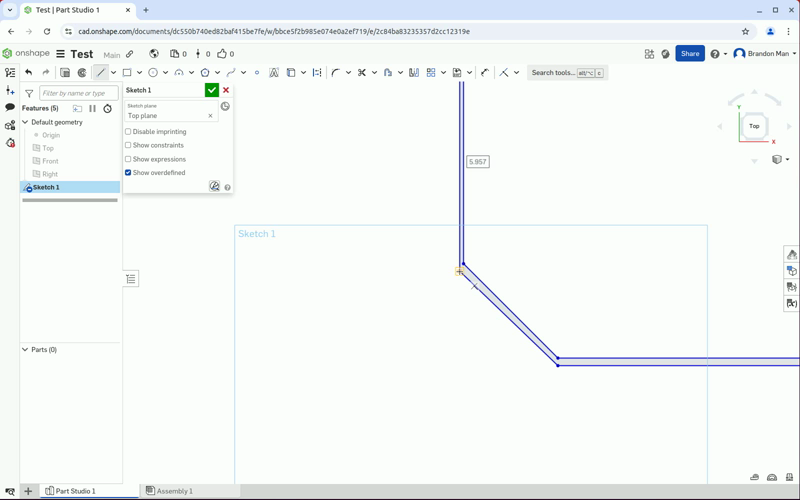
scroll(-6)
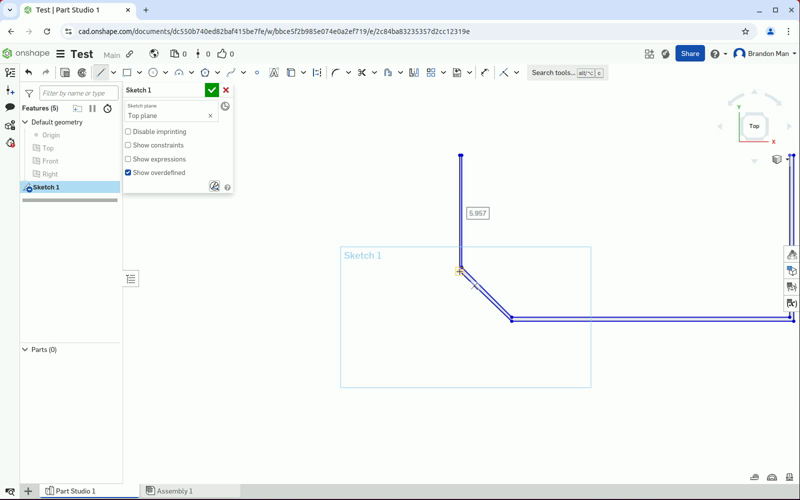
scroll(-6)
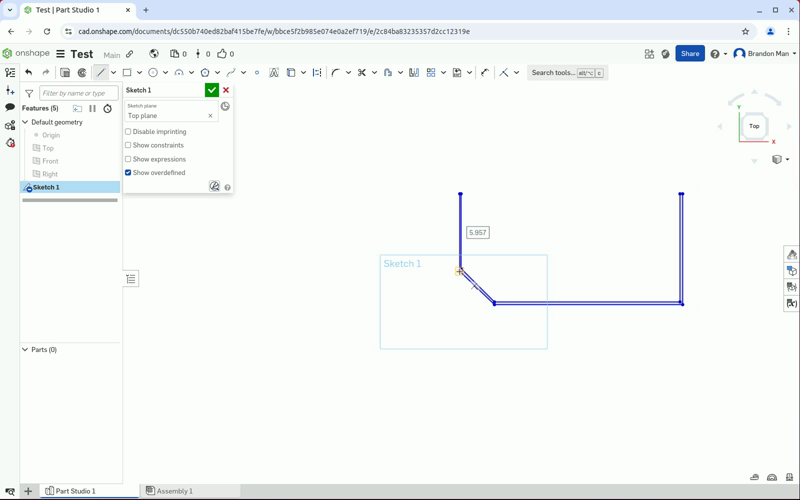
scroll(-6)
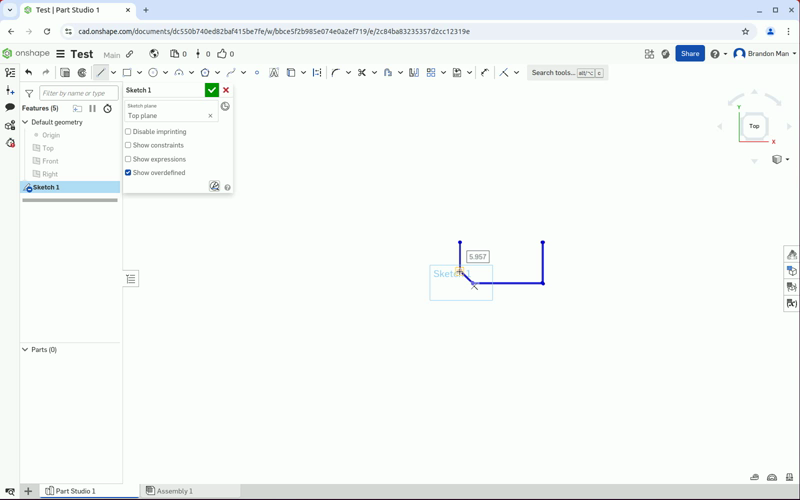
key(esc)
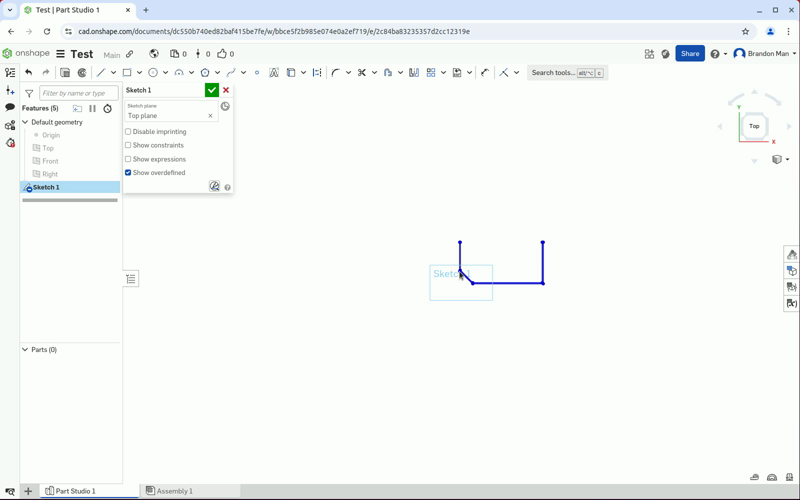
mouse_move(538, 283)
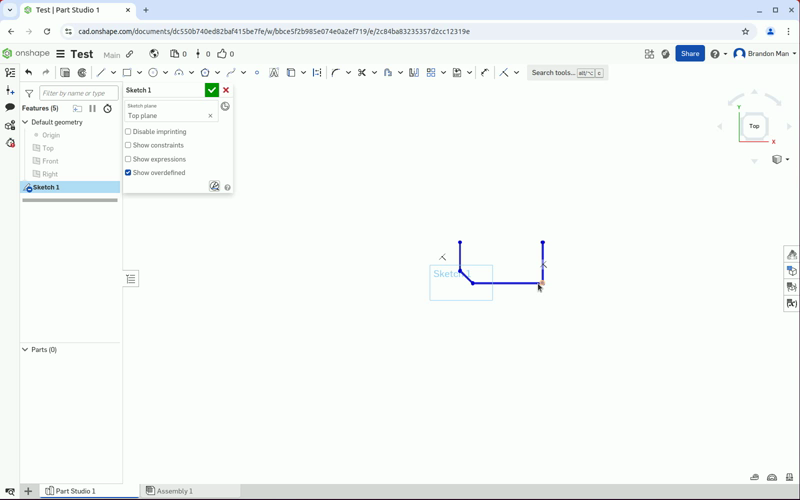
scroll(6)
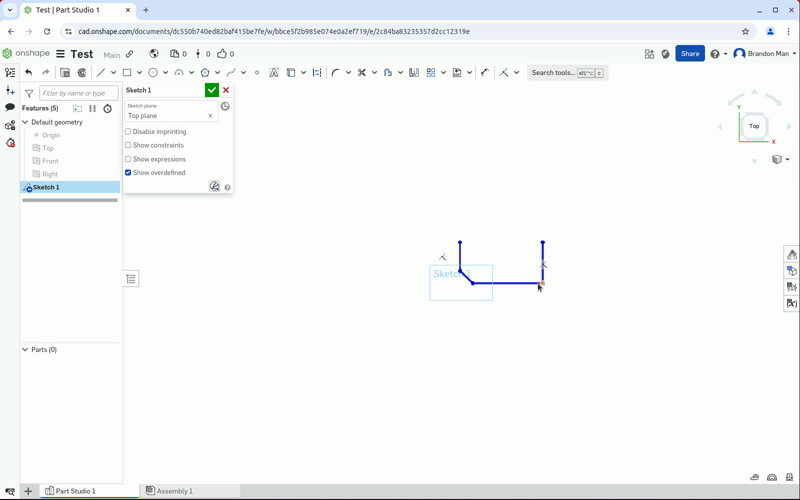
scroll(6)
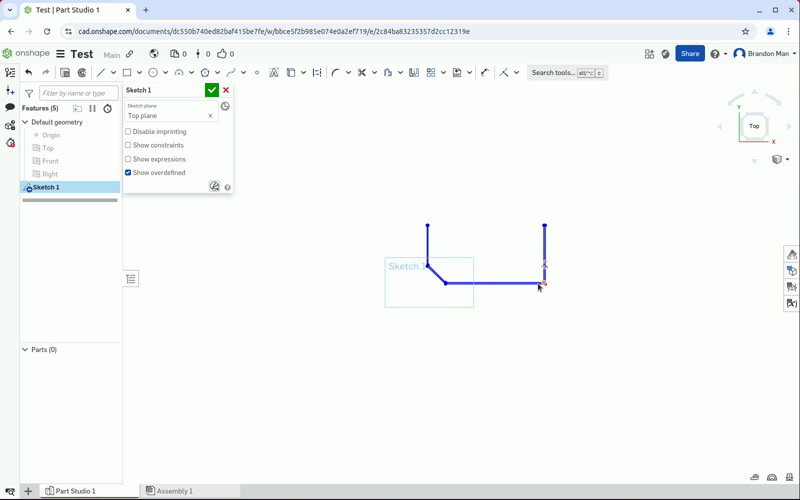
scroll(6)
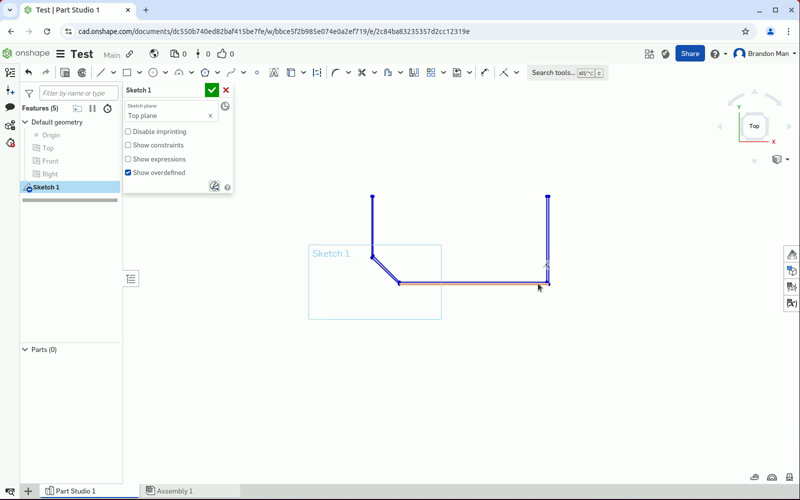
scroll(6)
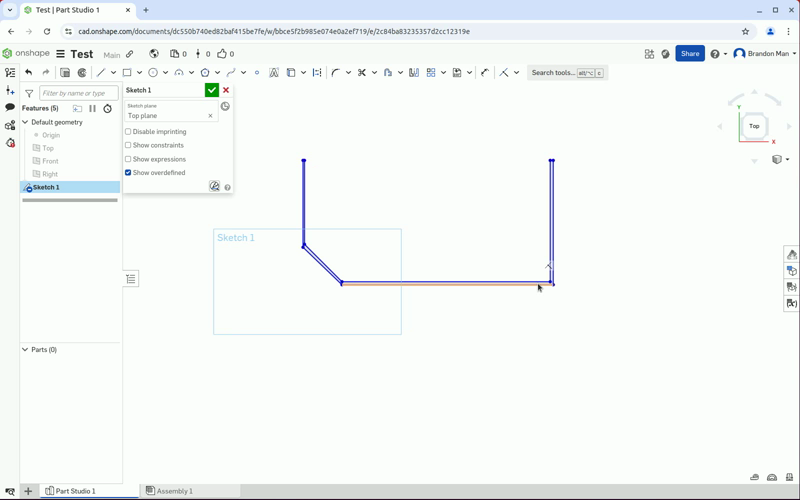
scroll(6)
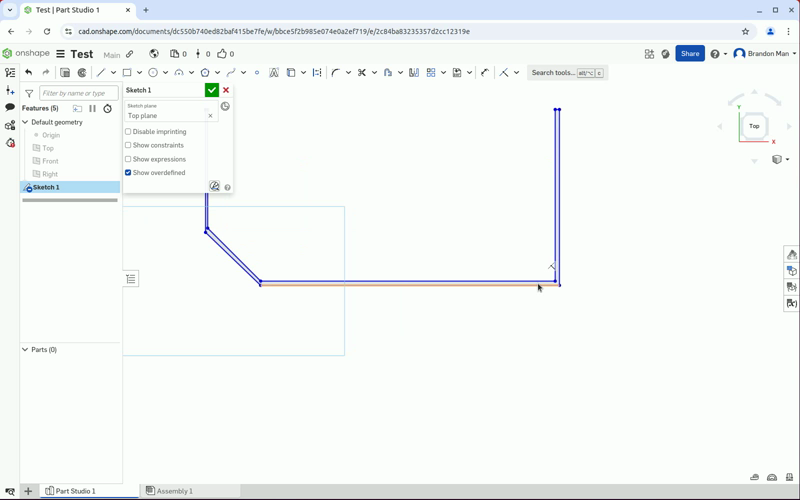
scroll(6)
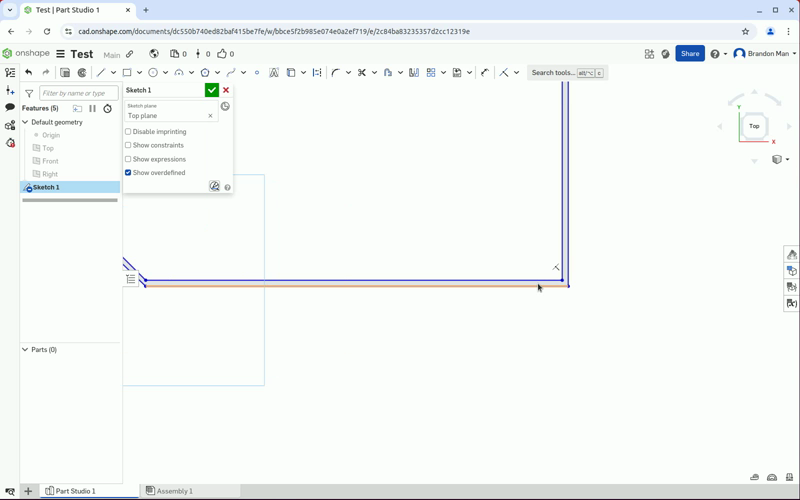
scroll(6)
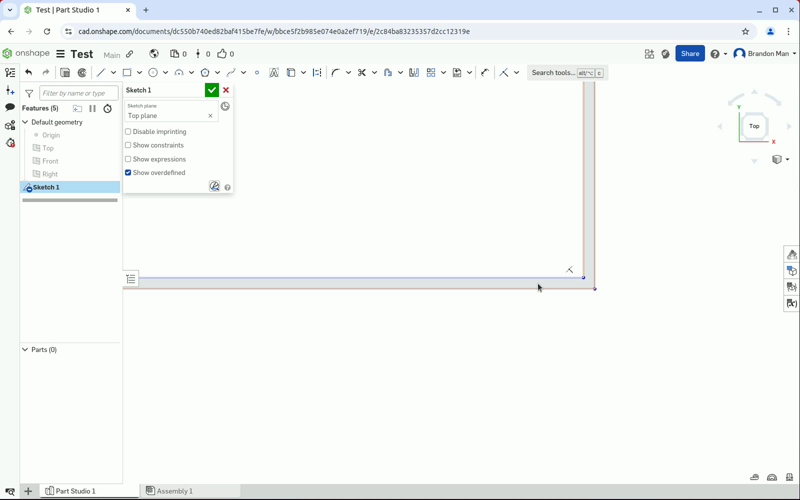
click(538, 283)
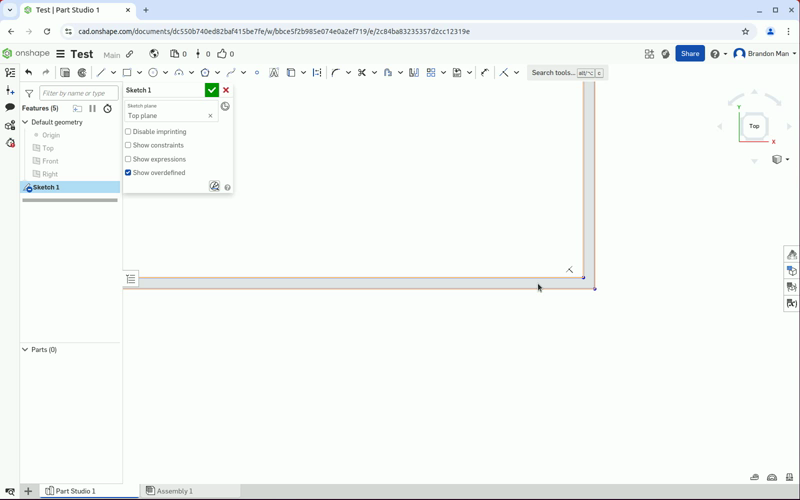
scroll(-6)
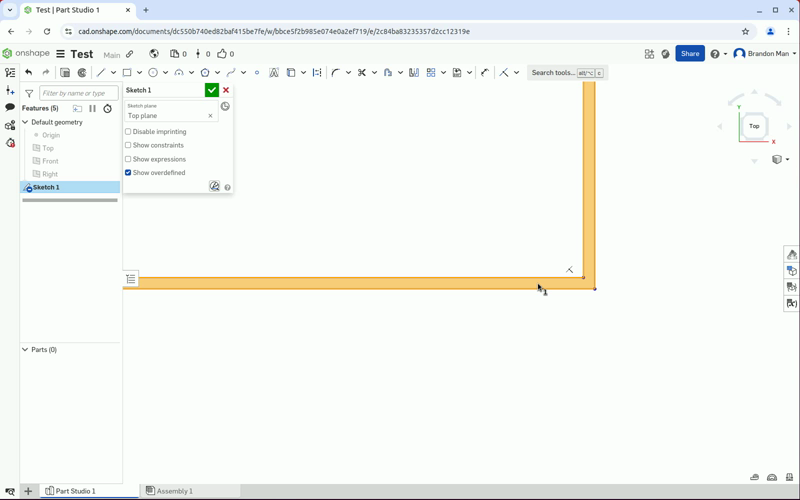
scroll(-6)
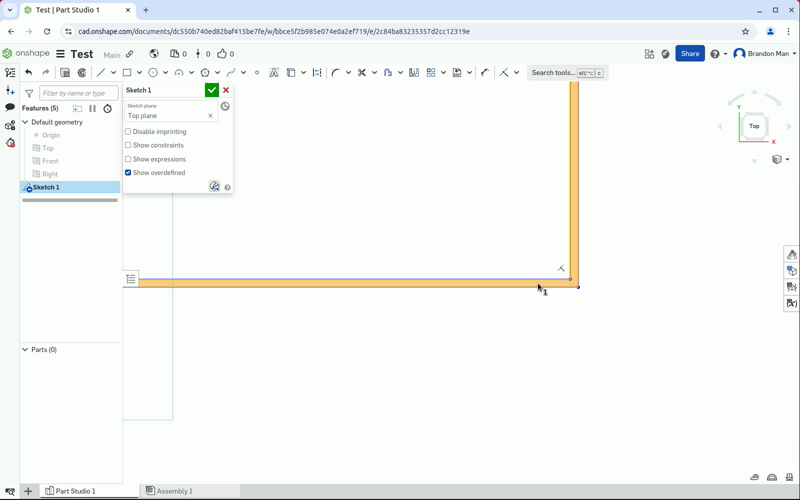
scroll(-6)
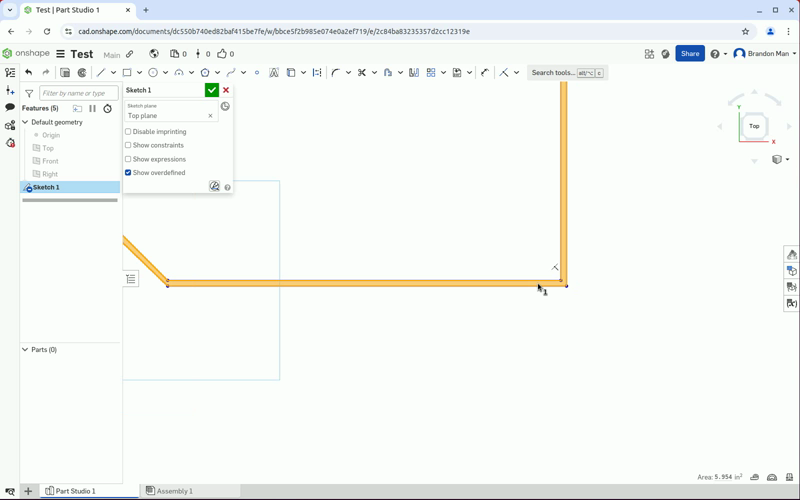
scroll(-6)
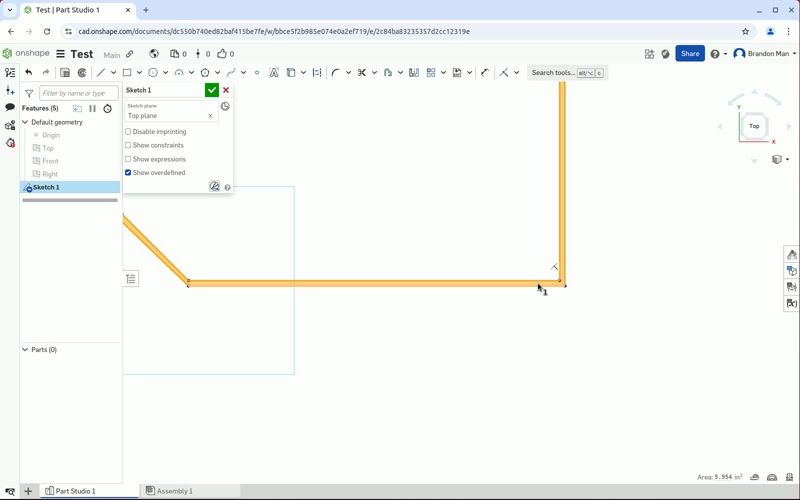
scroll(-6)
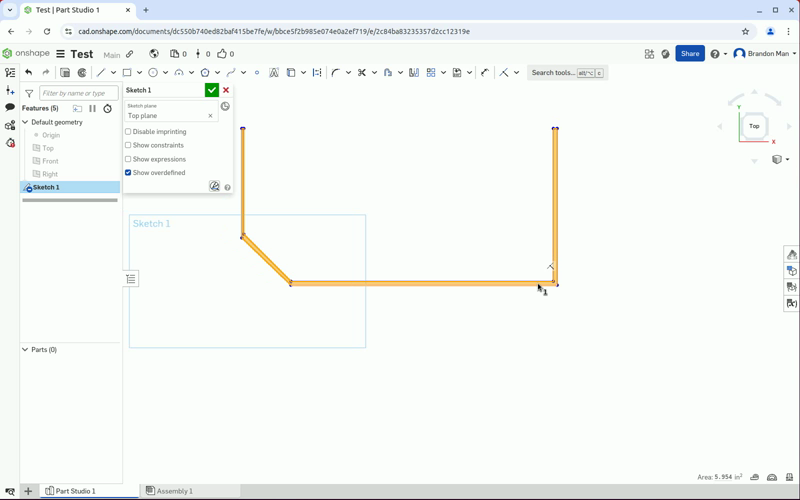
scroll(-6)
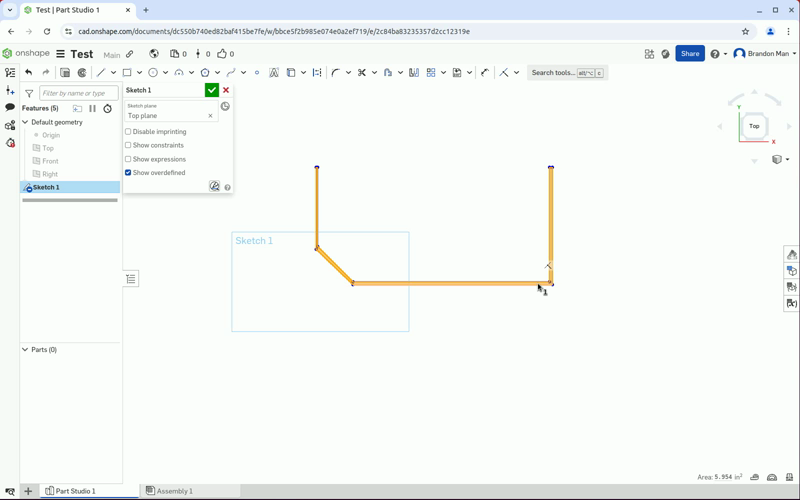
scroll(-6)
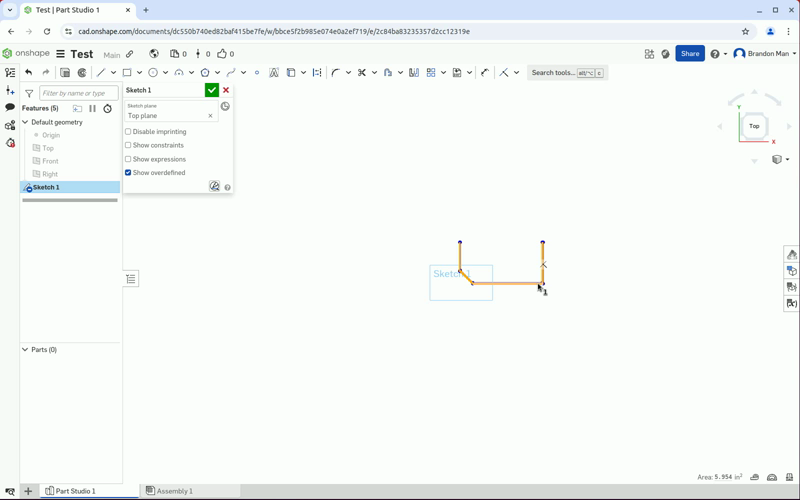
mouse_move(73, 352)
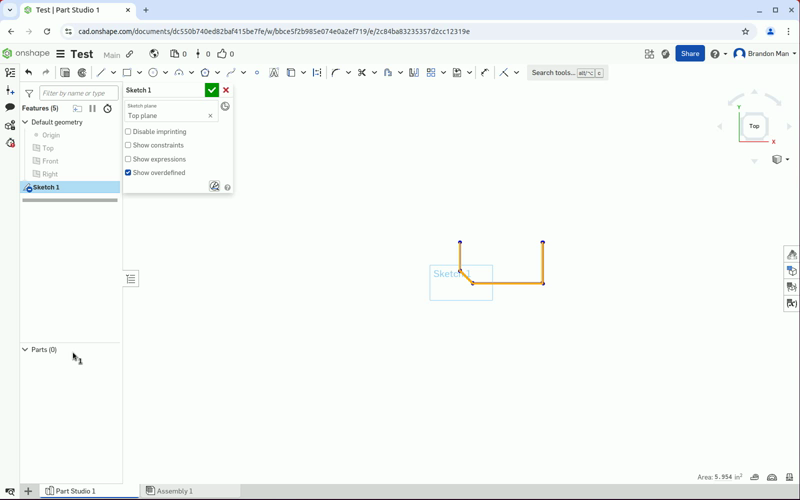
key(shift+y)
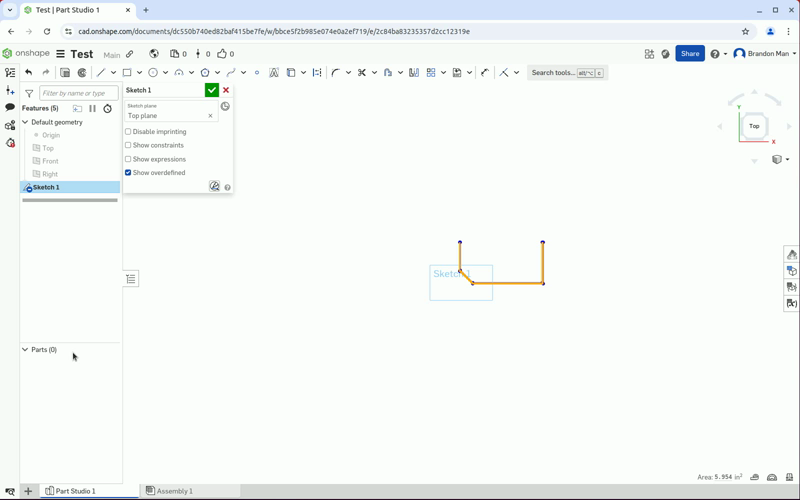
key(shift+e)
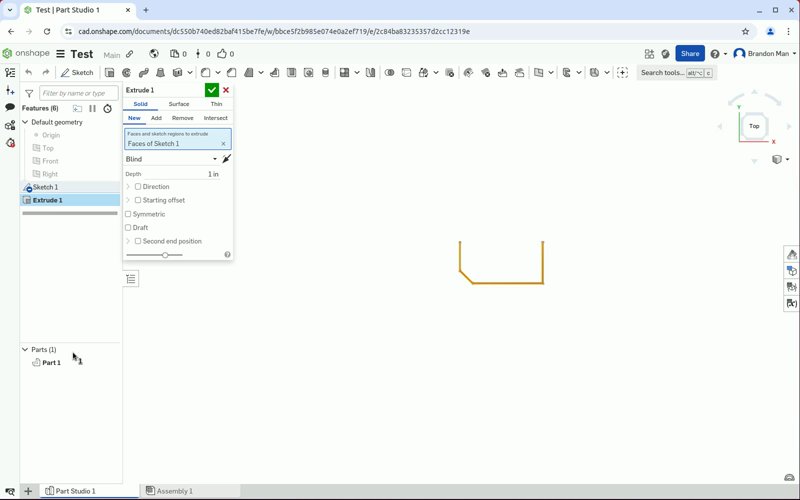
mouse_move(143, 106)
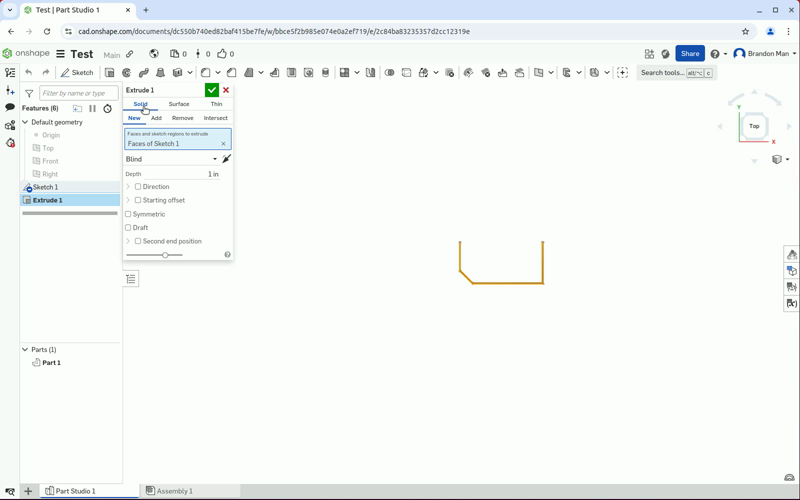
click(143, 106)
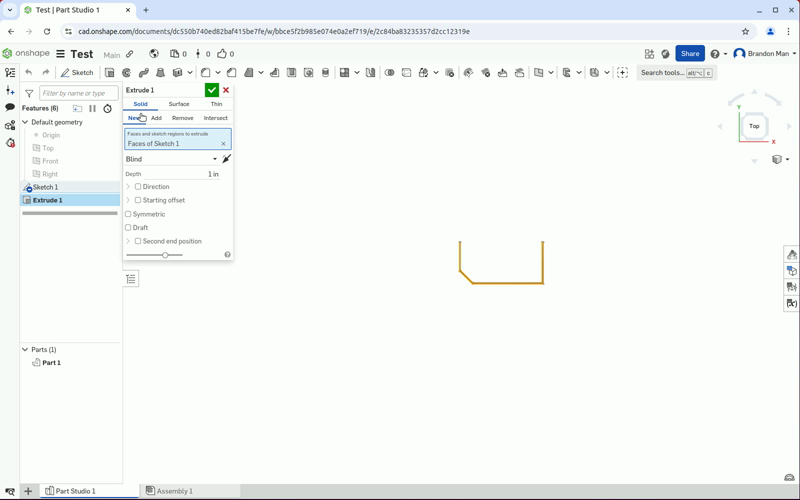
mouse_move(137, 120)
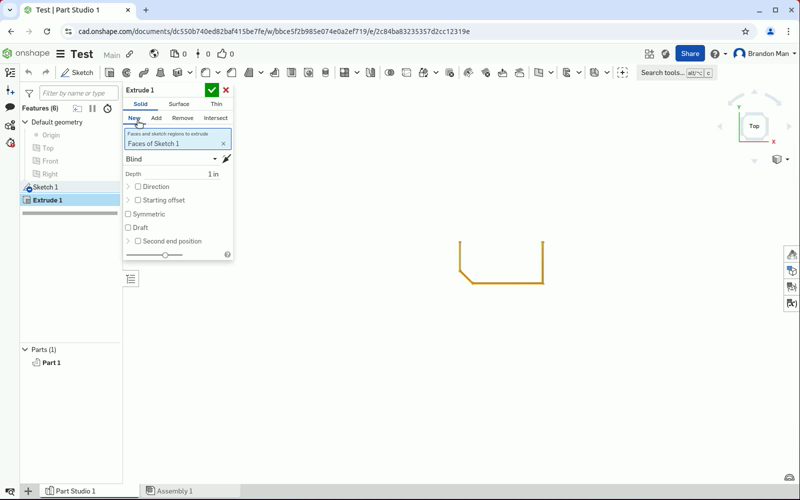
click(137, 120)
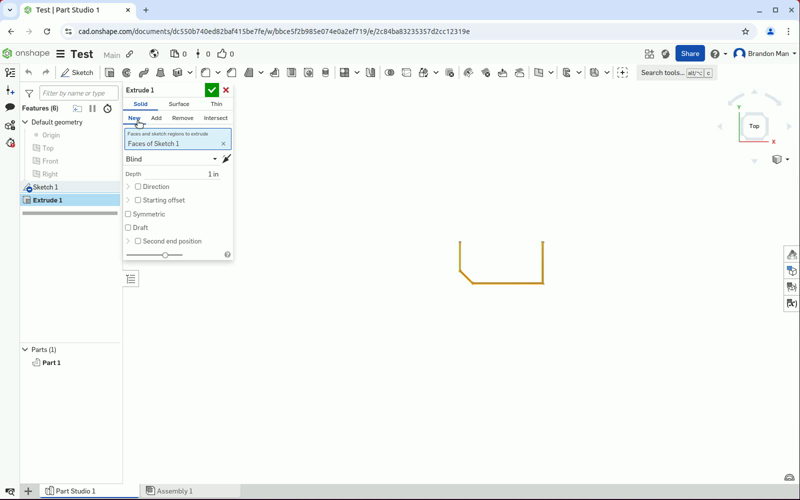
key(tab, 4)
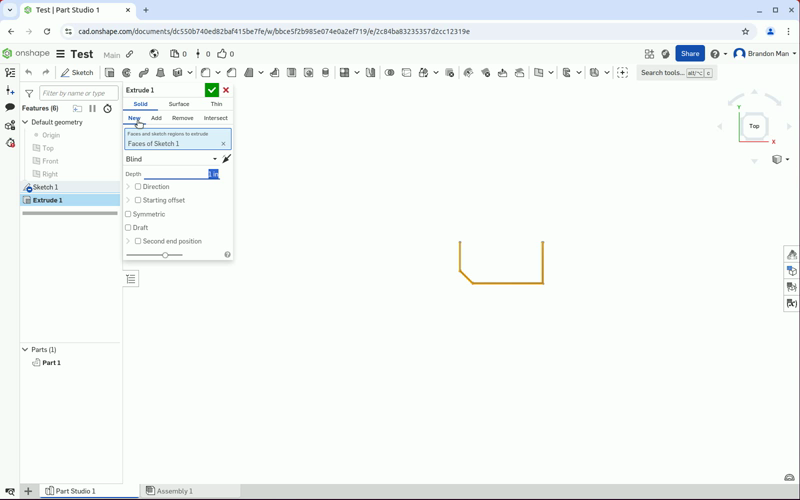
text(22.627)
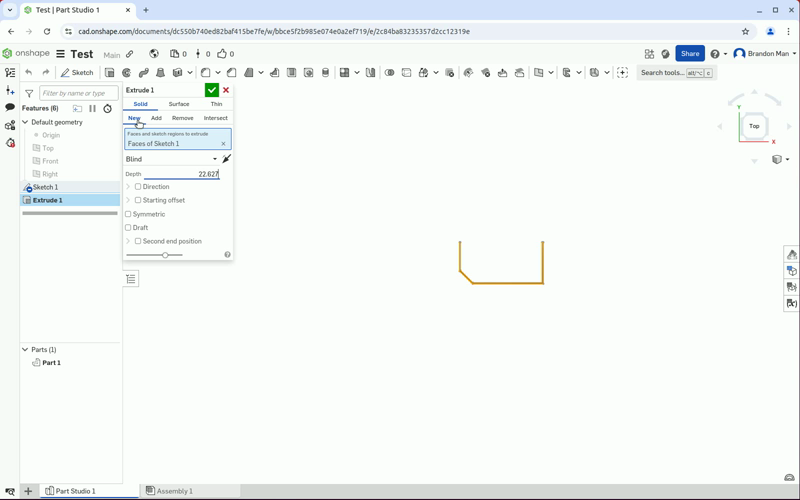
key(enter)
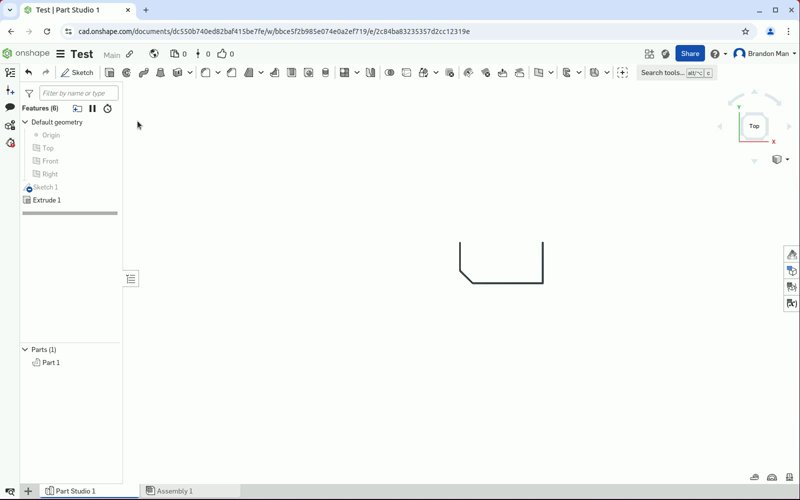
key(shift+h)
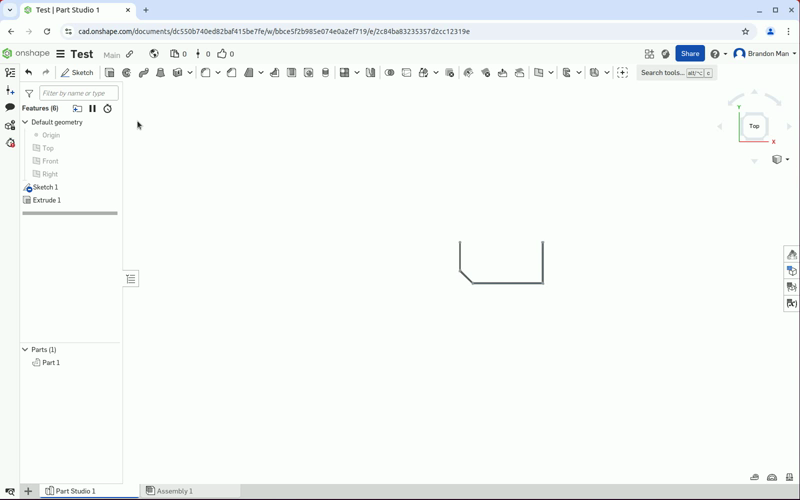
key(shift+h)
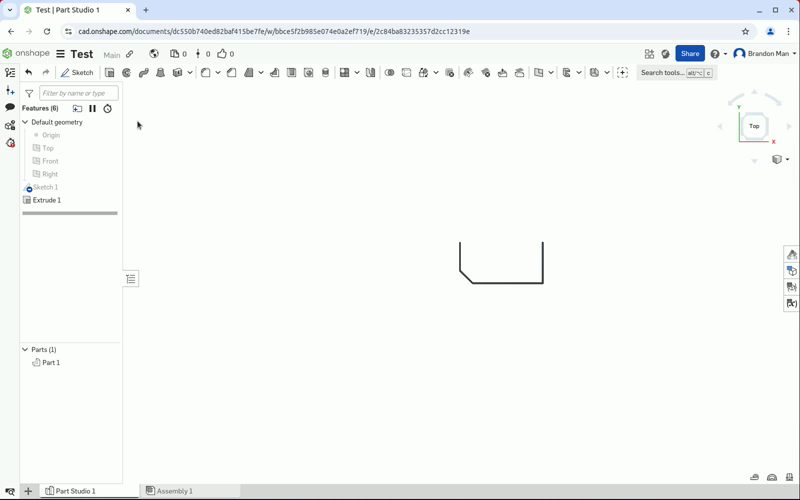
mouse_move(73, 189)
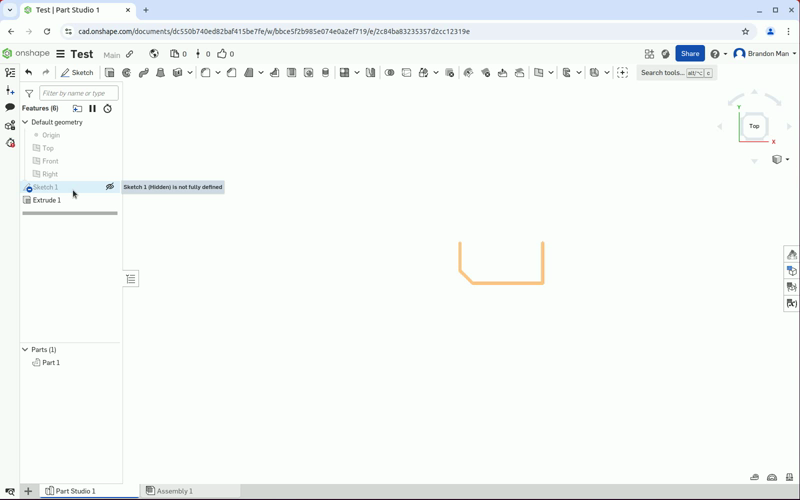
click(73, 189)
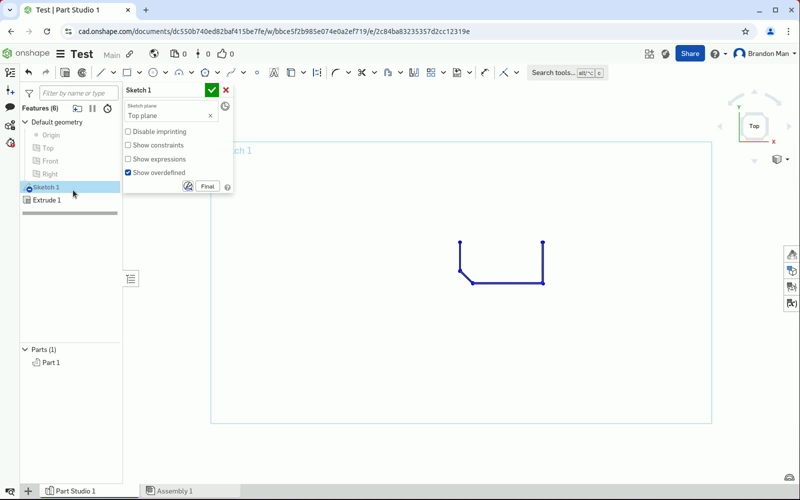
mouse_move(229, 92)
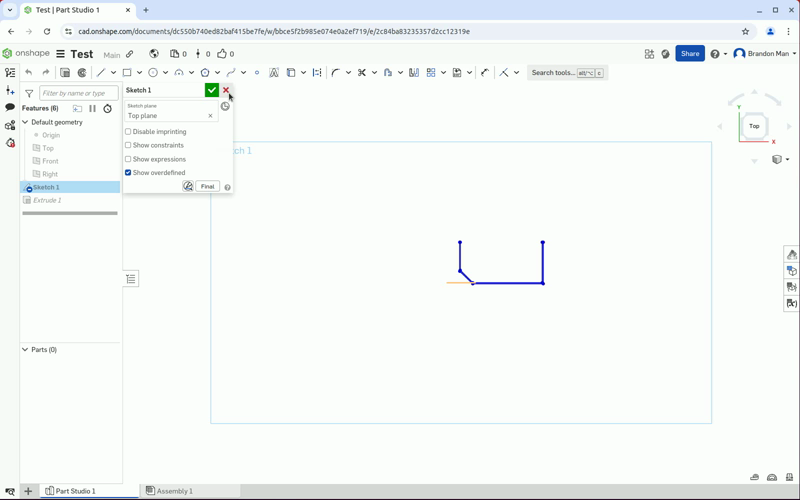
click(229, 92)
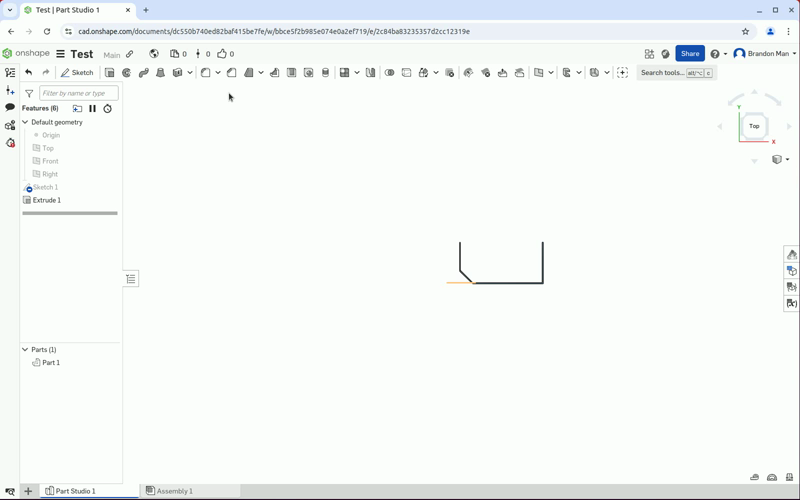
mouse_move(541, 75)
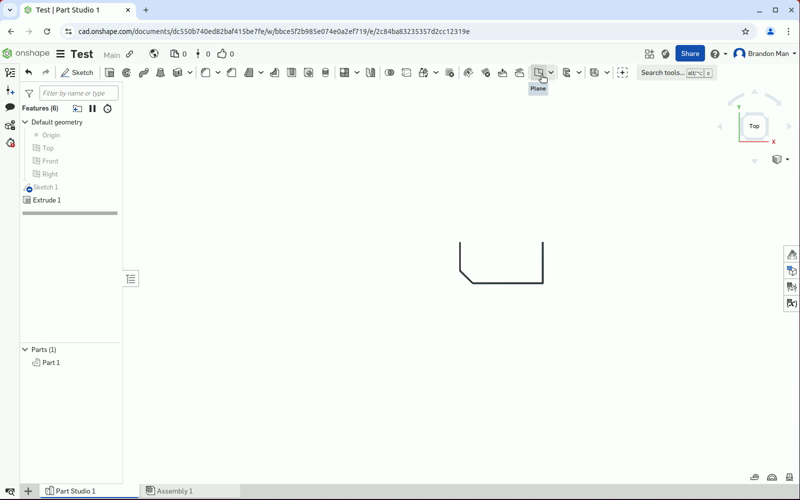
click(541, 75)
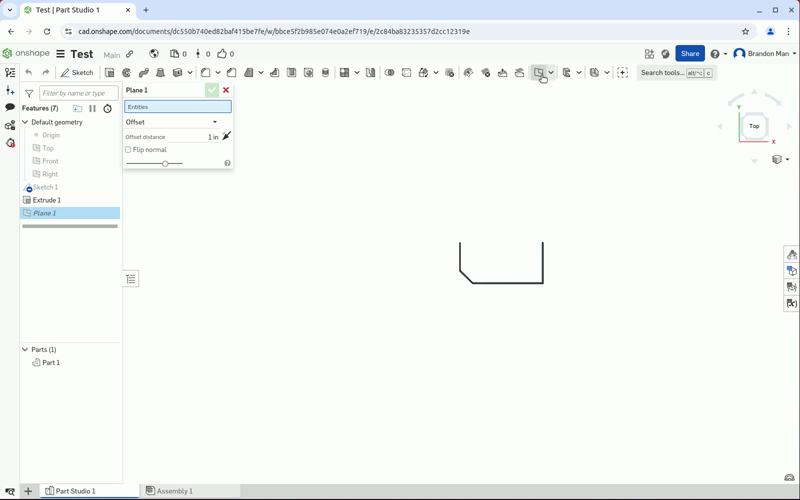
mouse_move(73, 150)
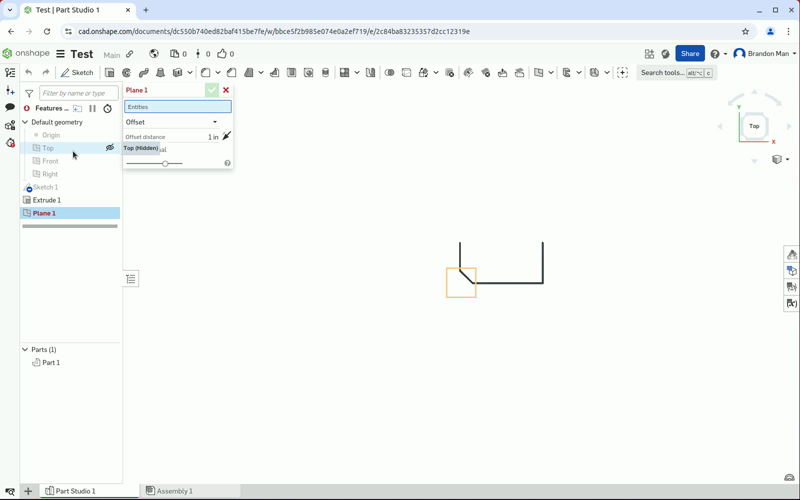
click(73, 150)
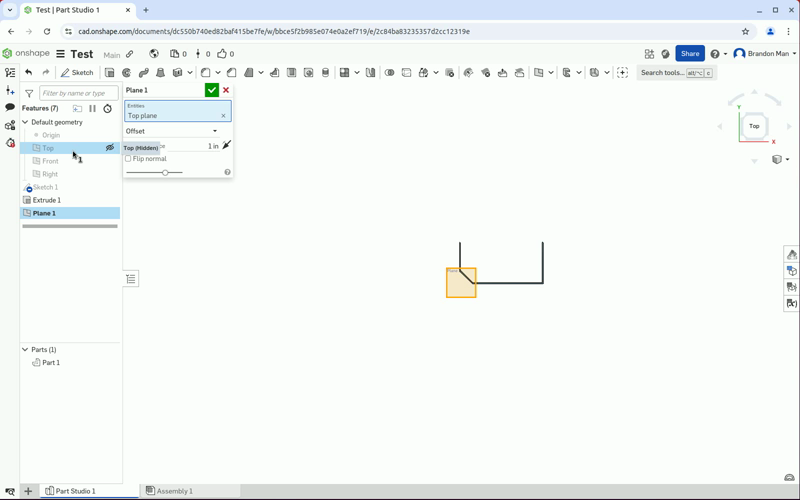
key(tab, 2)
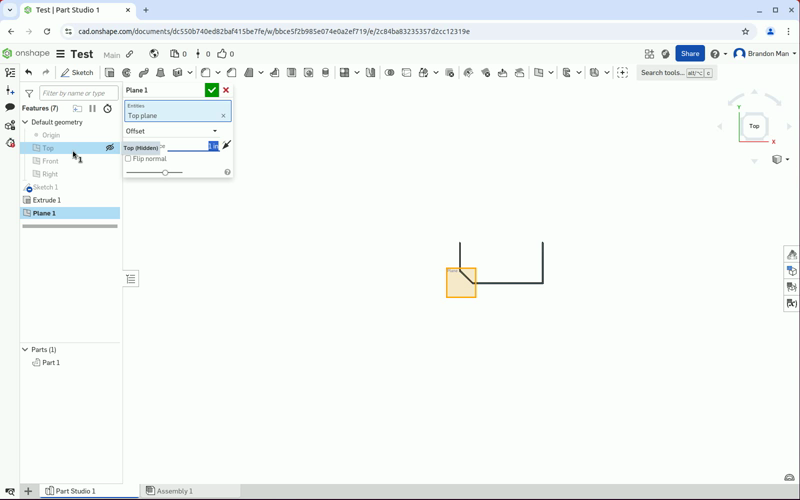
text(22.615)
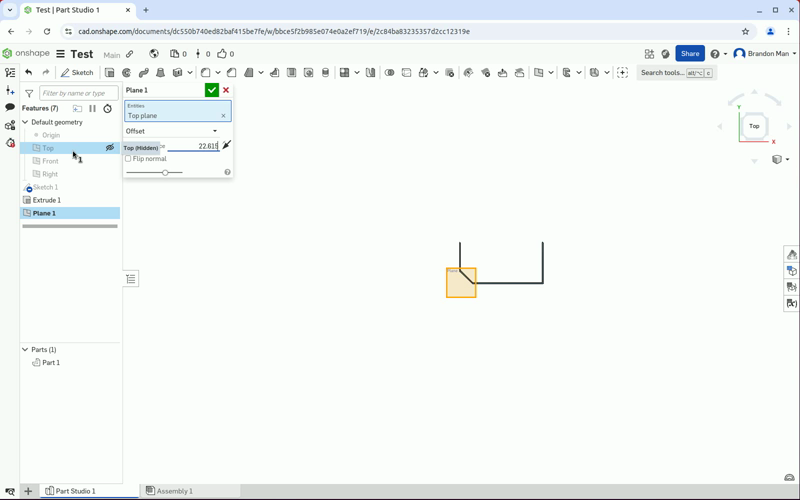
key(enter, 2)
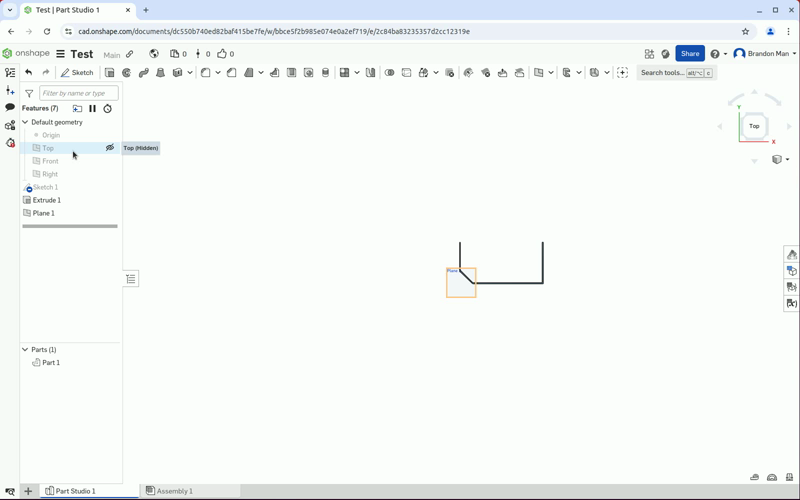
key(shift+s)
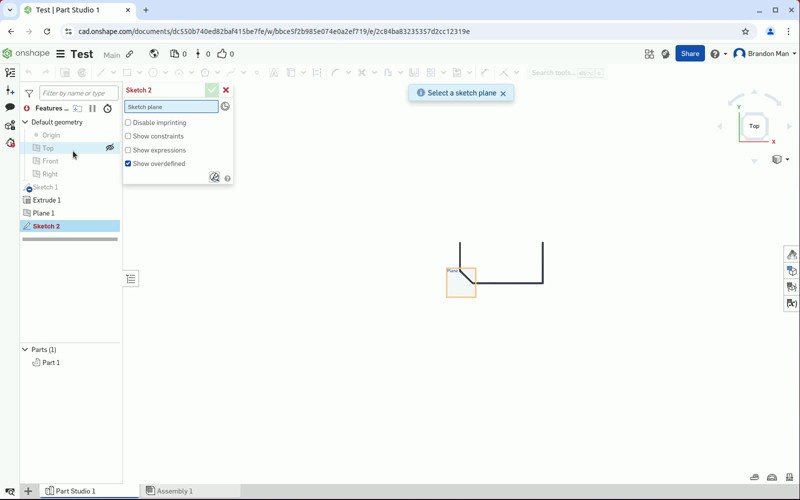
mouse_move(73, 215)
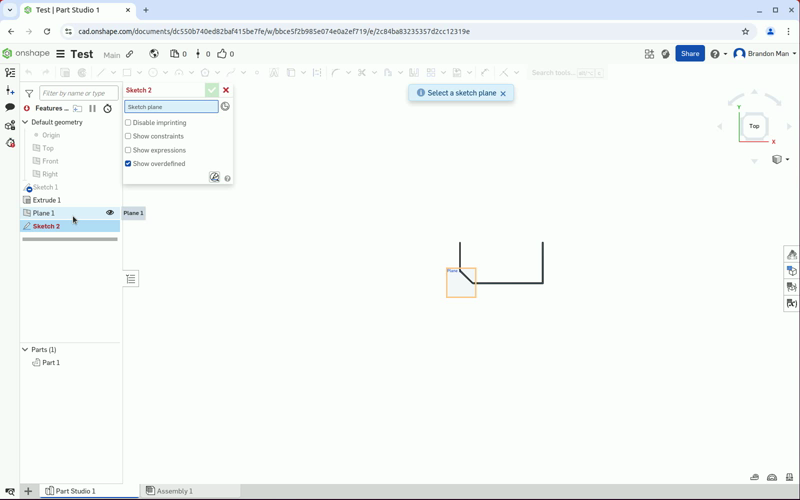
click(73, 215)
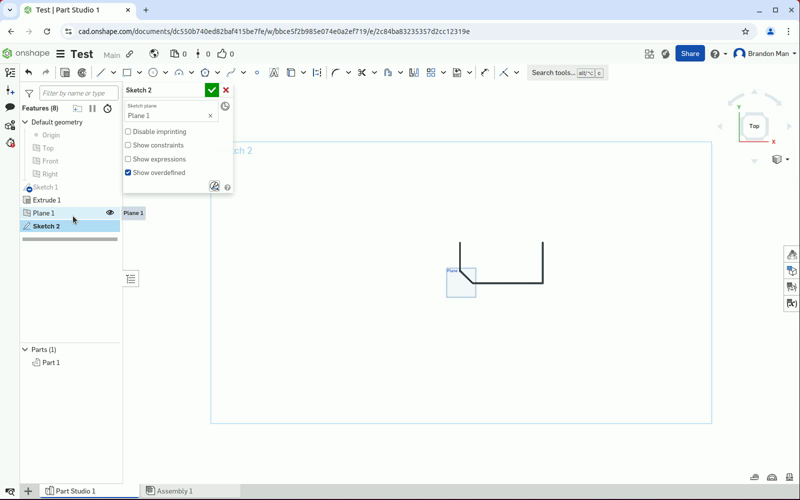
mouse_move(73, 352)
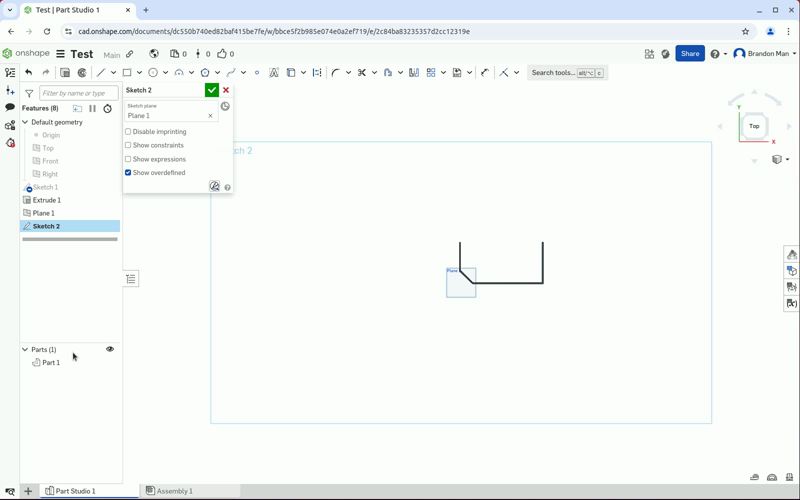
key(y)
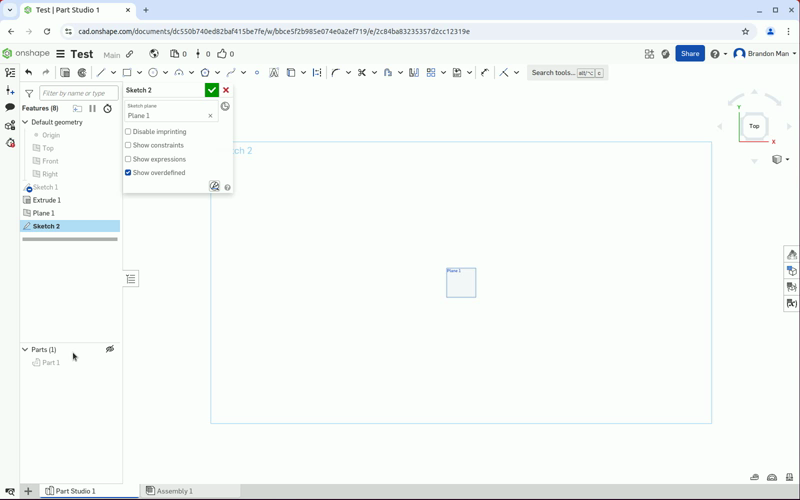
key(l)
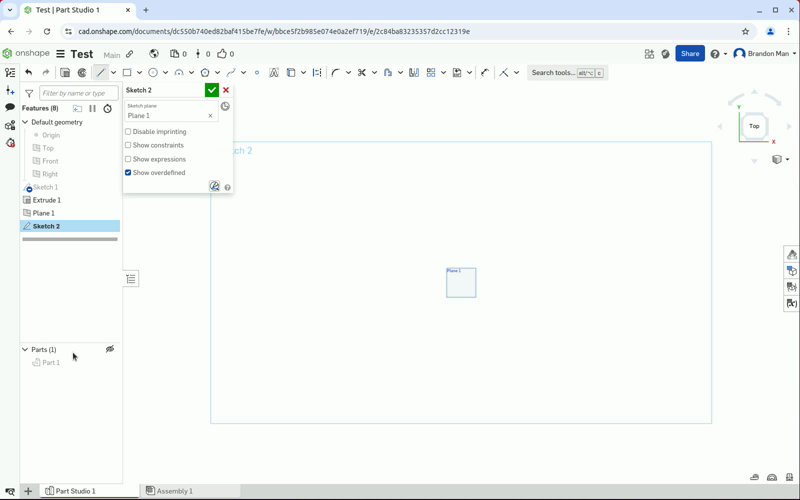
key_down(shift)
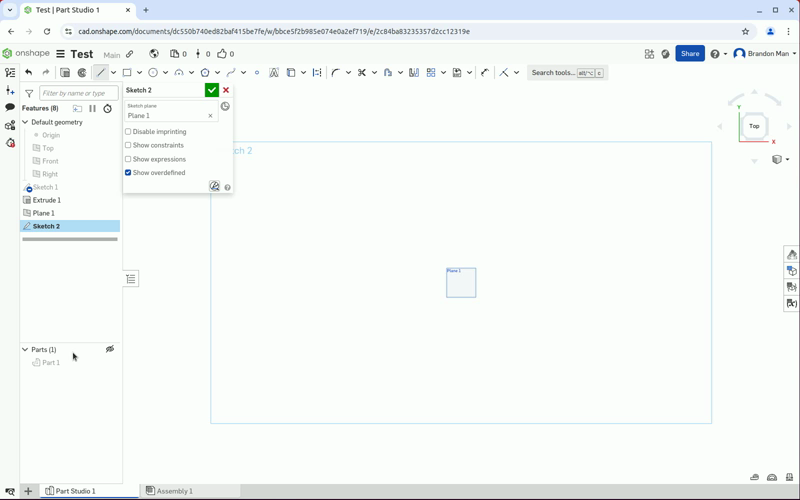
mouse_move(459, 243)
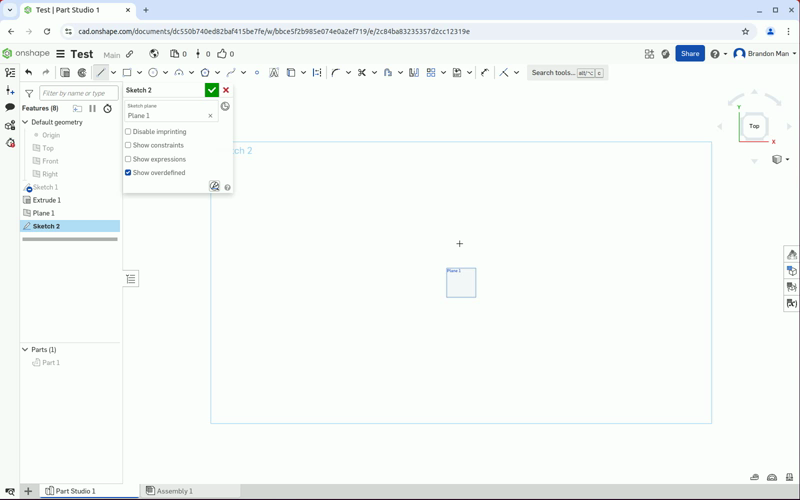
click(459, 243)
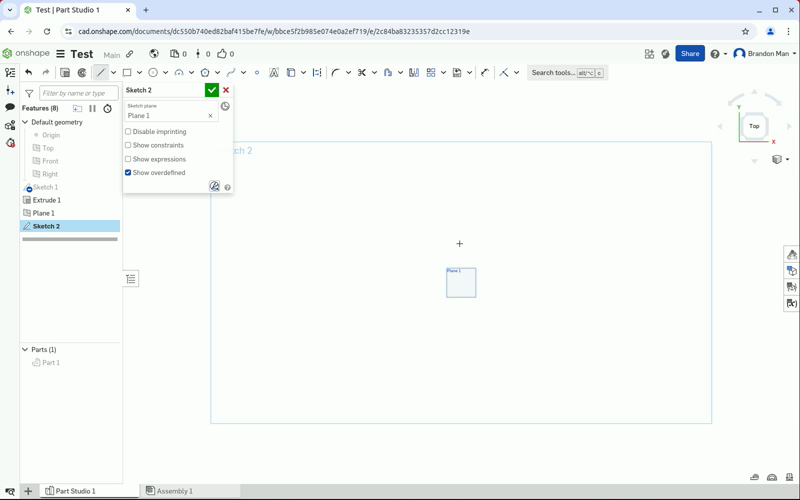
key_up(shift)
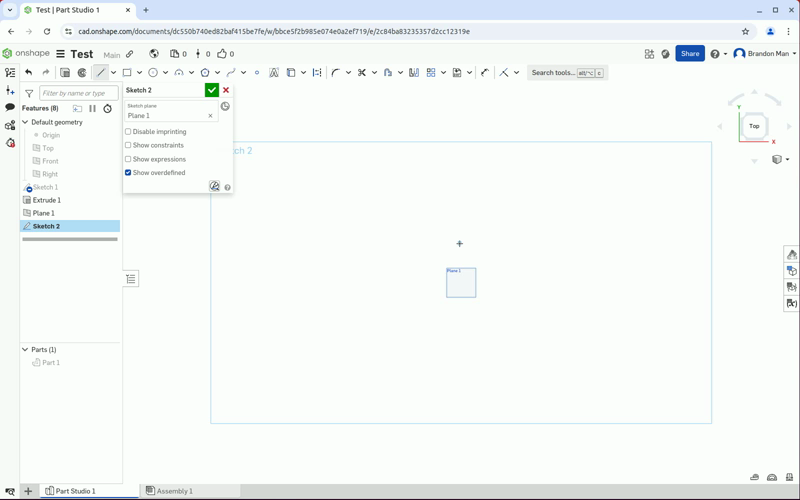
key_down(shift)
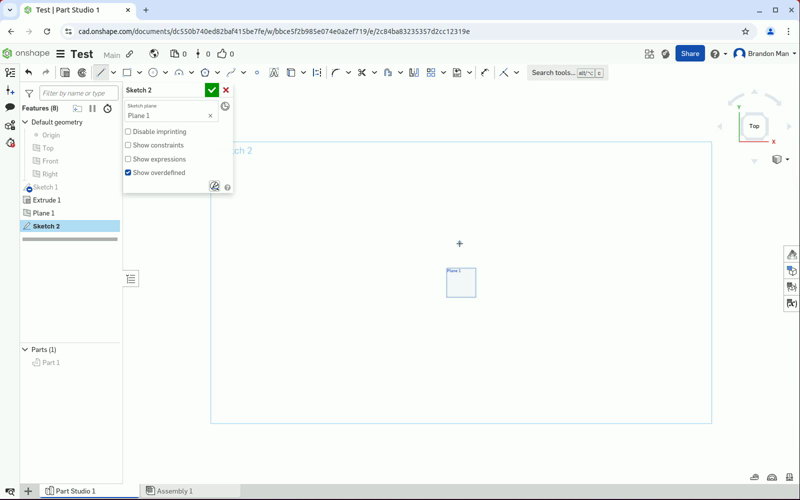
mouse_move(541, 243)
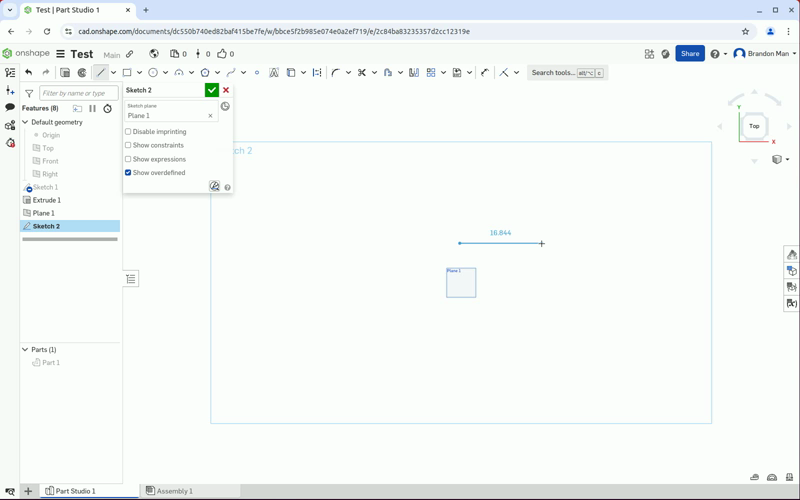
click(541, 243)
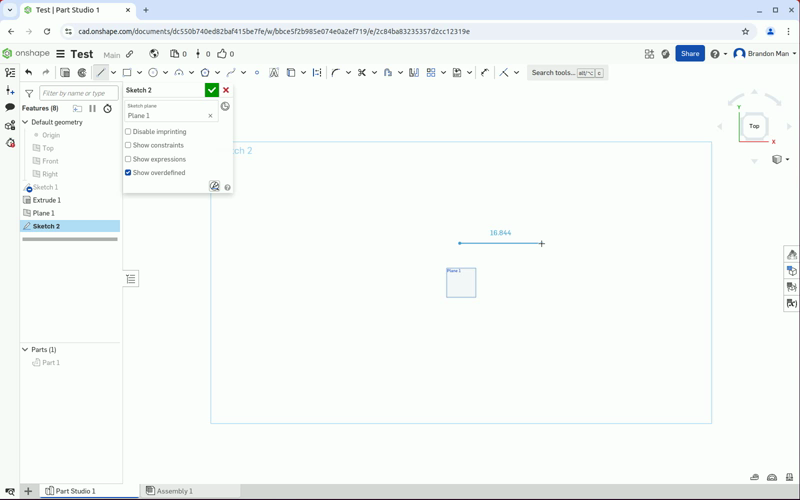
key_up(shift)
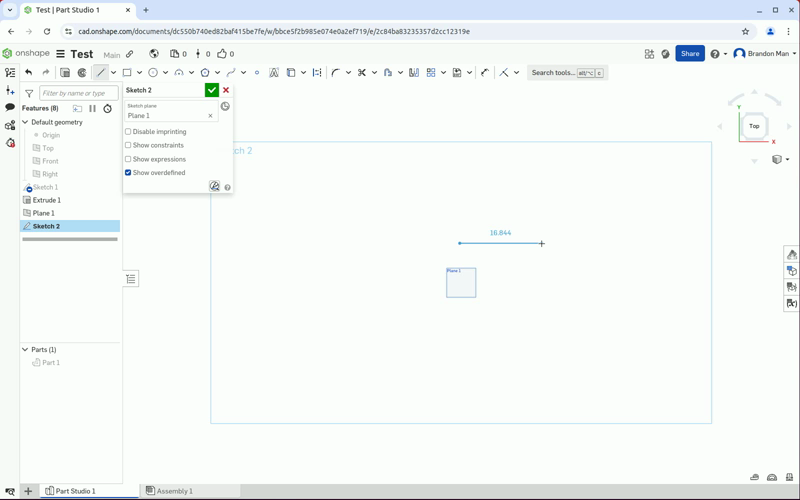
key_down(shift)
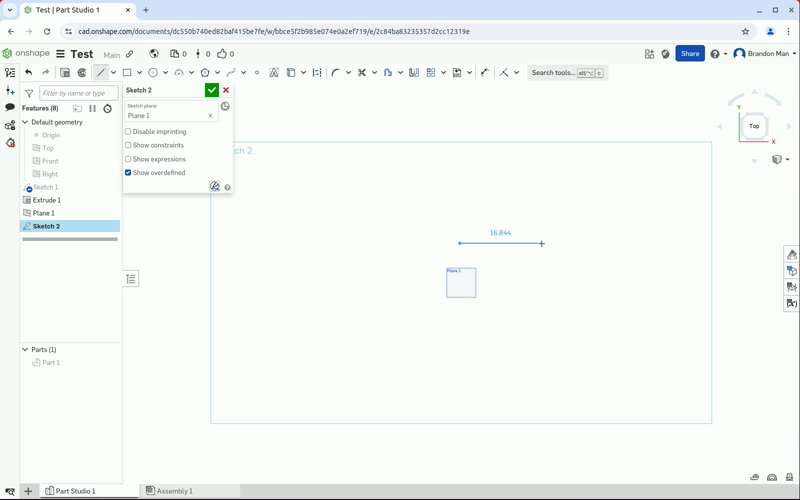
mouse_move(571, 243)
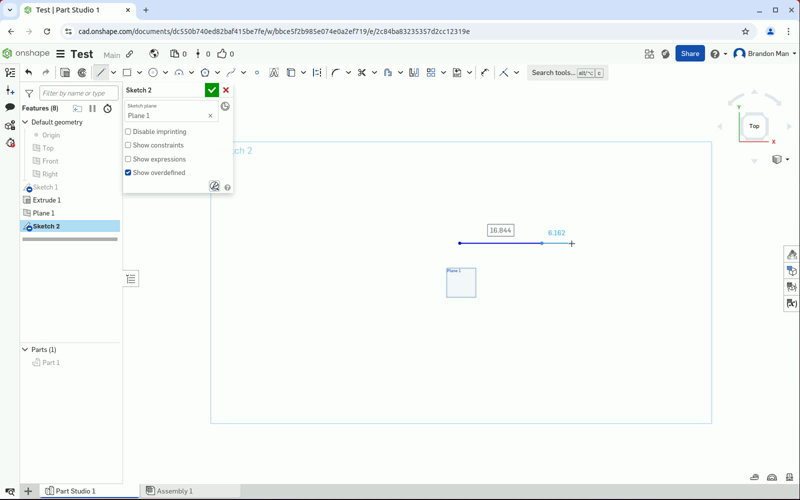
mouse_move(541, 282)
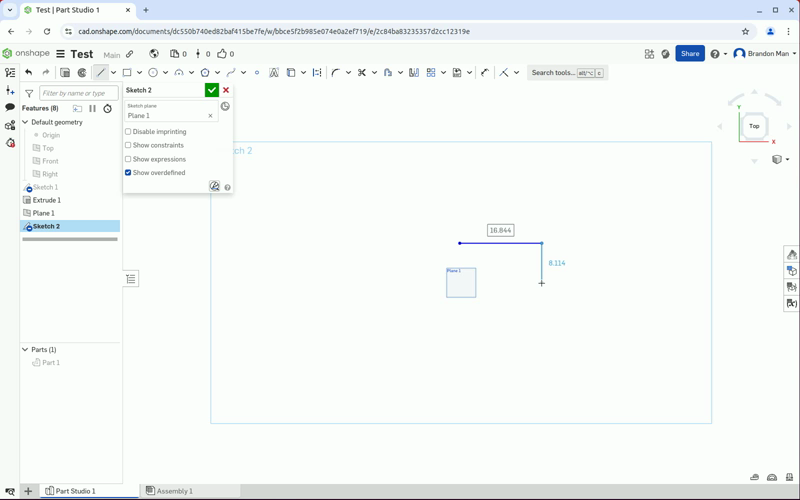
click(541, 282)
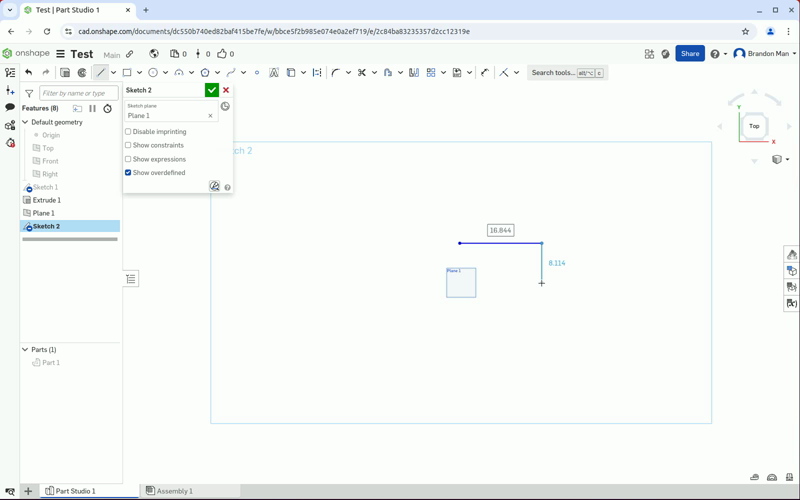
key_up(shift)
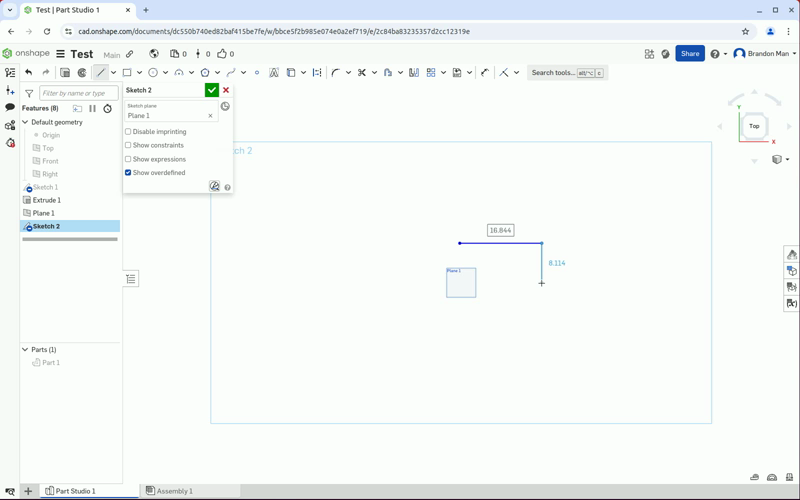
key_down(shift)
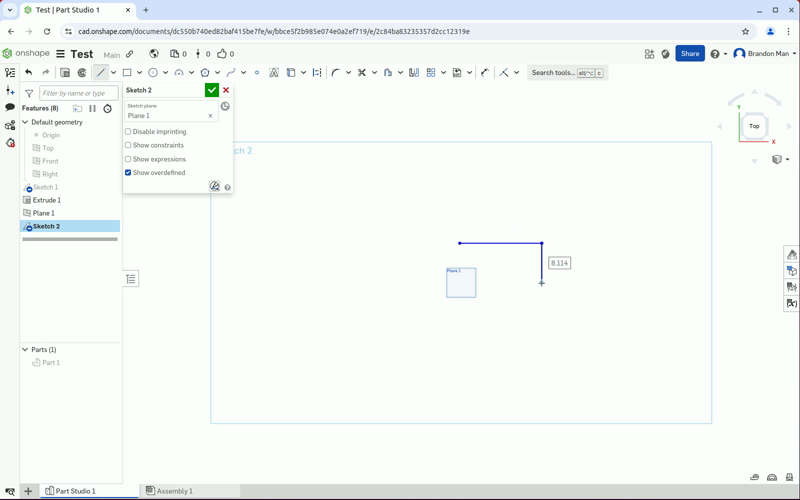
mouse_move(473, 282)
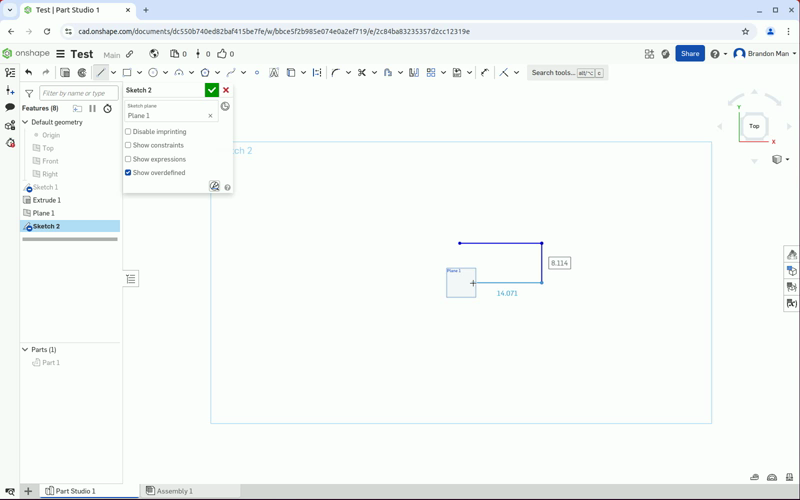
click(473, 282)
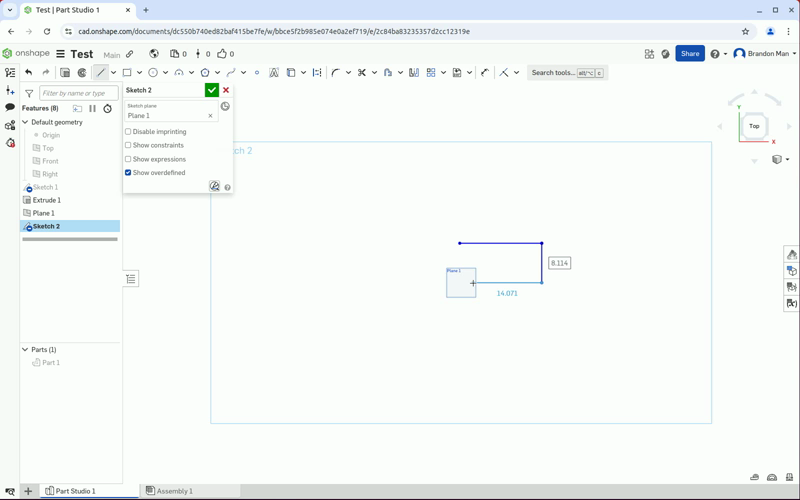
key_up(shift)
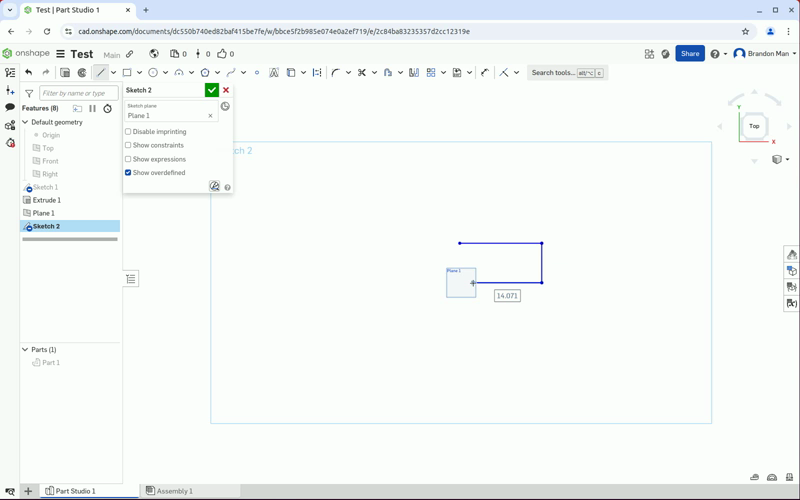
key_down(shift)
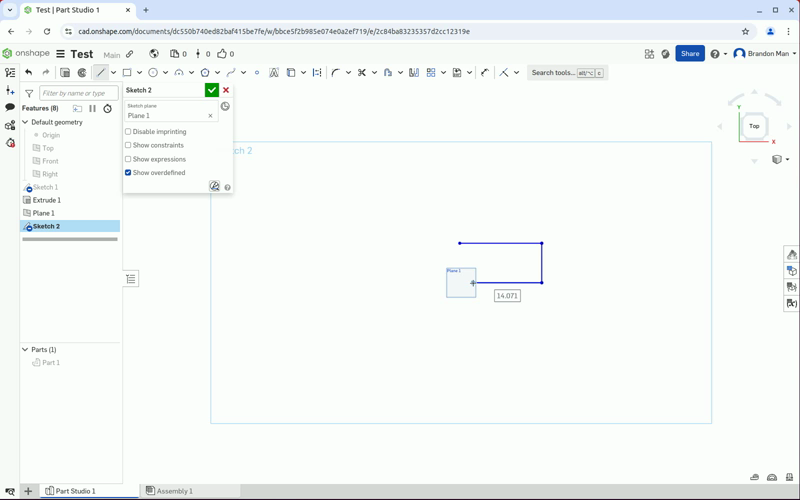
mouse_move(503, 282)
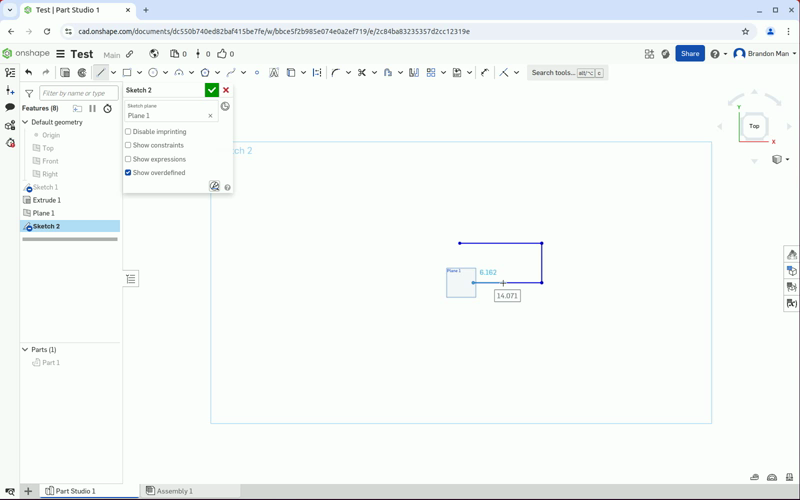
mouse_move(460, 271)
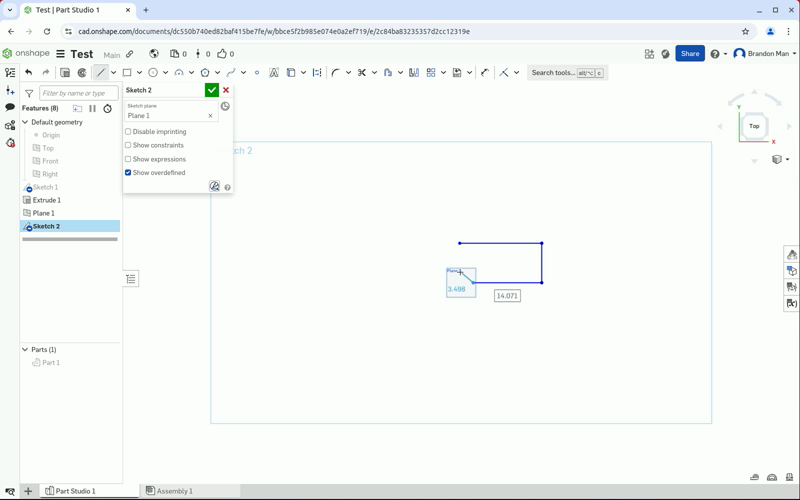
click(460, 271)
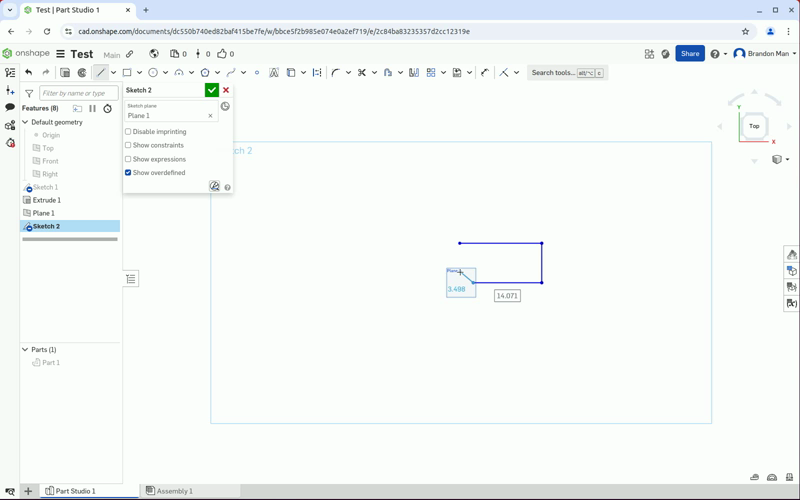
key_up(shift)
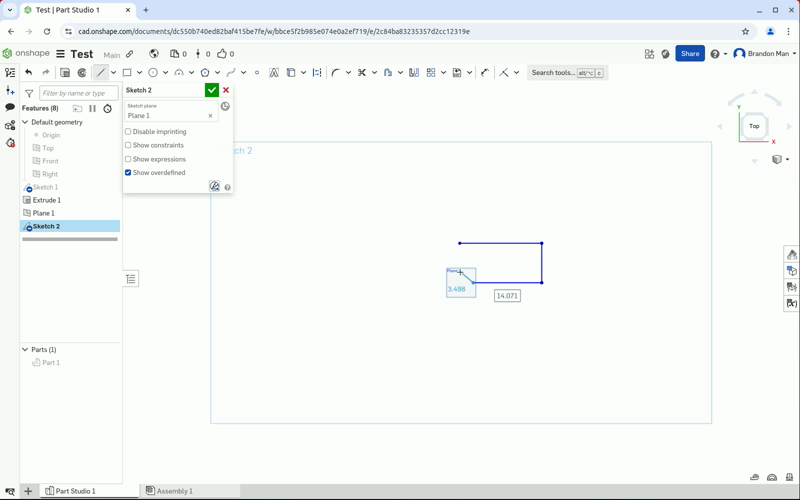
key_down(shift)
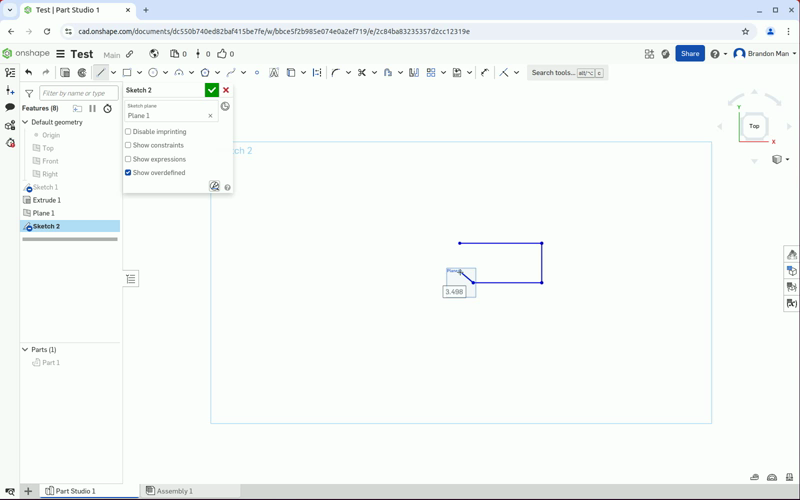
mouse_move(490, 271)
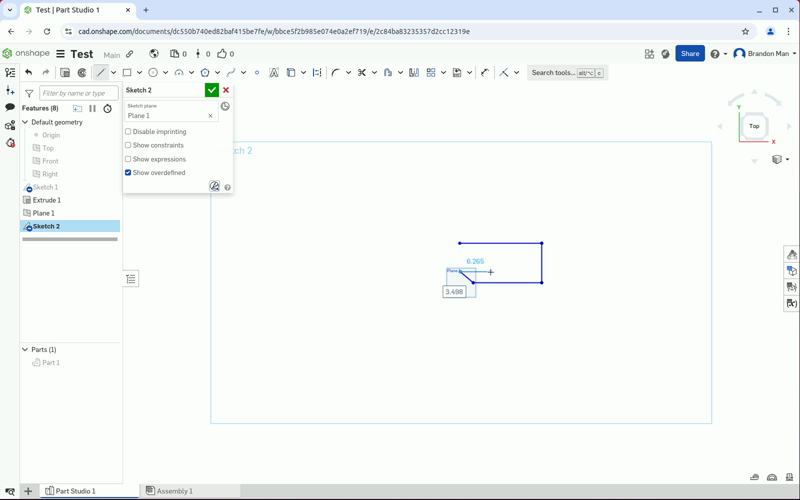
mouse_move(460, 243)
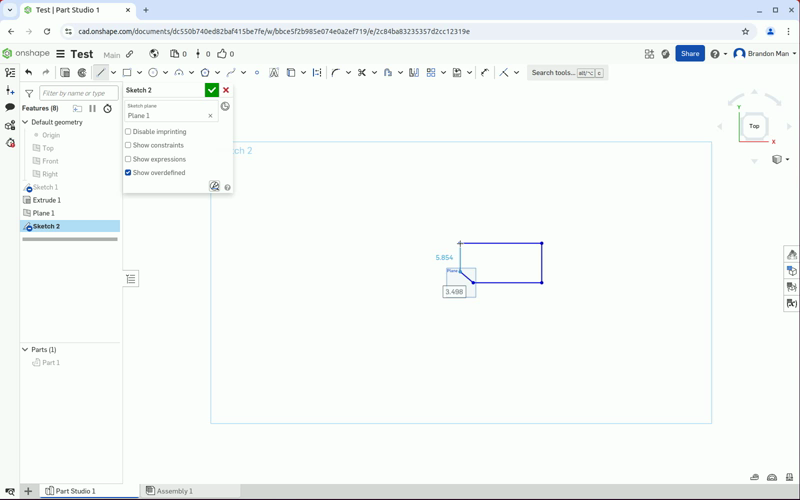
scroll(6)
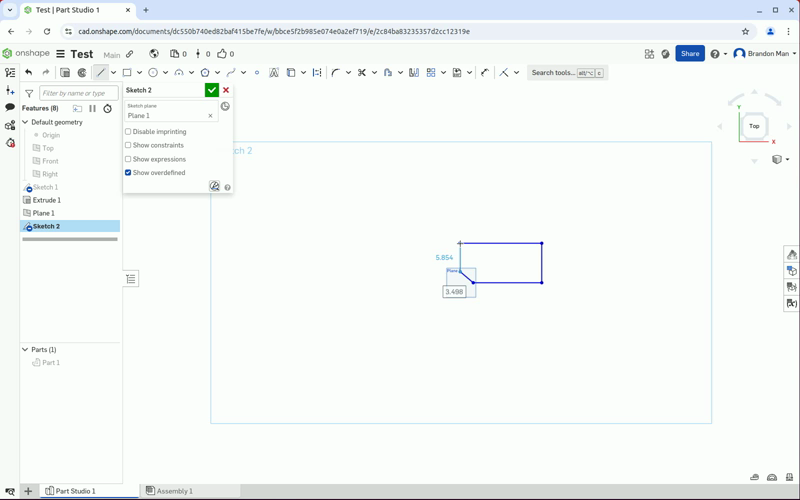
scroll(6)
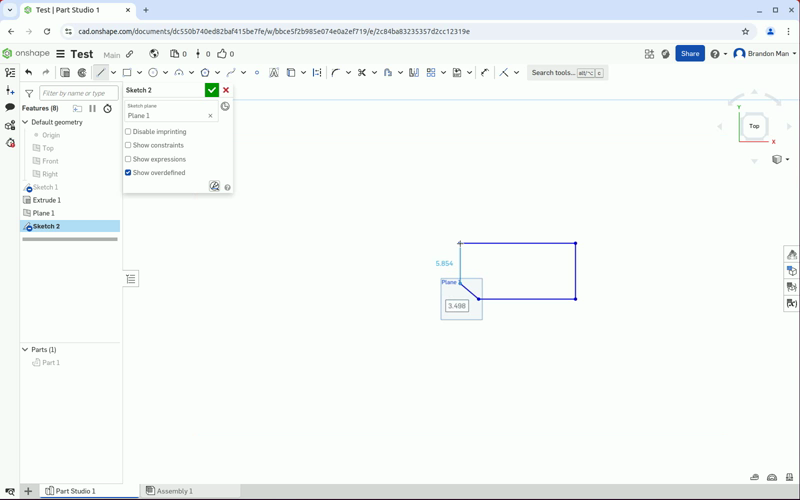
scroll(6)
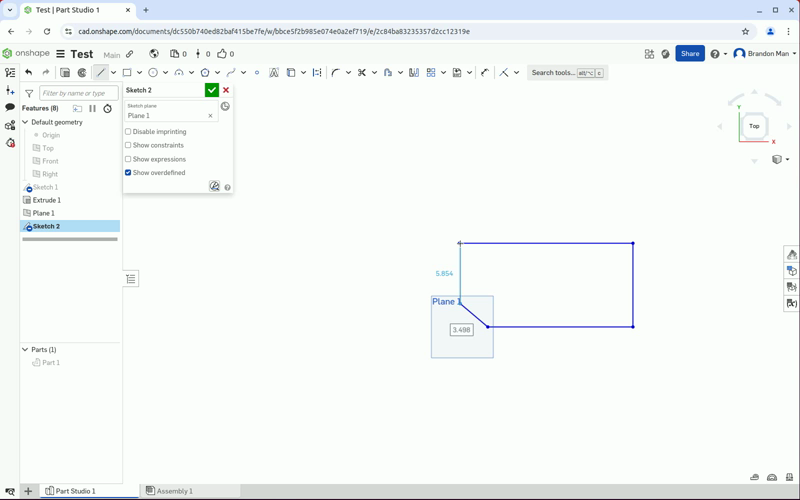
scroll(6)
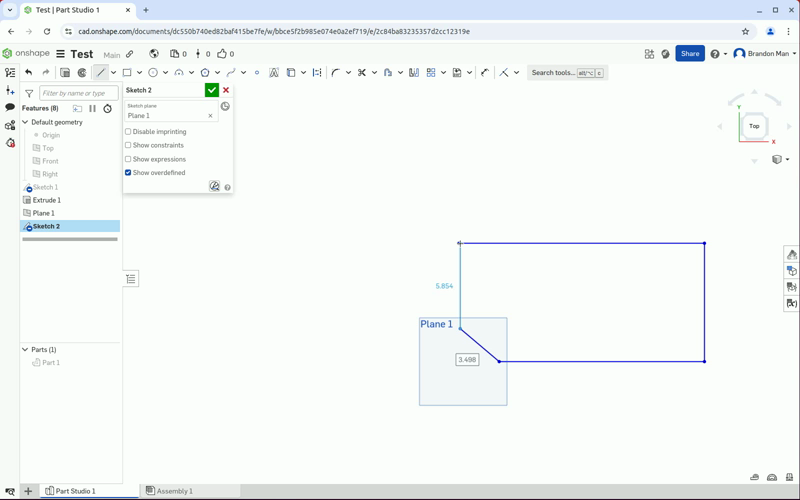
scroll(6)
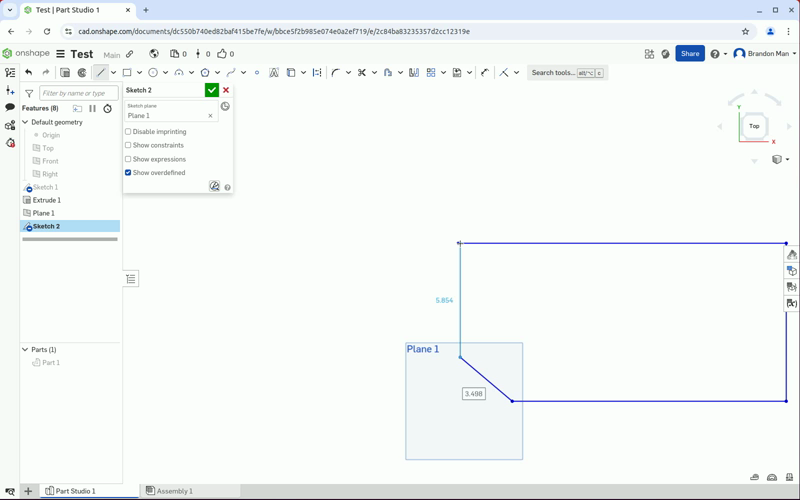
scroll(6)
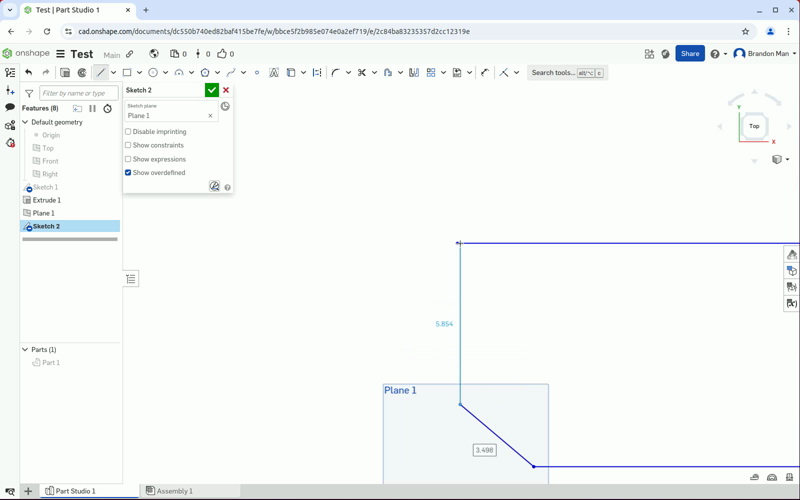
scroll(6)
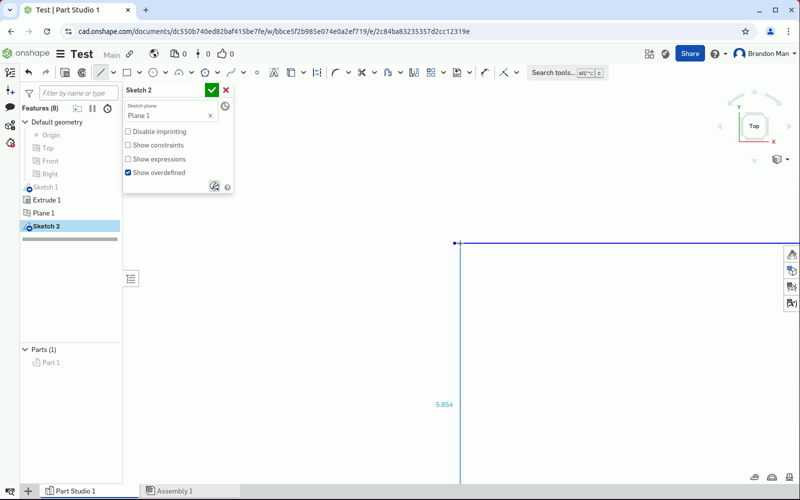
click(460, 243)
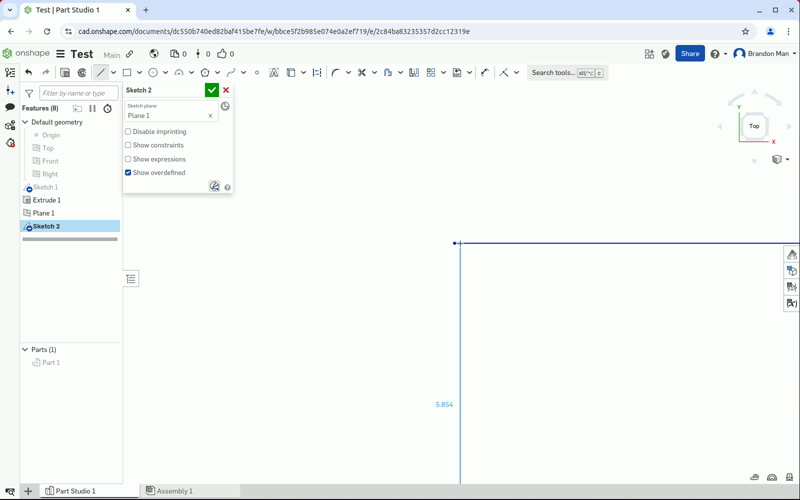
scroll(-6)
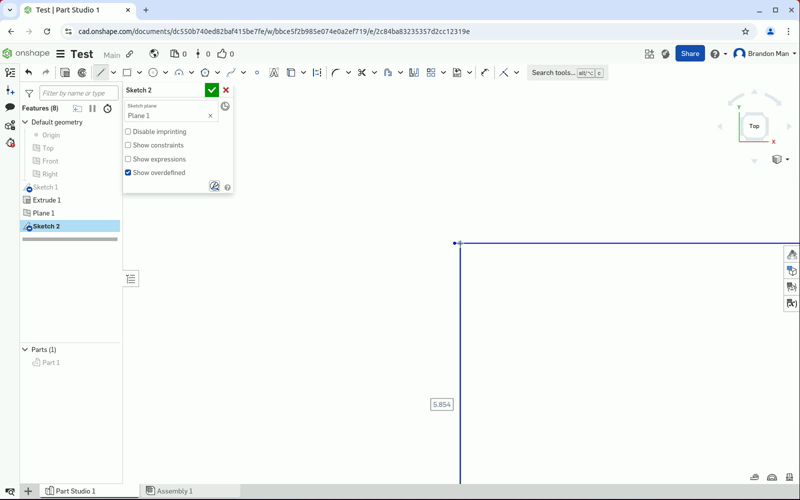
scroll(-6)
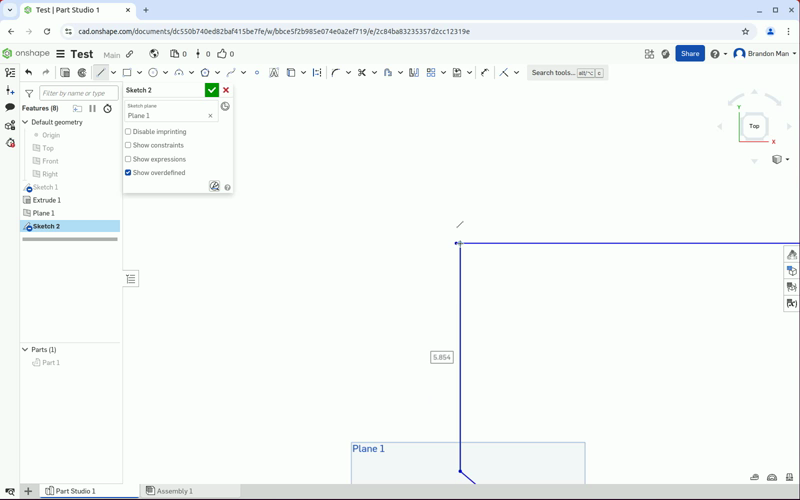
scroll(-6)
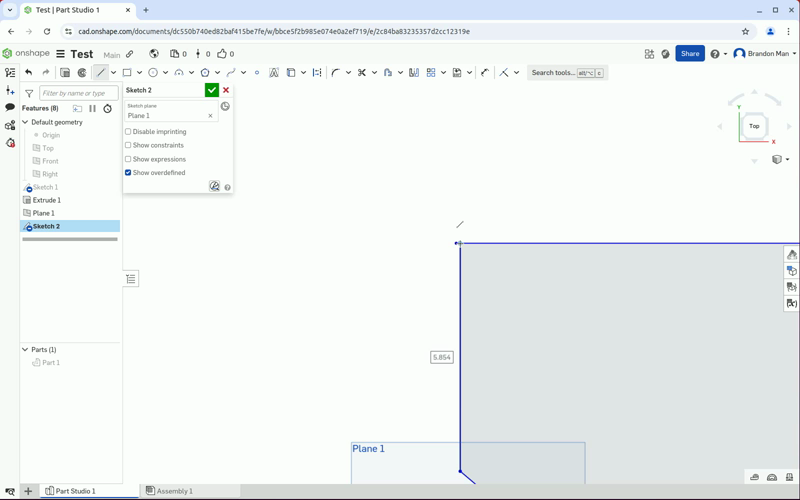
scroll(-6)
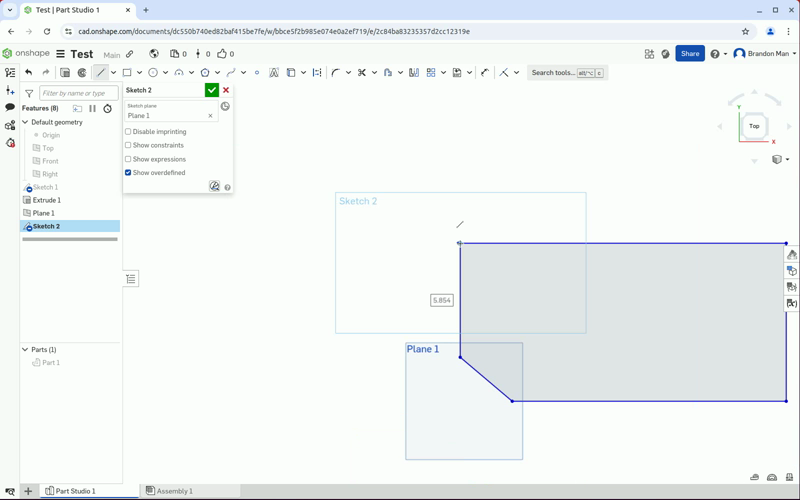
scroll(-6)
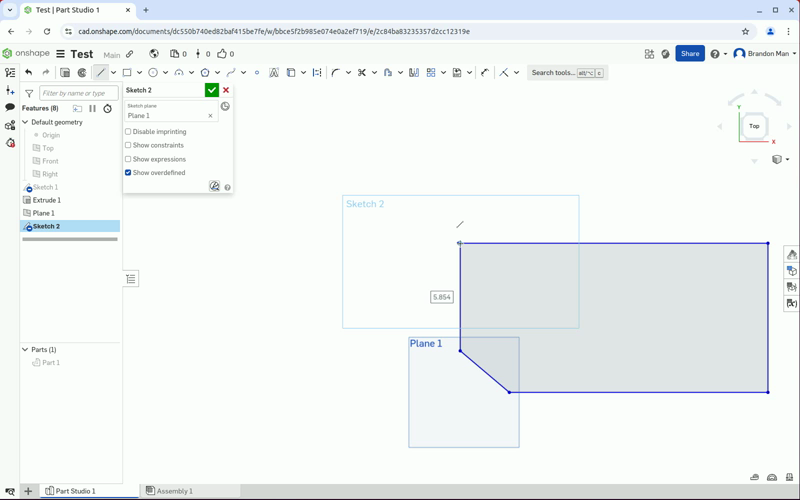
scroll(-6)
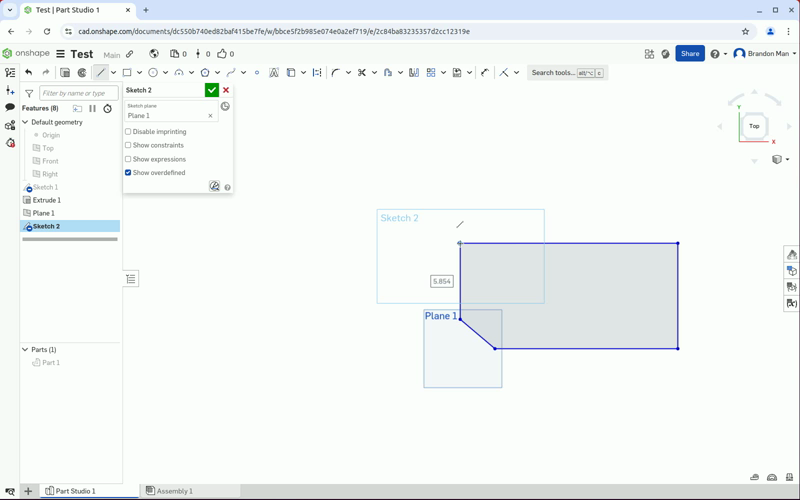
scroll(-6)
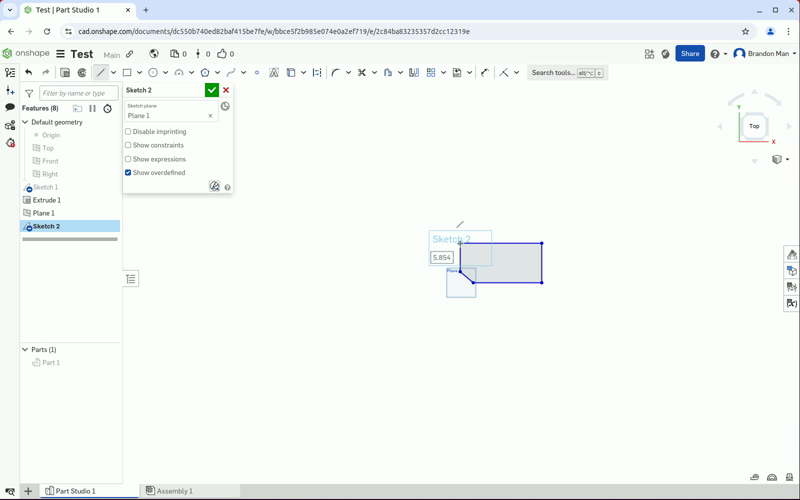
key_up(shift)
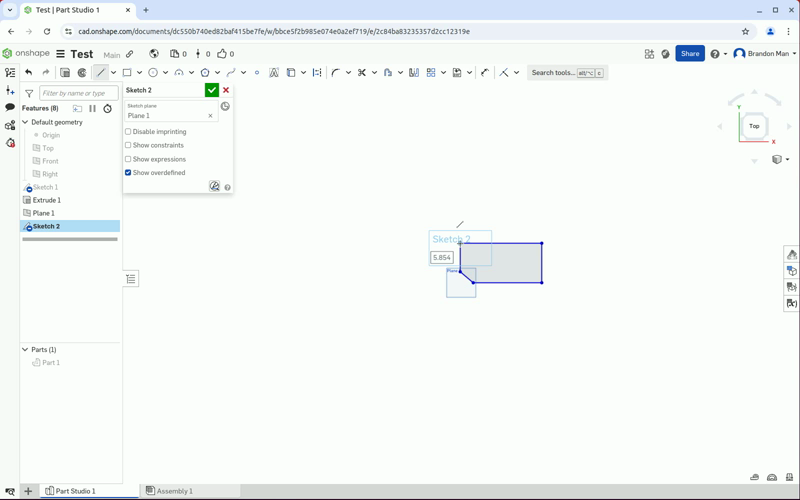
mouse_move(490, 243)
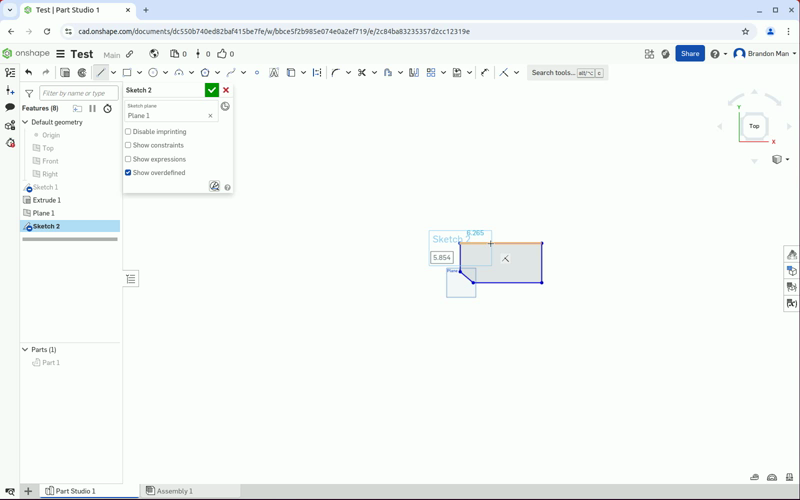
key_down(shift)
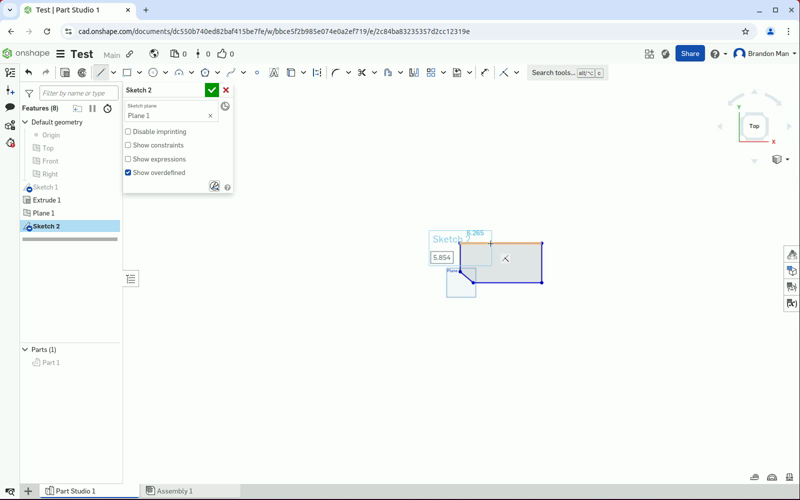
mouse_move(459, 243)
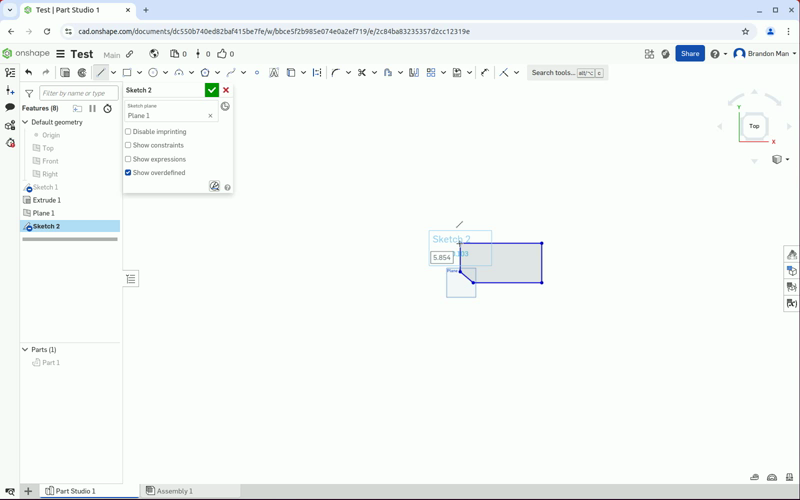
scroll(6)
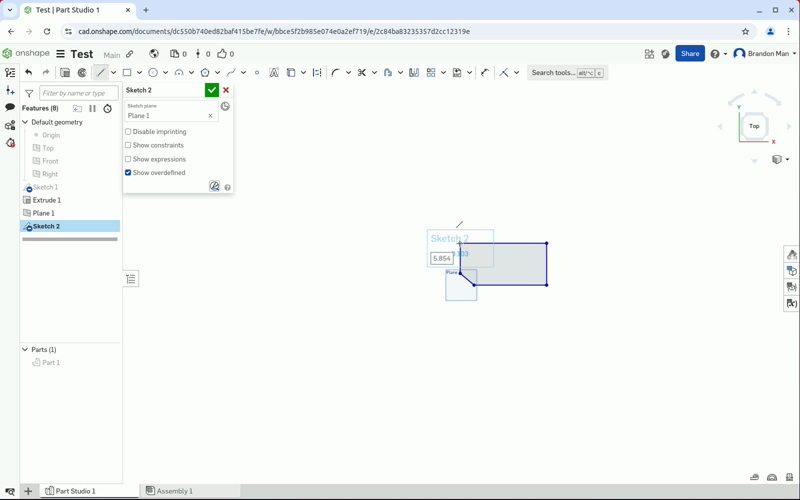
scroll(6)
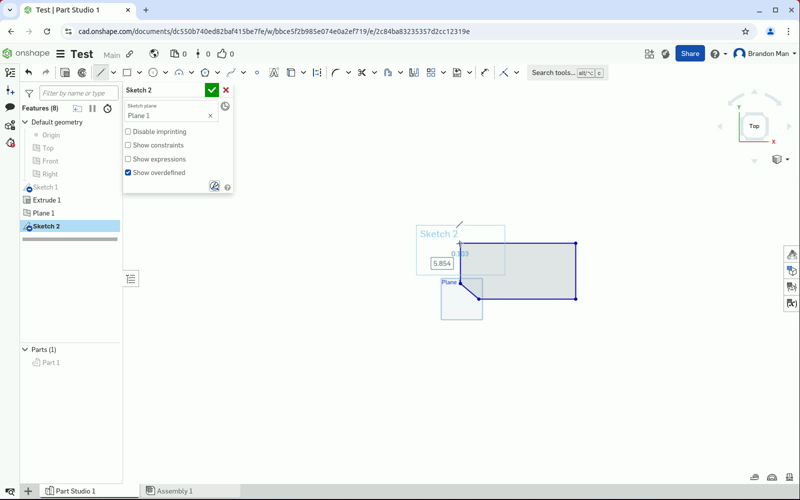
scroll(6)
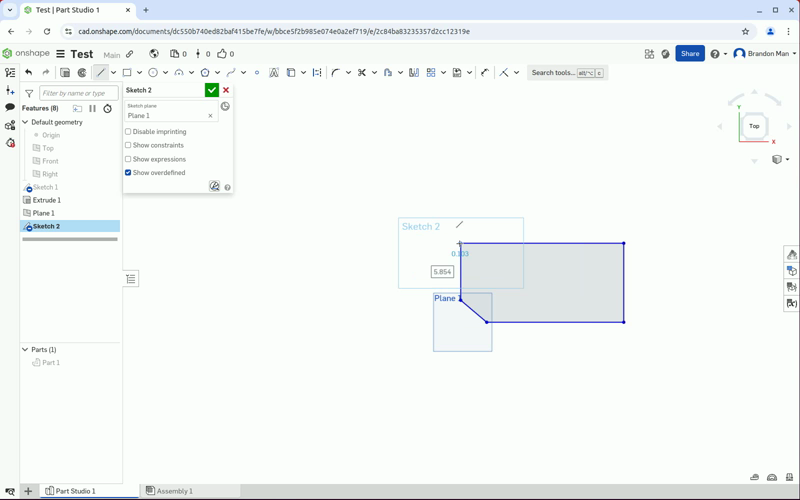
scroll(6)
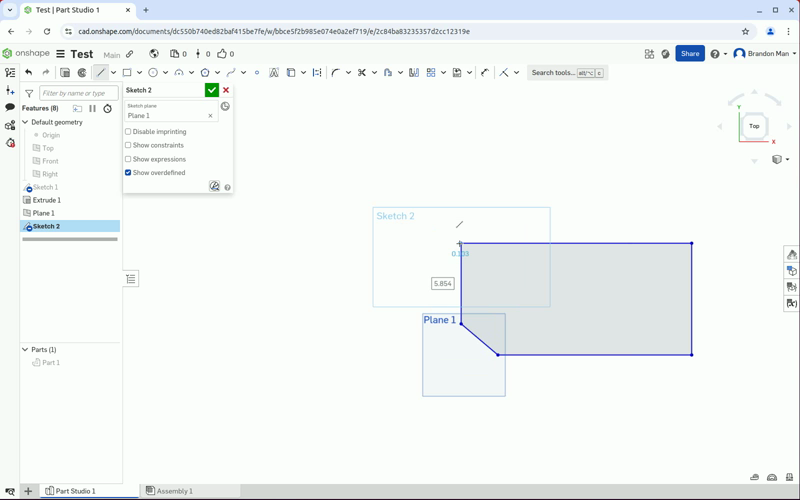
scroll(6)
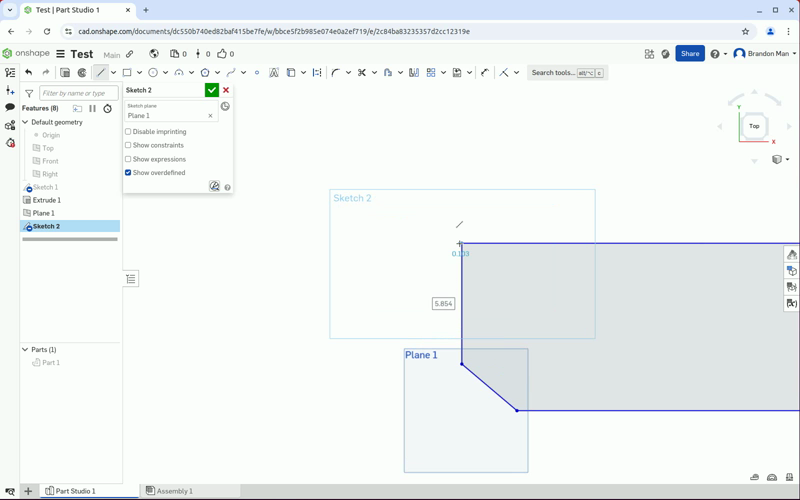
scroll(6)
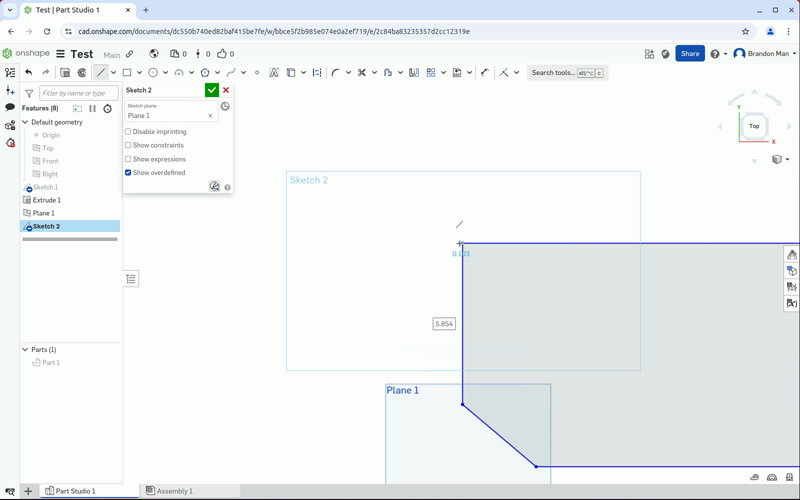
scroll(6)
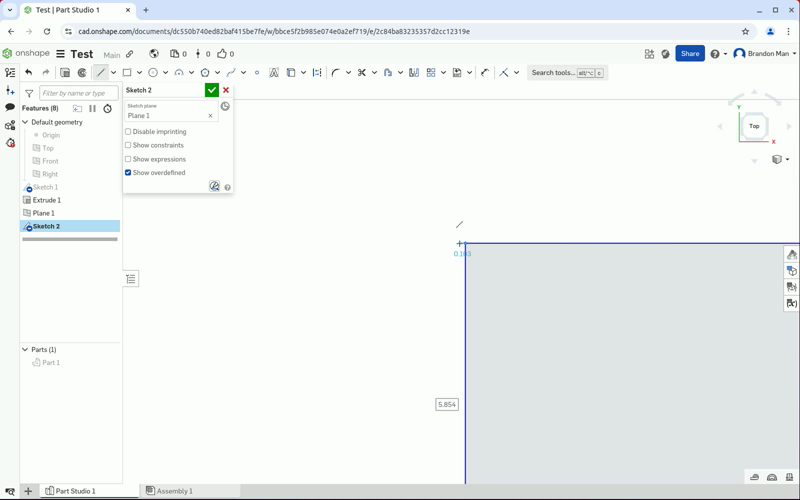
key_up(shift)
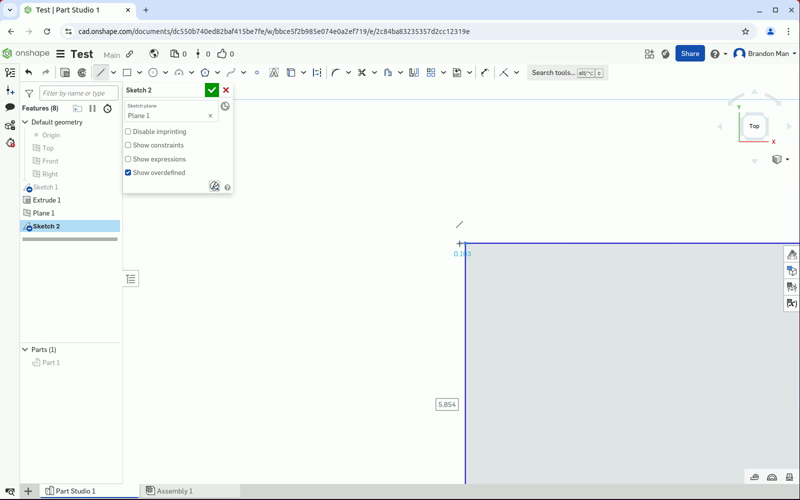
click(459, 243)
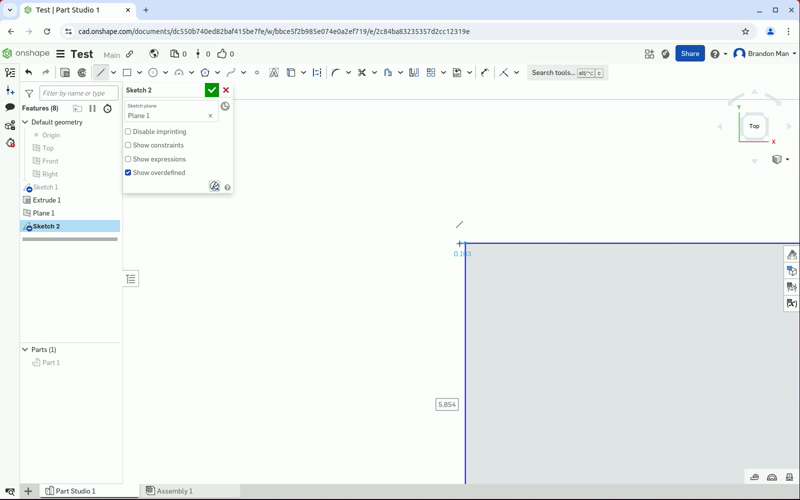
scroll(-6)
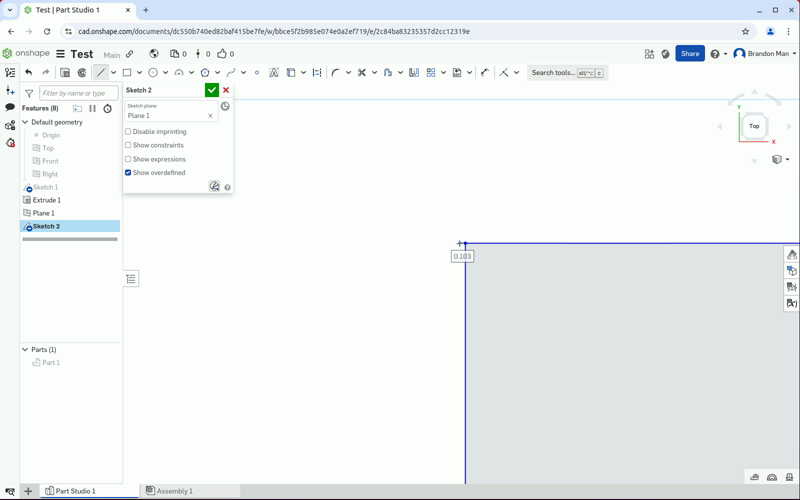
scroll(-6)
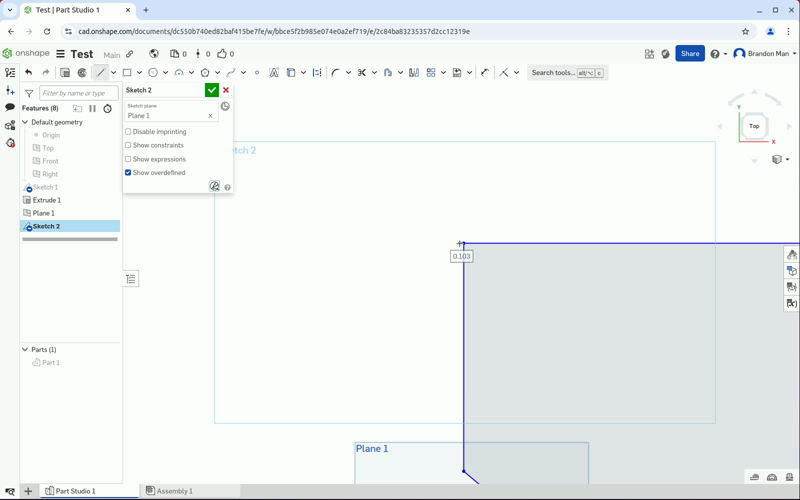
scroll(-6)
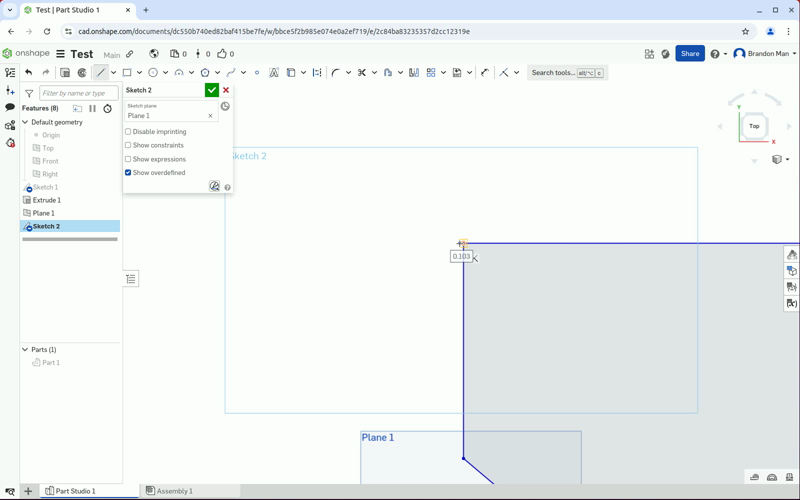
scroll(-6)
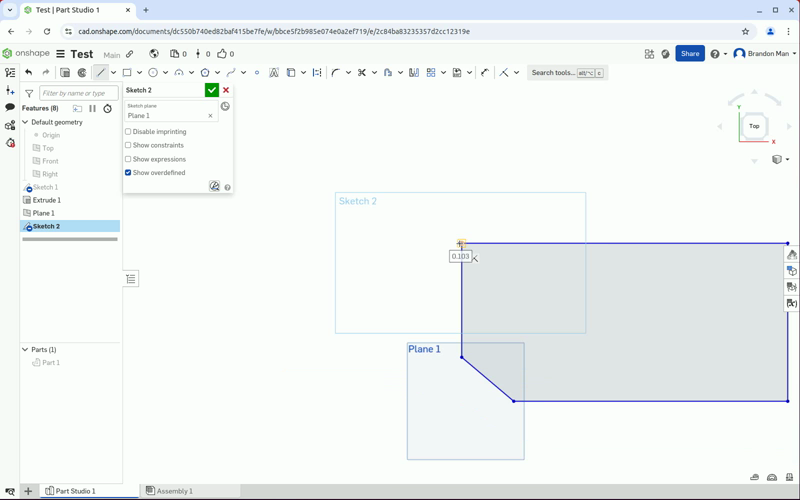
scroll(-6)
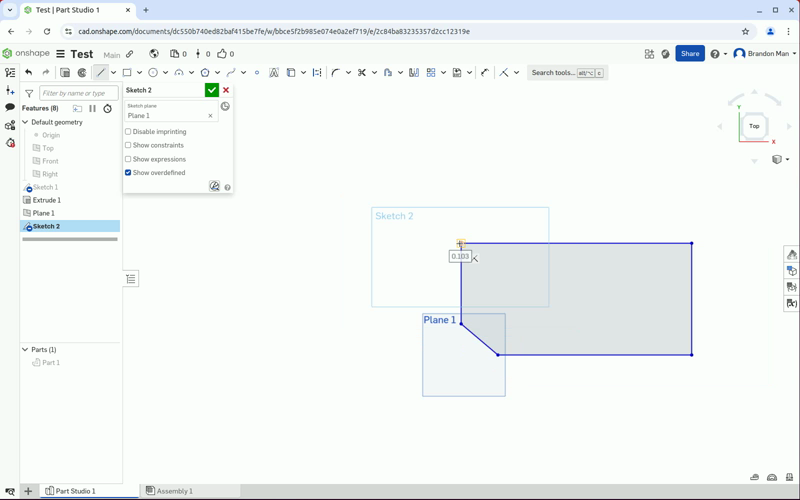
scroll(-6)
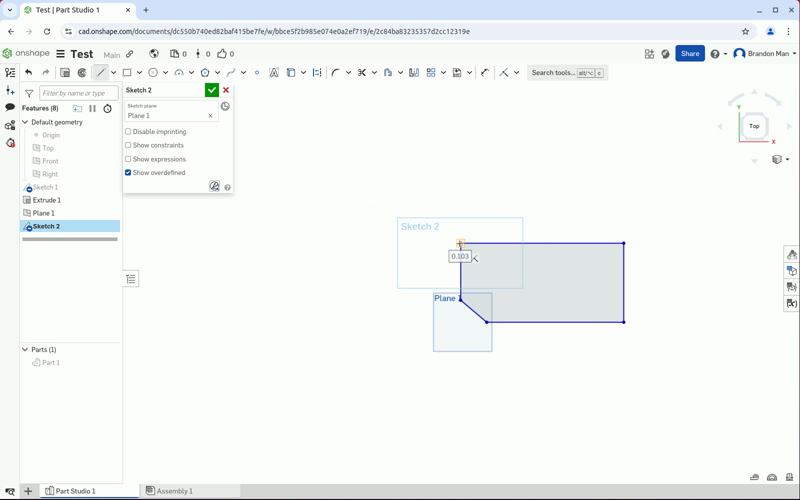
scroll(-6)
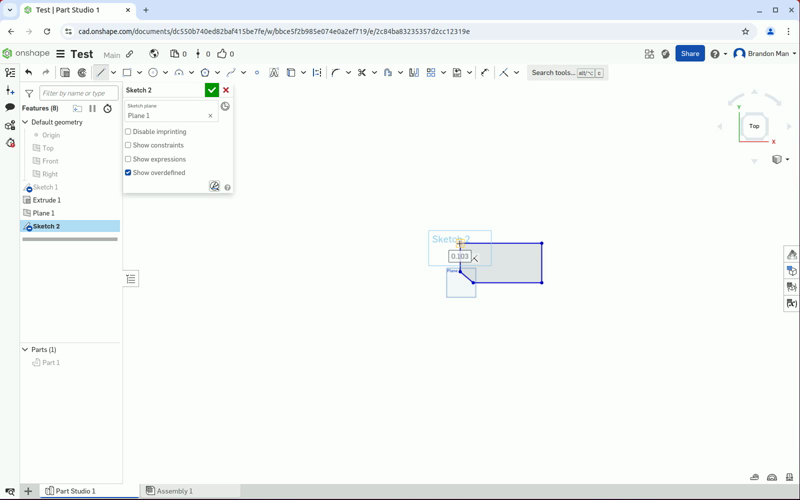
key(esc)
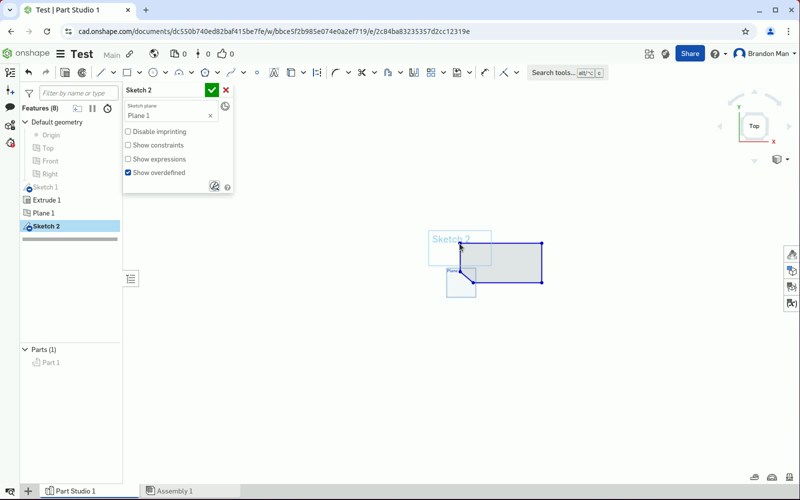
mouse_move(492, 270)
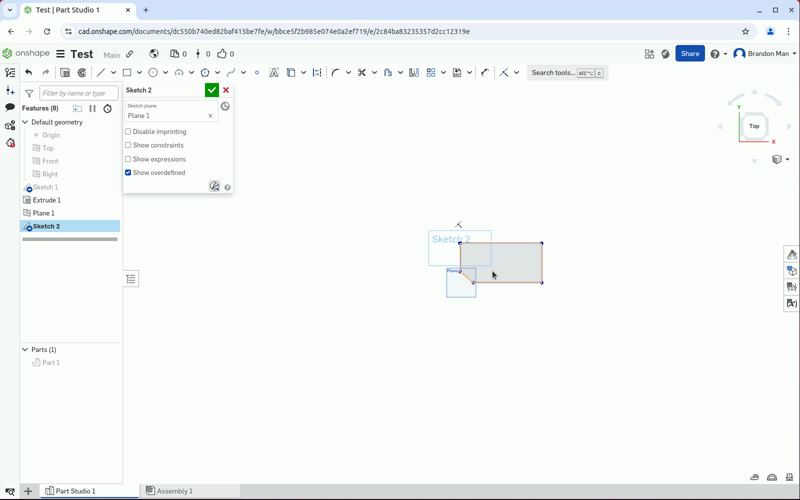
scroll(6)
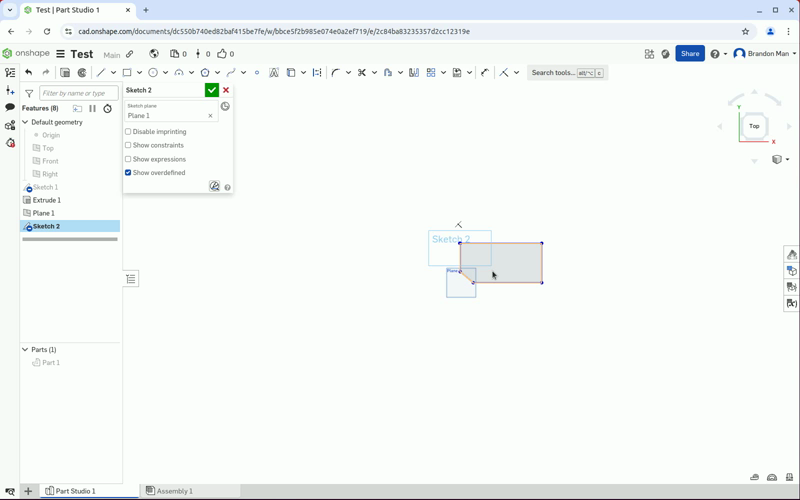
scroll(6)
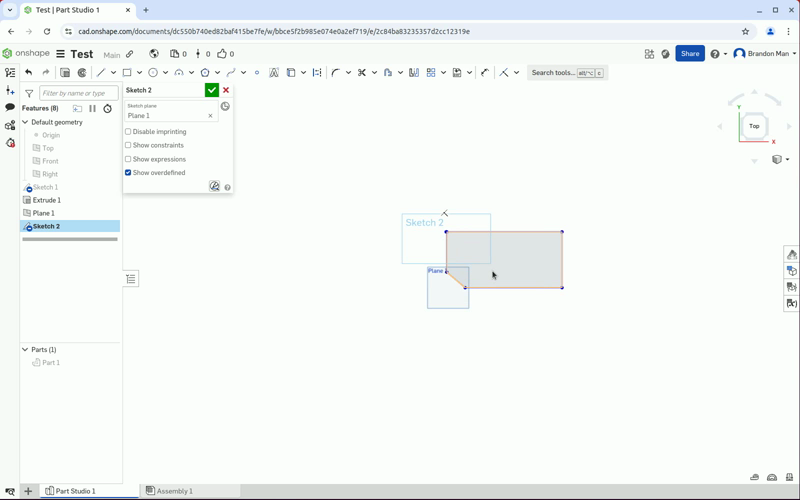
scroll(6)
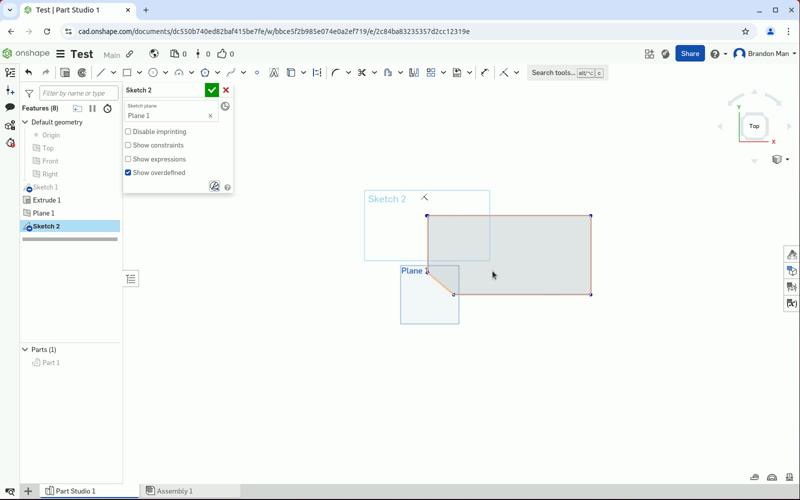
scroll(6)
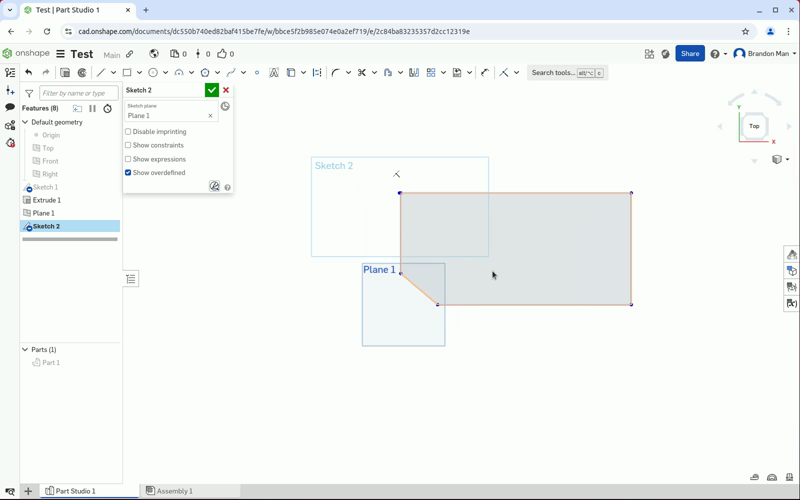
scroll(6)
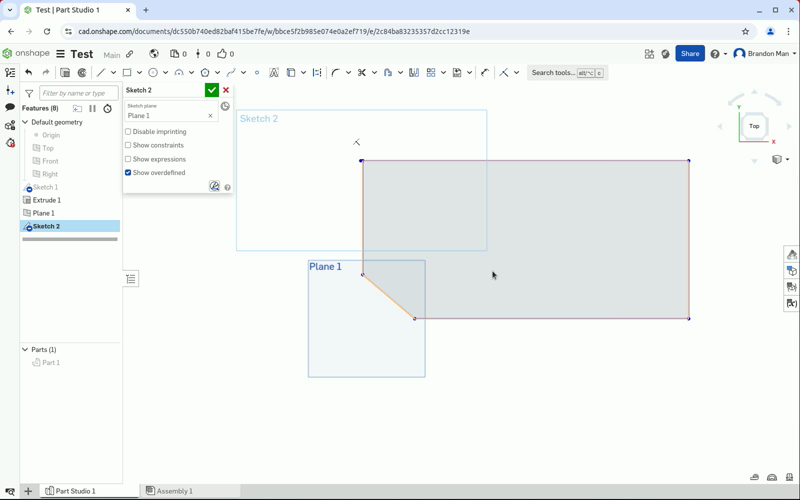
scroll(6)
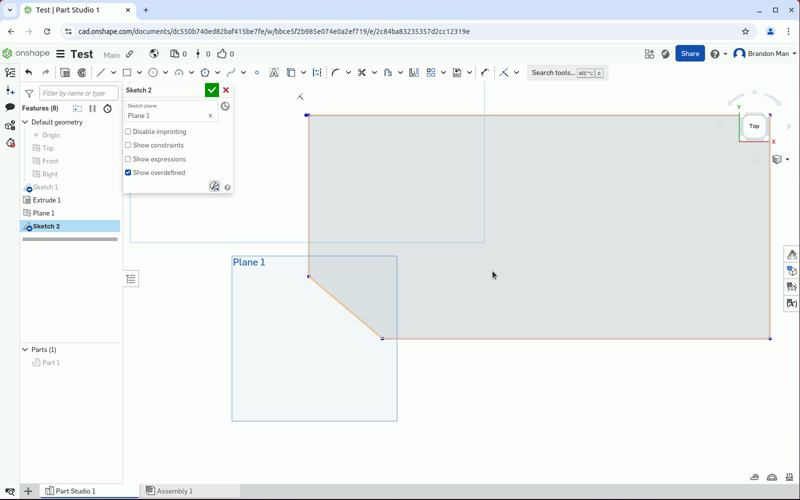
scroll(6)
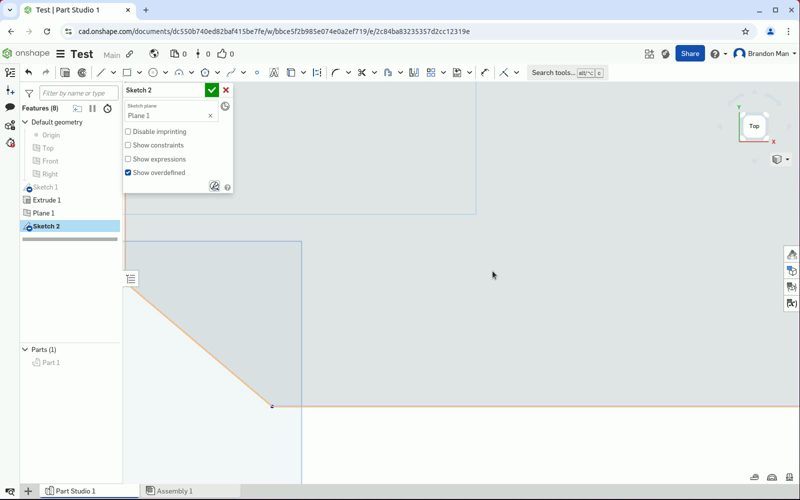
click(492, 270)
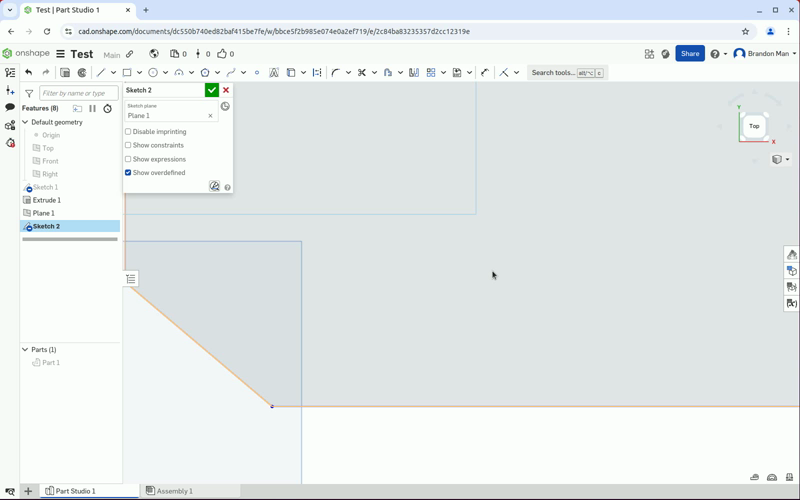
scroll(-6)
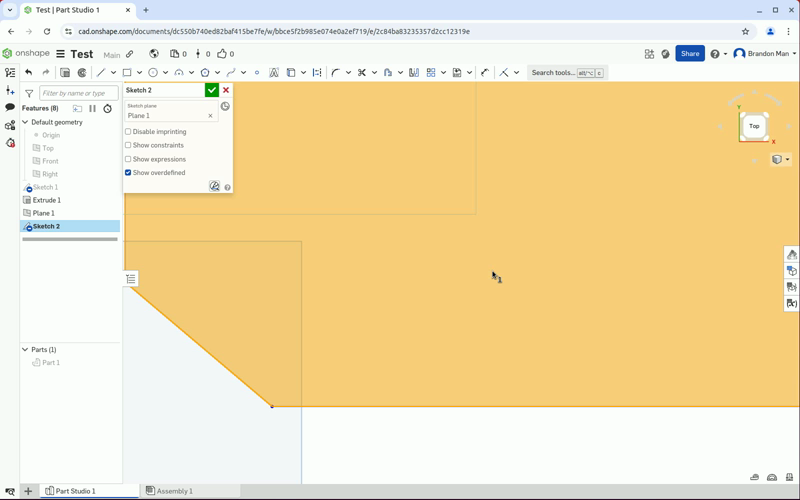
scroll(-6)
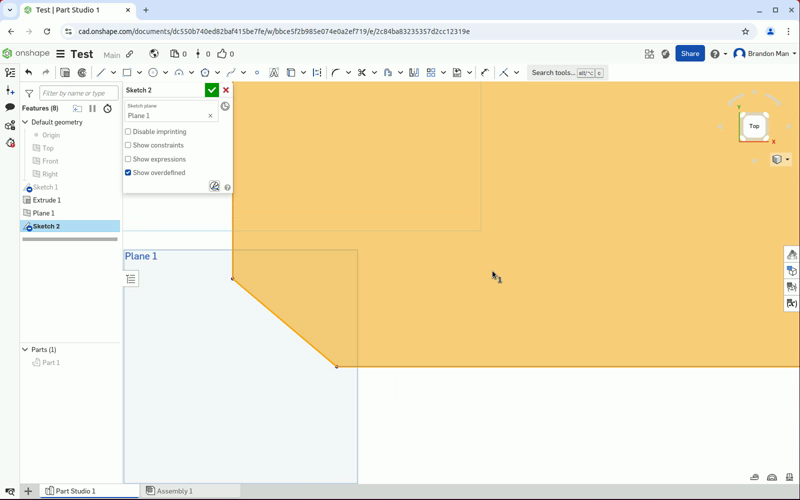
scroll(-6)
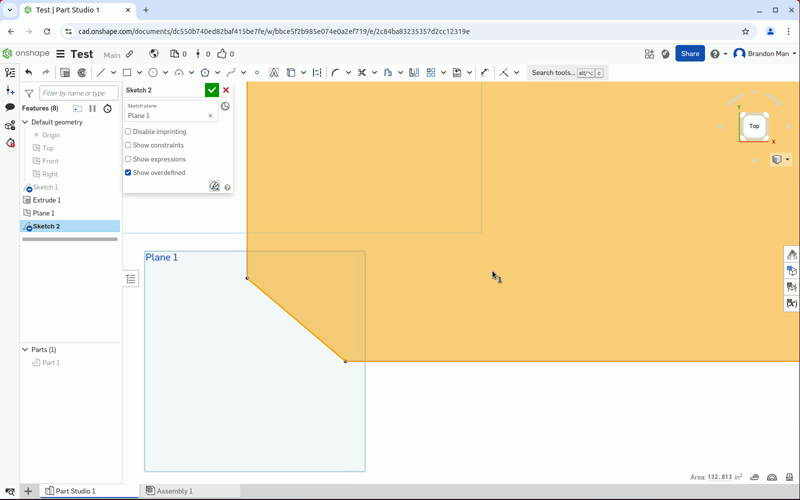
scroll(-6)
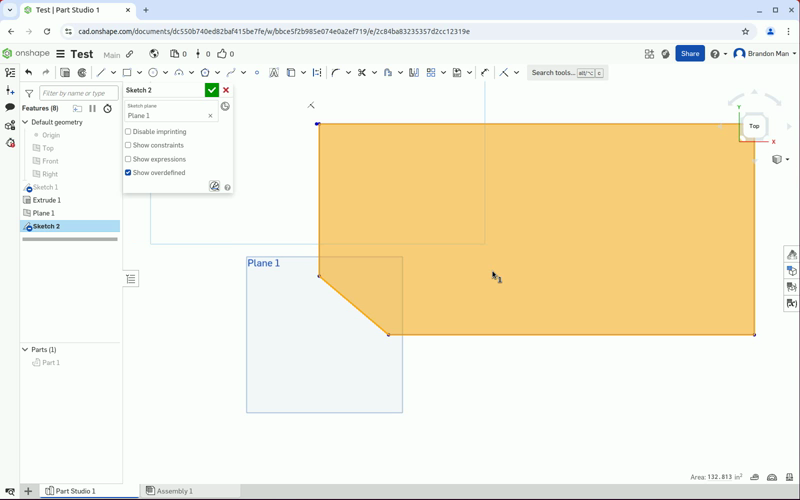
scroll(-6)
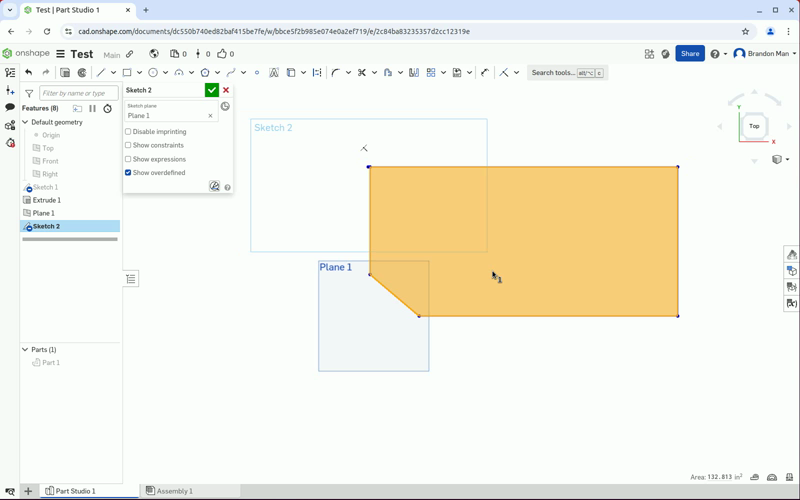
scroll(-6)
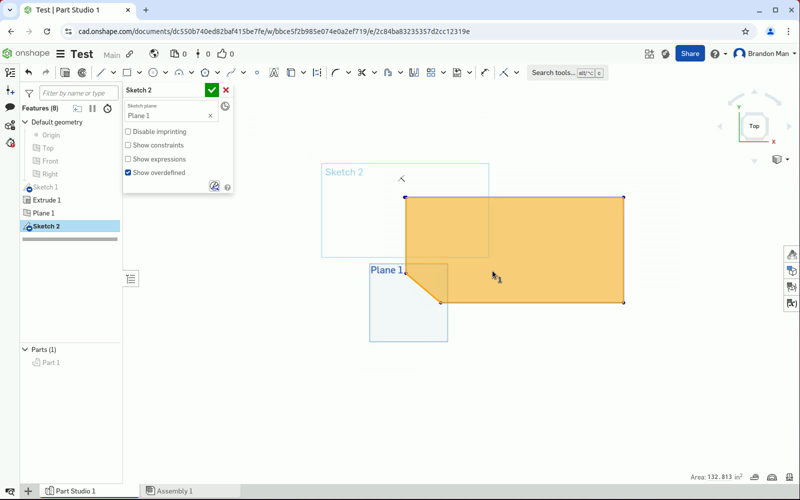
scroll(-6)
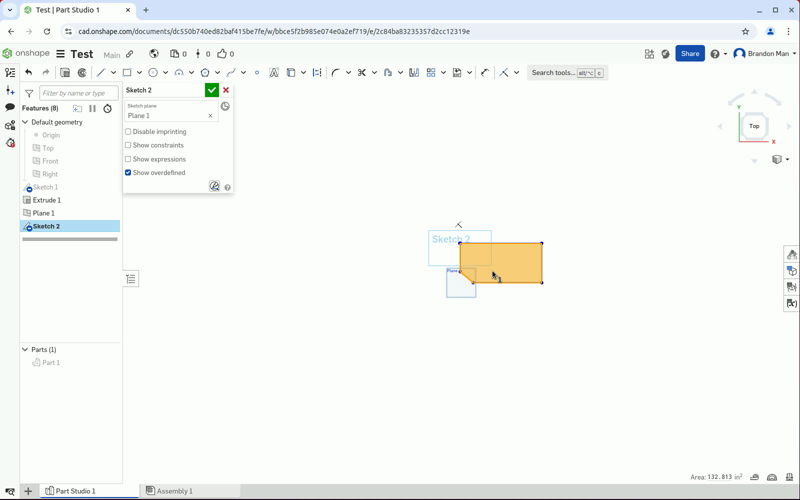
mouse_move(73, 352)
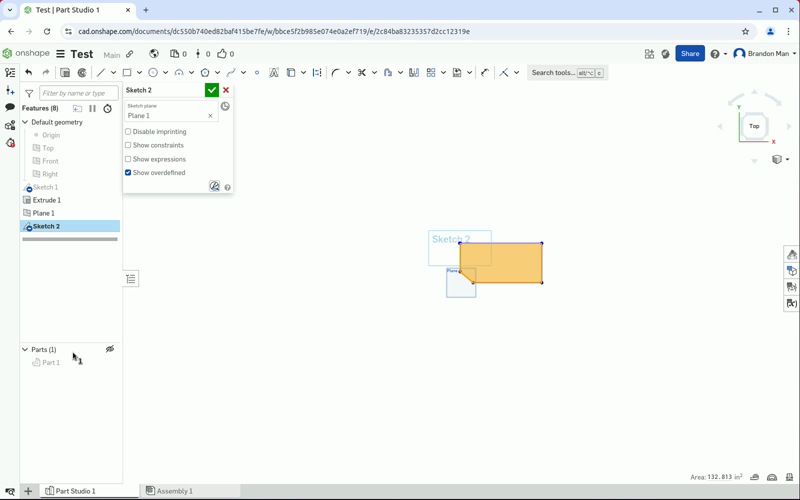
key(shift+y)
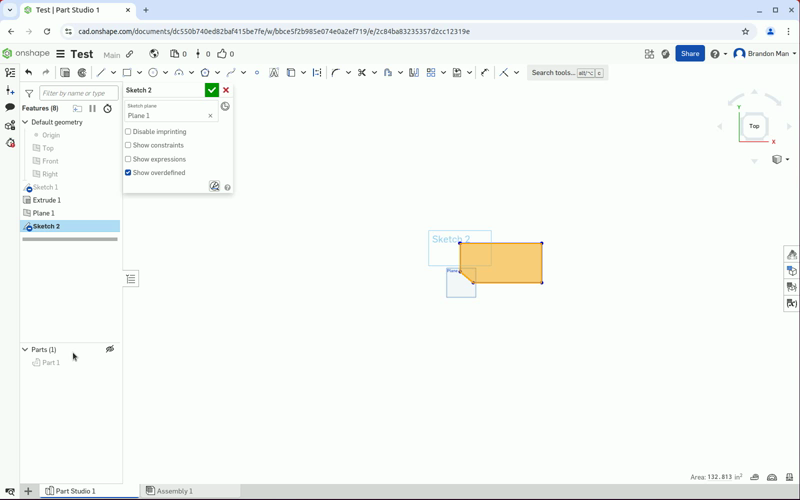
key(shift+e)
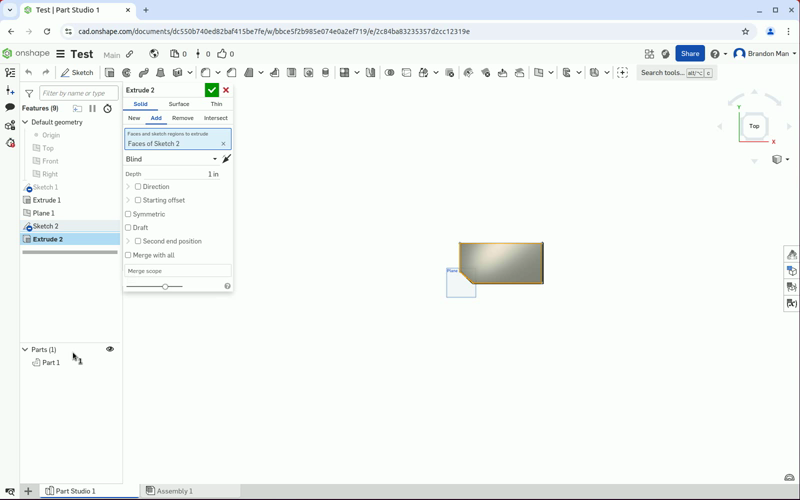
mouse_move(143, 106)
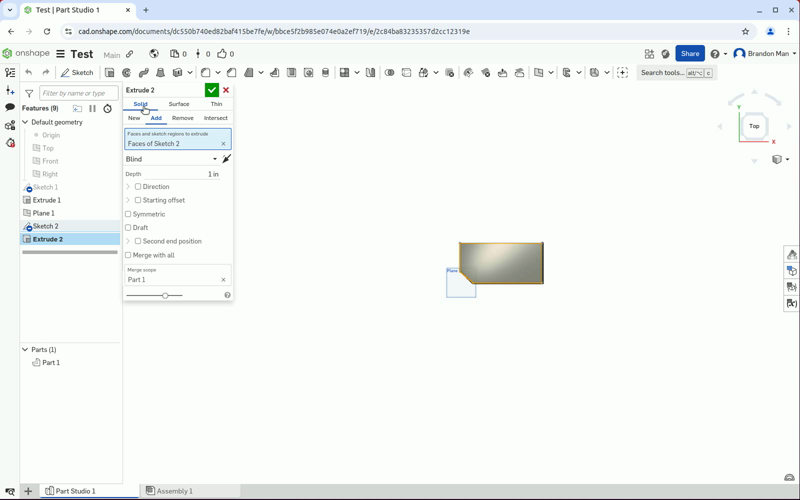
click(143, 106)
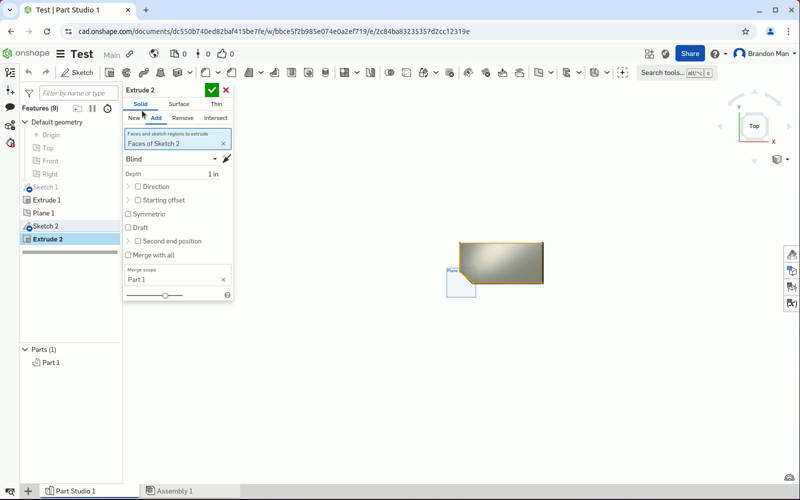
mouse_move(137, 120)
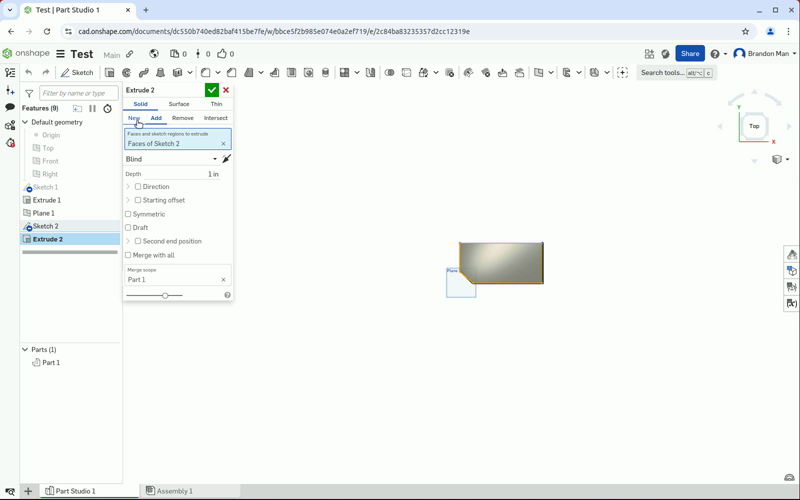
click(137, 120)
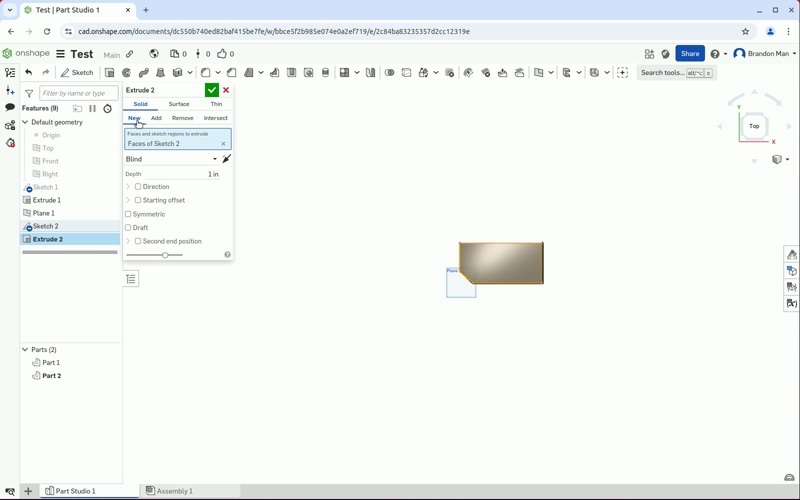
key(tab, 4)
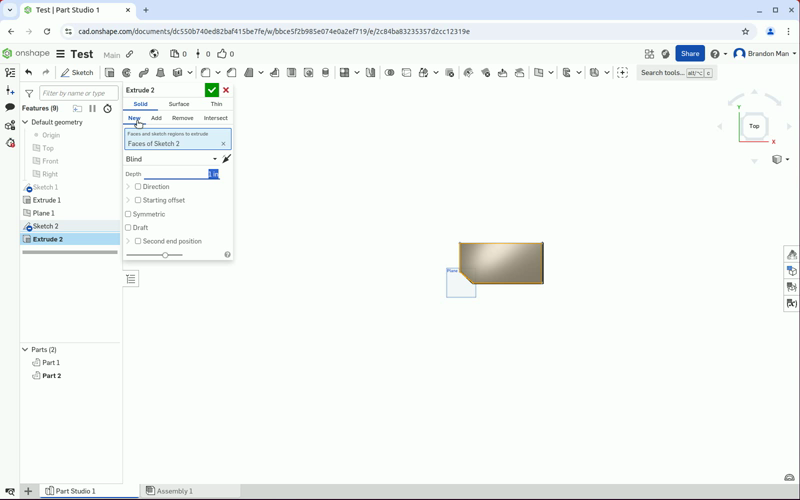
text(0.481)
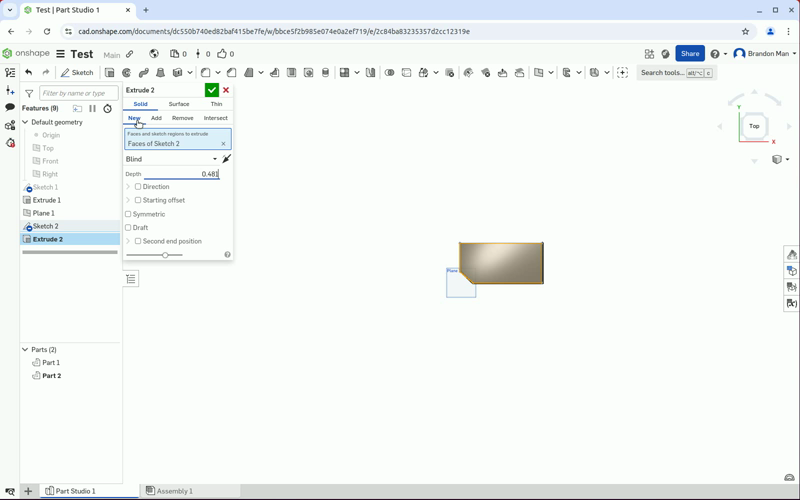
key(enter)
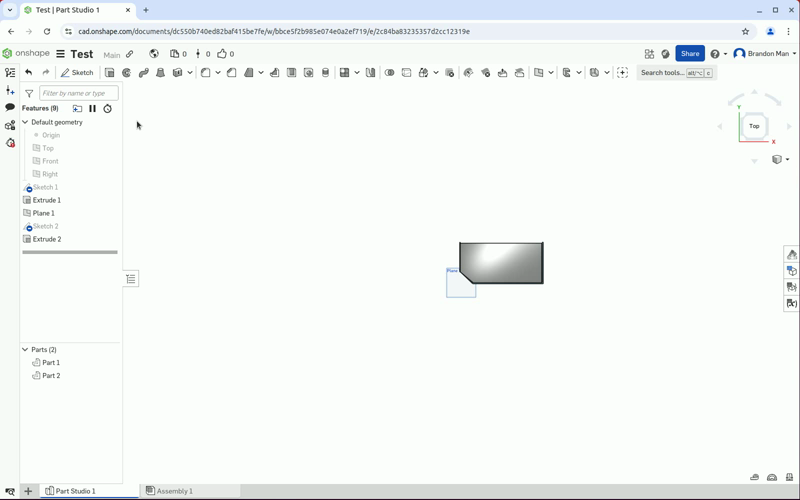
key(shift+h)
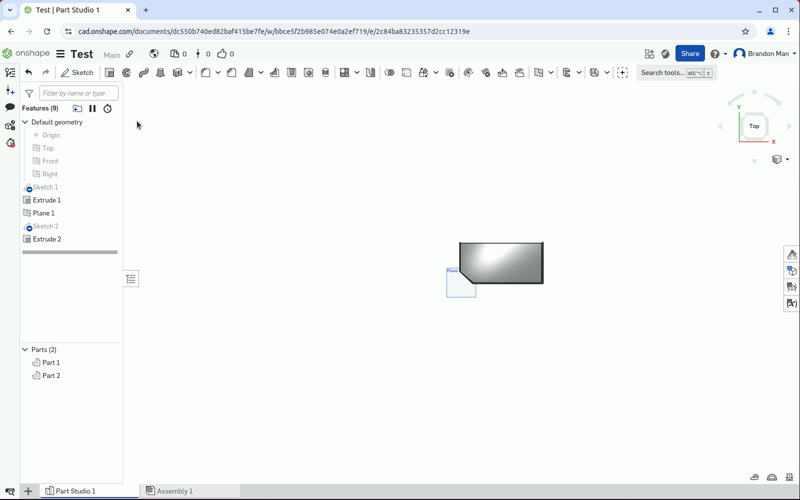
key(shift+h)
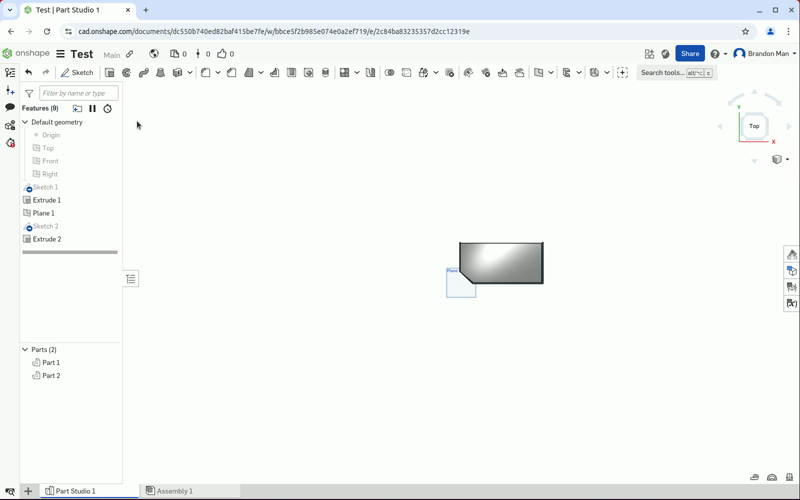
mouse_move(73, 189)
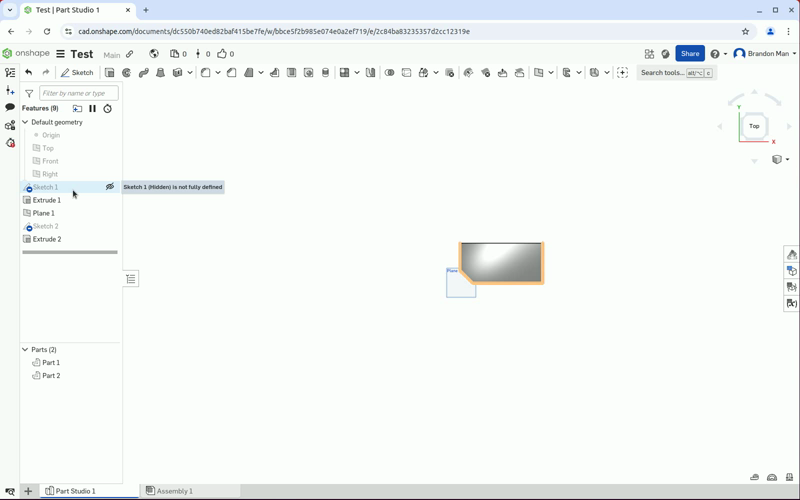
click(73, 189)
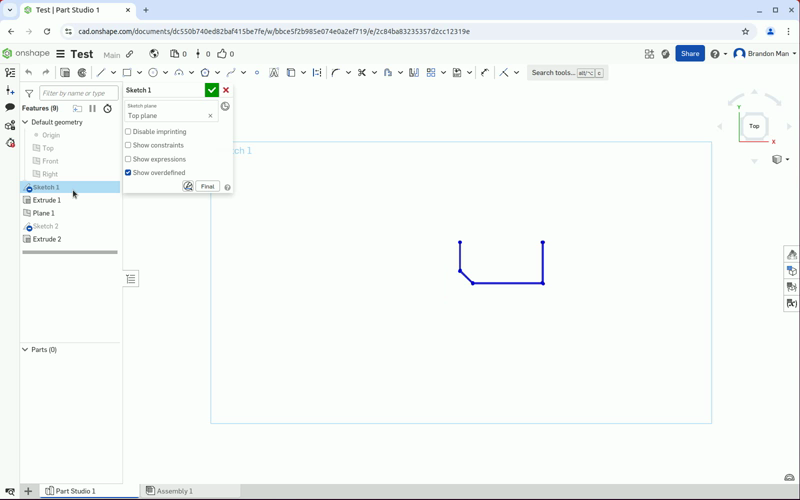
mouse_move(229, 92)
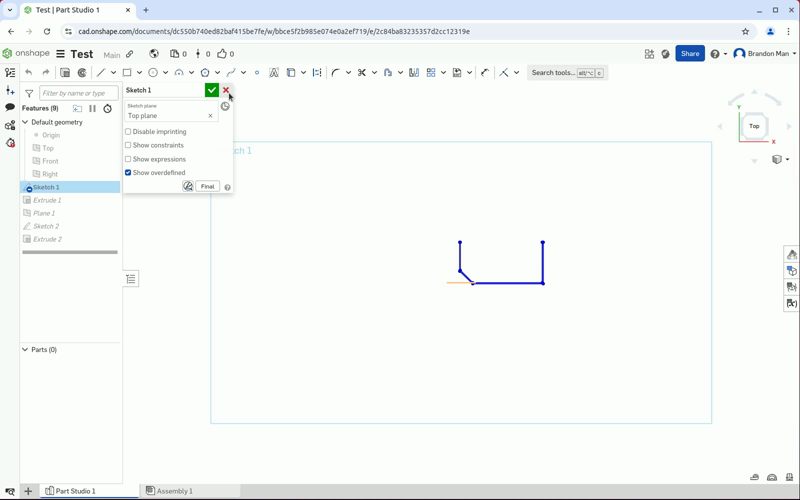
click(229, 92)
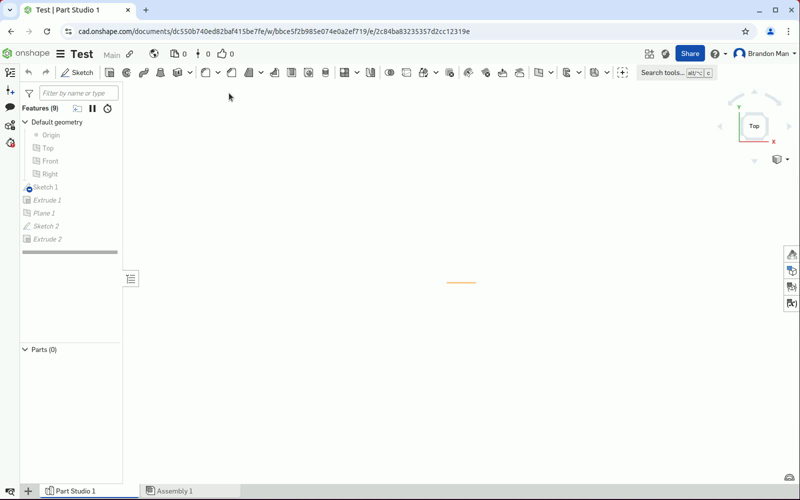
key(shift+s)
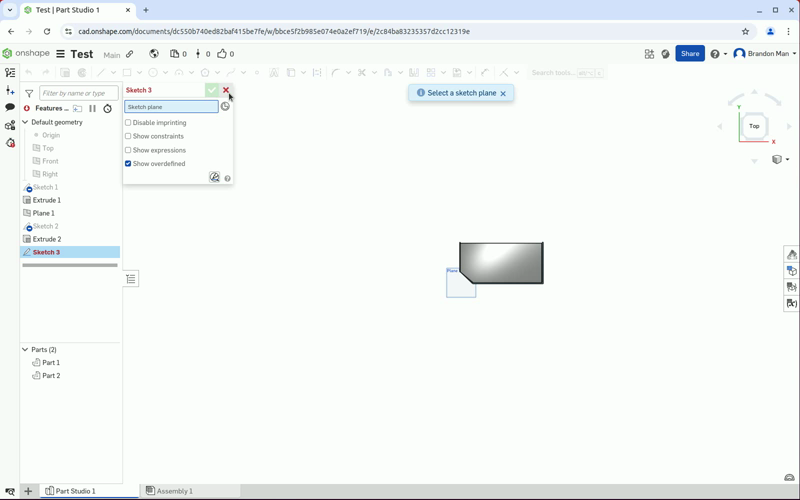
mouse_move(73, 215)
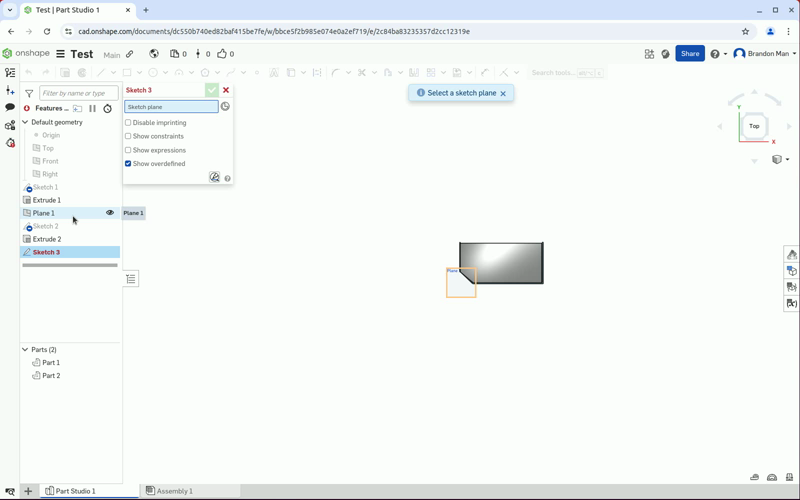
click(73, 215)
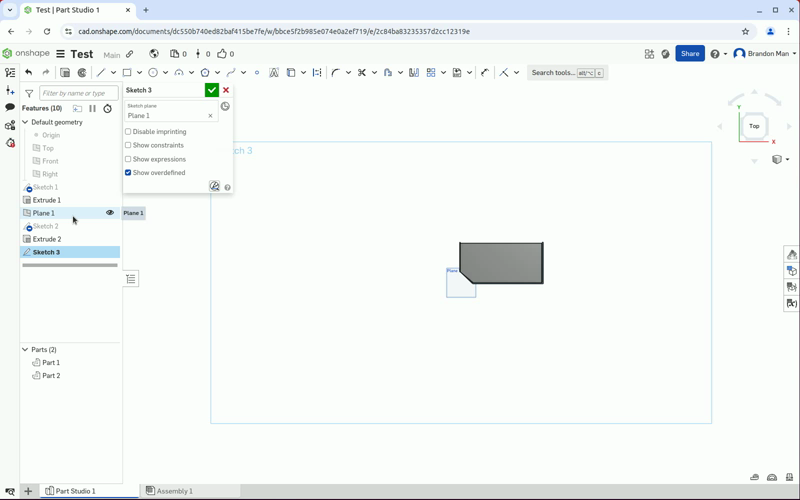
mouse_move(73, 352)
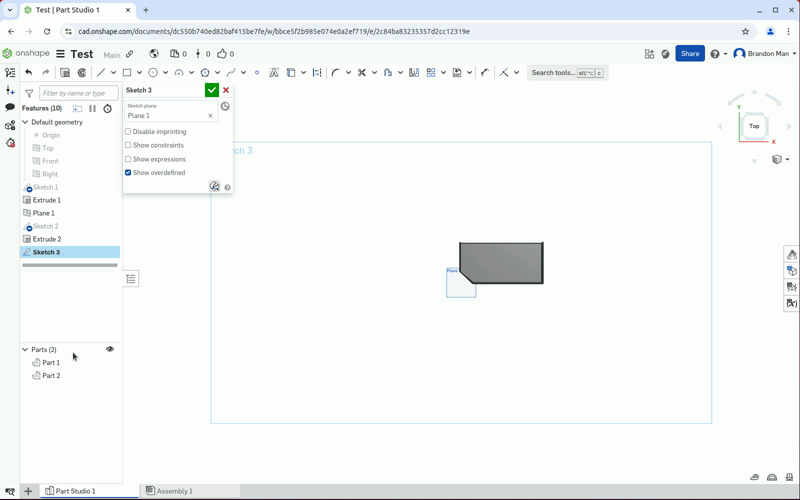
key(y)
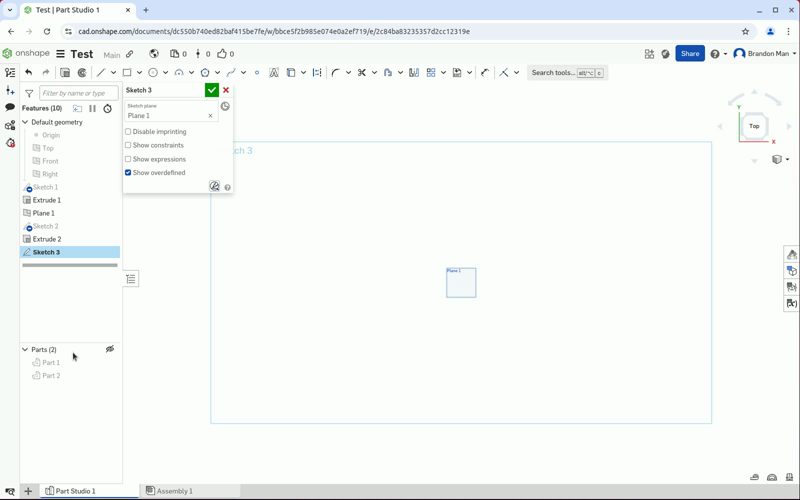
key(l)
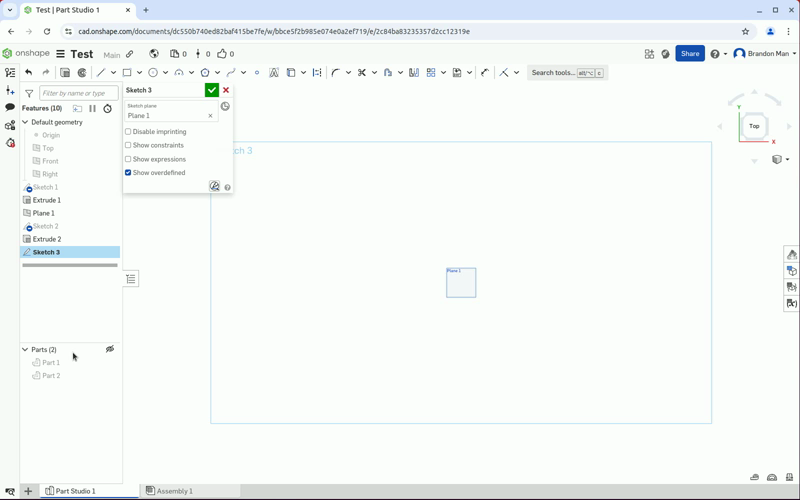
key_down(shift)
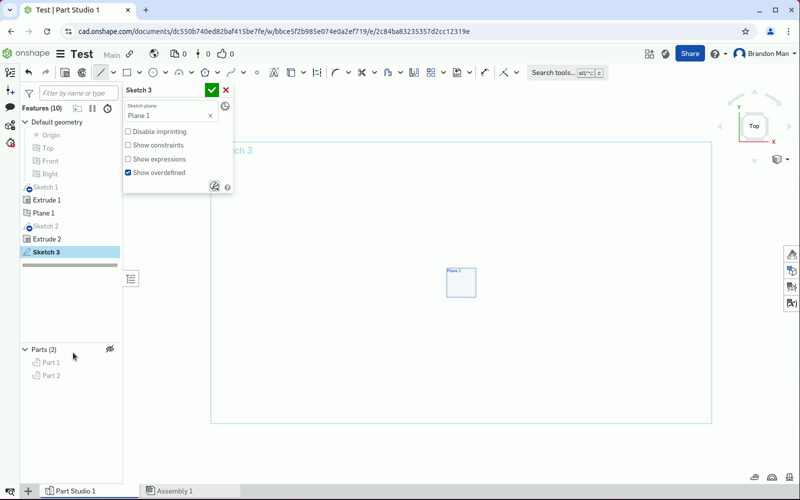
mouse_move(459, 271)
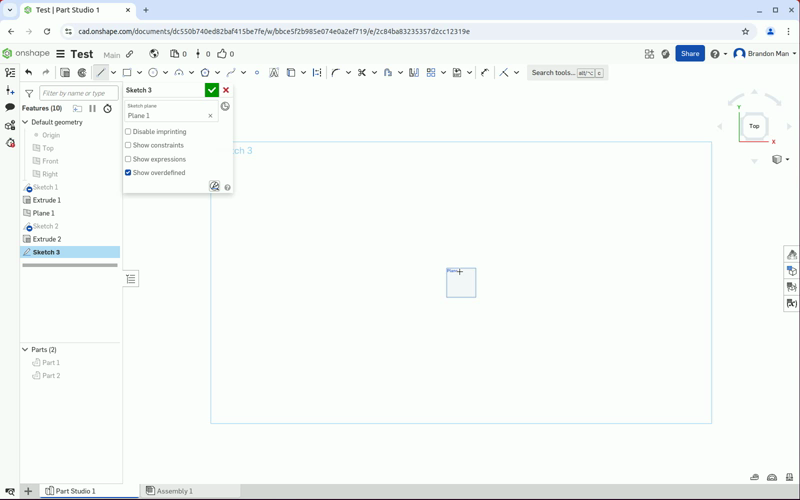
click(459, 271)
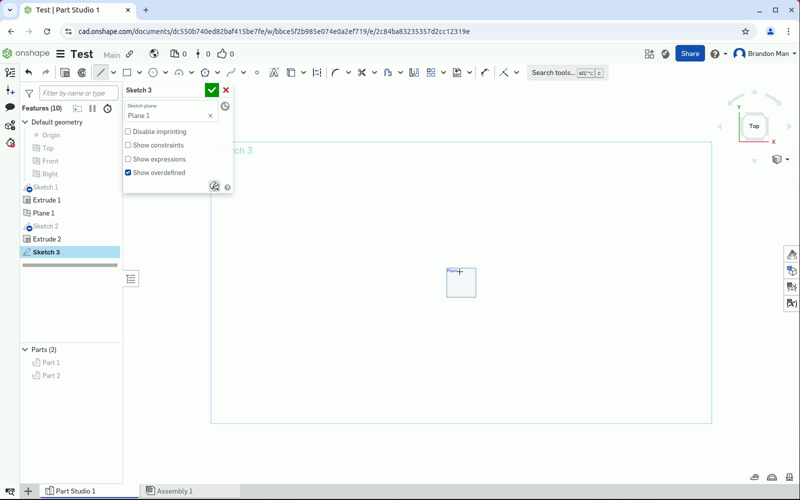
key_up(shift)
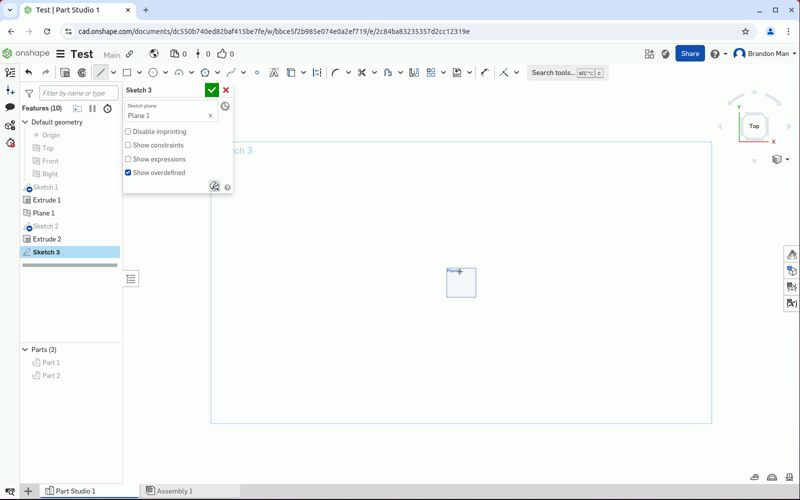
key_down(shift)
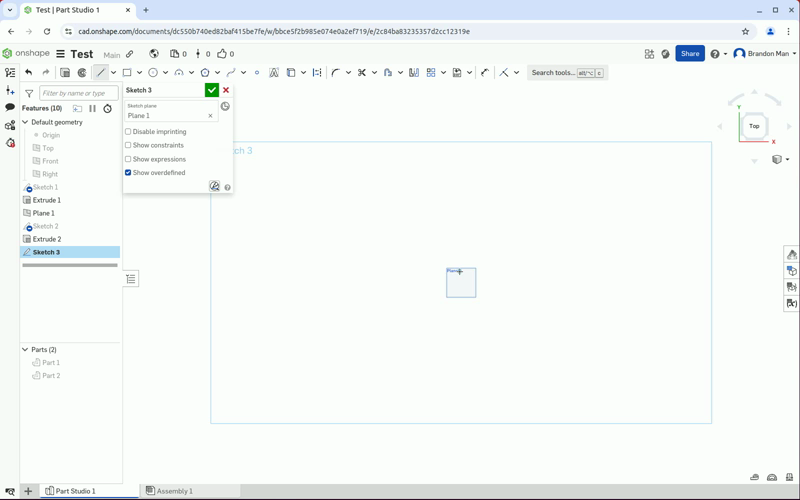
mouse_move(489, 271)
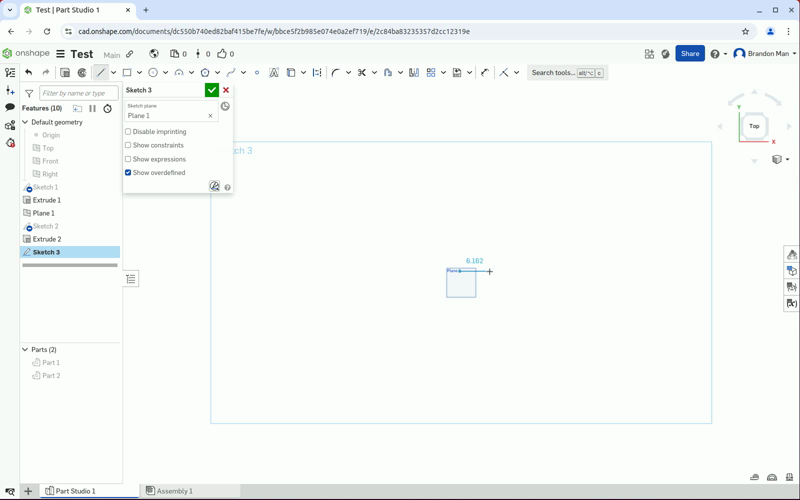
mouse_move(472, 283)
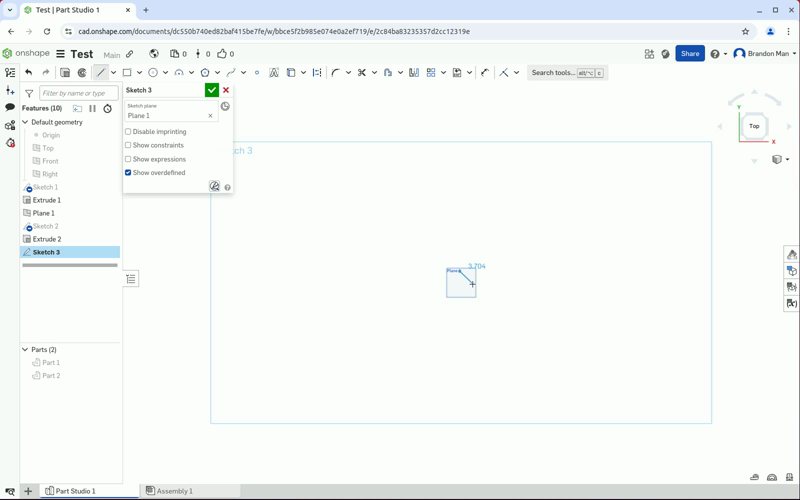
click(472, 283)
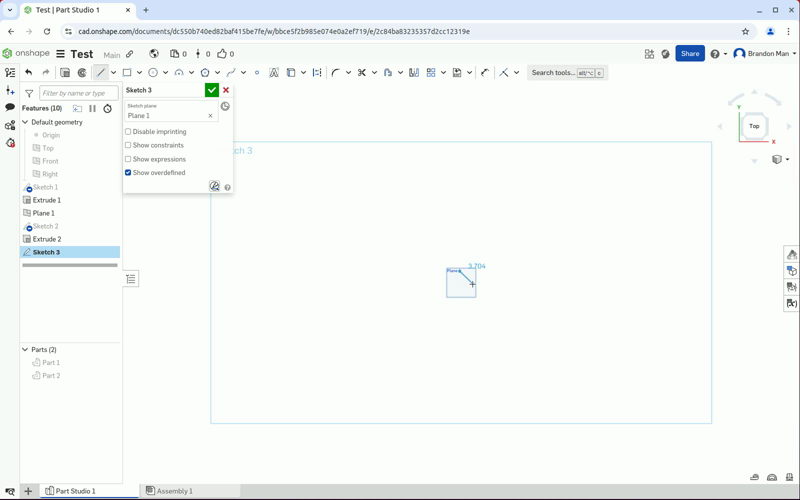
key_up(shift)
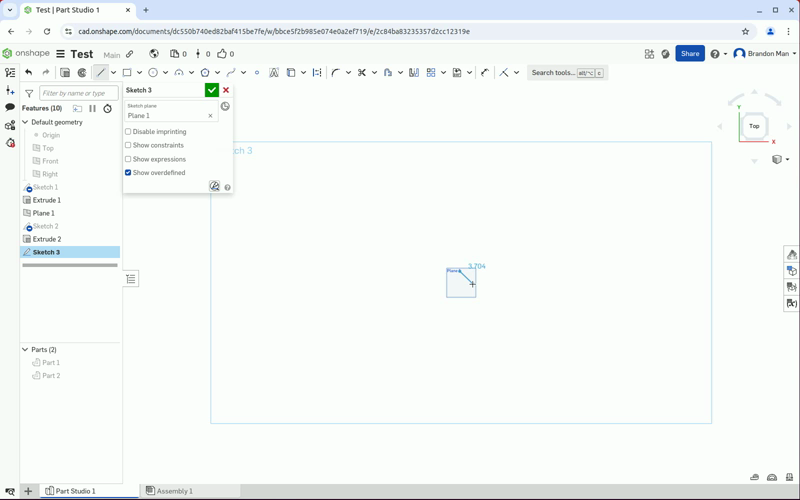
key_down(shift)
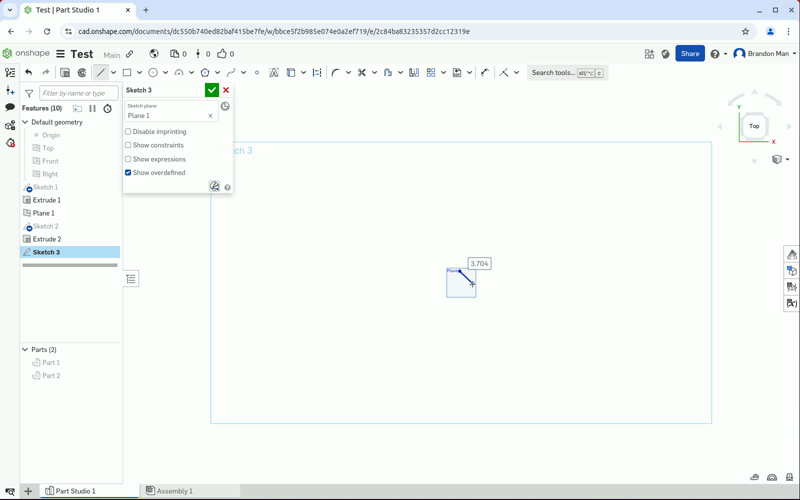
mouse_move(543, 283)
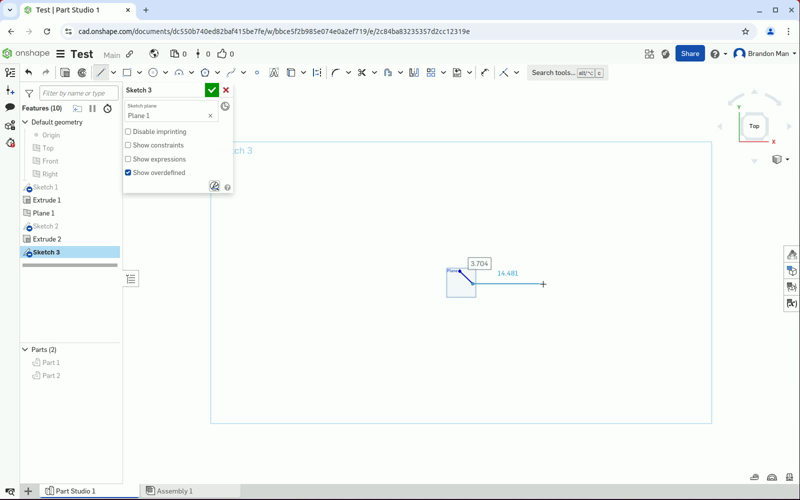
click(543, 283)
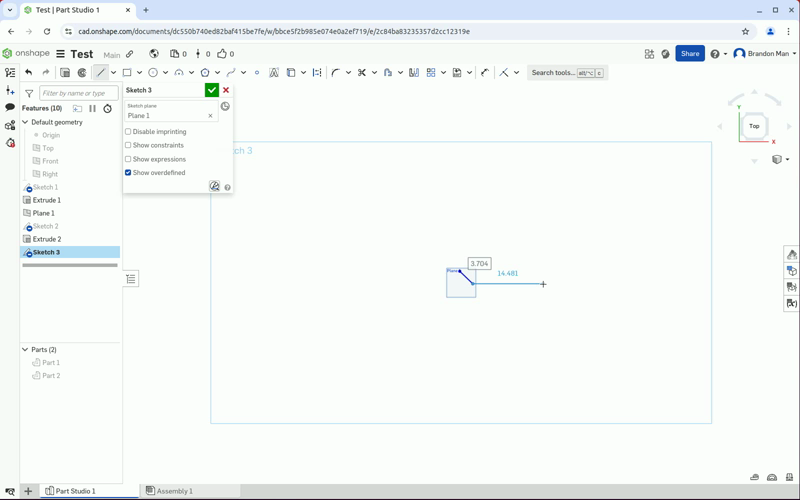
key_up(shift)
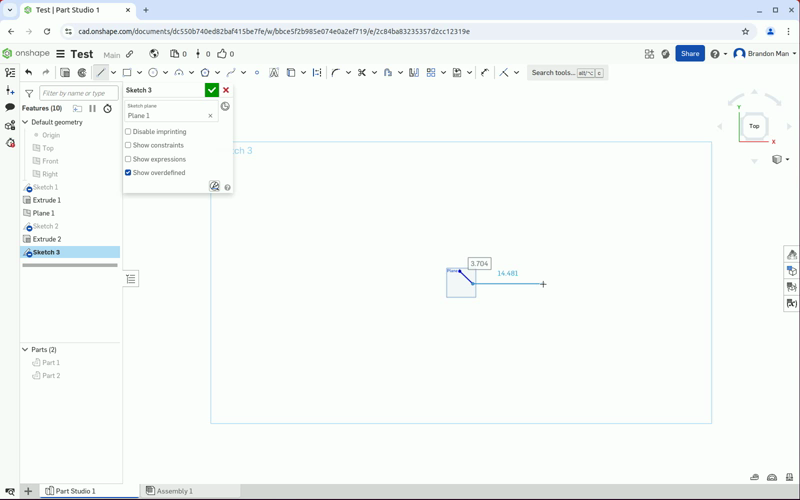
key_down(shift)
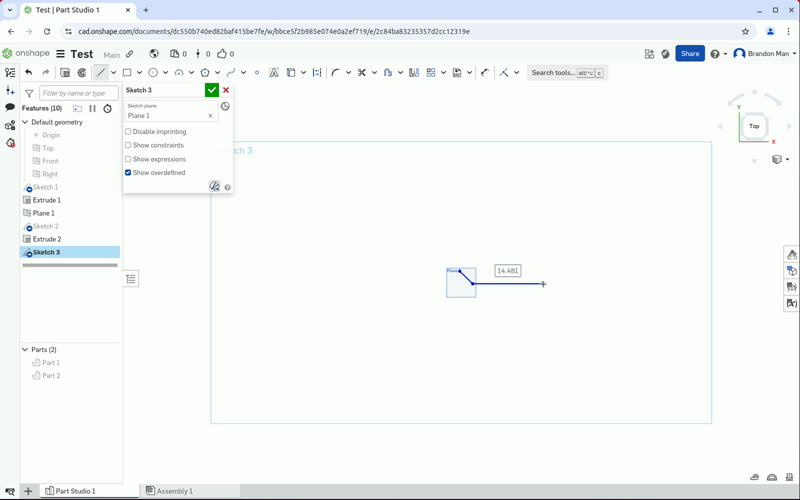
mouse_move(573, 283)
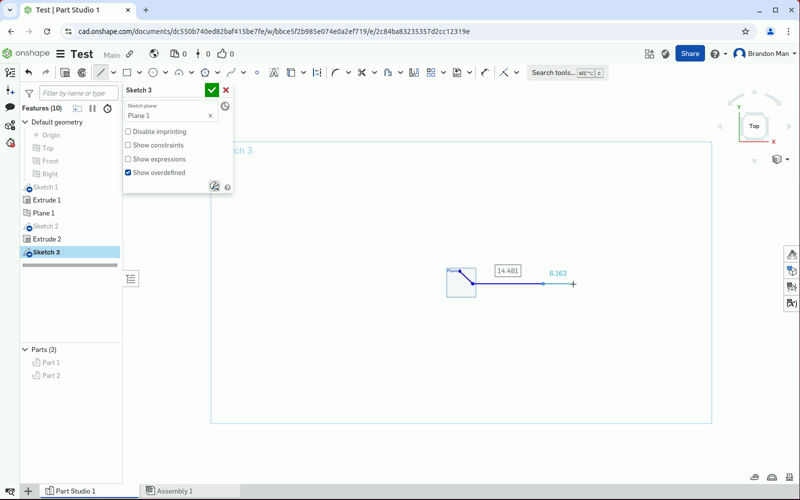
mouse_move(543, 242)
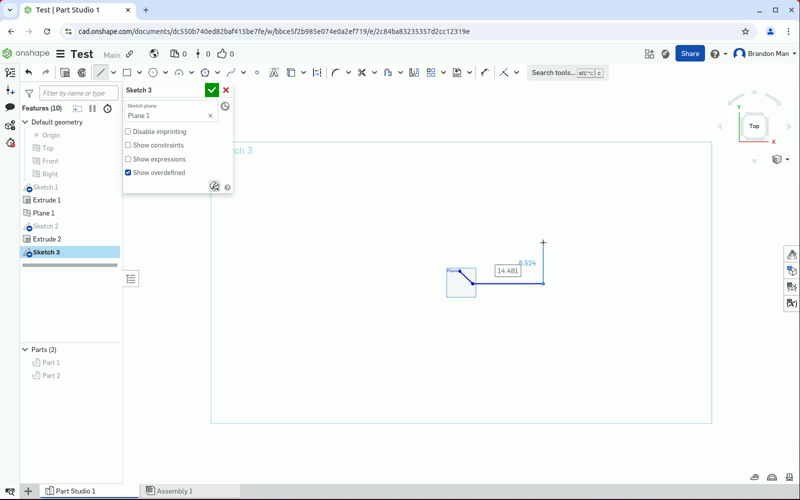
click(543, 242)
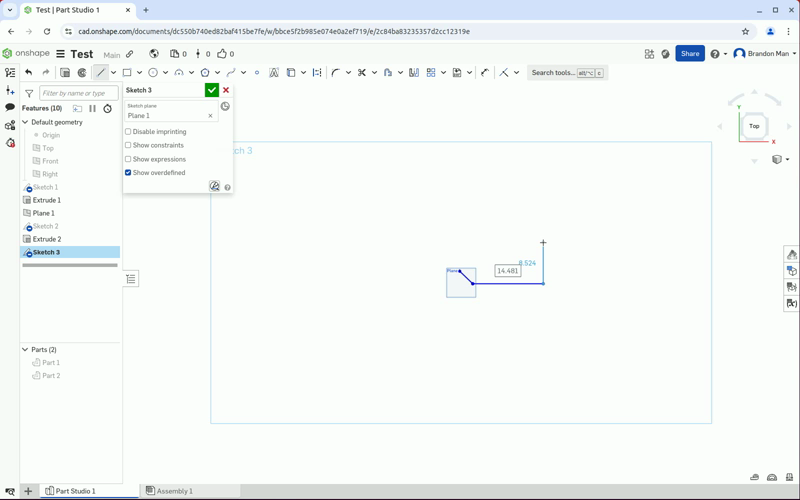
key_up(shift)
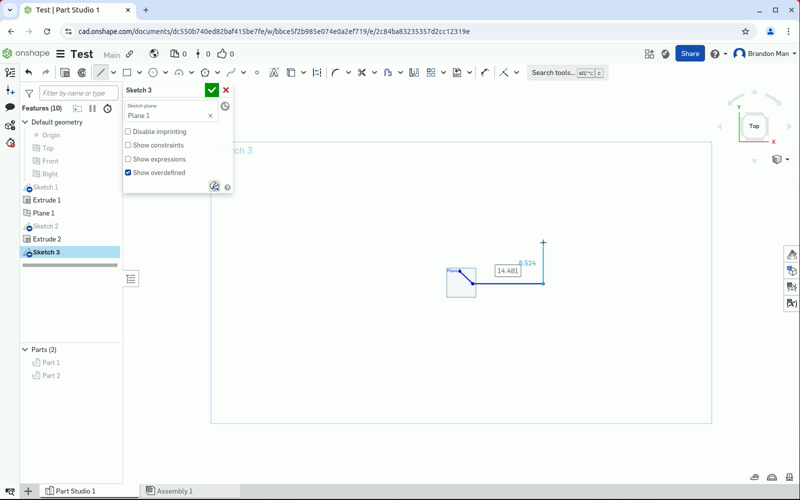
key_down(shift)
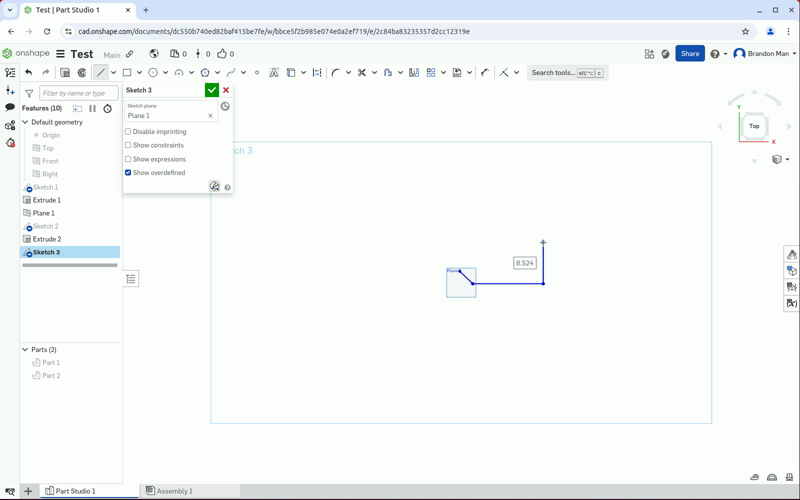
mouse_move(573, 242)
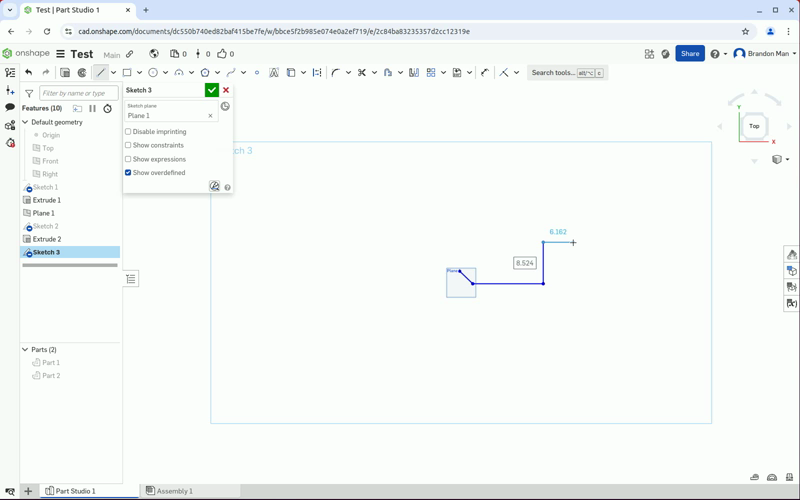
mouse_move(542, 242)
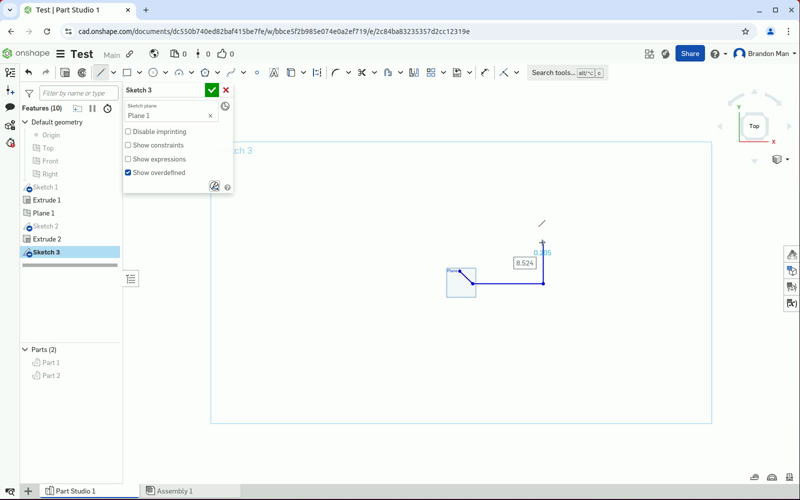
scroll(6)
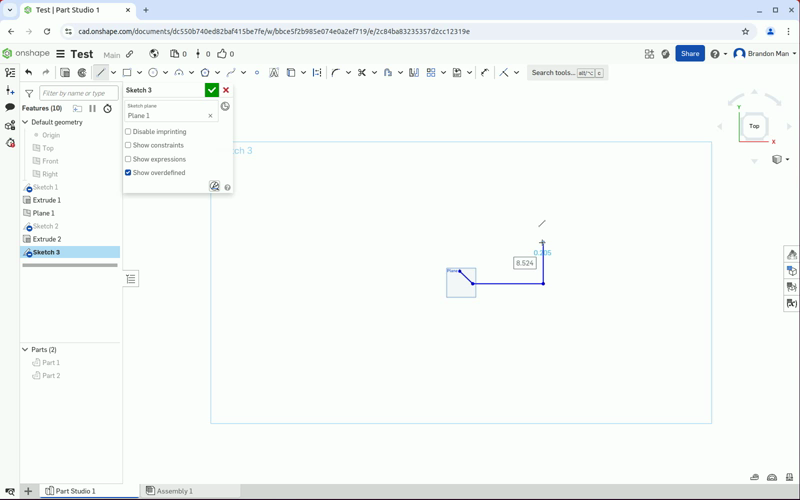
scroll(6)
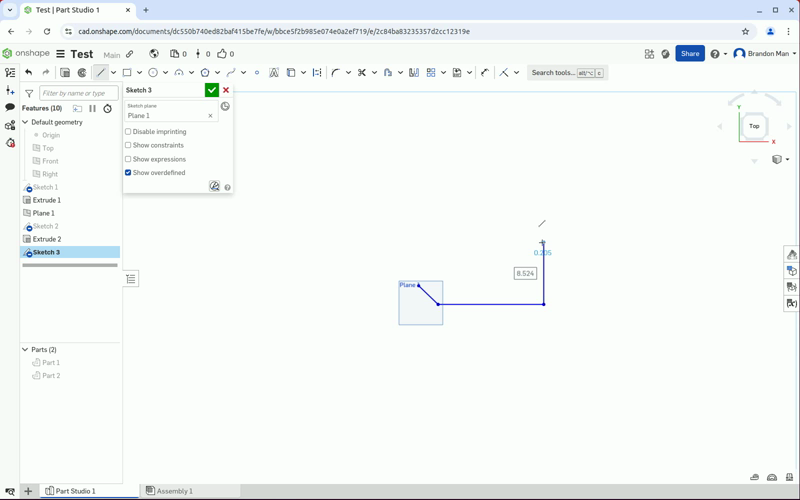
scroll(6)
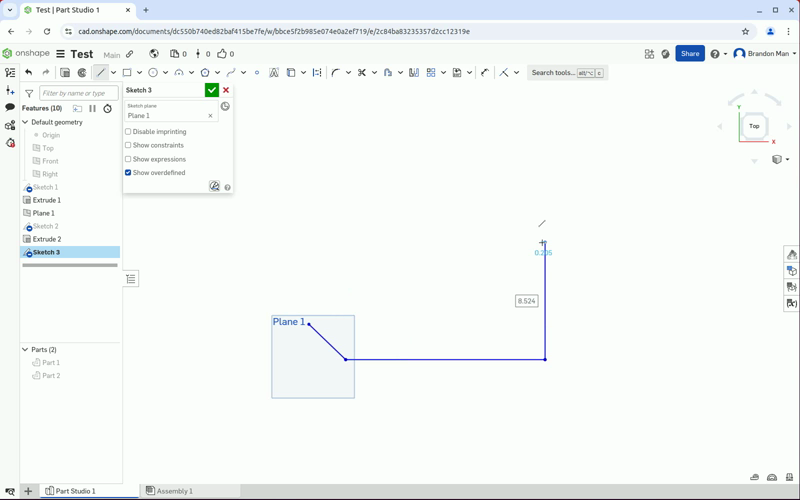
scroll(6)
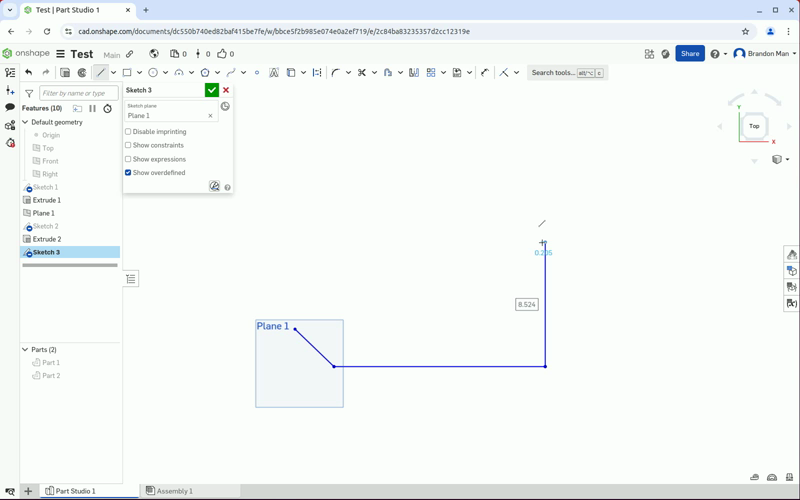
scroll(6)
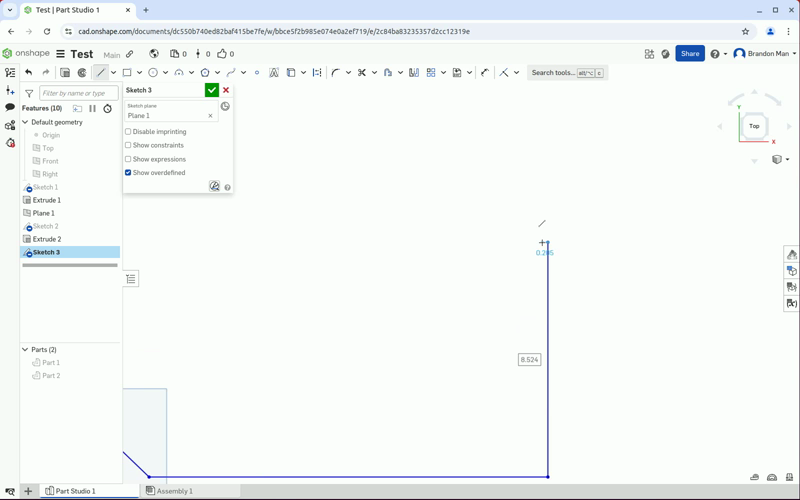
scroll(6)
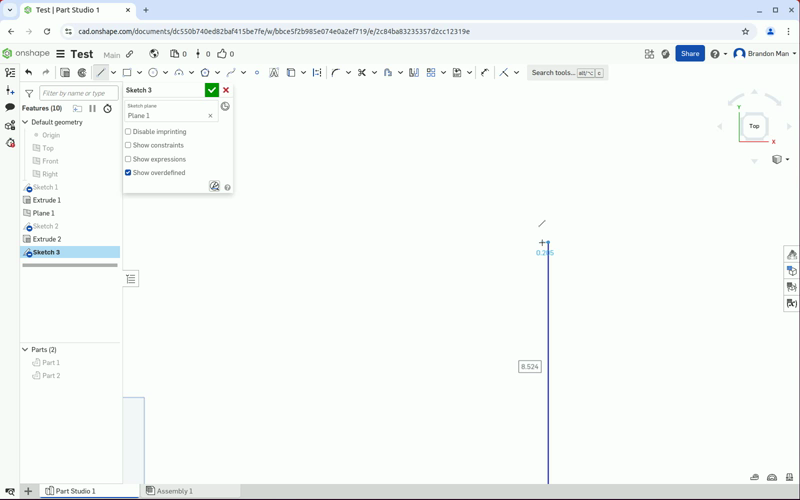
scroll(6)
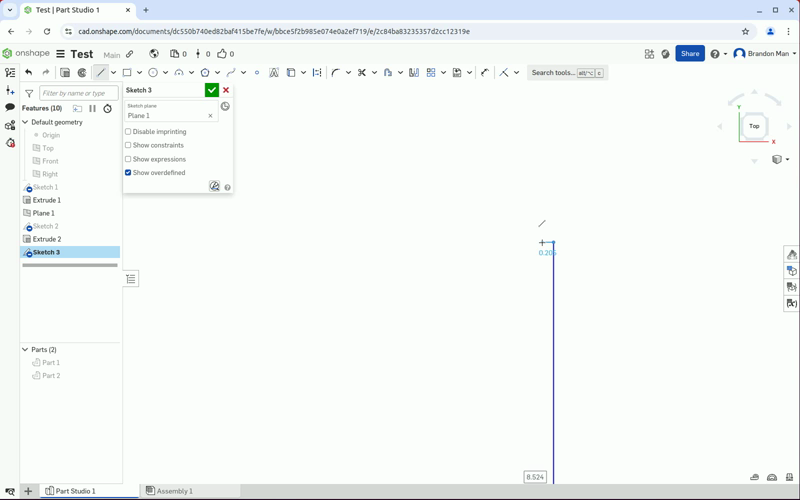
click(542, 242)
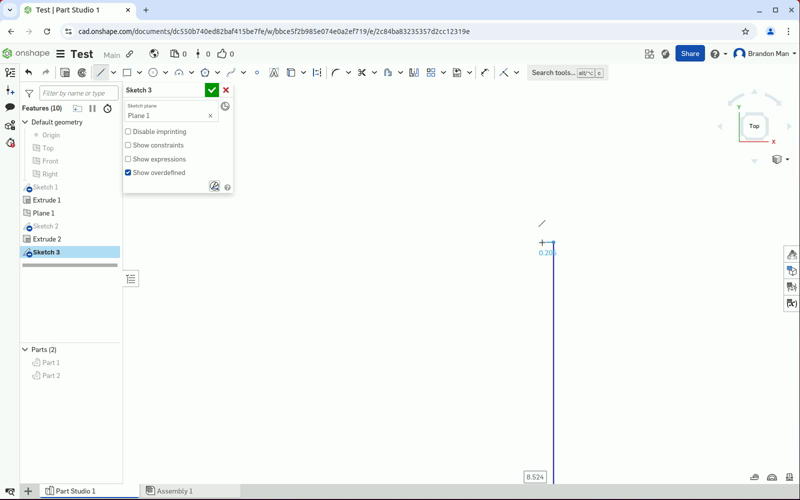
scroll(-6)
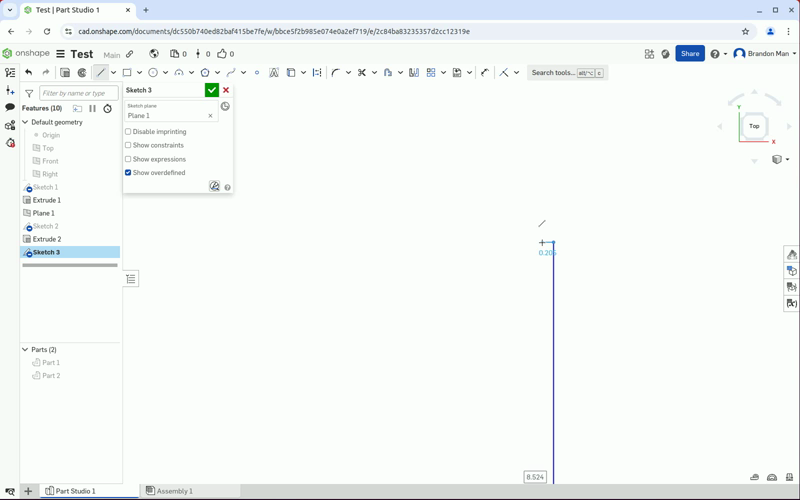
scroll(-6)
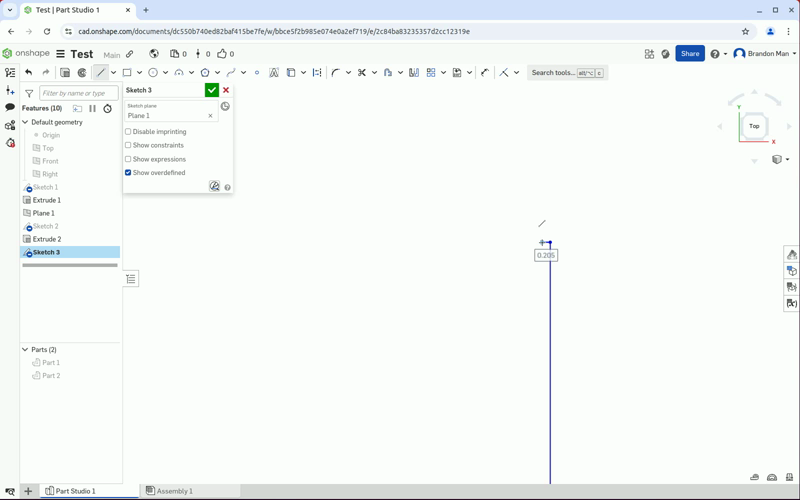
scroll(-6)
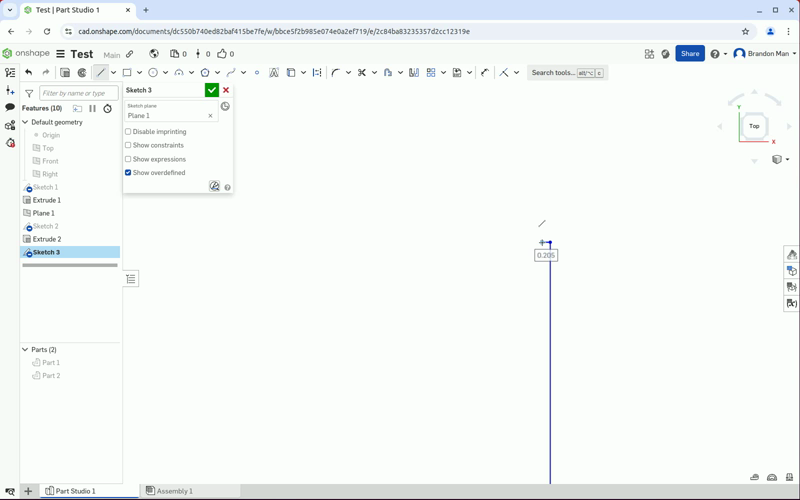
scroll(-6)
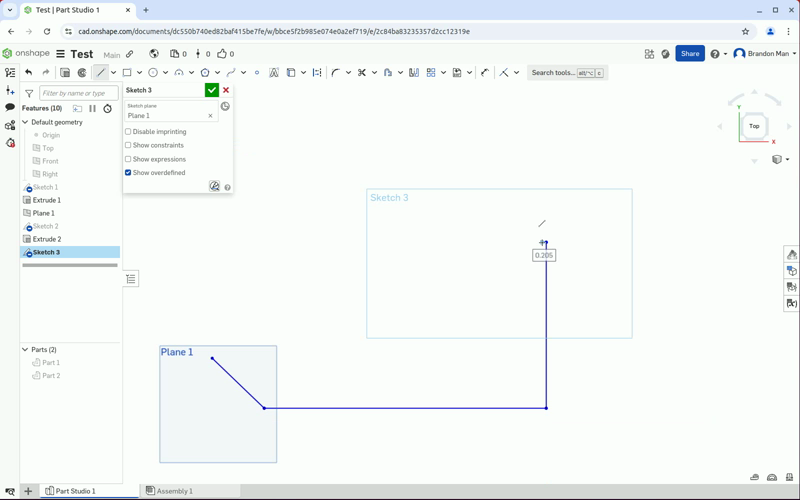
scroll(-6)
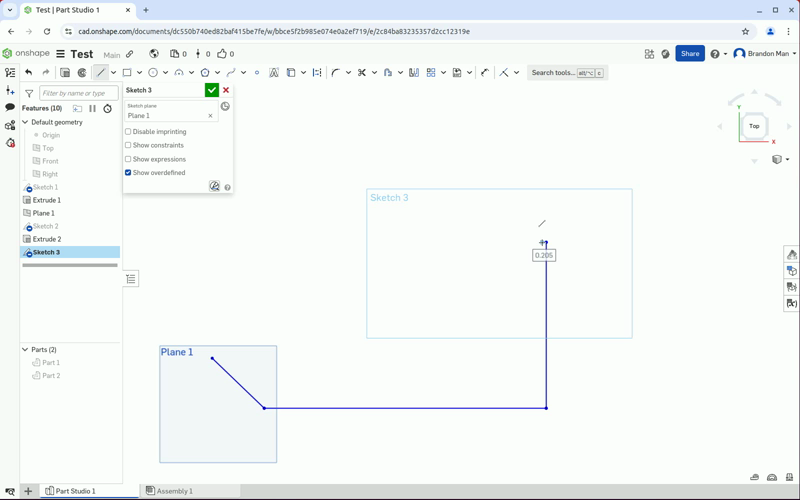
scroll(-6)
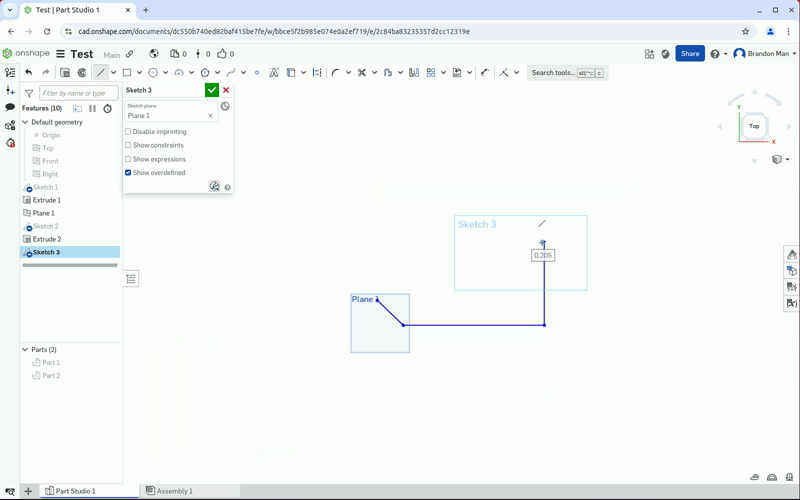
scroll(-6)
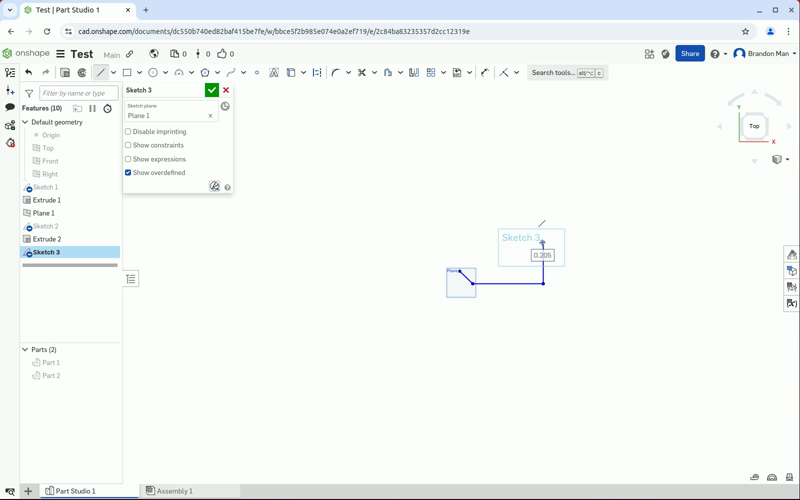
key_up(shift)
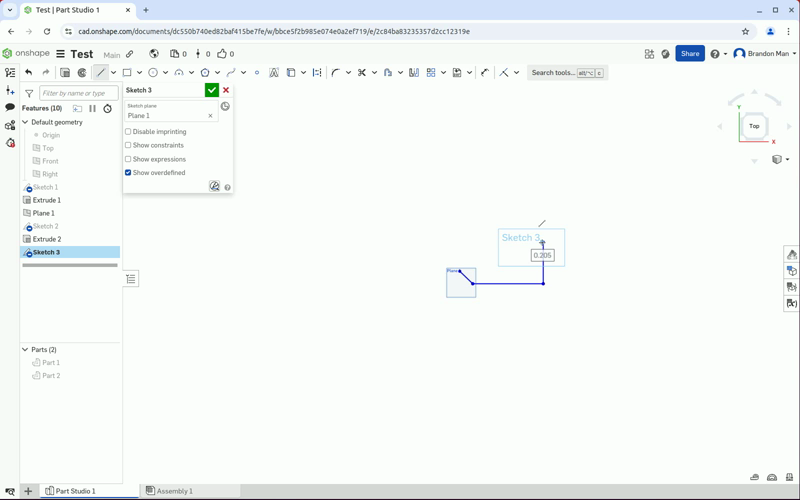
key_down(shift)
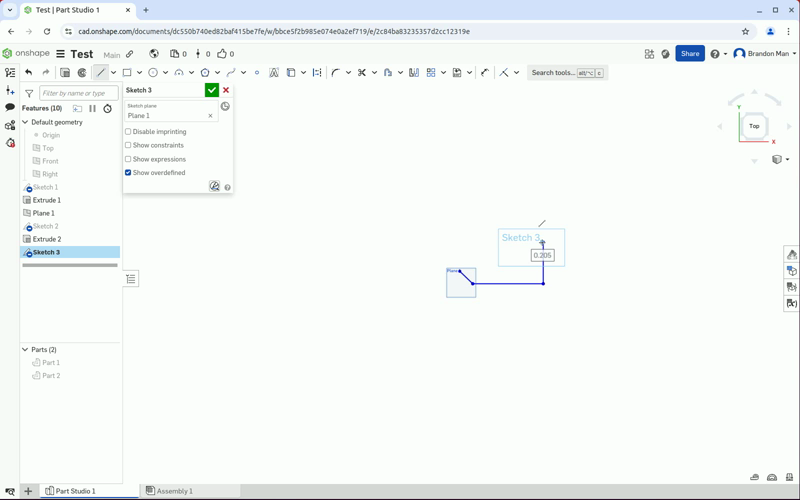
mouse_move(572, 242)
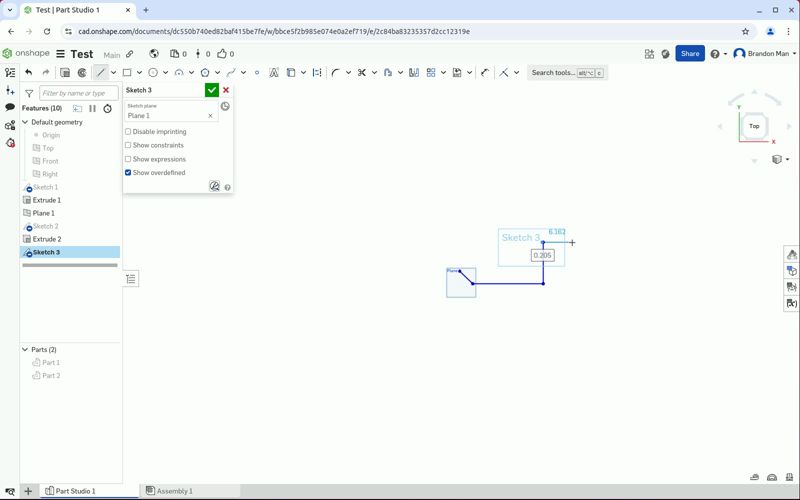
mouse_move(542, 282)
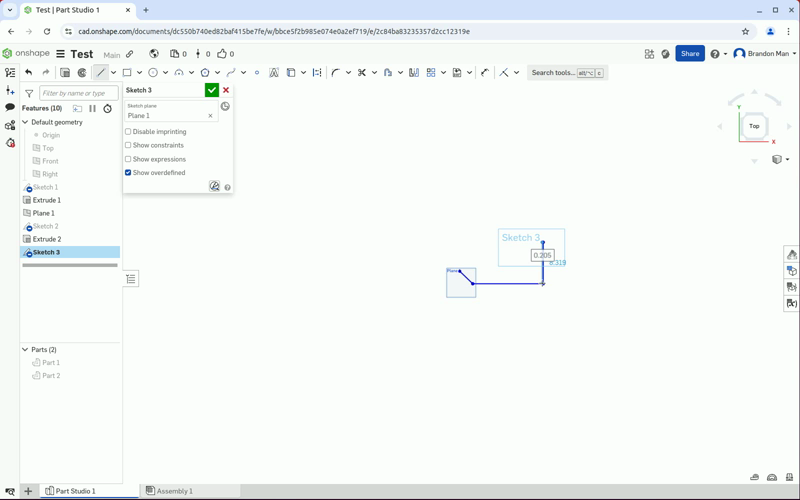
scroll(6)
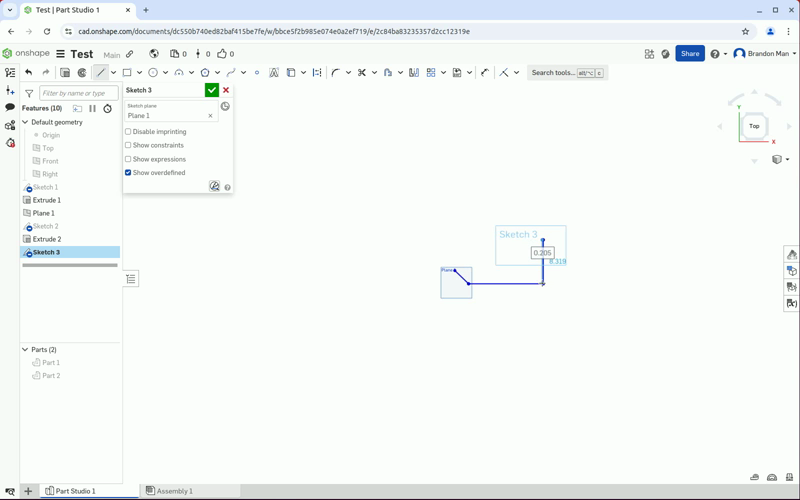
scroll(6)
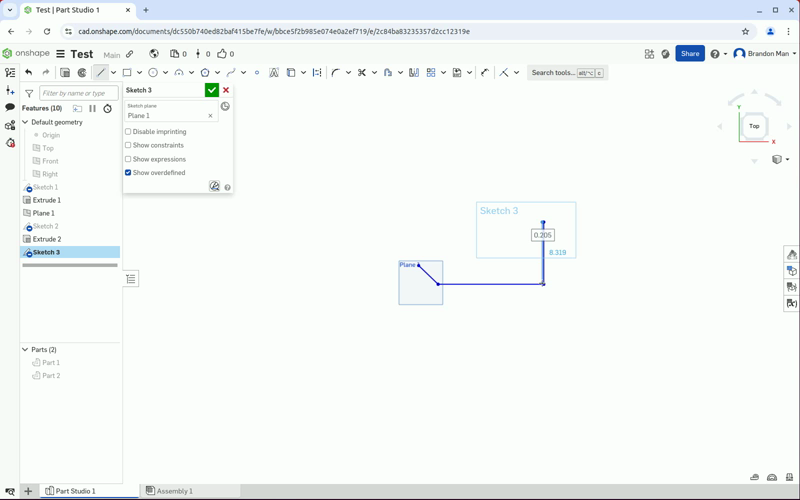
scroll(6)
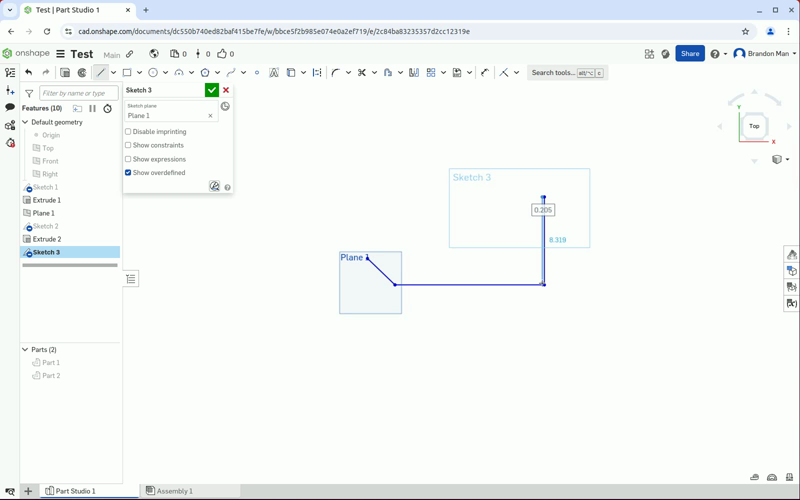
scroll(6)
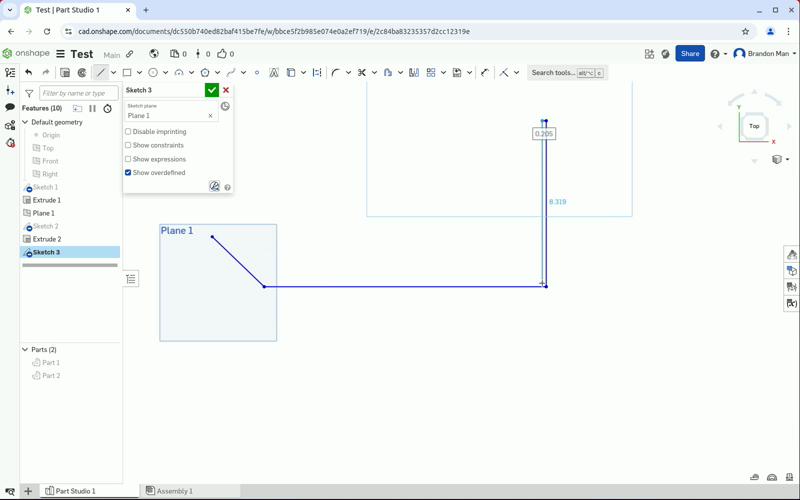
scroll(6)
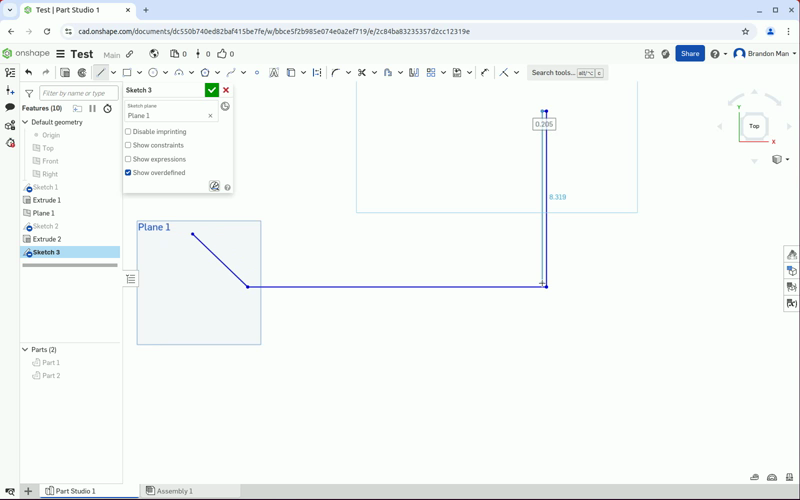
scroll(6)
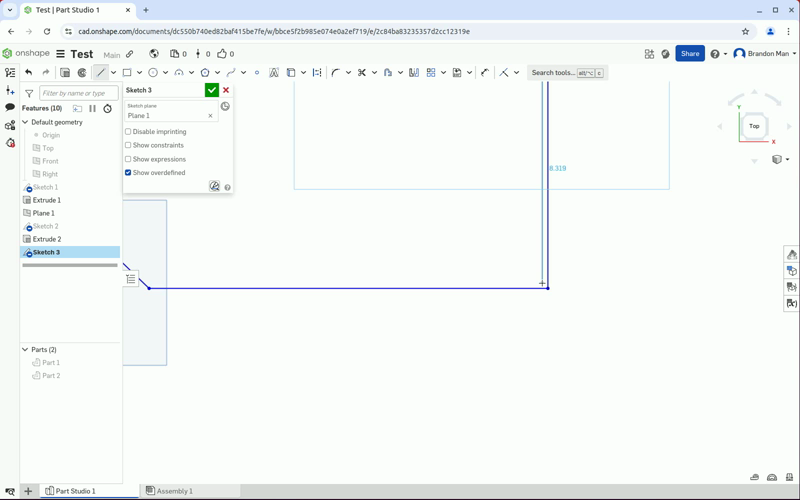
scroll(6)
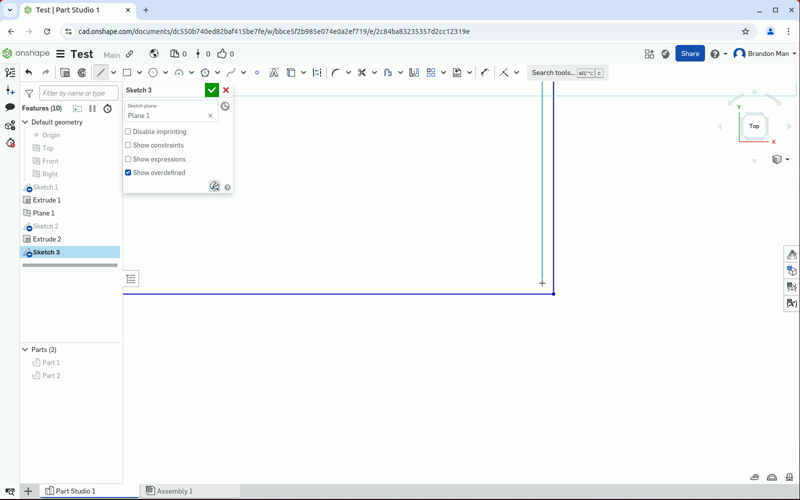
click(542, 282)
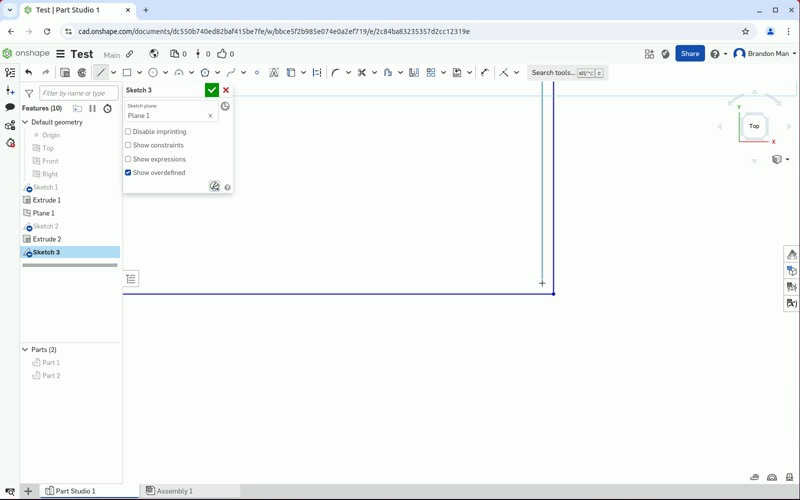
scroll(-6)
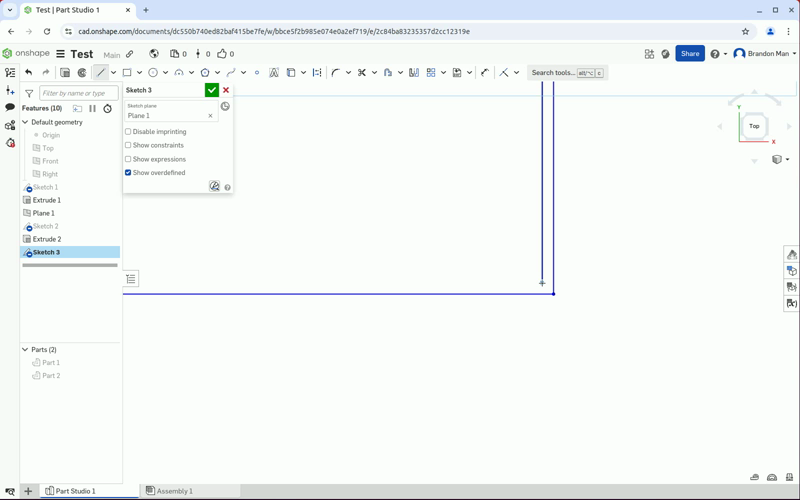
scroll(-6)
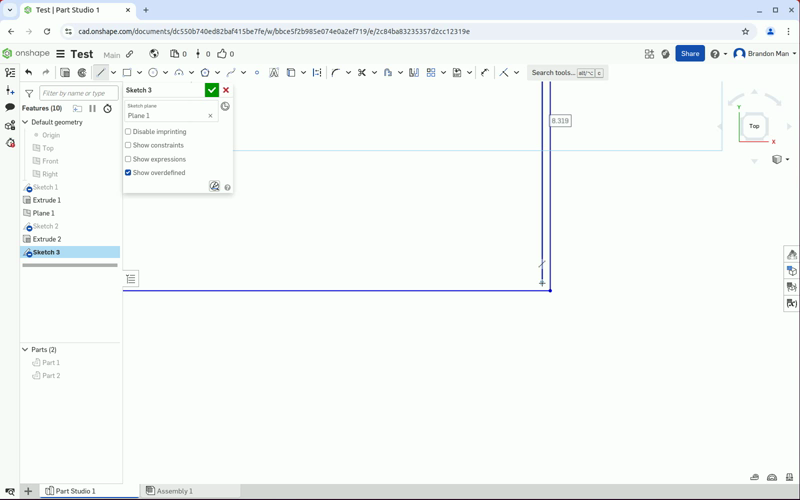
scroll(-6)
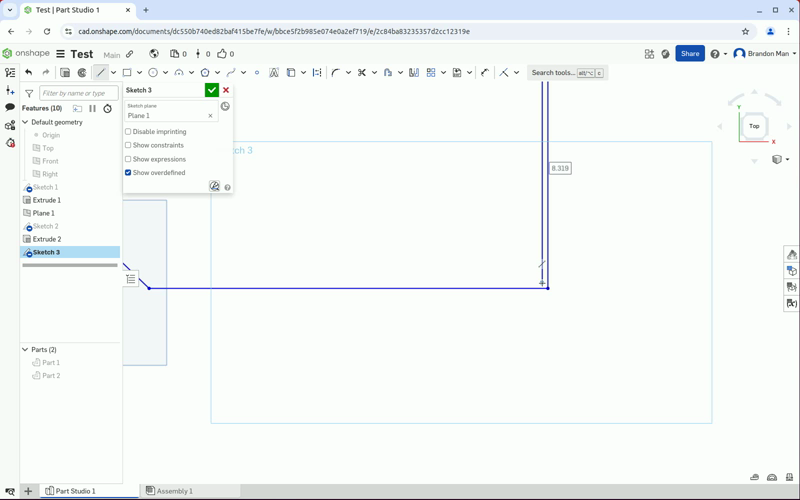
scroll(-6)
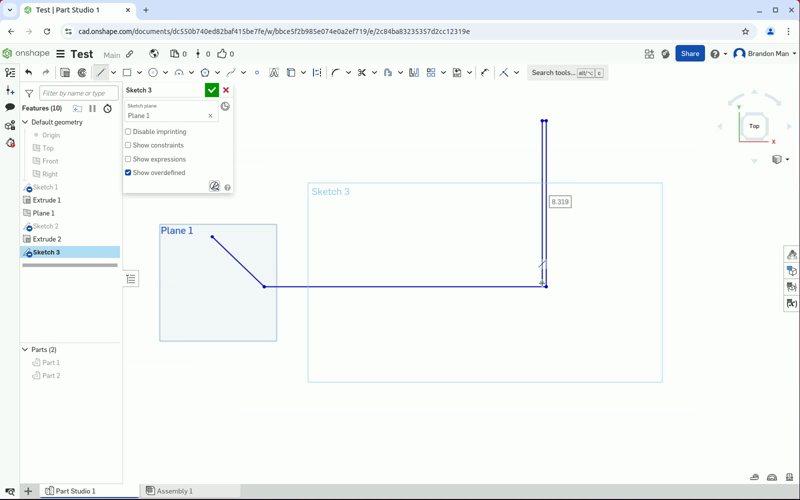
scroll(-6)
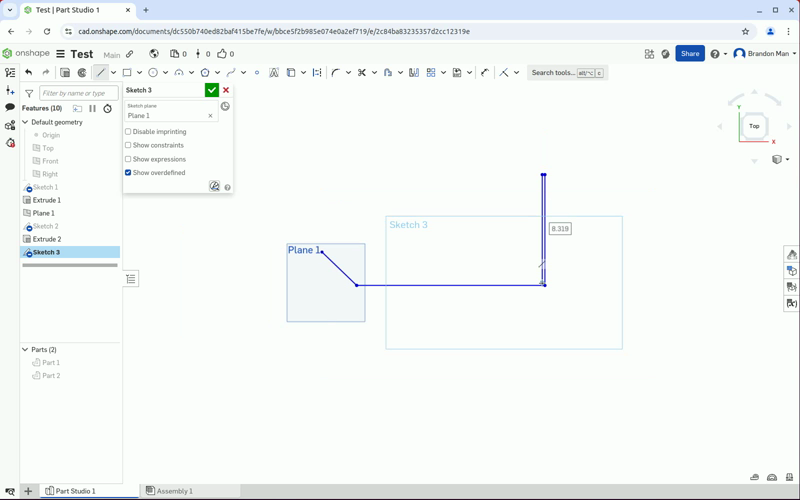
scroll(-6)
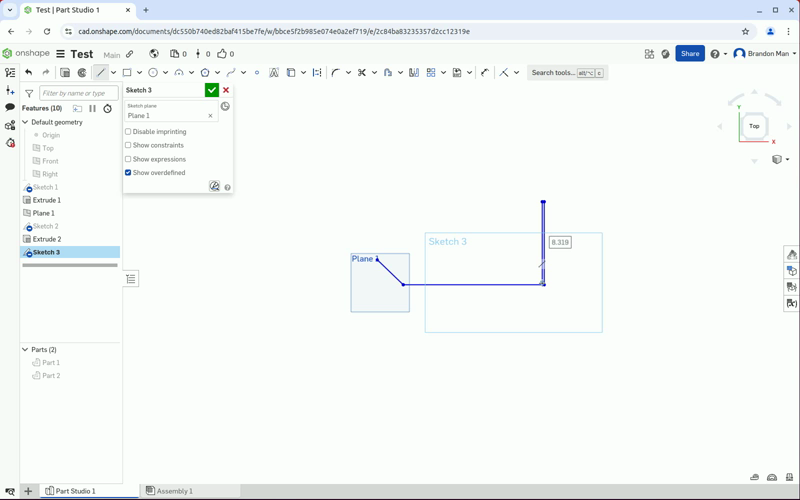
scroll(-6)
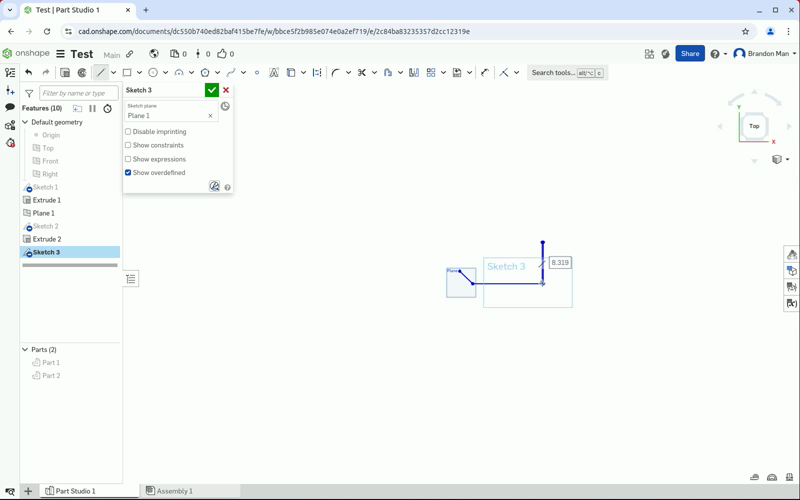
key_up(shift)
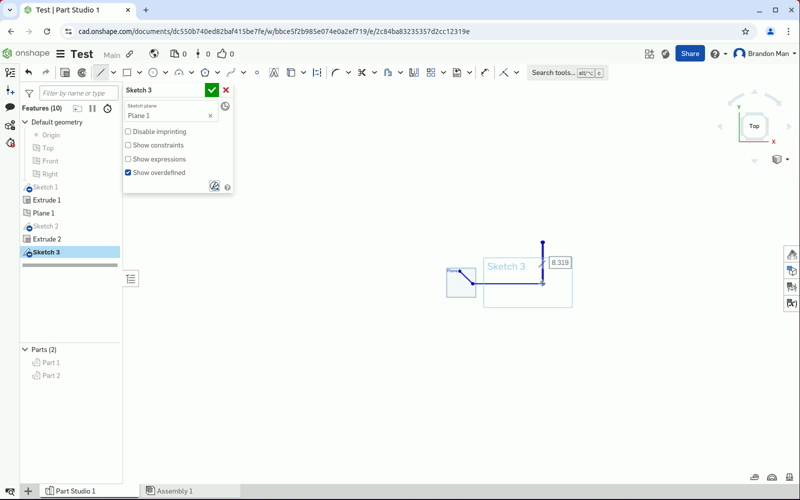
key_down(shift)
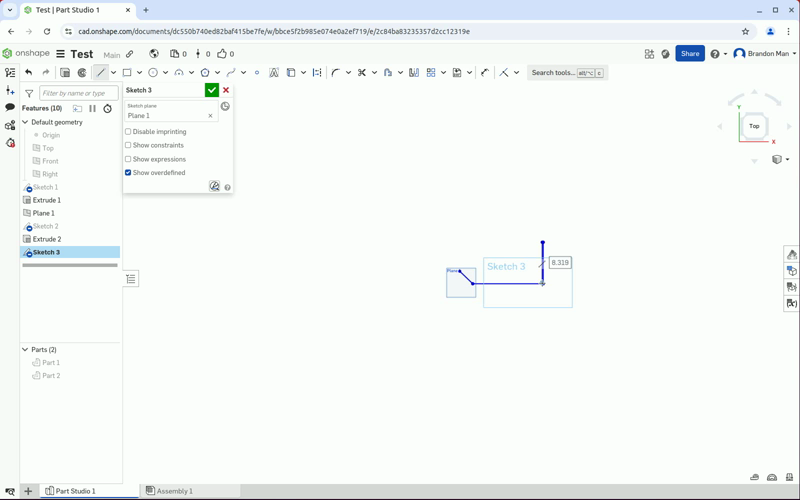
mouse_move(472, 282)
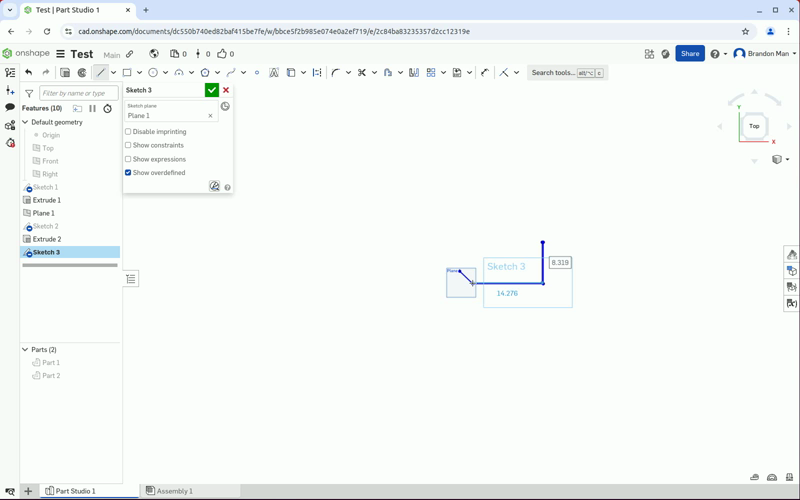
scroll(6)
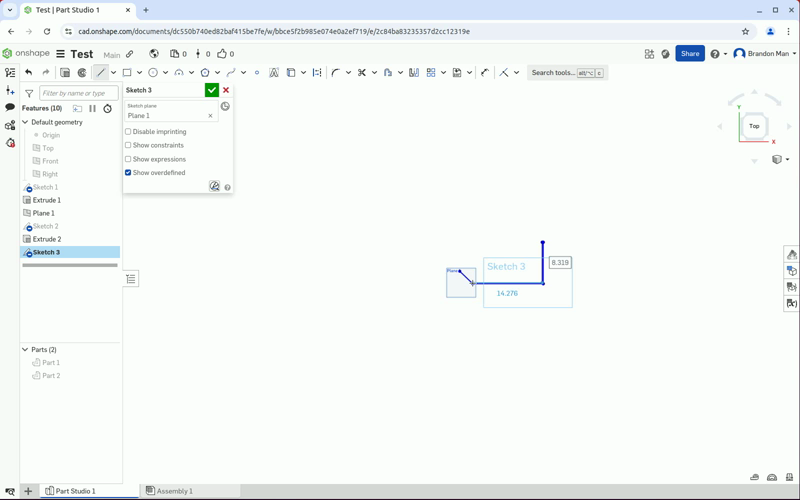
scroll(6)
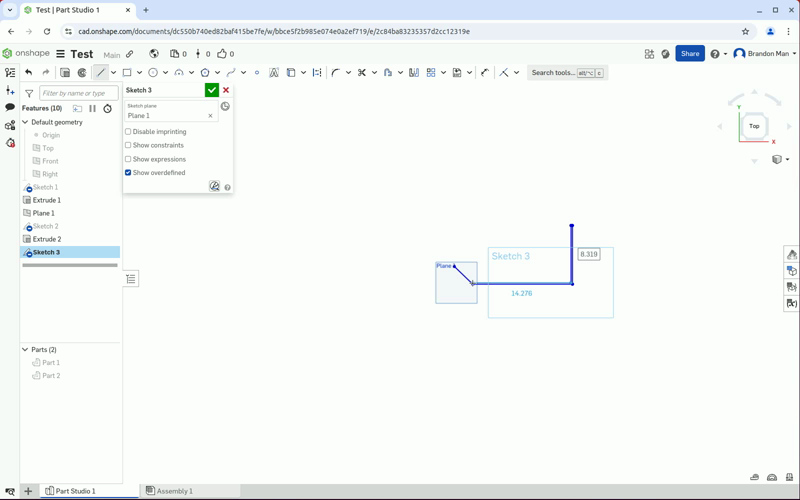
scroll(6)
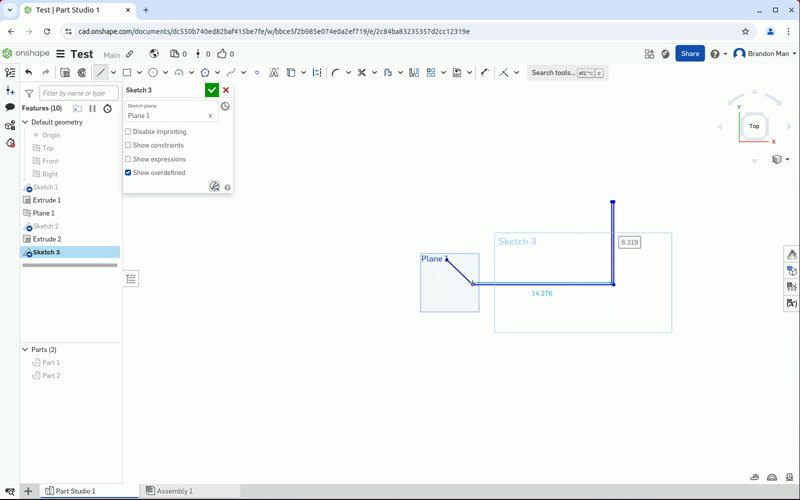
scroll(6)
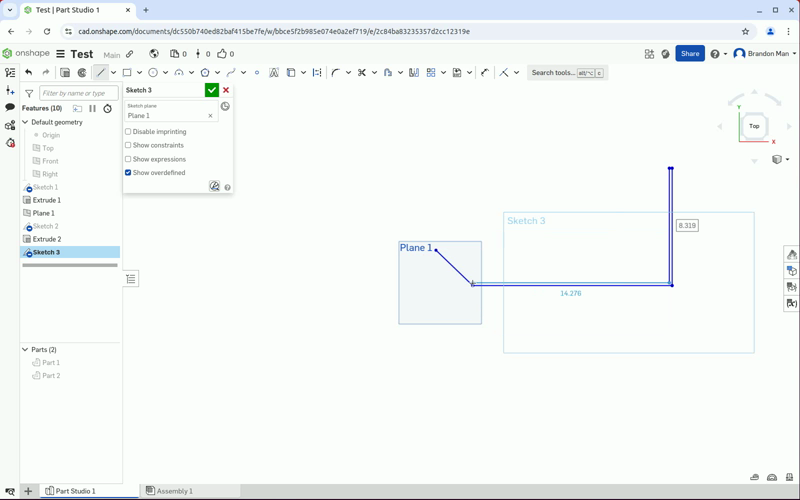
scroll(6)
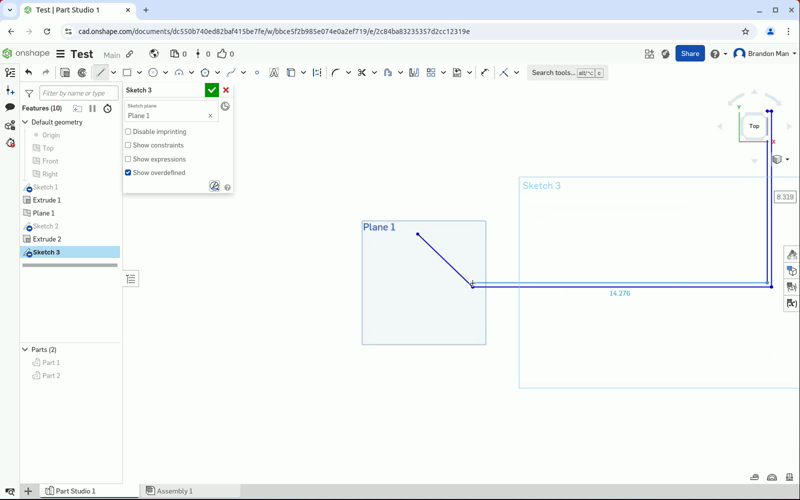
scroll(6)
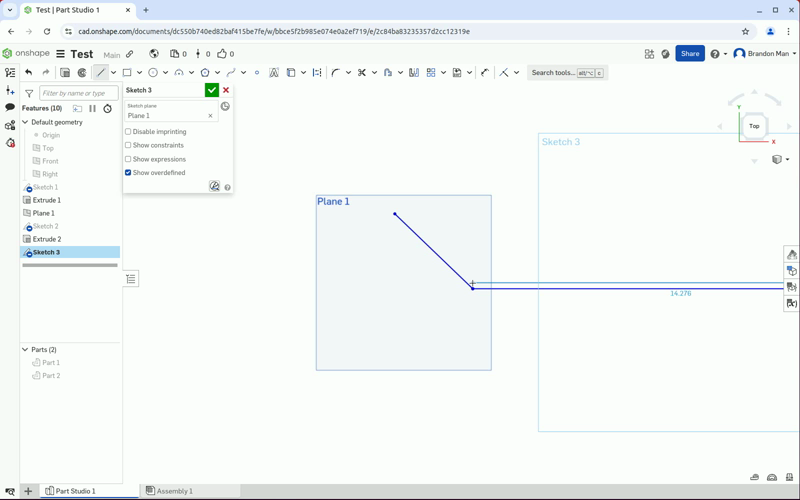
scroll(6)
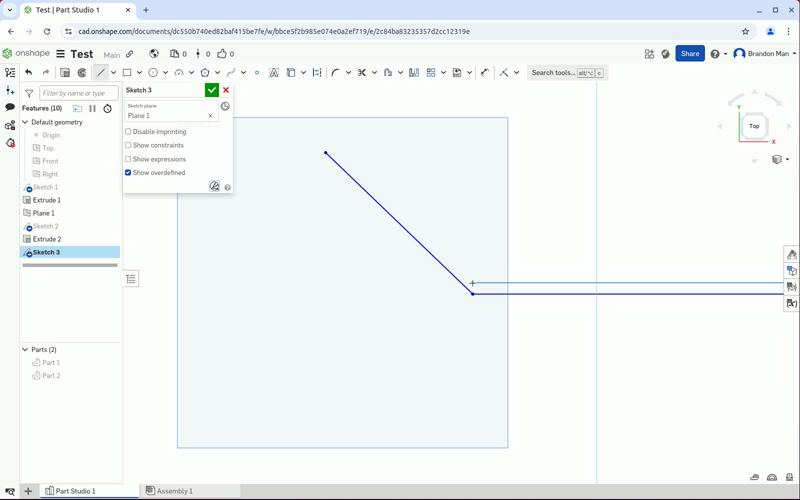
click(472, 282)
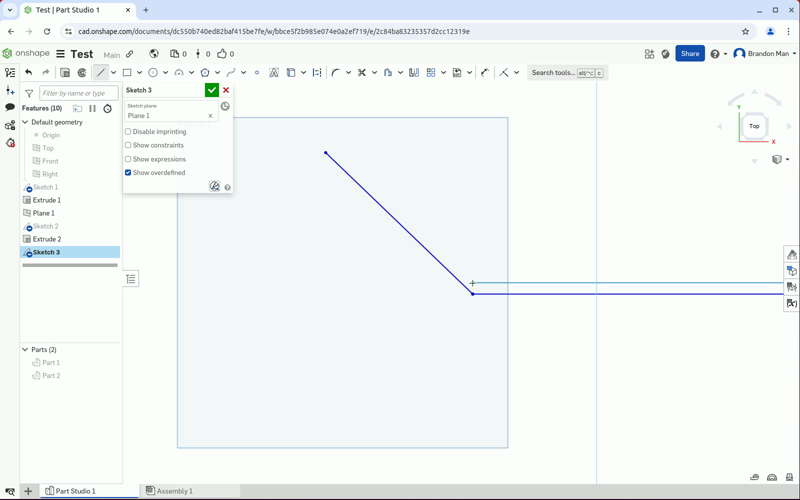
scroll(-6)
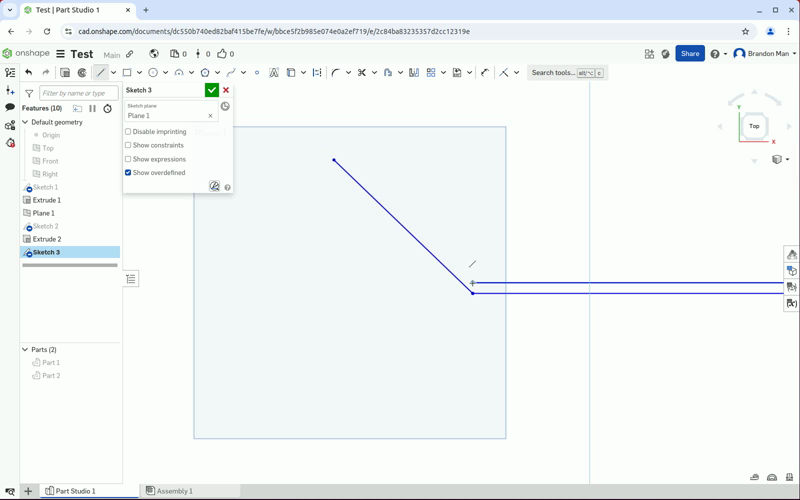
scroll(-6)
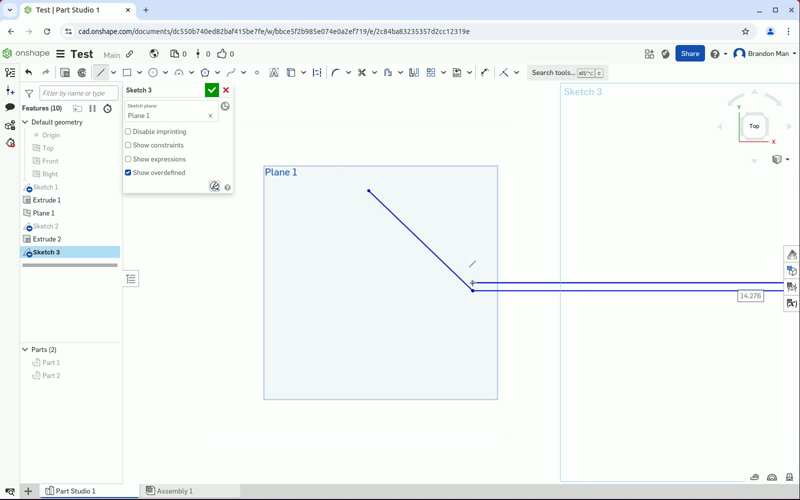
scroll(-6)
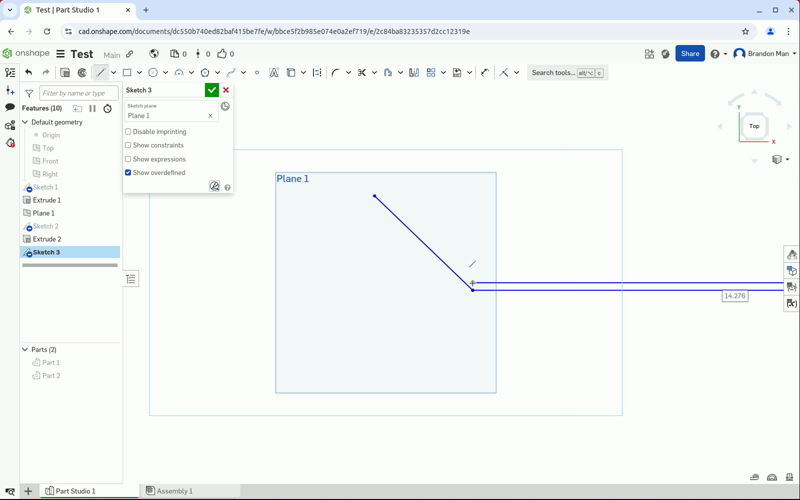
scroll(-6)
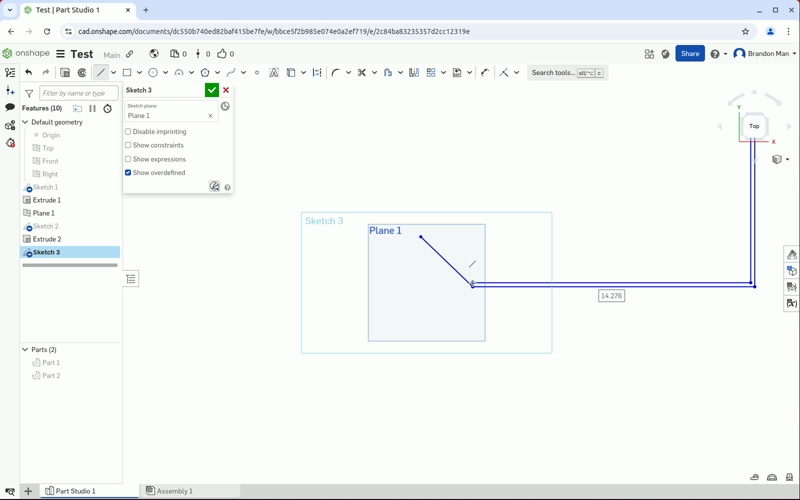
scroll(-6)
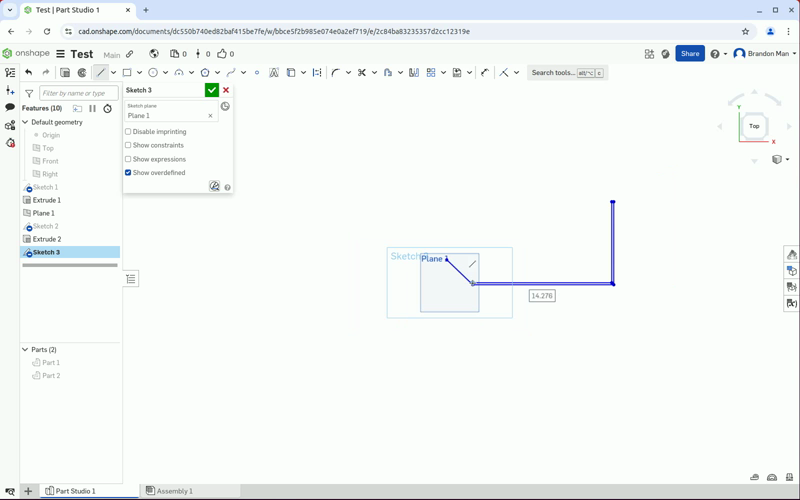
scroll(-6)
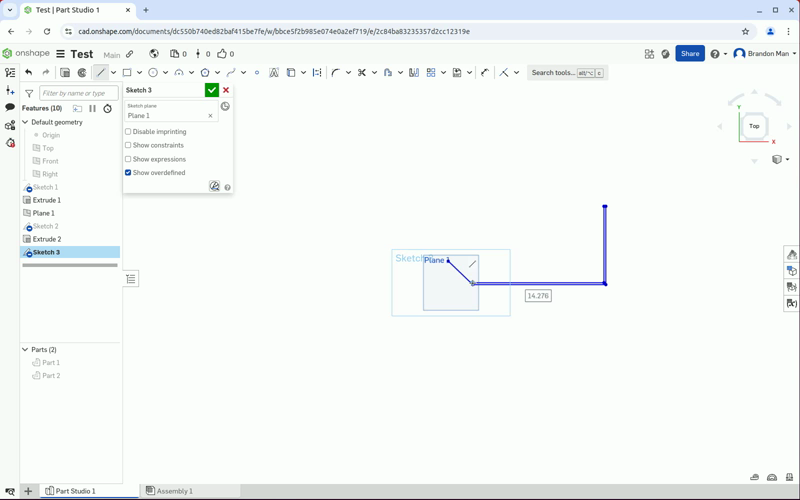
scroll(-6)
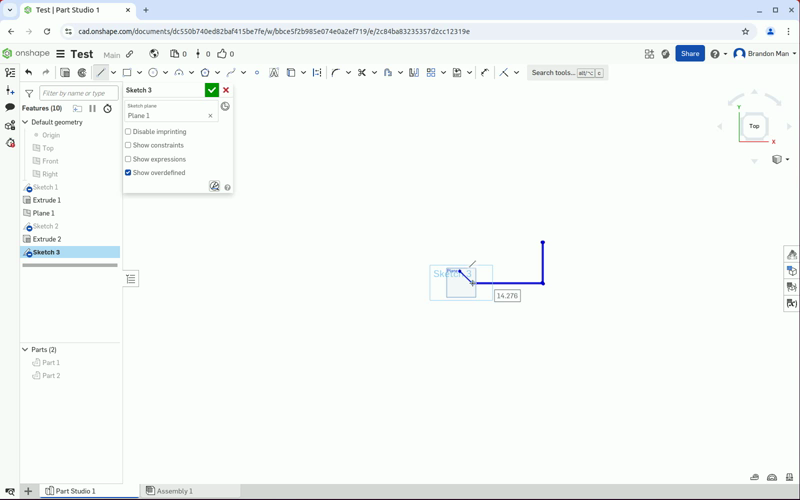
key_up(shift)
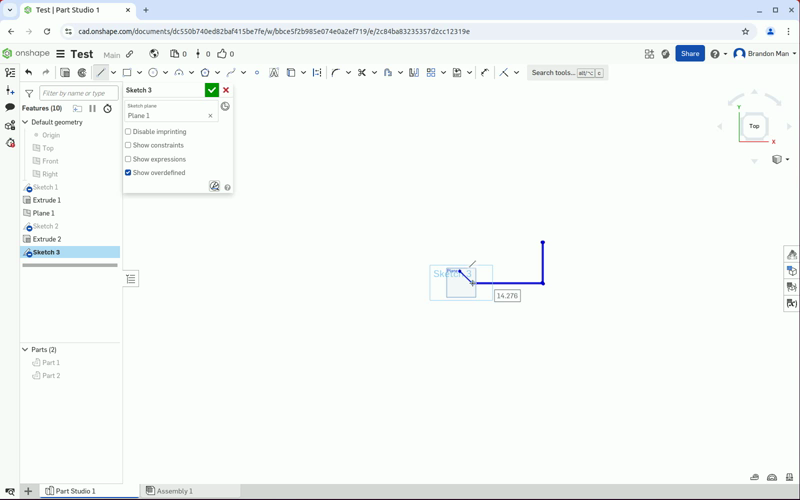
key_down(shift)
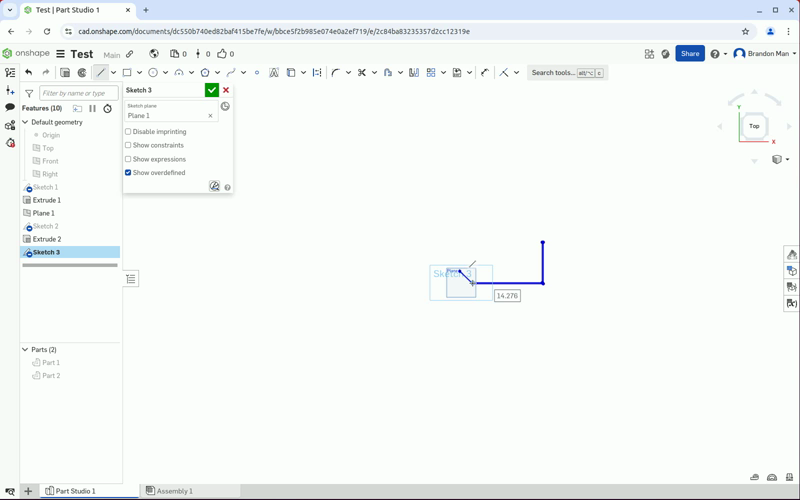
mouse_move(502, 282)
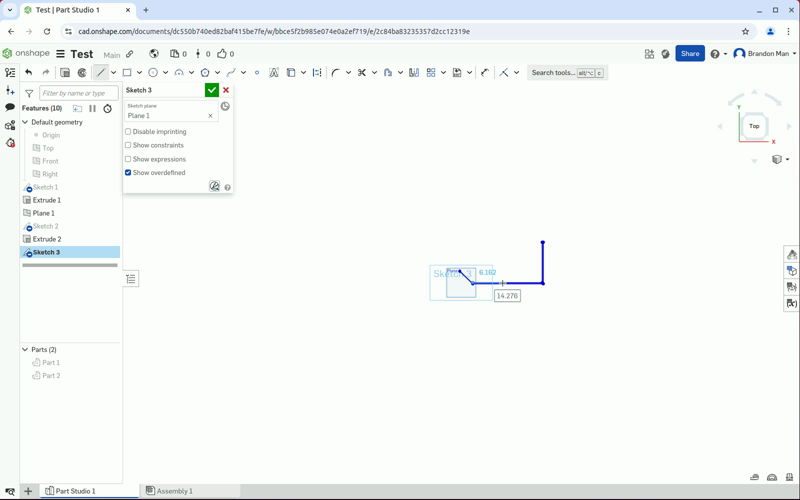
mouse_move(460, 270)
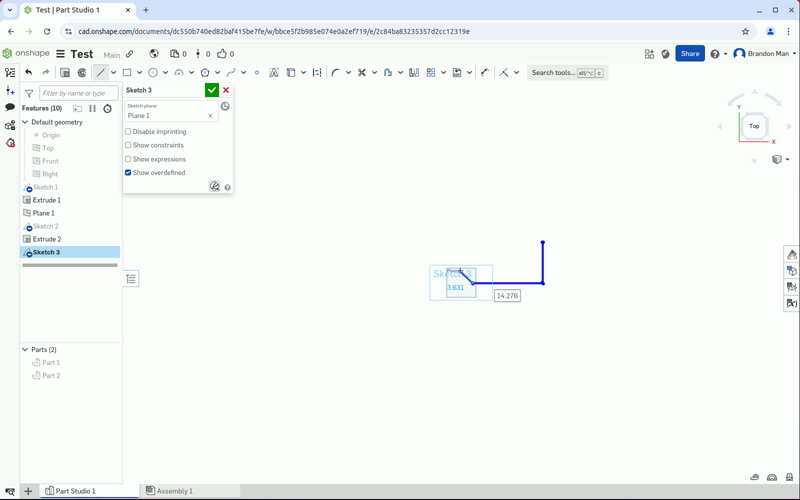
scroll(6)
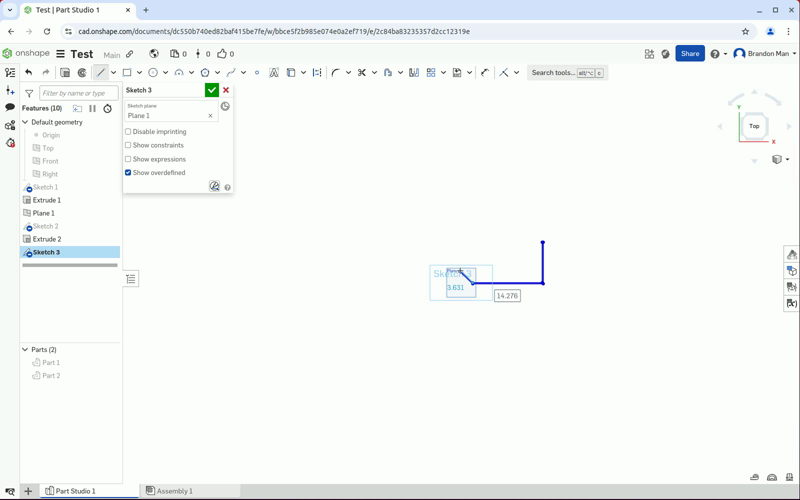
scroll(6)
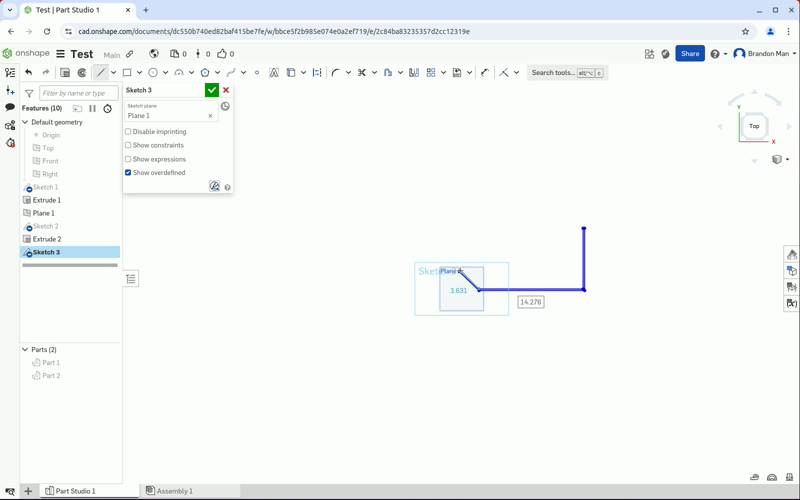
scroll(6)
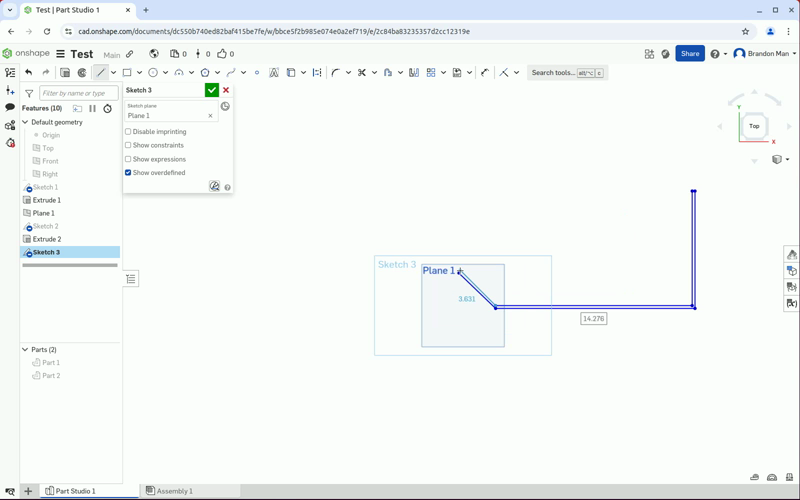
scroll(6)
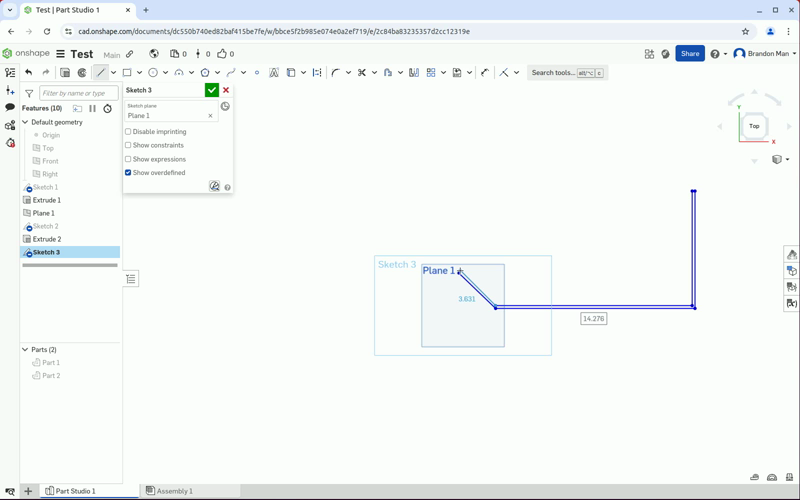
scroll(6)
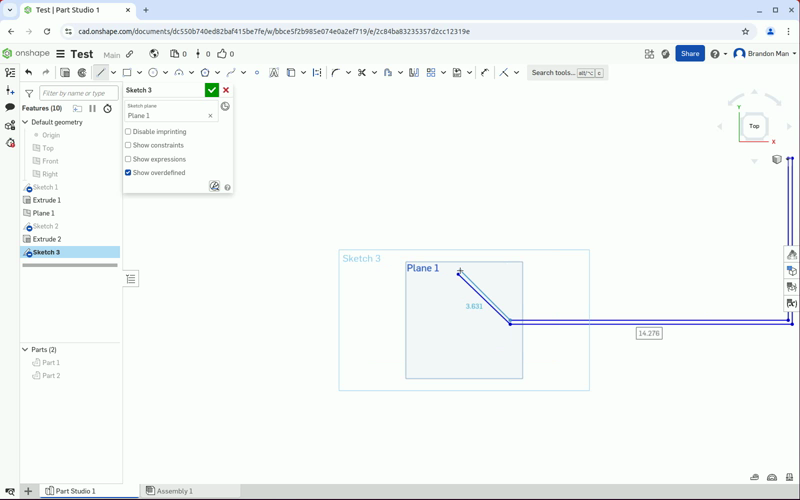
scroll(6)
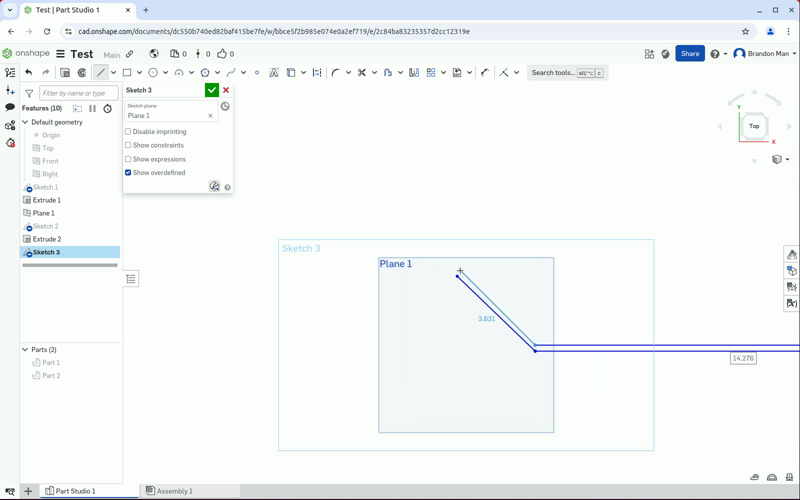
scroll(6)
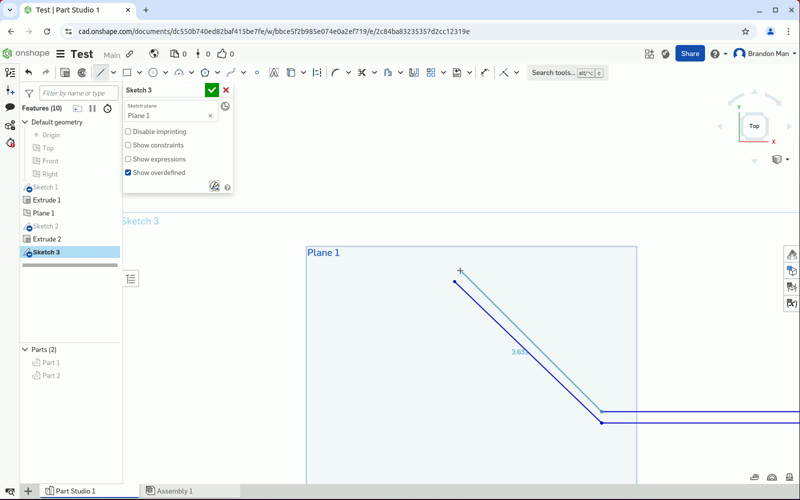
click(460, 270)
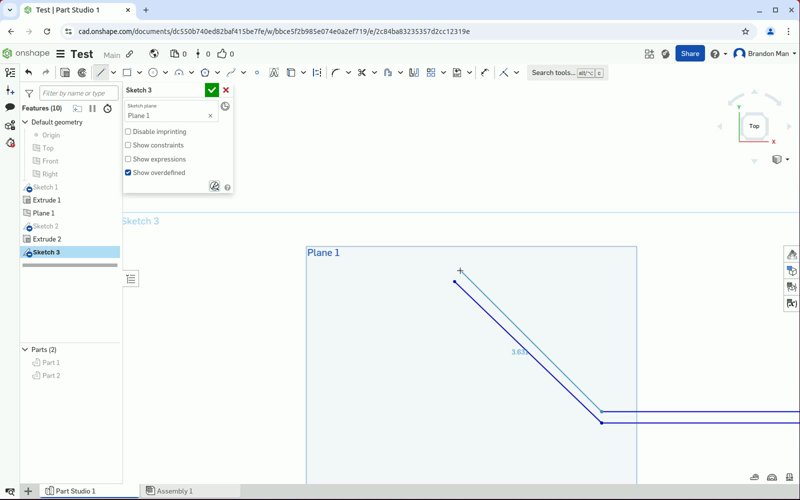
scroll(-6)
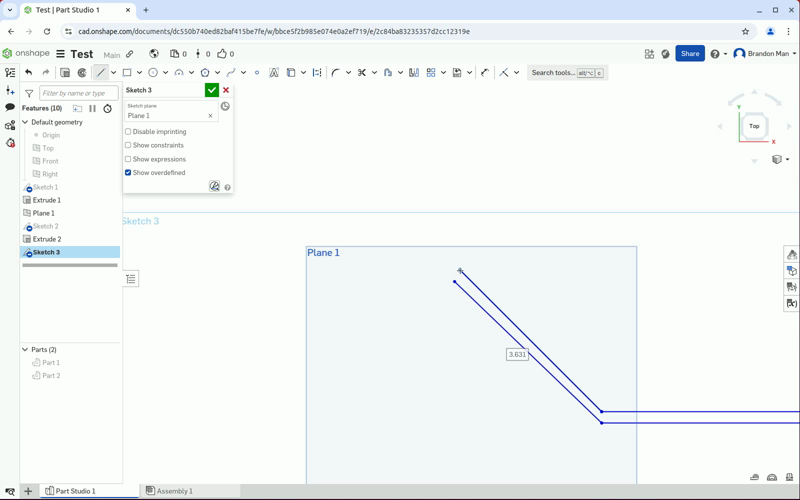
scroll(-6)
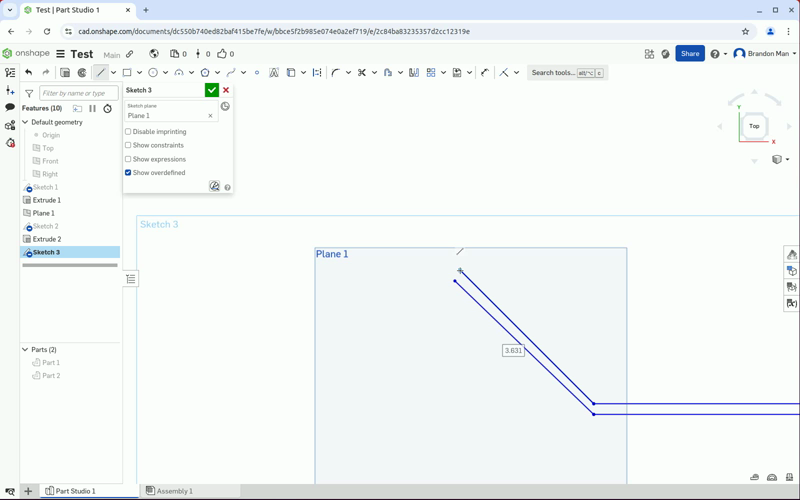
scroll(-6)
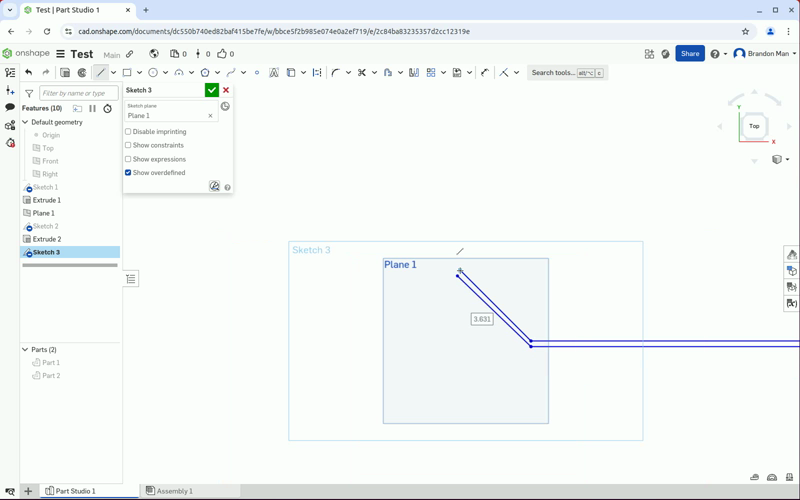
scroll(-6)
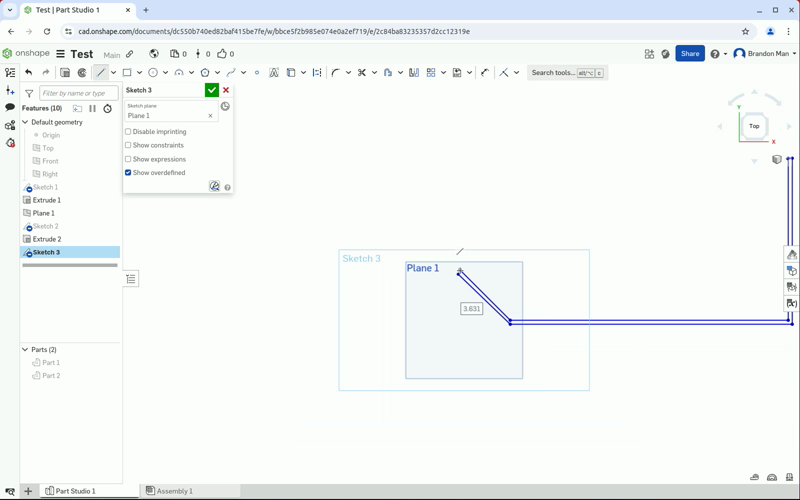
scroll(-6)
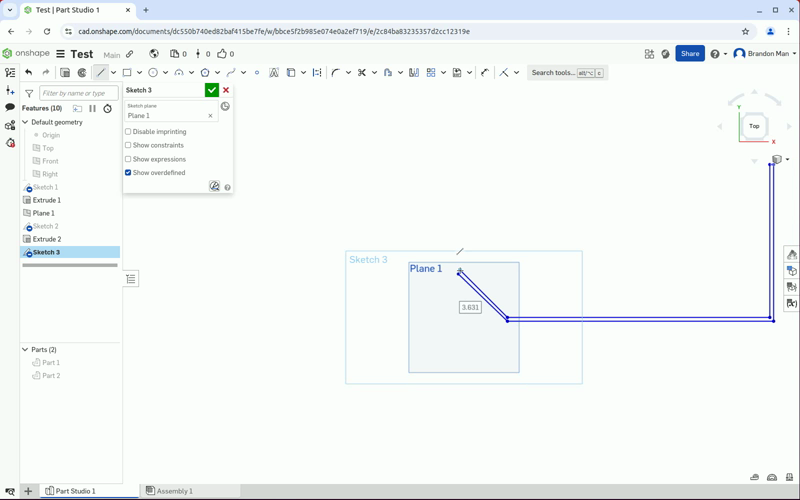
scroll(-6)
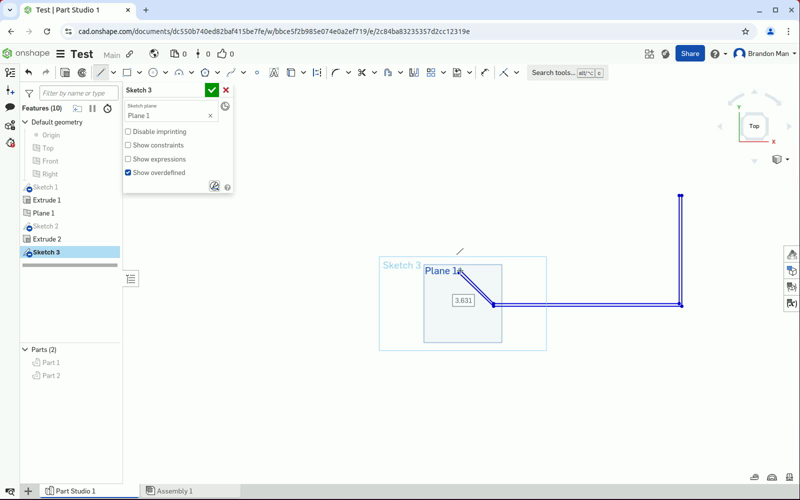
scroll(-6)
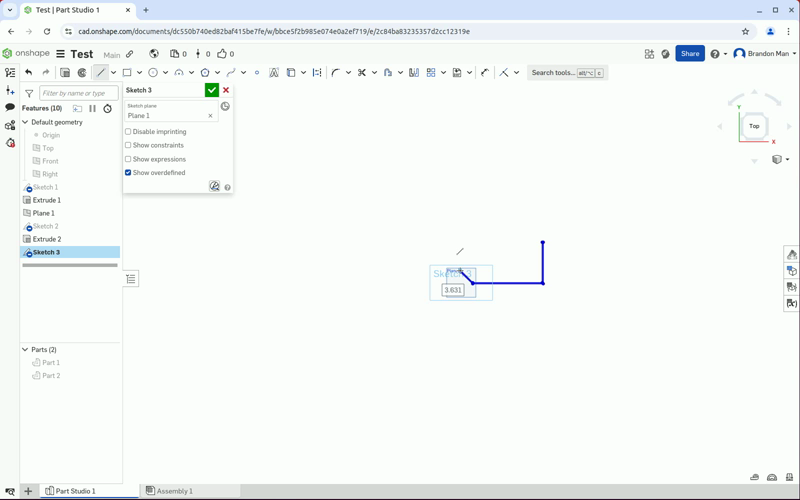
key_up(shift)
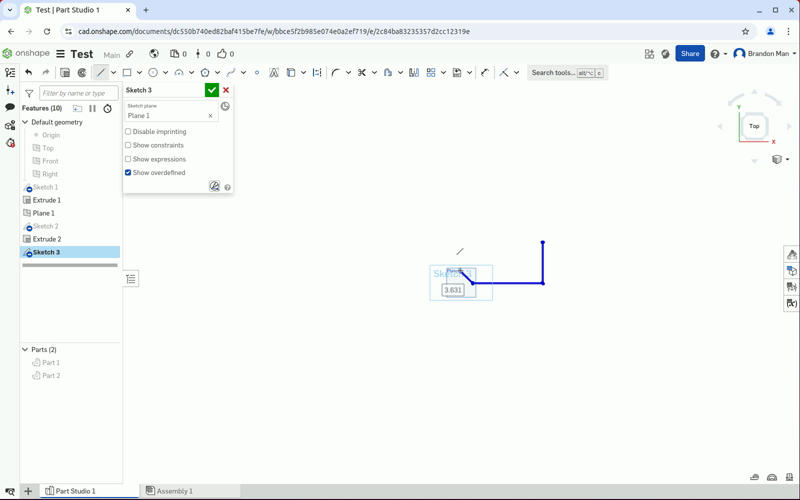
key_down(shift)
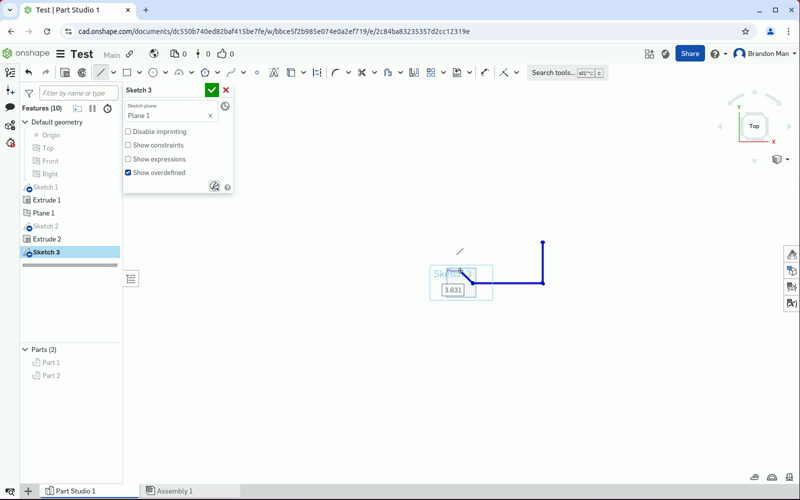
mouse_move(490, 270)
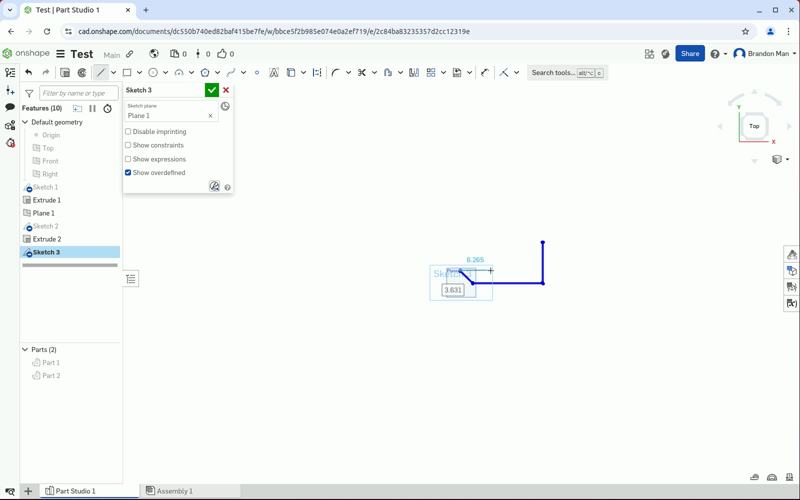
mouse_move(460, 242)
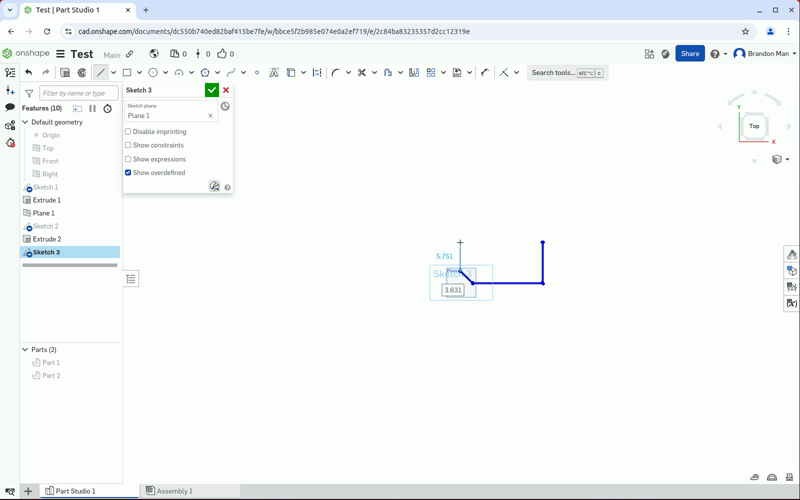
click(460, 242)
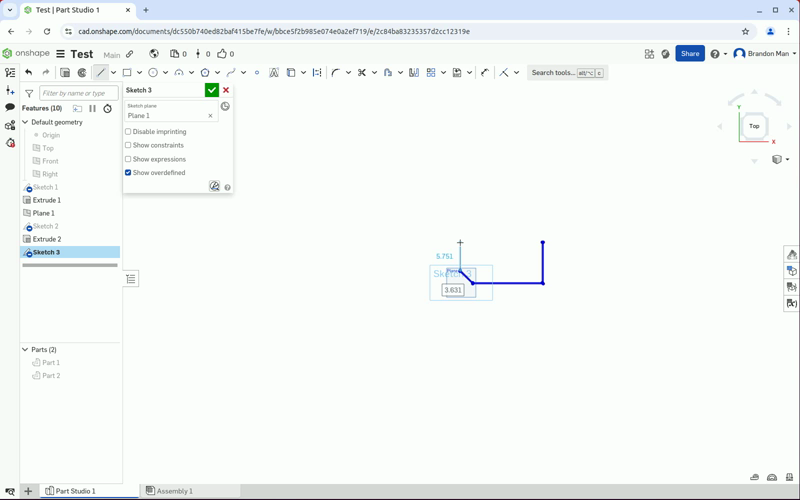
key_up(shift)
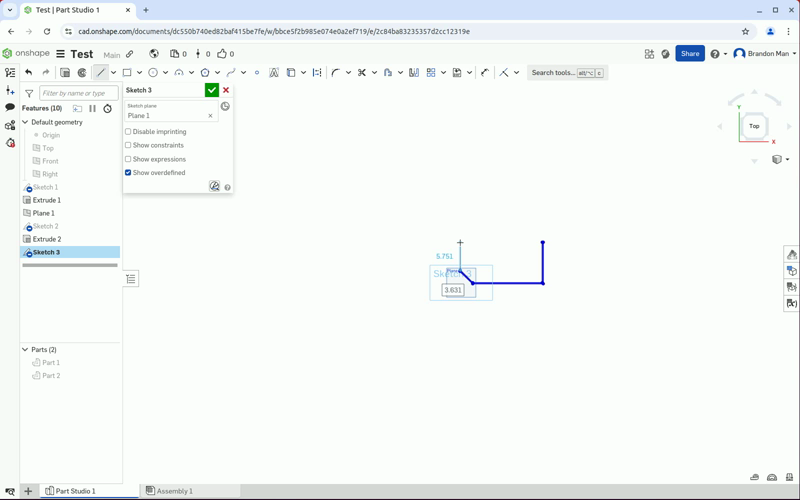
key_down(shift)
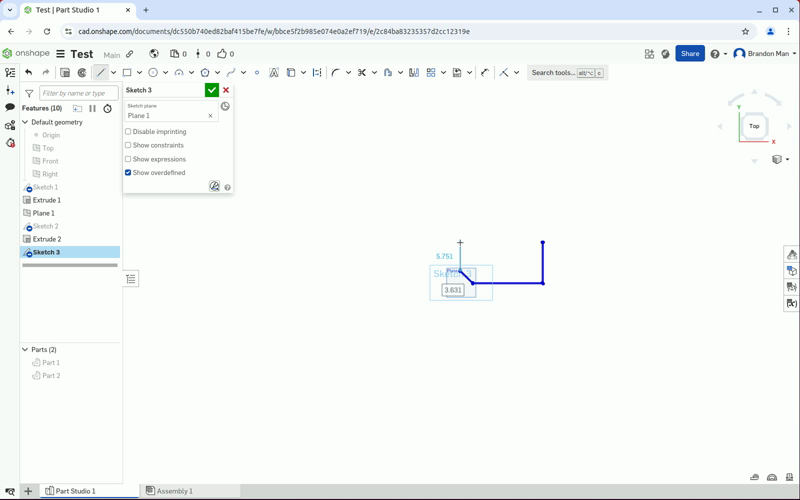
mouse_move(490, 242)
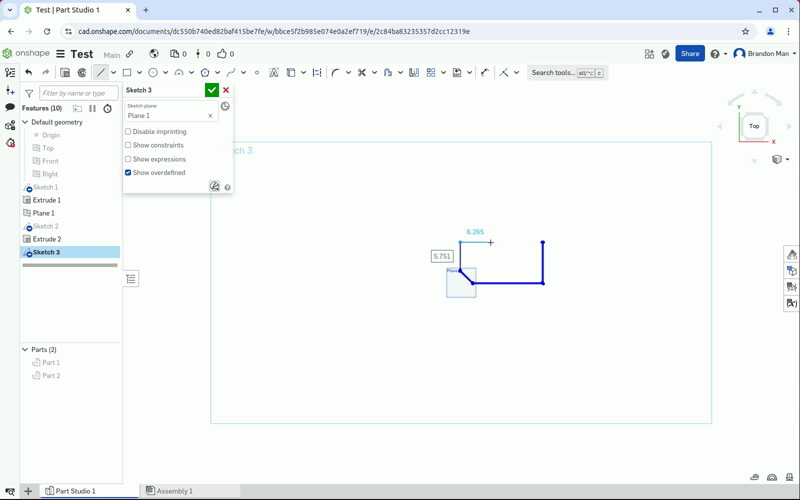
mouse_move(459, 242)
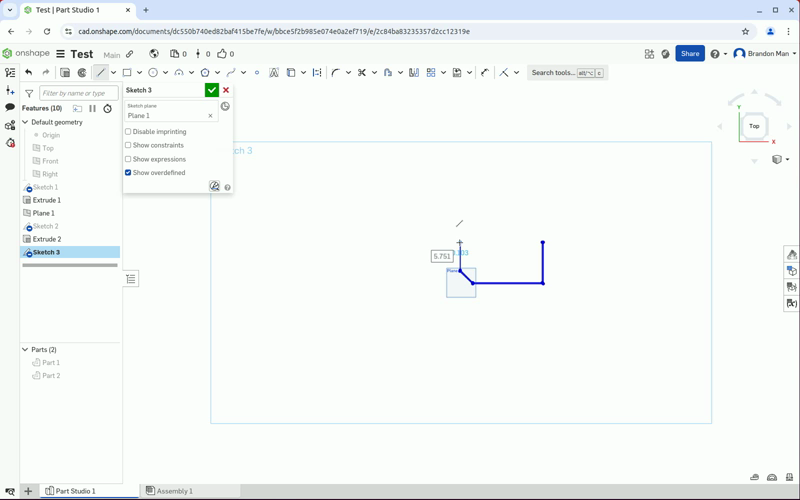
scroll(6)
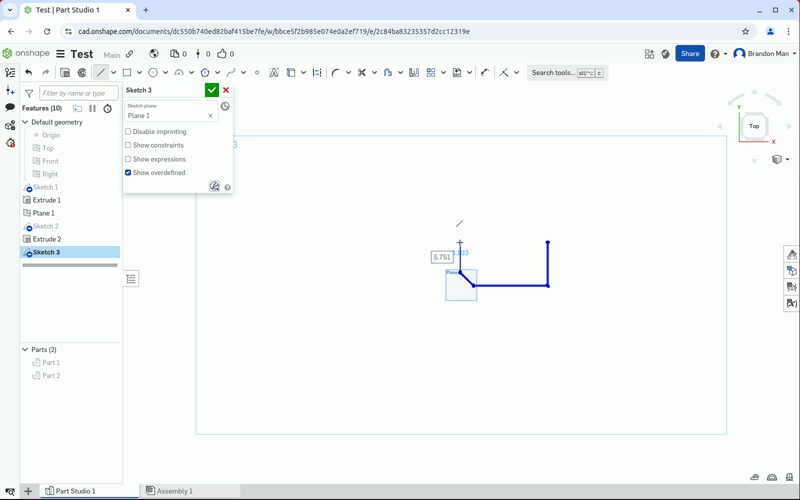
scroll(6)
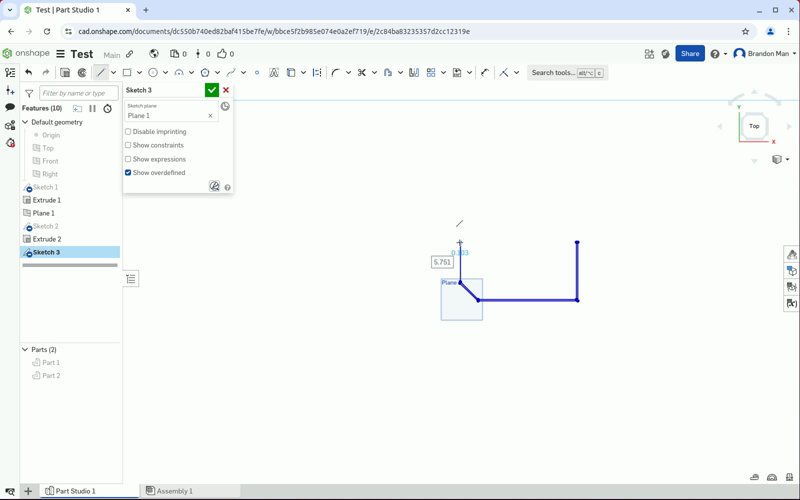
scroll(6)
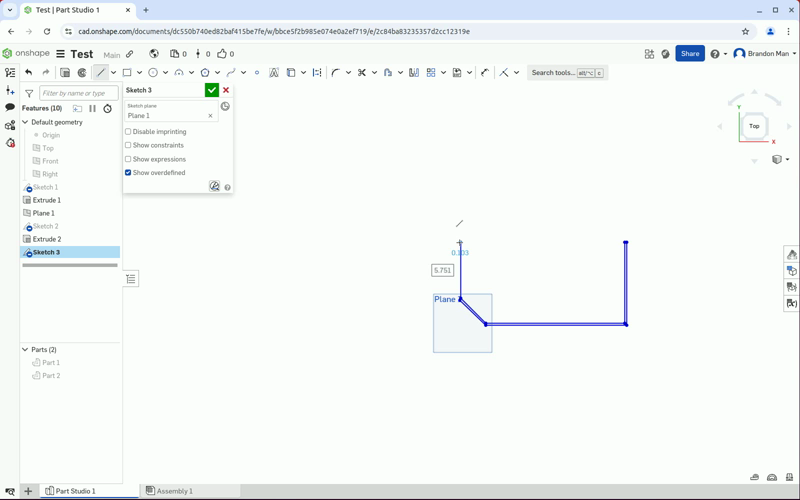
scroll(6)
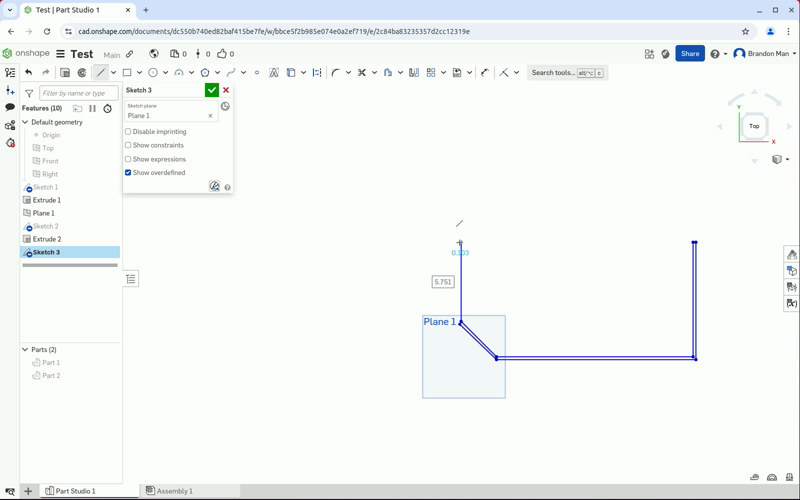
scroll(6)
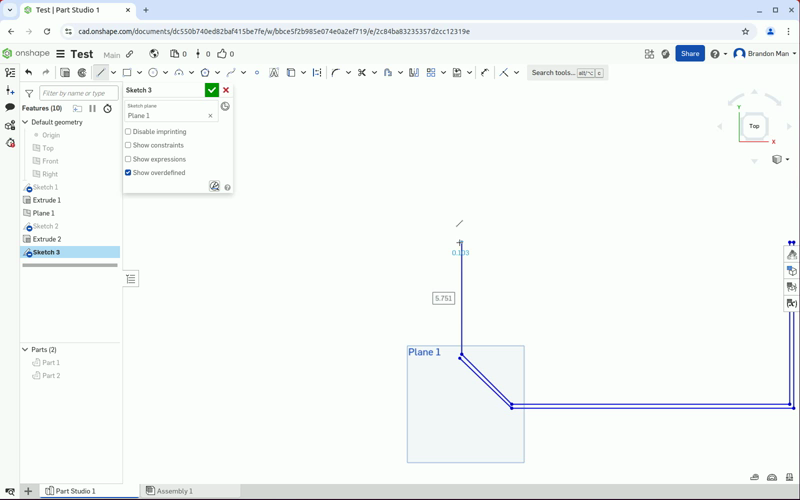
scroll(6)
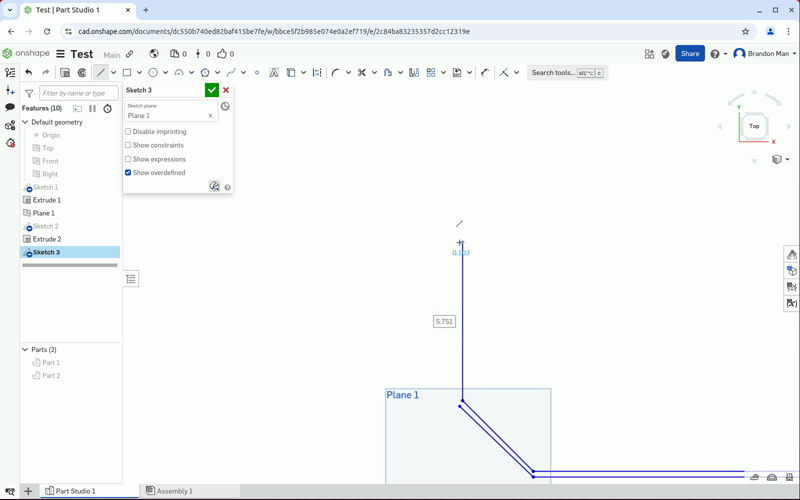
scroll(6)
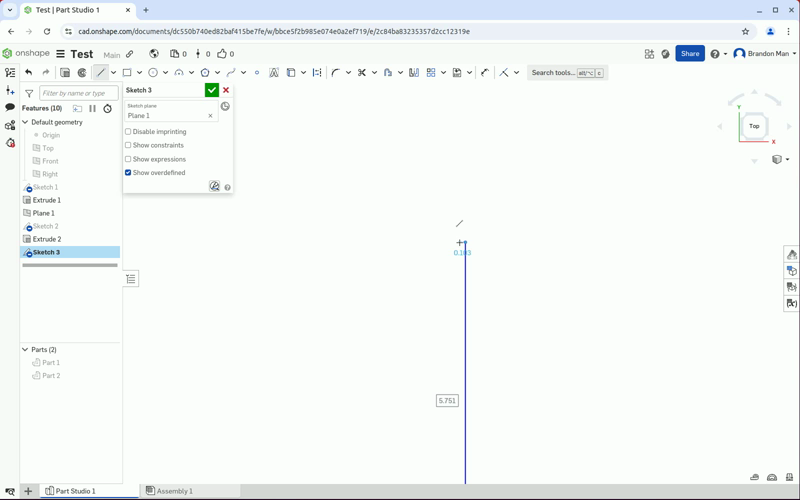
click(459, 242)
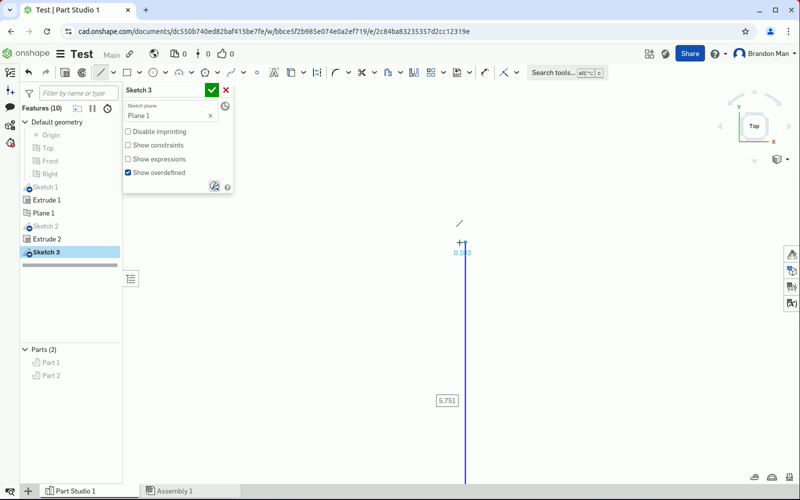
scroll(-6)
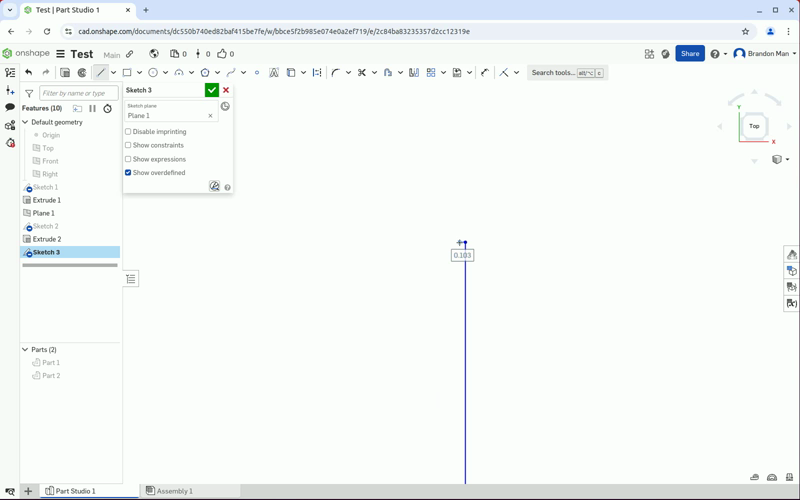
scroll(-6)
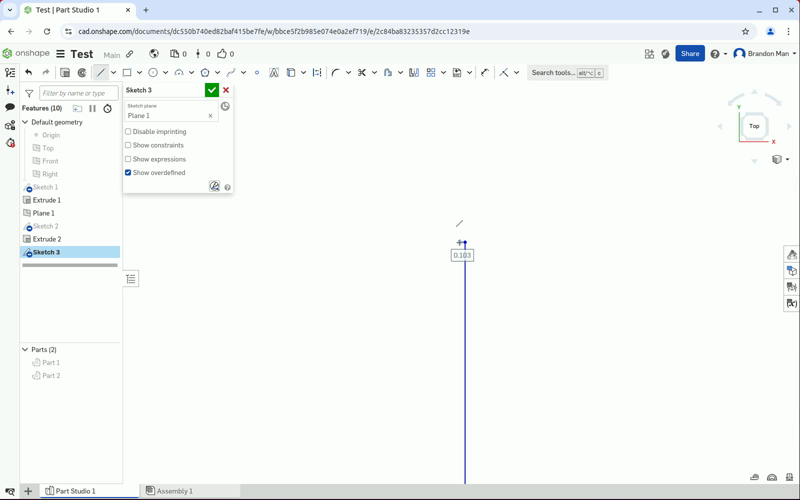
scroll(-6)
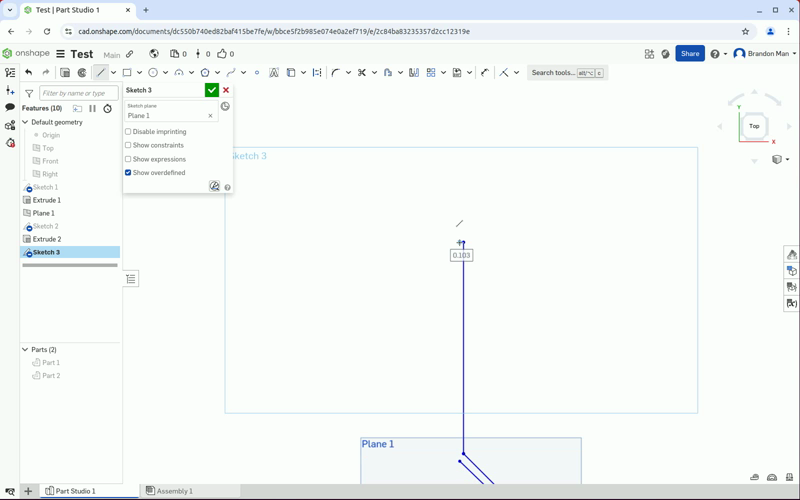
scroll(-6)
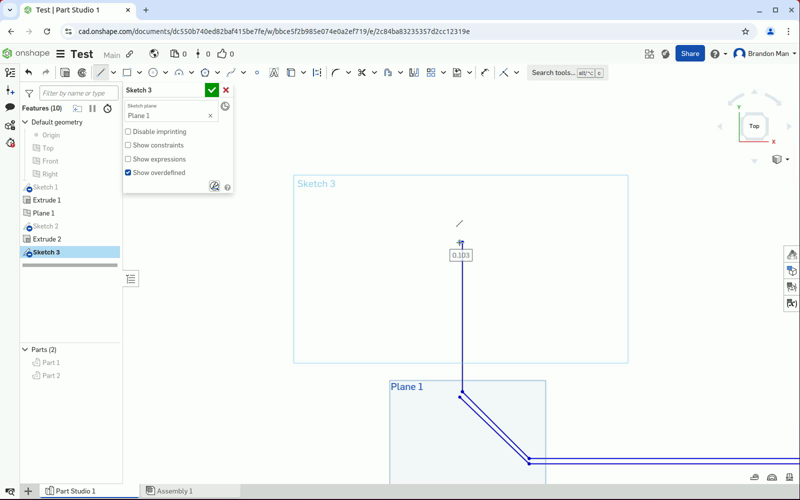
scroll(-6)
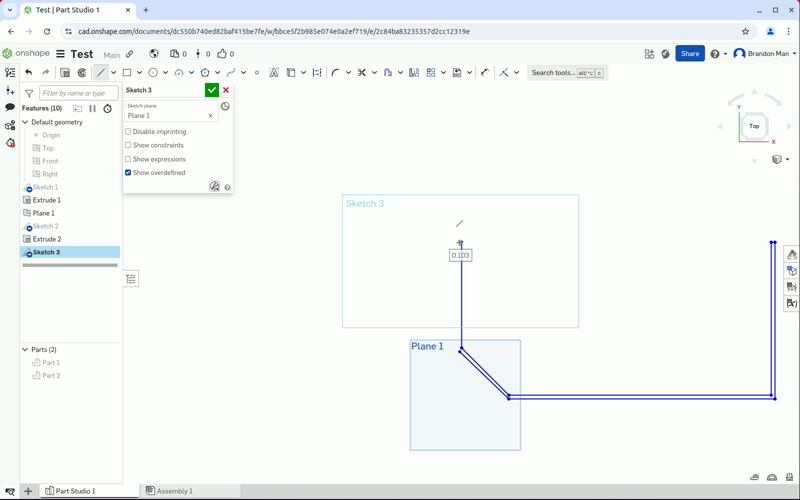
scroll(-6)
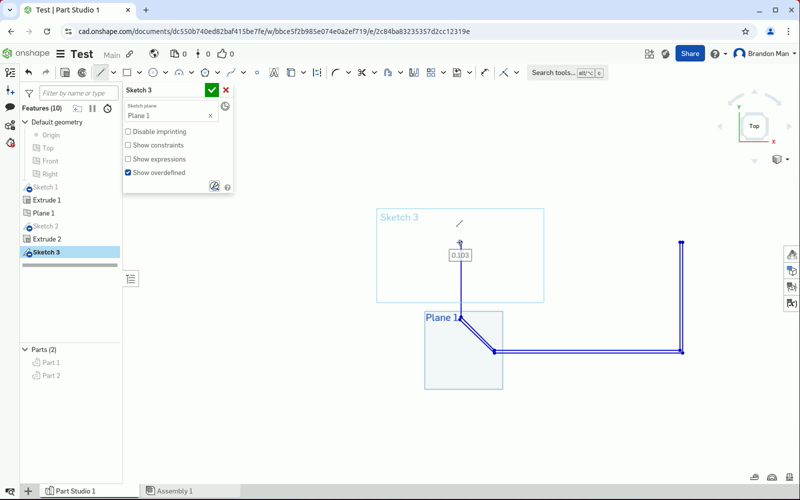
scroll(-6)
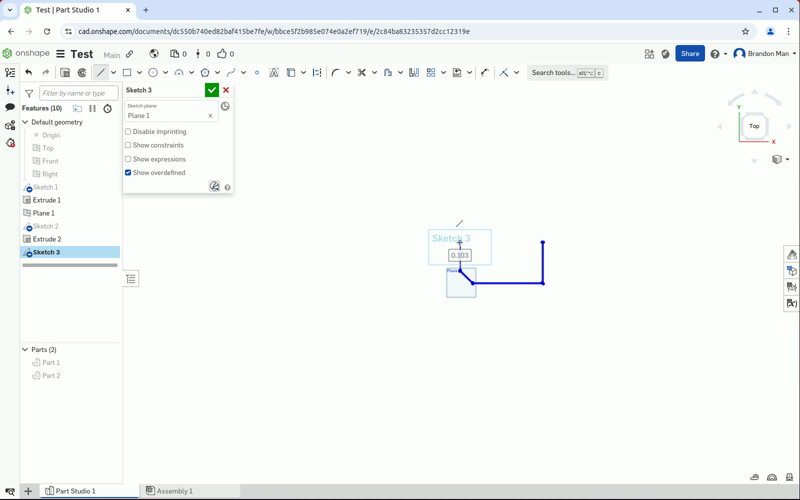
key_up(shift)
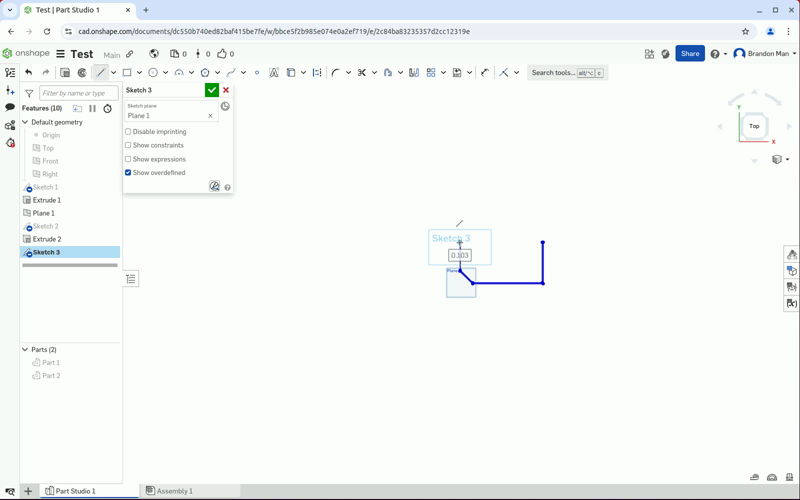
mouse_move(489, 242)
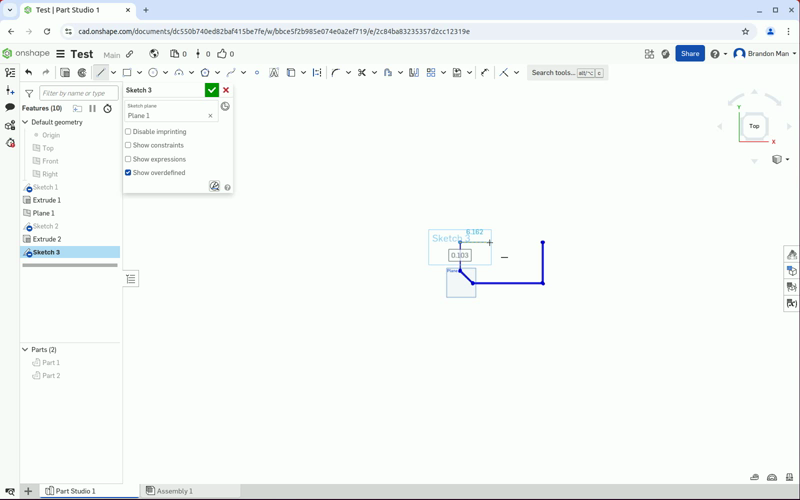
key_down(shift)
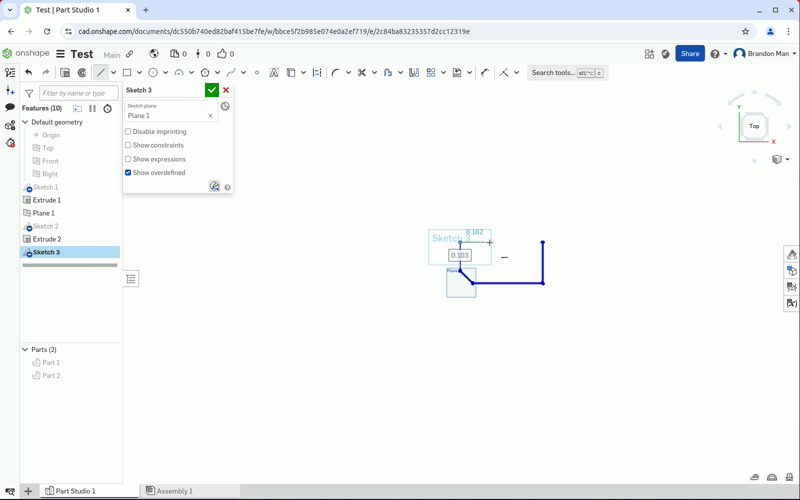
mouse_move(459, 271)
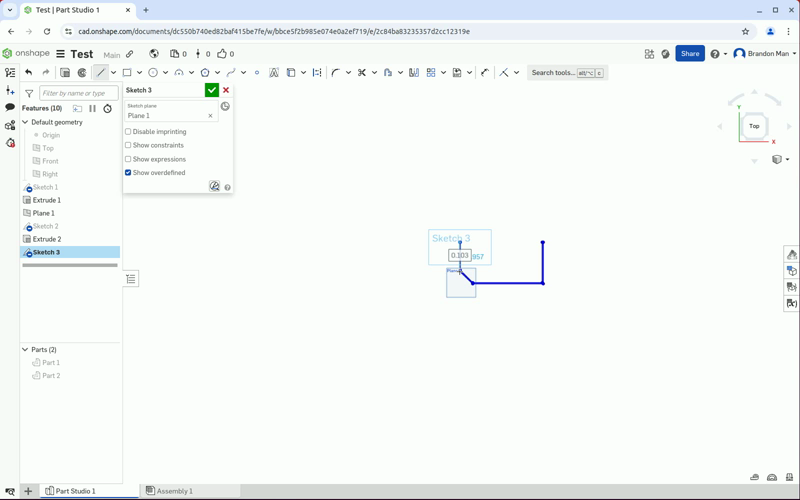
scroll(6)
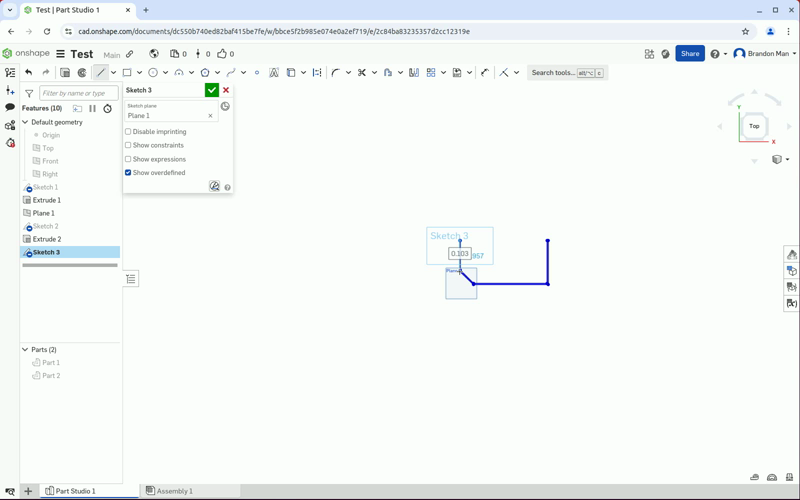
scroll(6)
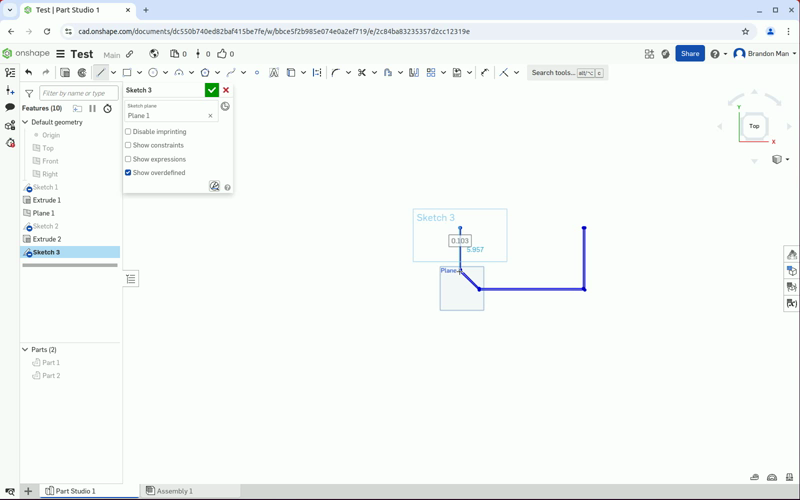
scroll(6)
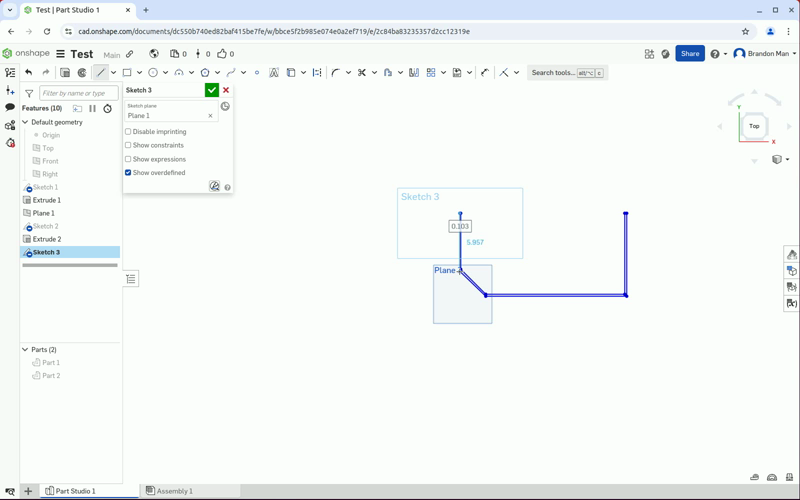
scroll(6)
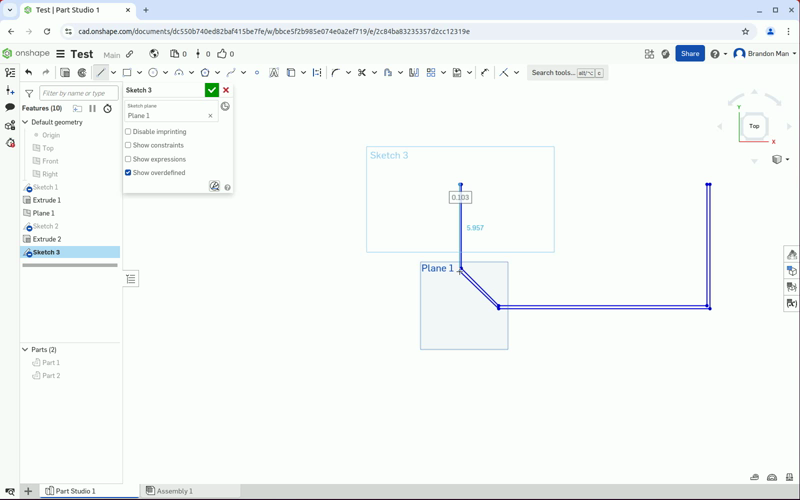
scroll(6)
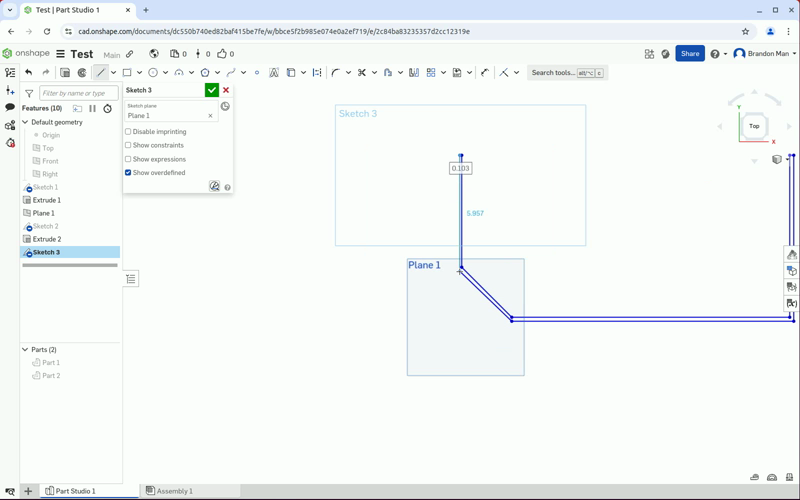
scroll(6)
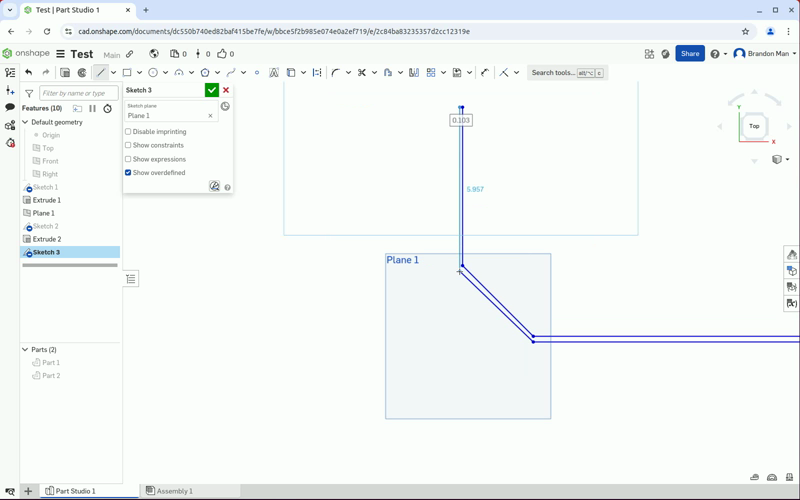
scroll(6)
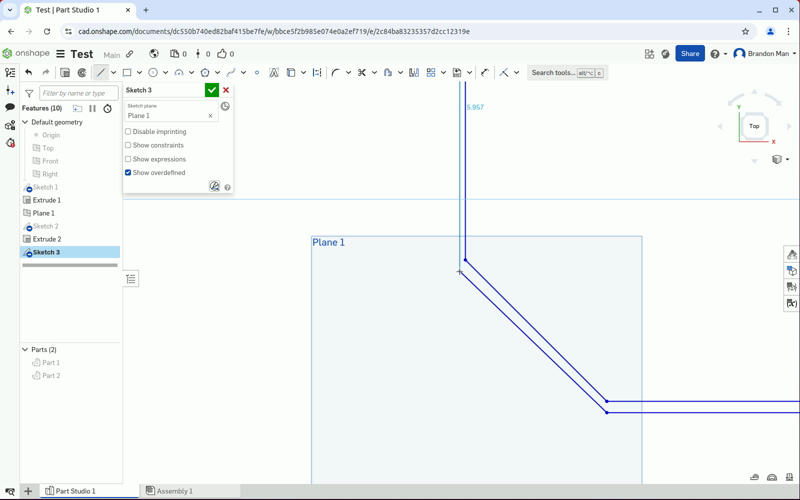
key_up(shift)
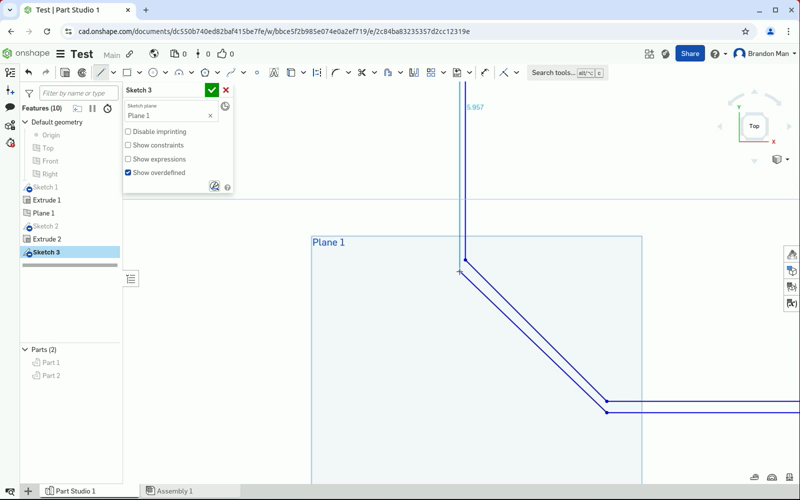
click(459, 271)
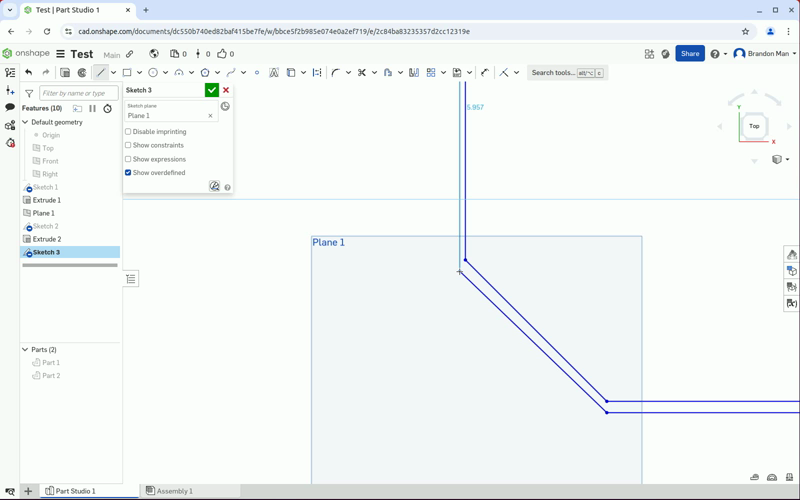
scroll(-6)
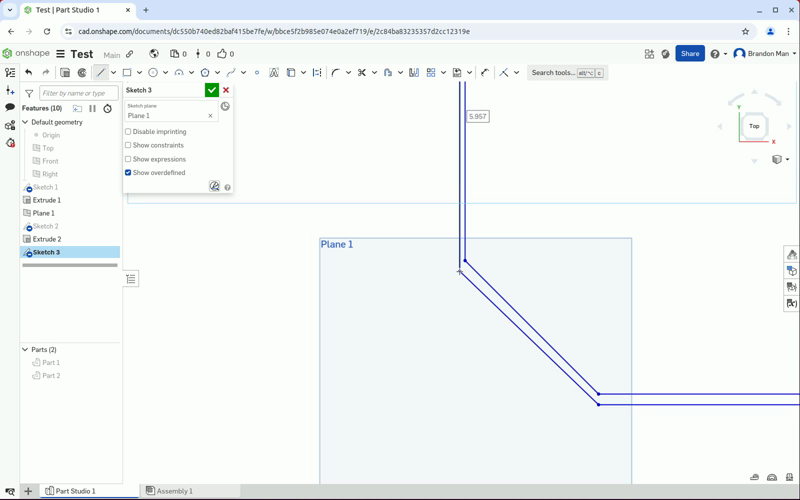
scroll(-6)
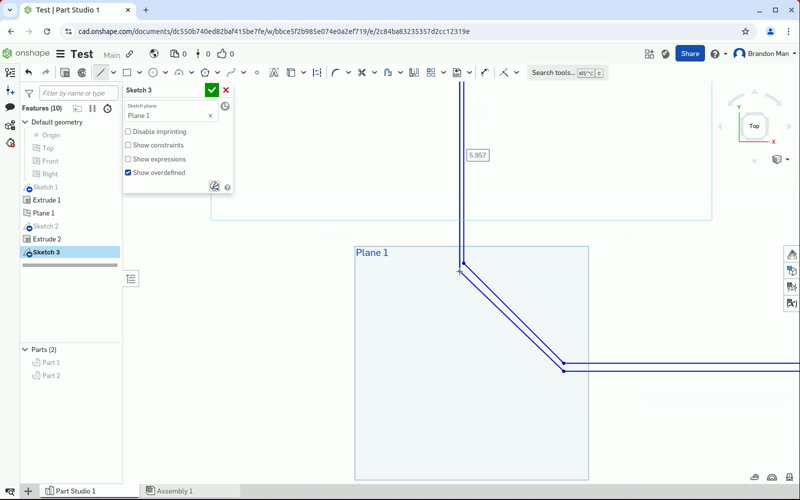
scroll(-6)
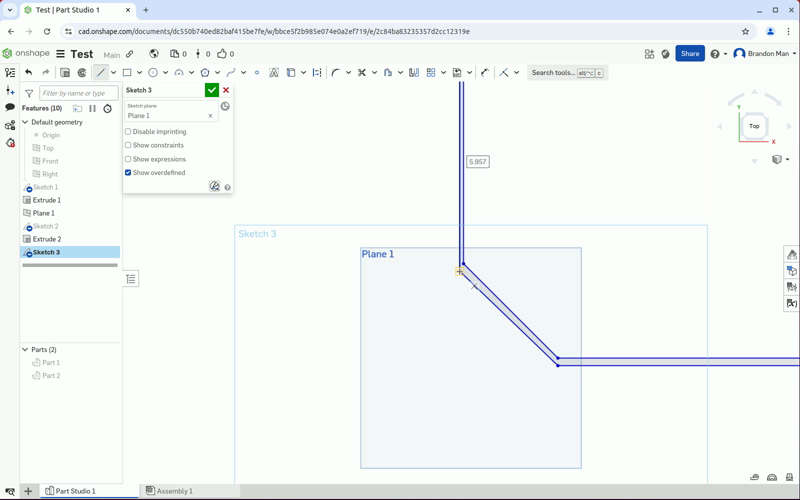
scroll(-6)
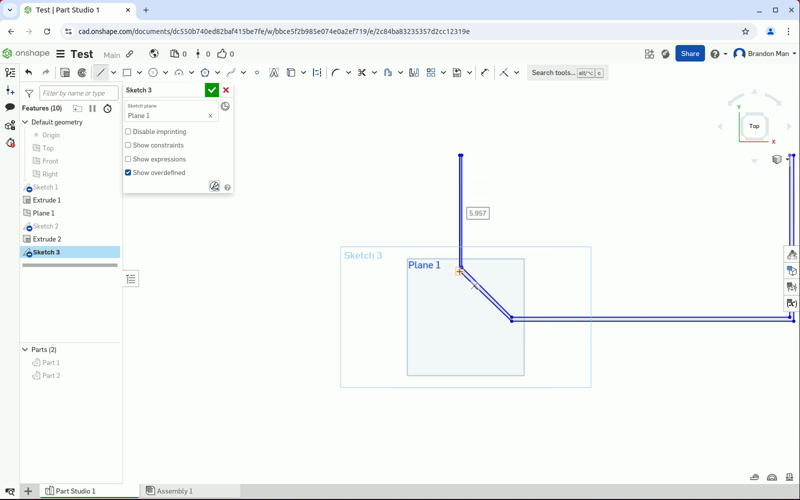
scroll(-6)
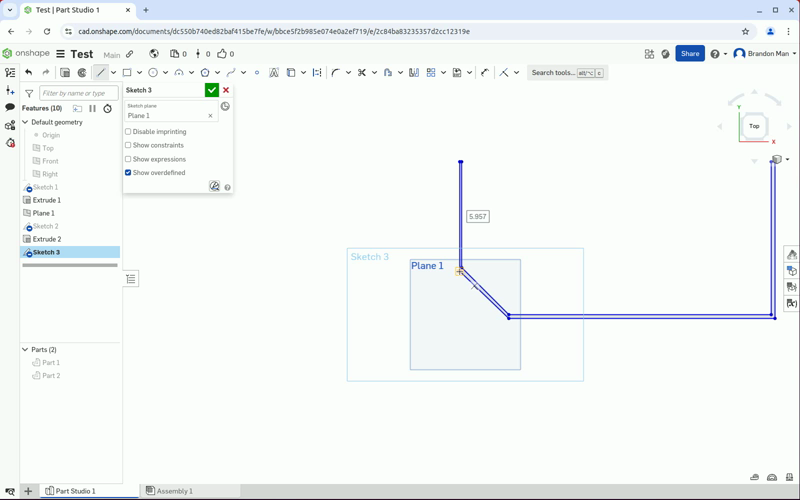
scroll(-6)
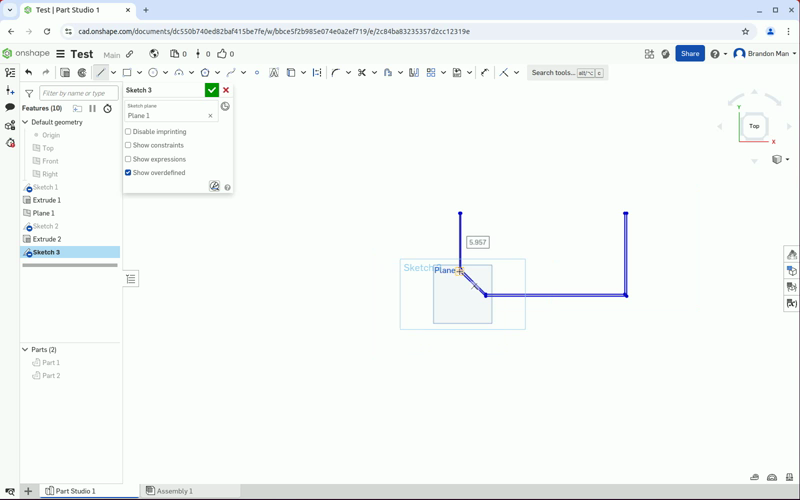
scroll(-6)
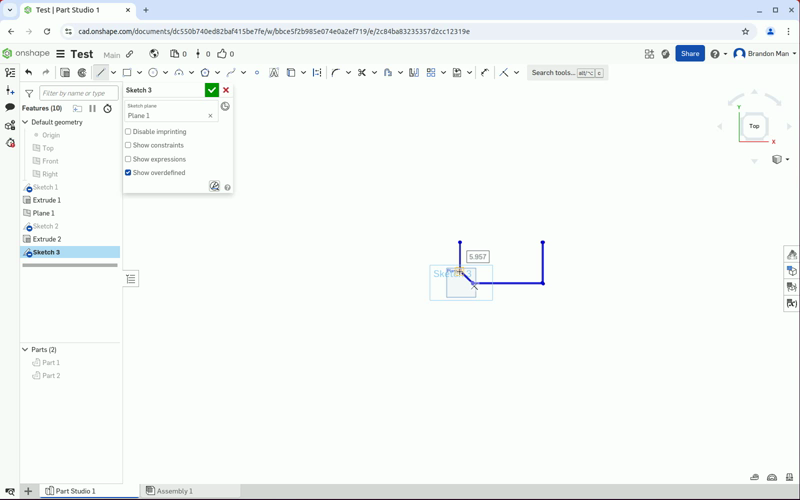
key(esc)
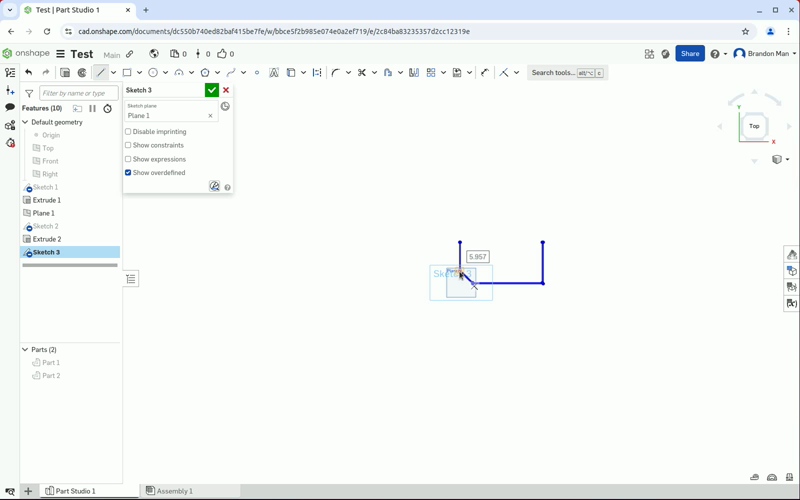
mouse_move(460, 248)
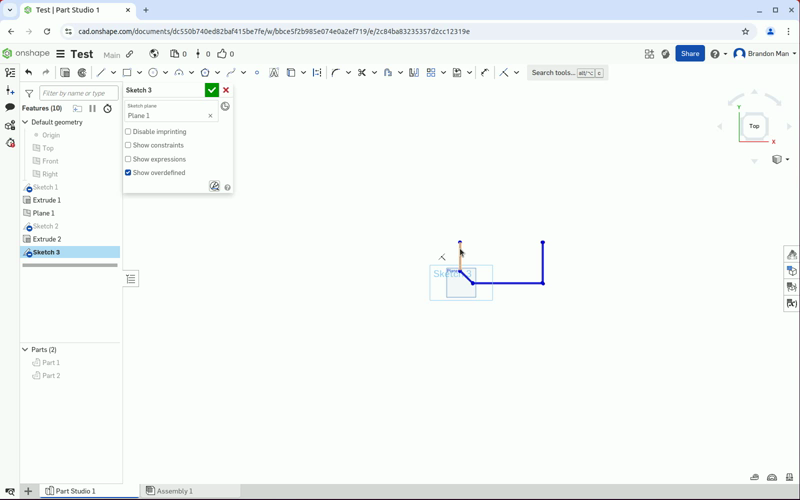
scroll(6)
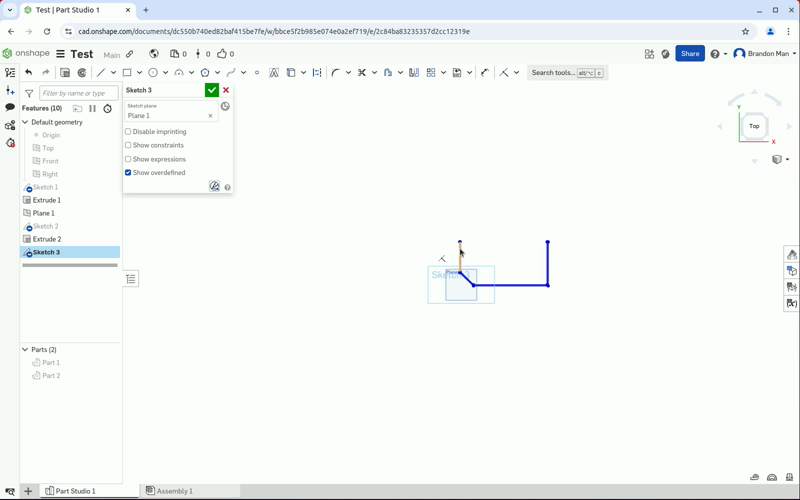
scroll(6)
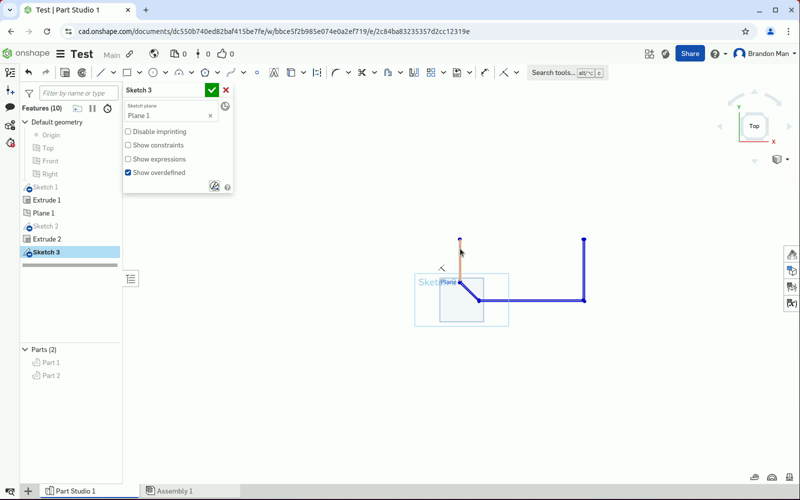
scroll(6)
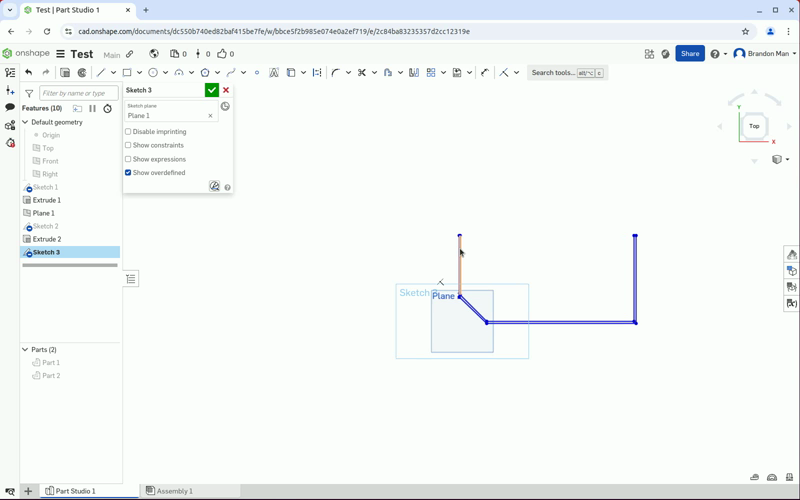
scroll(6)
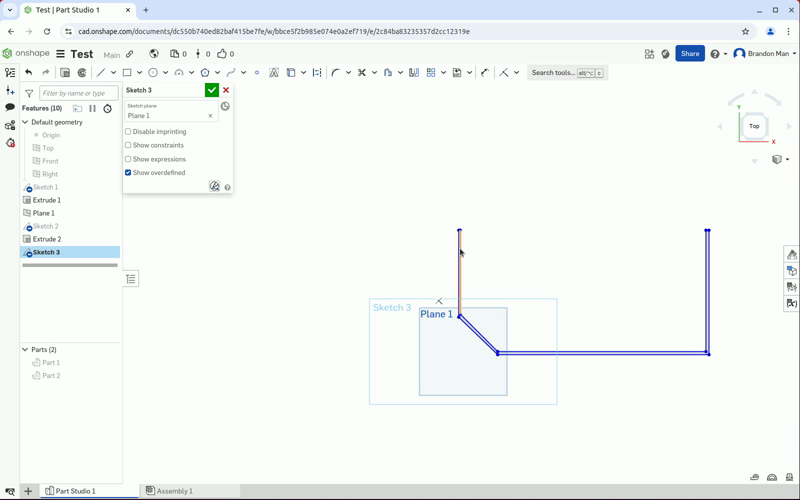
scroll(6)
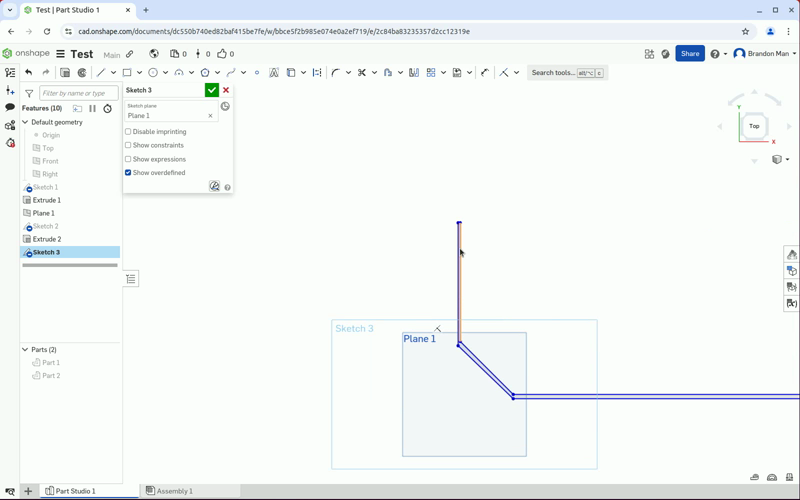
scroll(6)
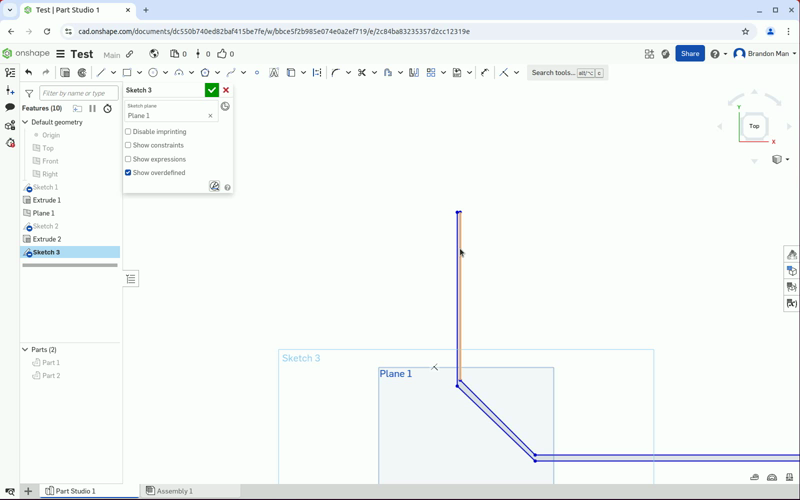
scroll(6)
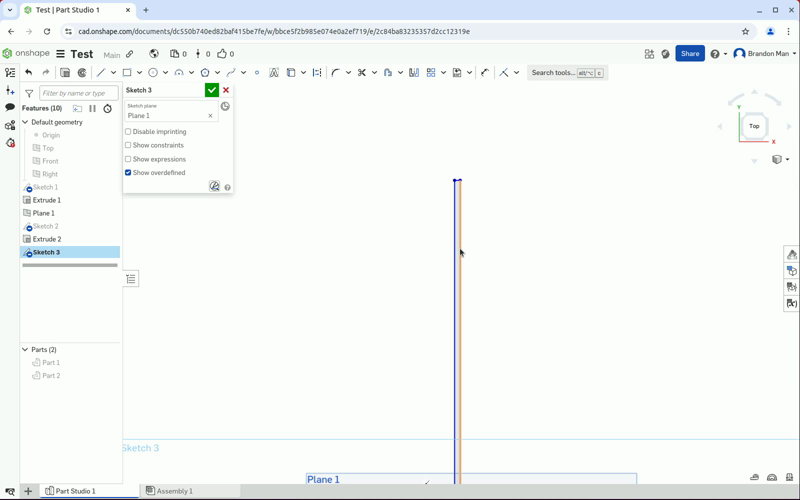
click(460, 248)
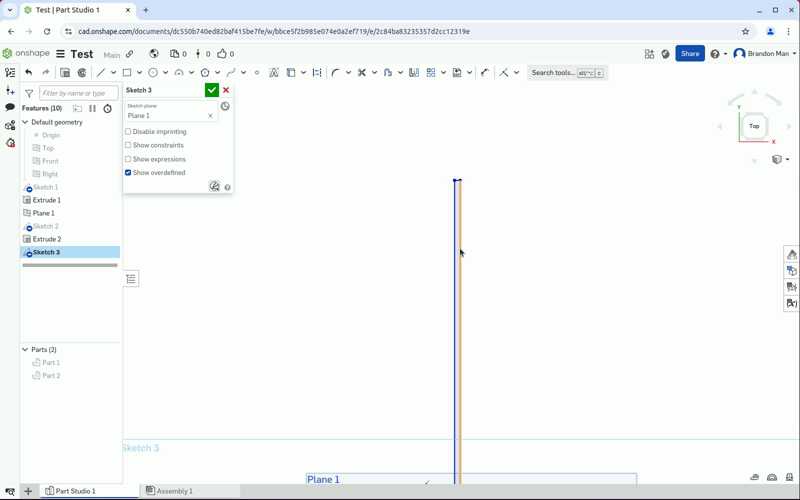
scroll(-6)
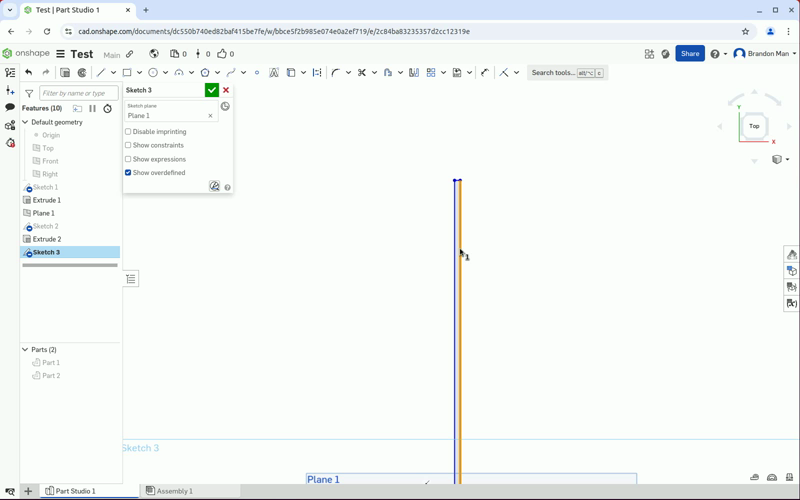
scroll(-6)
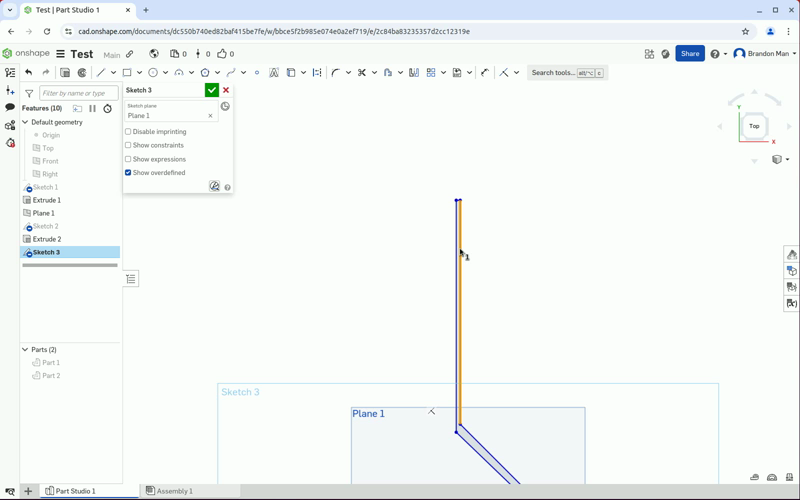
scroll(-6)
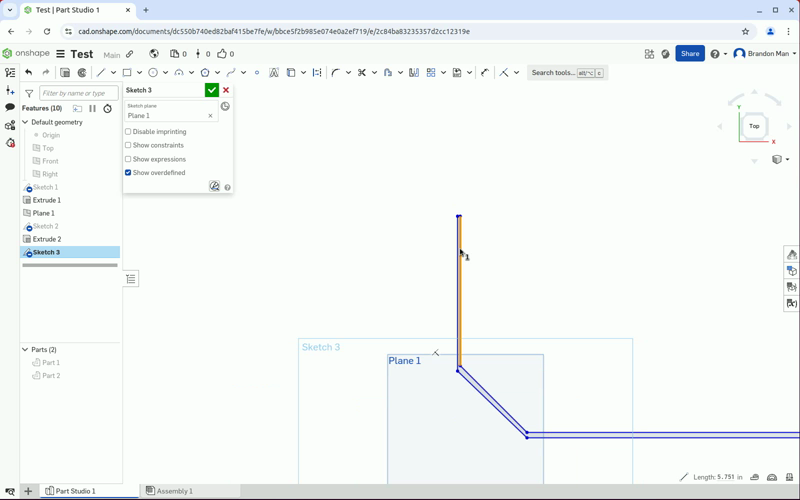
scroll(-6)
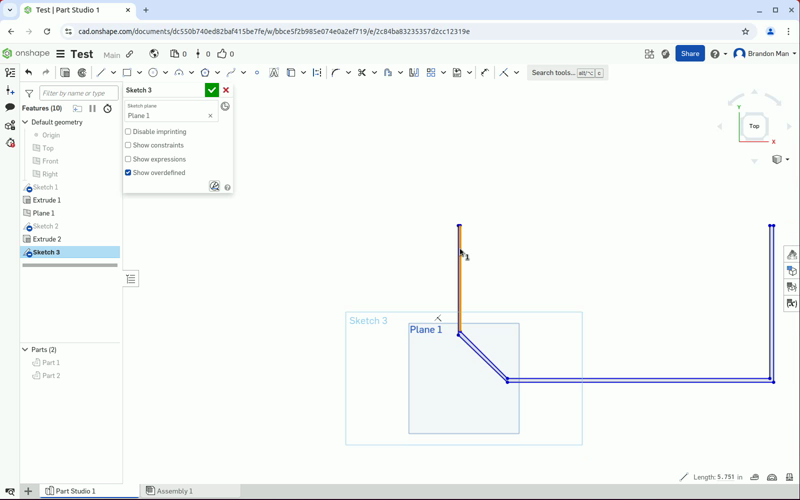
scroll(-6)
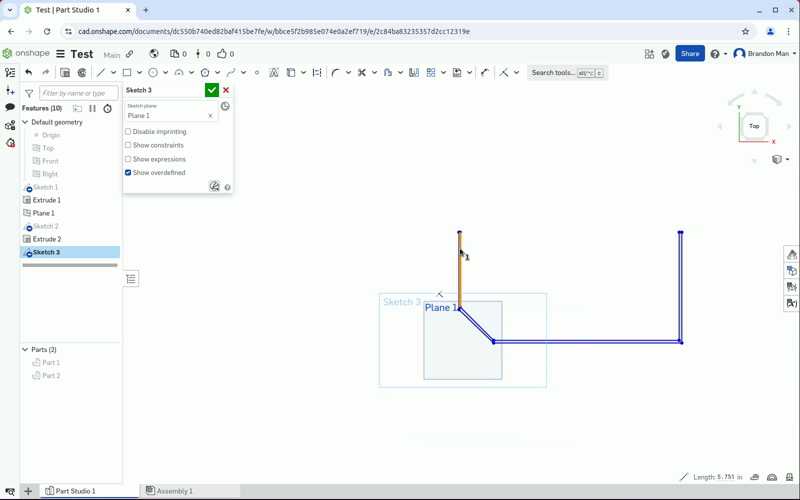
scroll(-6)
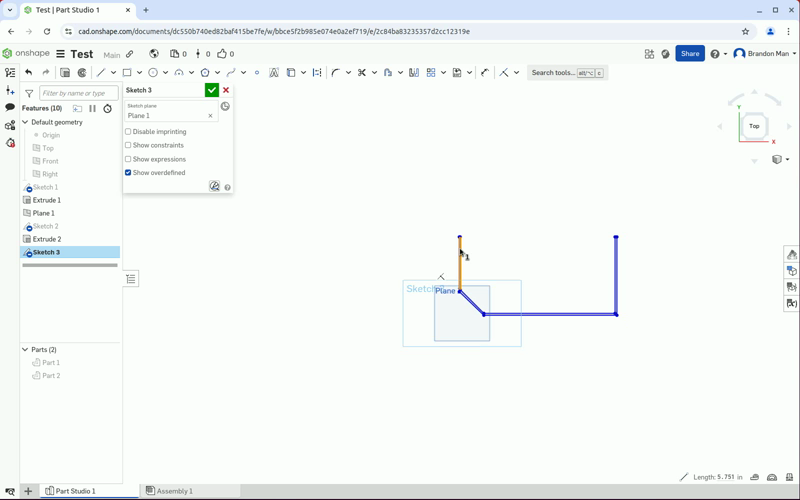
scroll(-6)
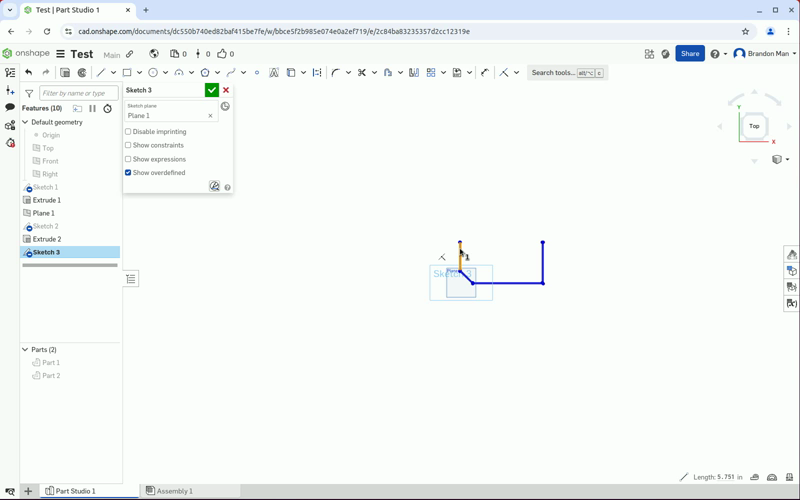
mouse_move(73, 352)
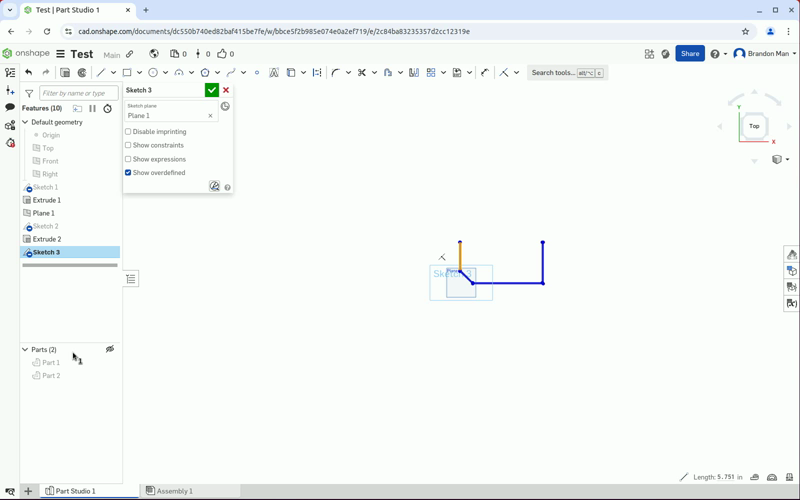
key(shift+y)
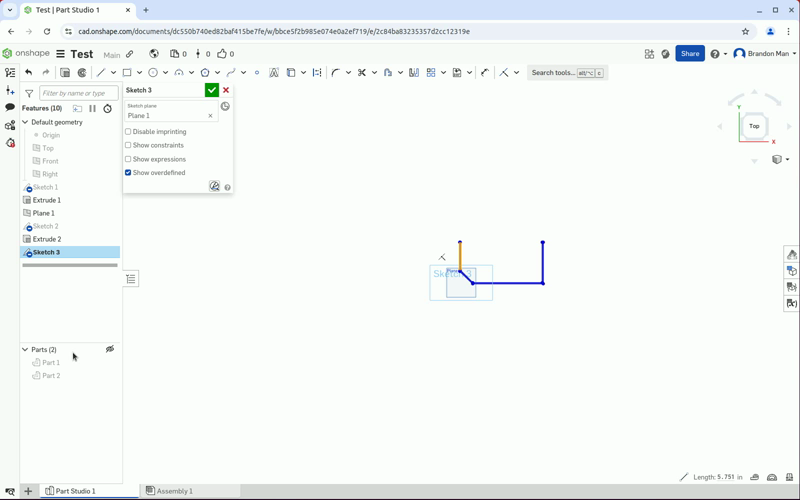
key(shift+e)
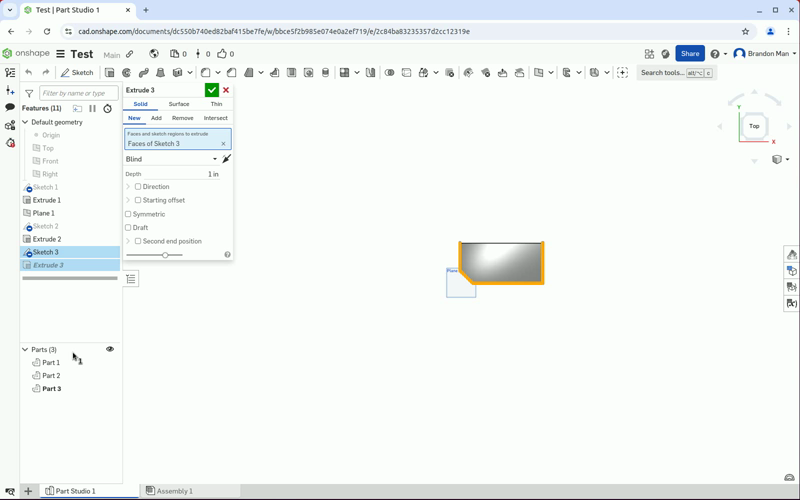
mouse_move(143, 106)
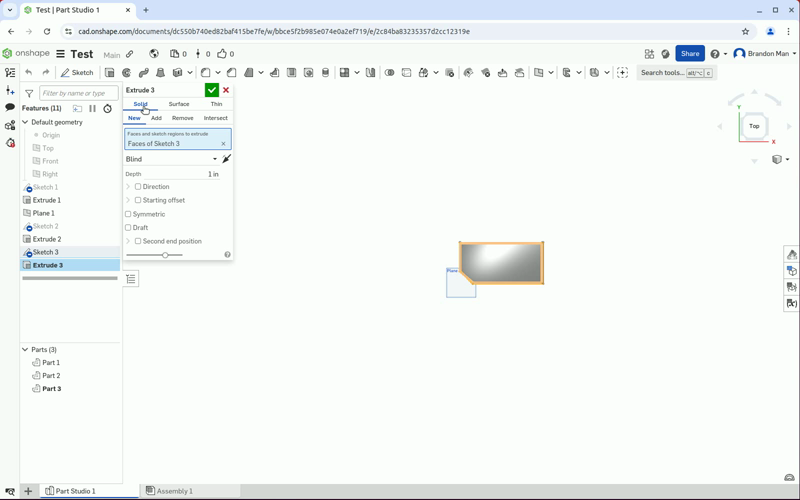
click(143, 106)
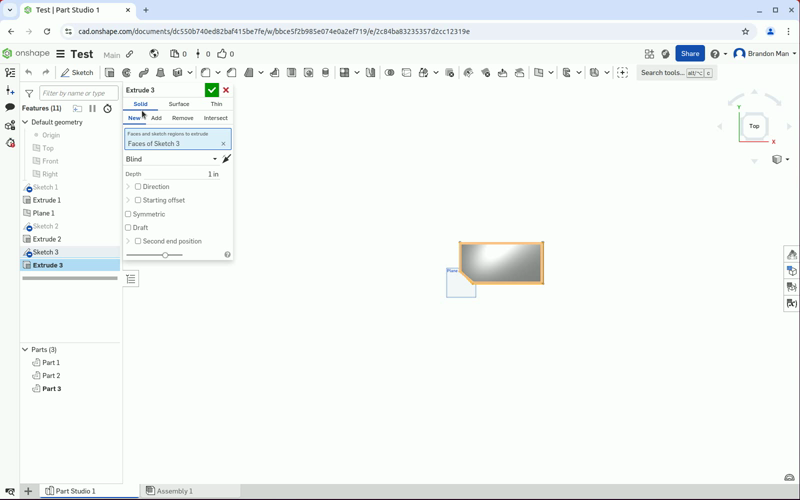
mouse_move(137, 120)
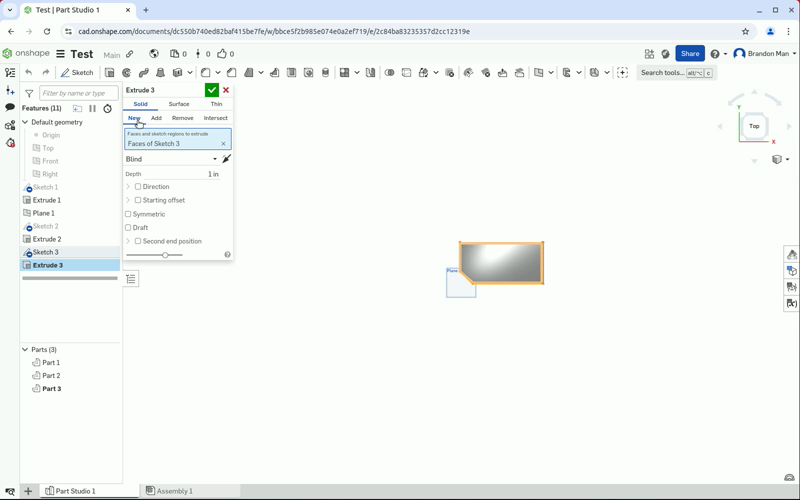
click(137, 120)
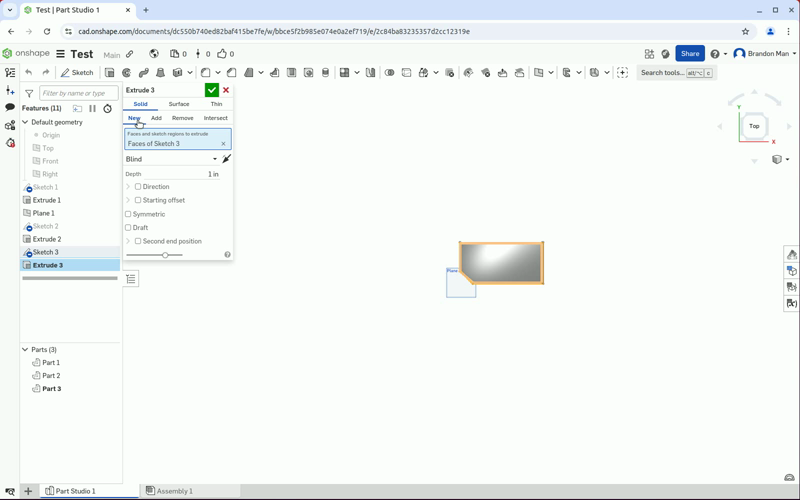
key(tab, 4)
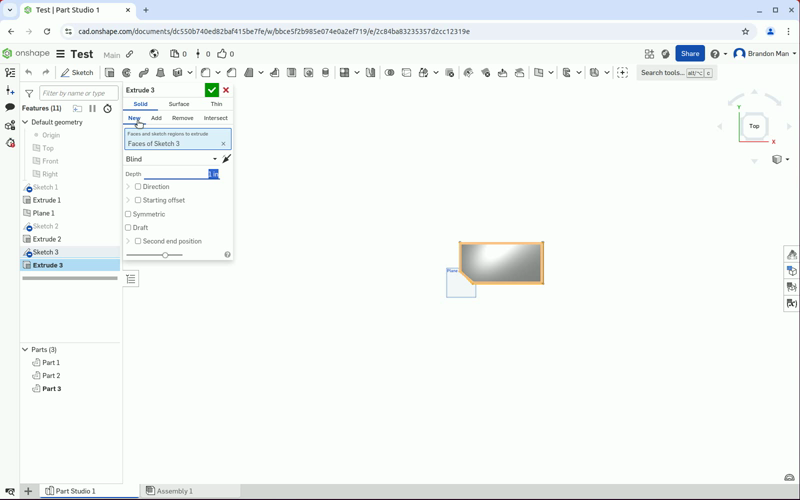
text(0.481)
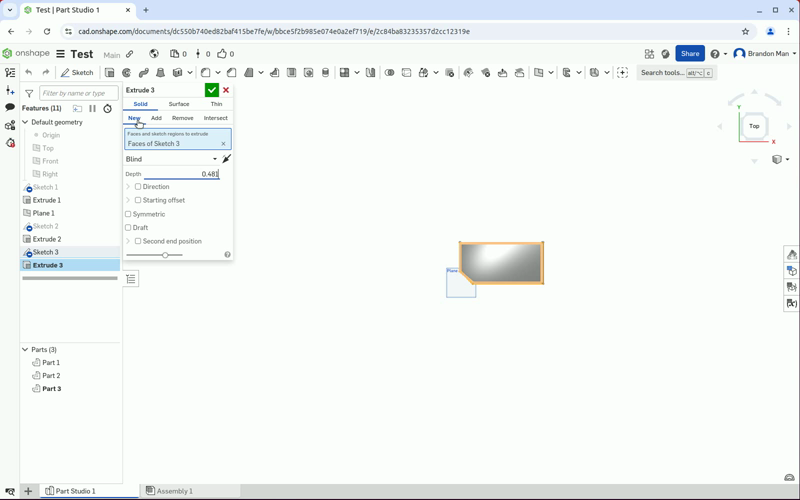
key(enter)
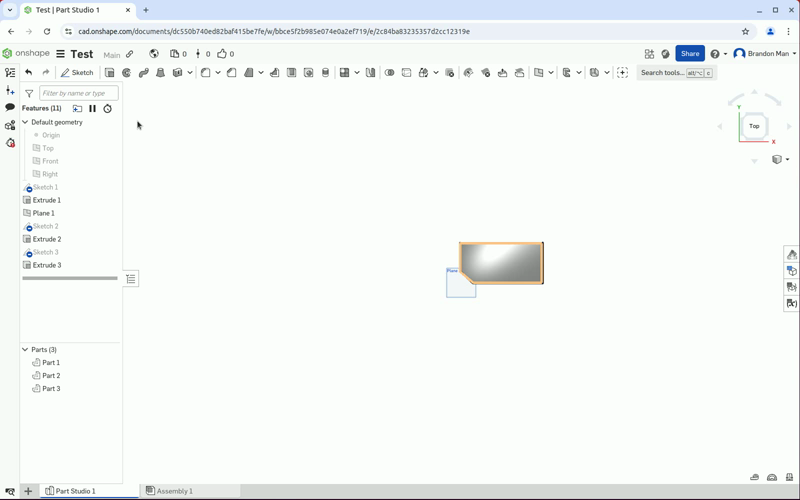
key(shift+h)
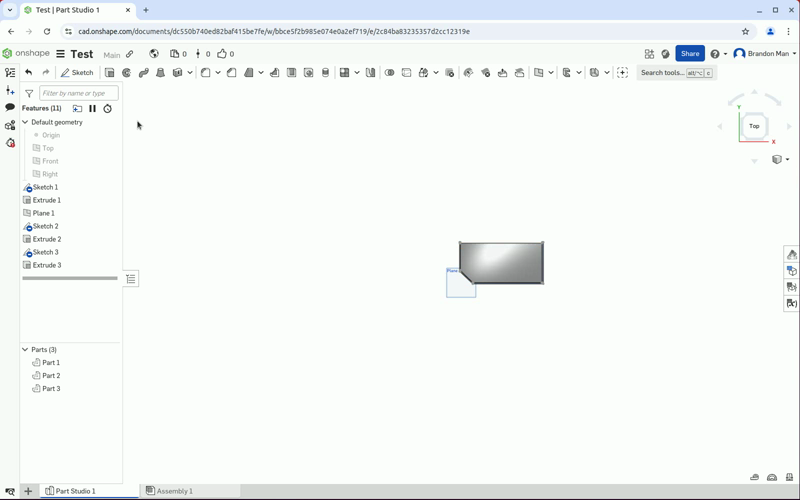
key(shift+h)
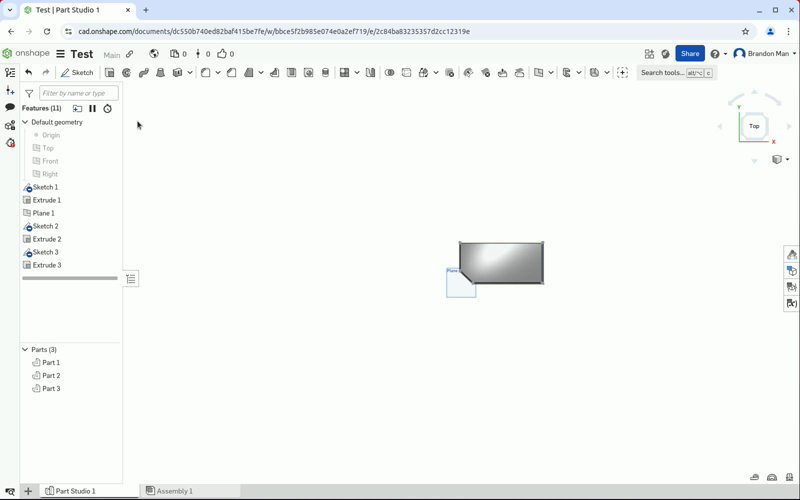
key(shift+7)
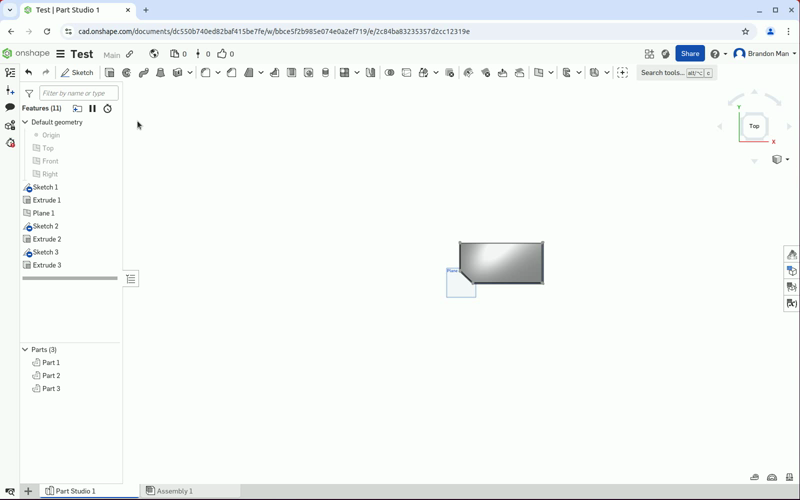
key(up, 3)
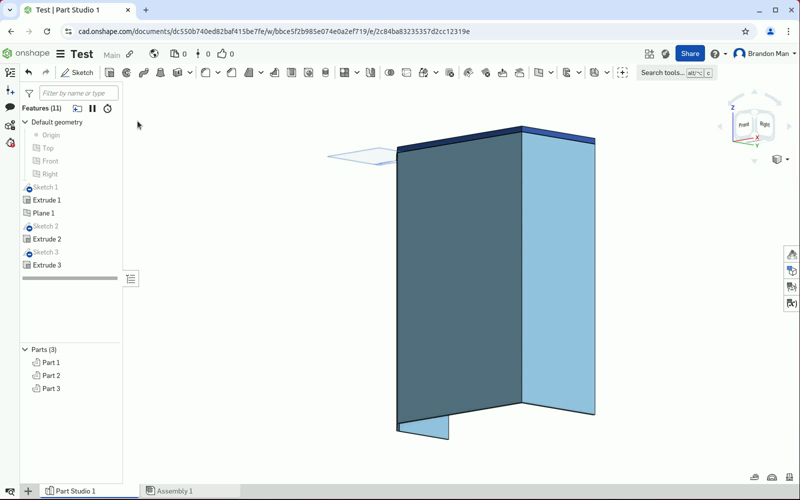
key(left, 3)
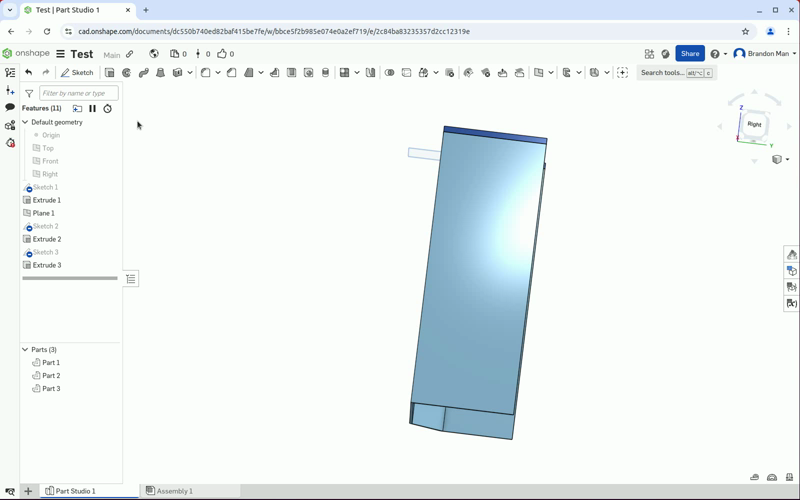
key(right, 3)
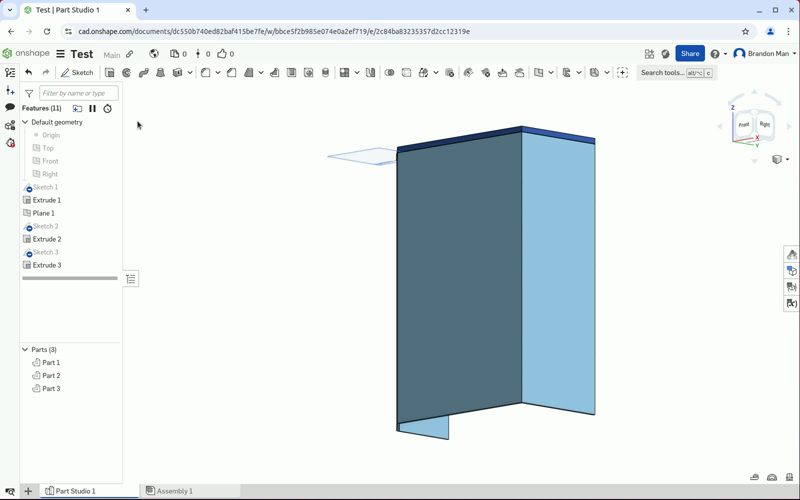
key(down, 3)
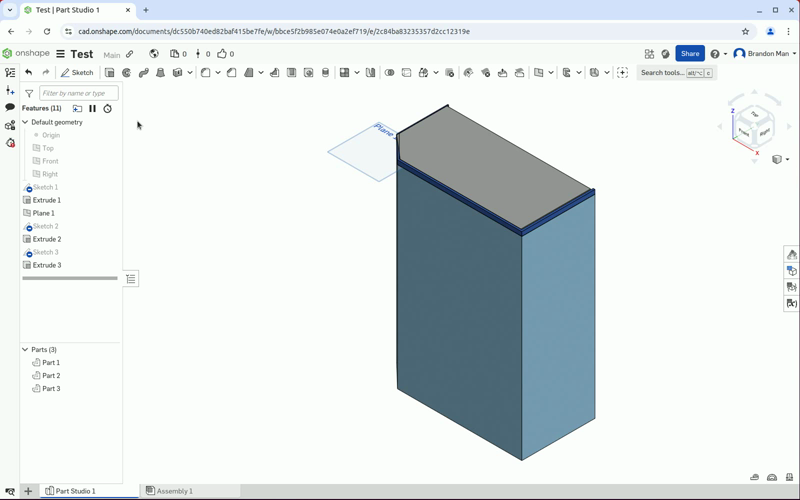
mouse_move(73, 189)
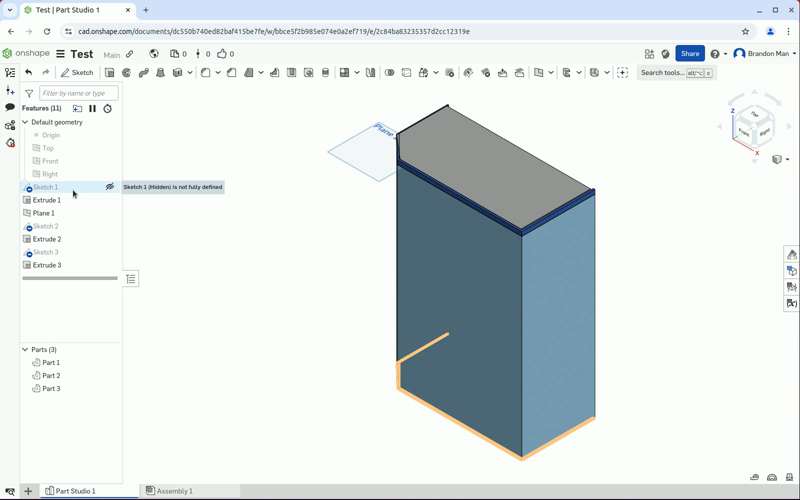
click(73, 189)